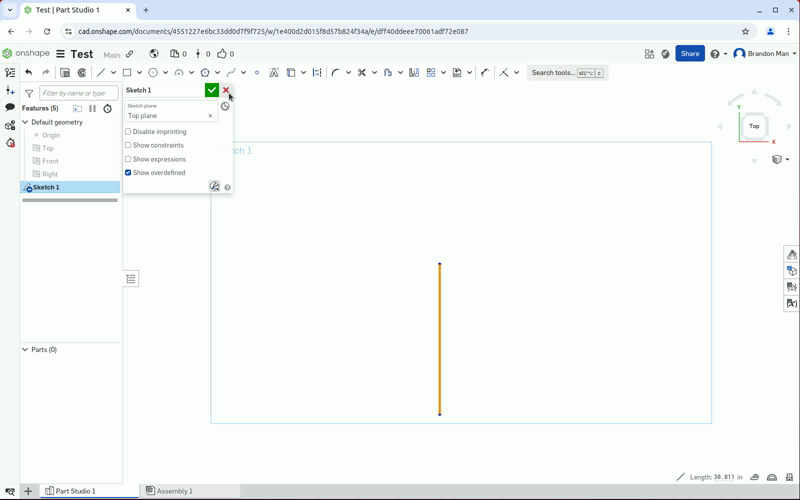
key(shift+h)
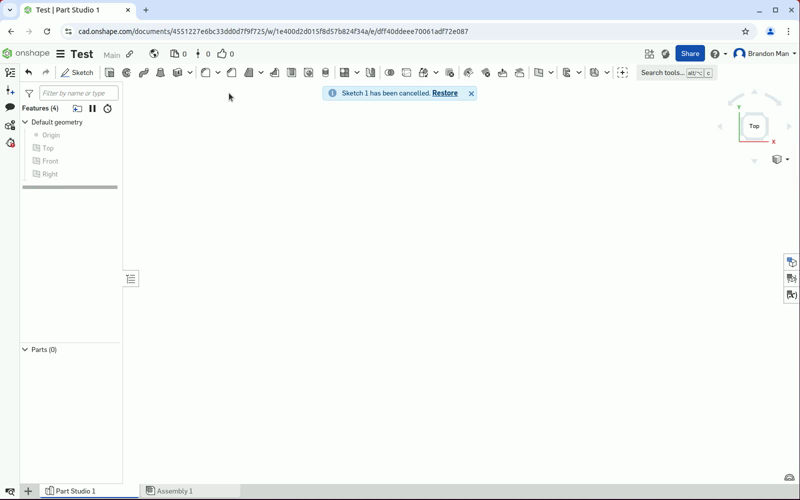
mouse_move(73, 352)
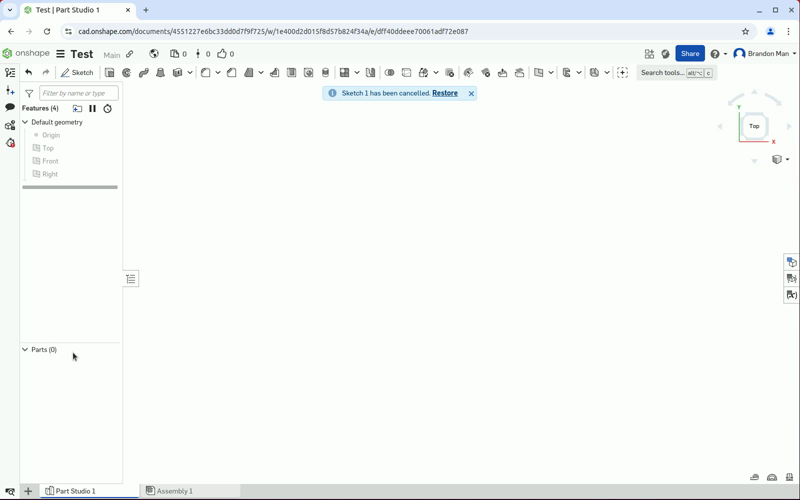
key(y)
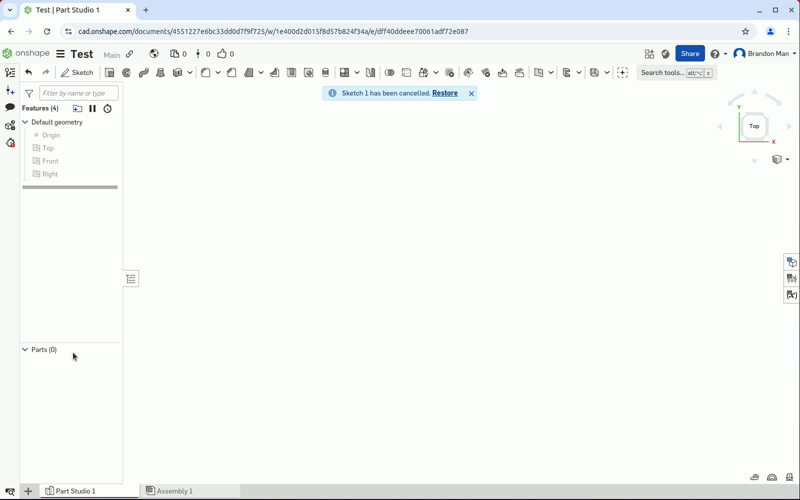
key(shift+p)
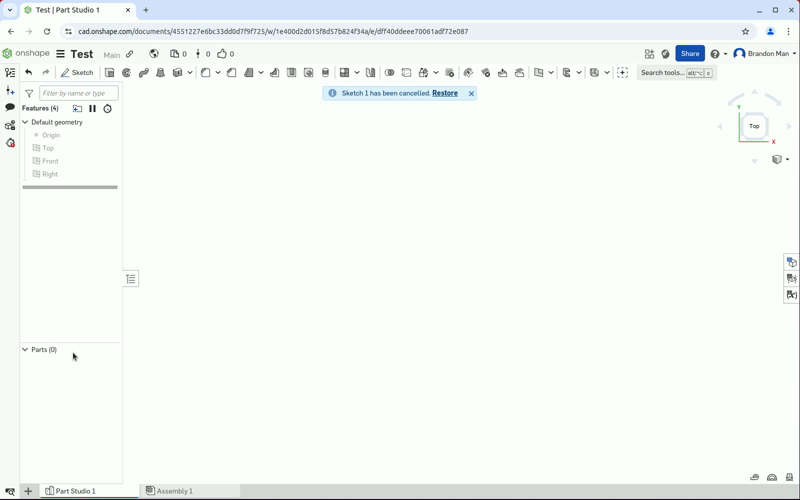
key(space)
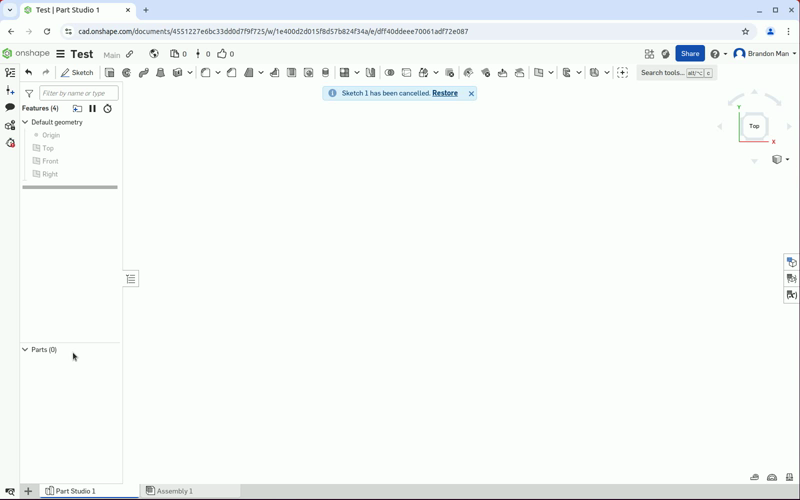
key_down(shift)
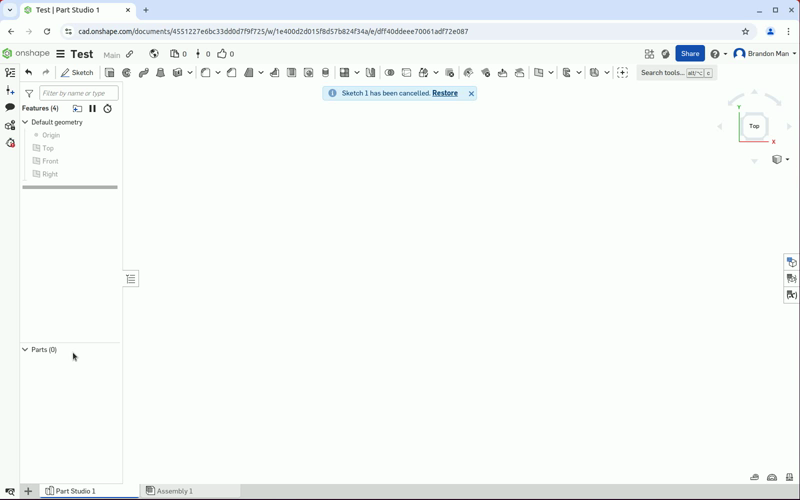
key(up)
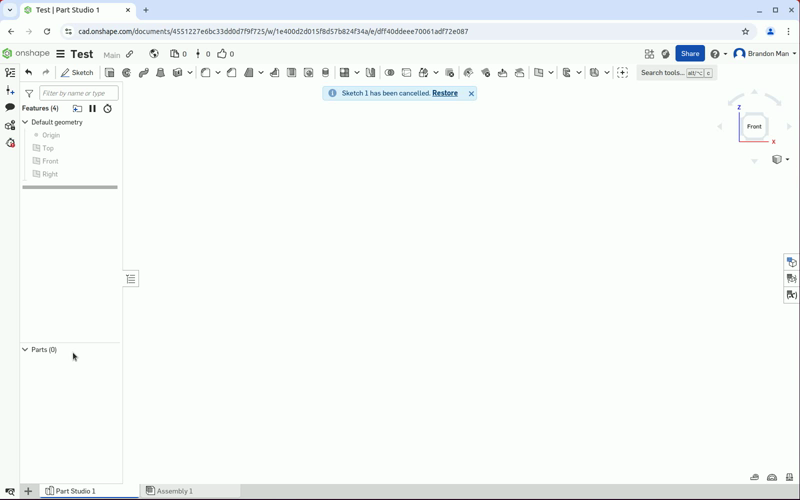
key_up(shift)
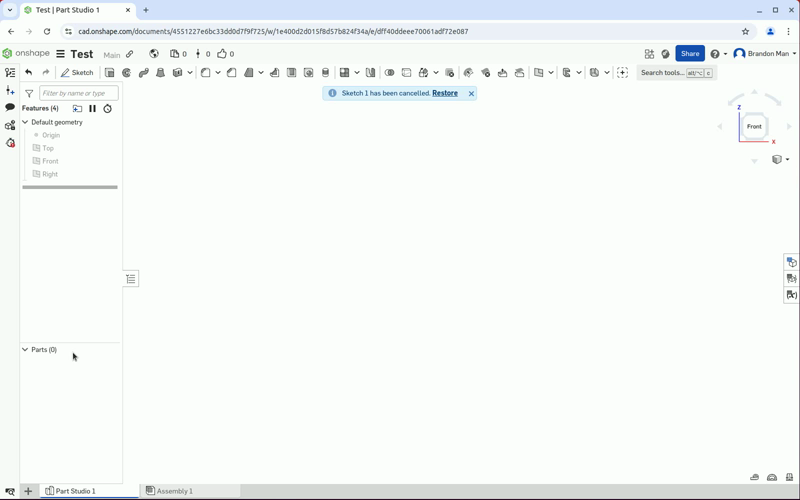
mouse_move(73, 352)
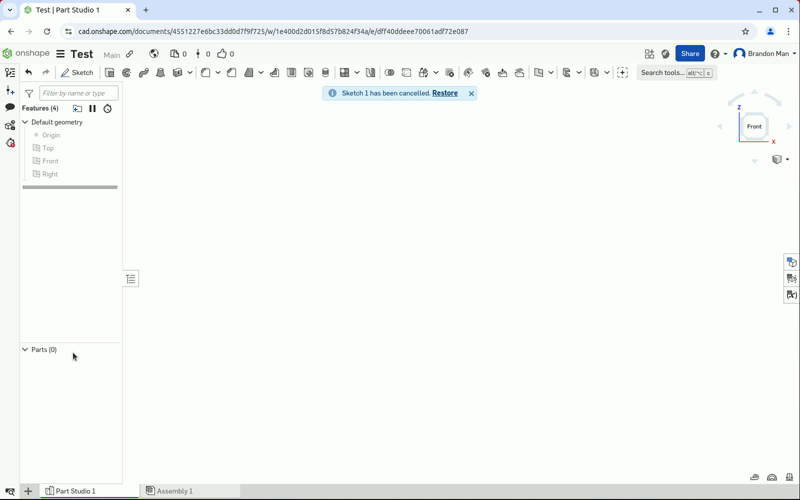
key(shift+y)
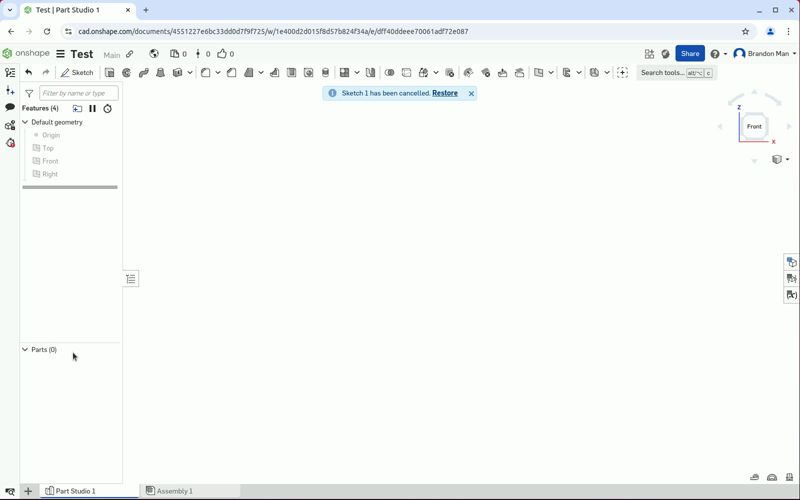
key(shift+s)
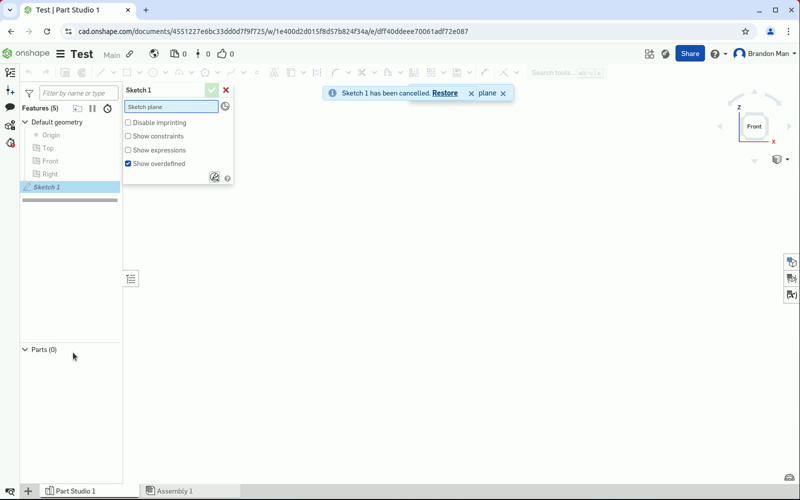
mouse_move(73, 163)
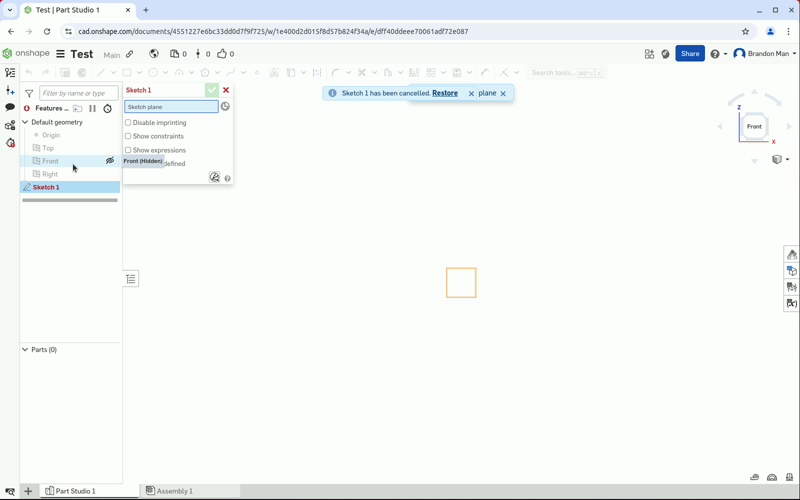
click(73, 163)
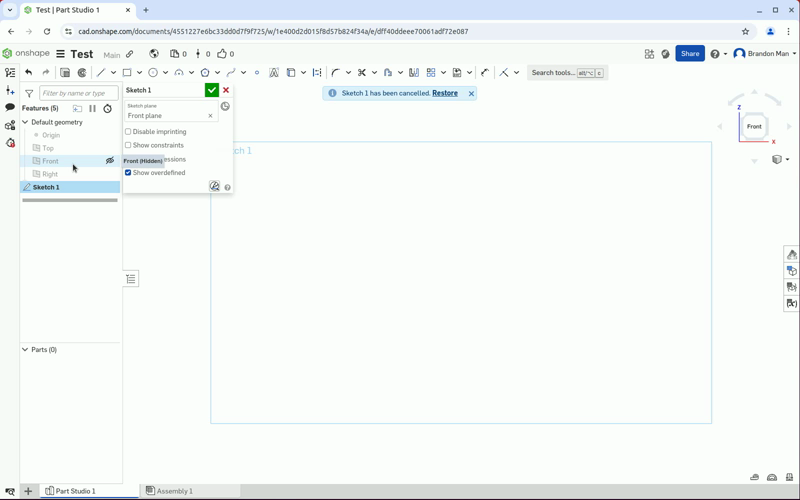
mouse_move(73, 352)
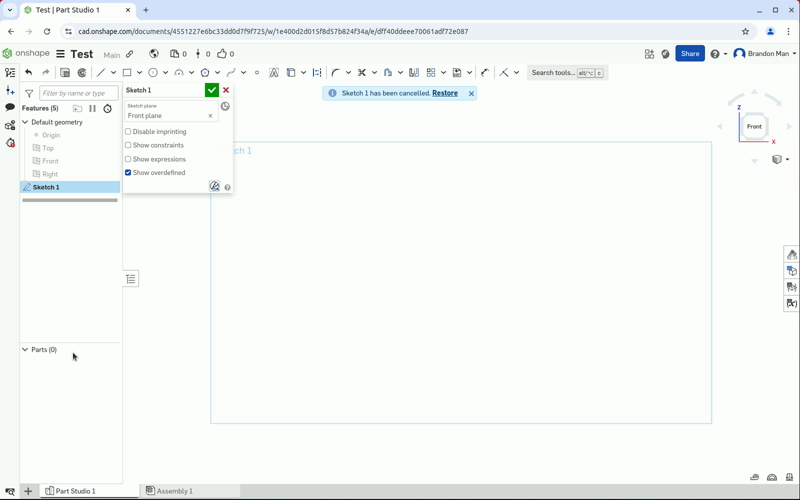
key(y)
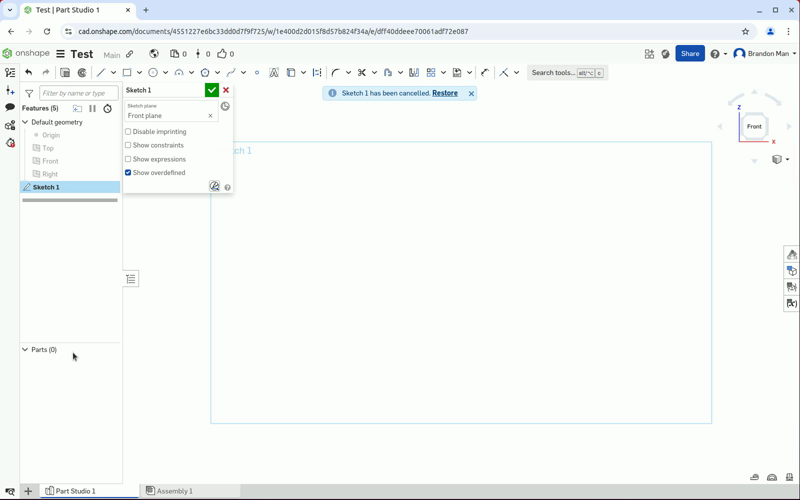
key(a)
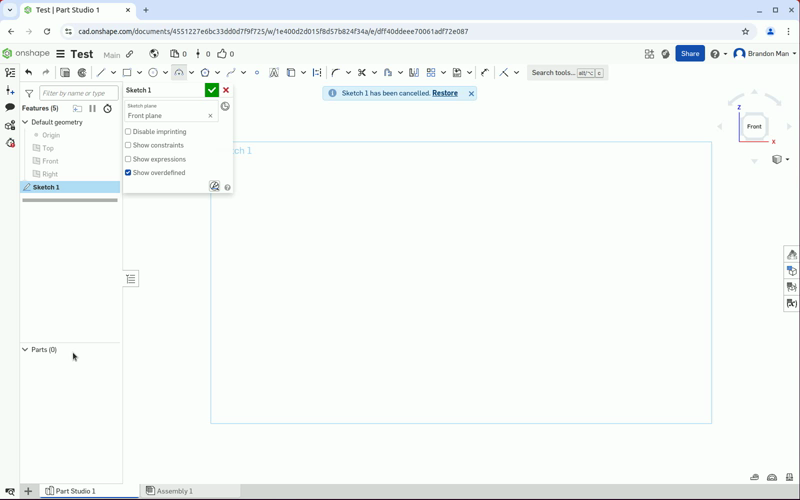
key_down(shift)
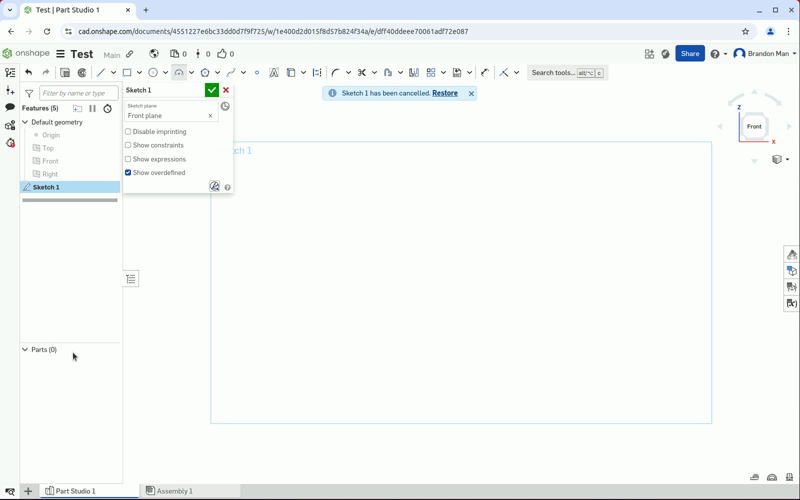
mouse_move(380, 250)
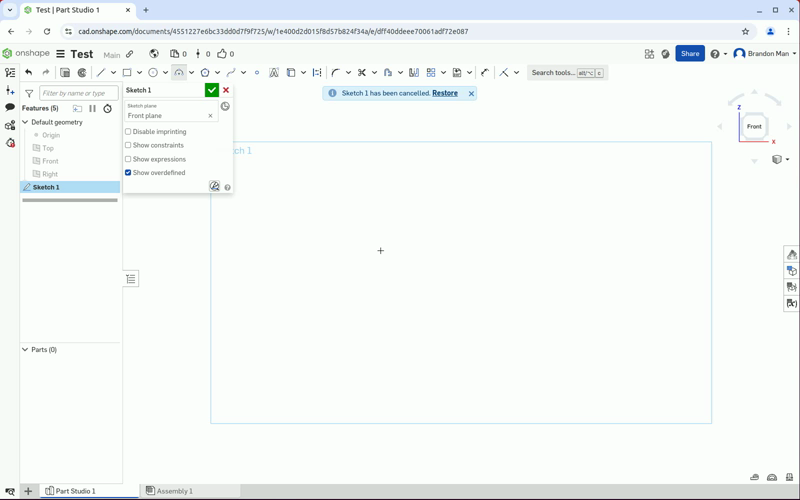
click(380, 250)
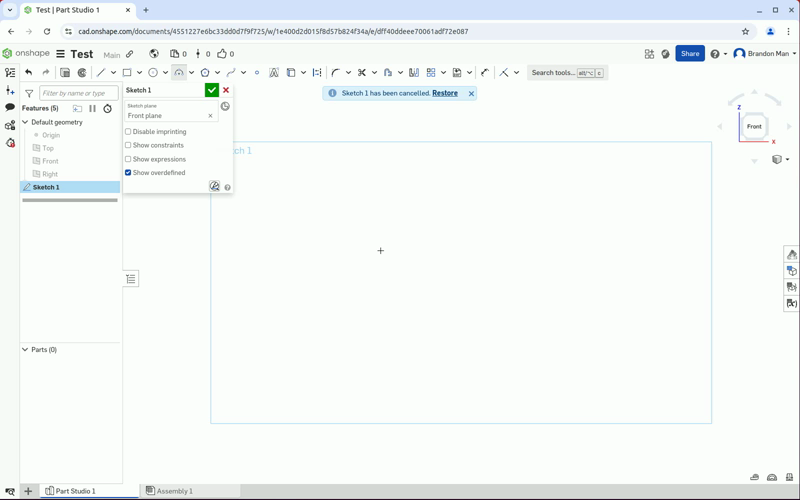
key_up(shift)
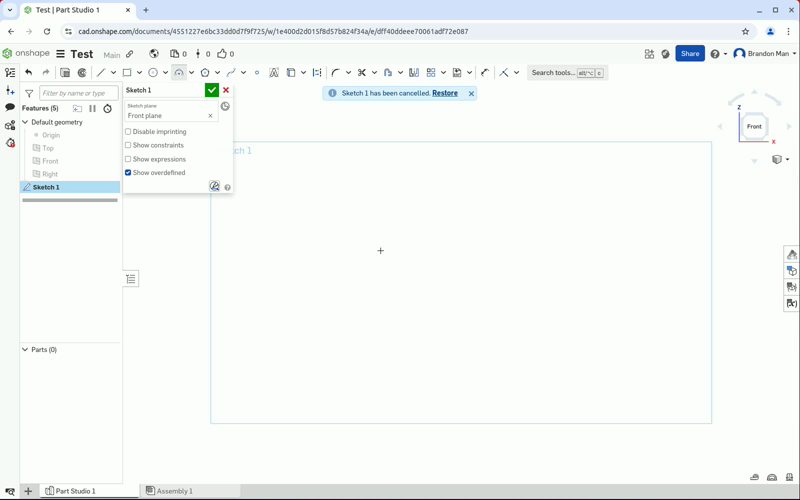
key_down(shift)
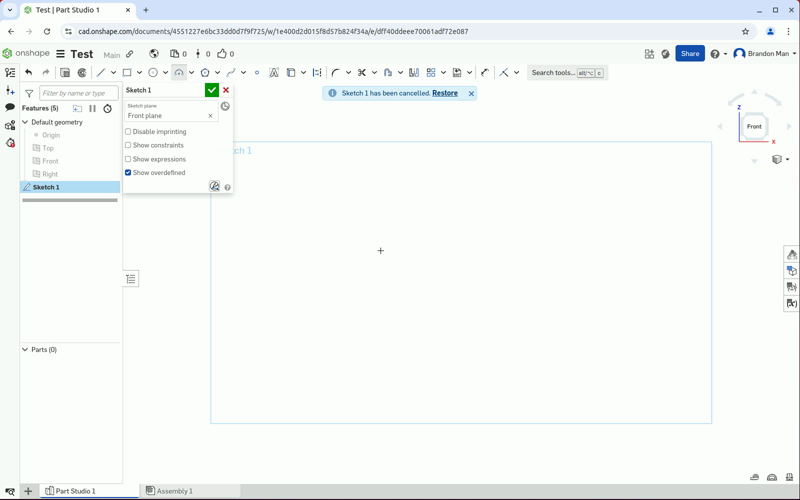
mouse_move(381, 316)
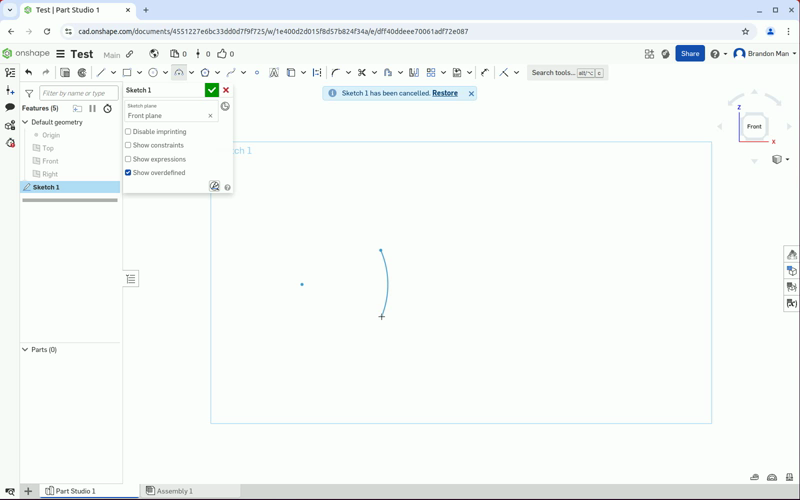
click(381, 316)
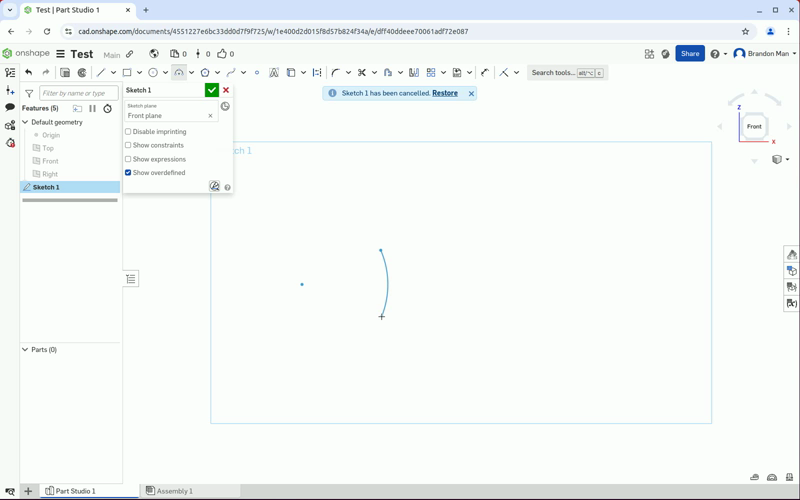
mouse_move(348, 283)
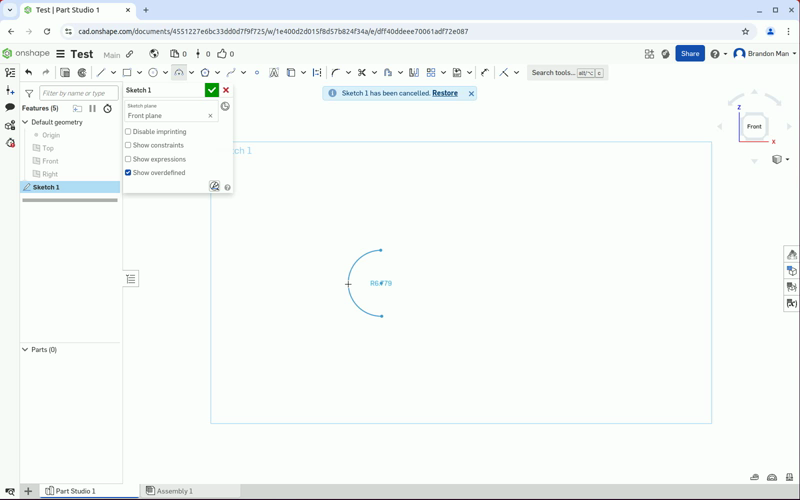
click(348, 283)
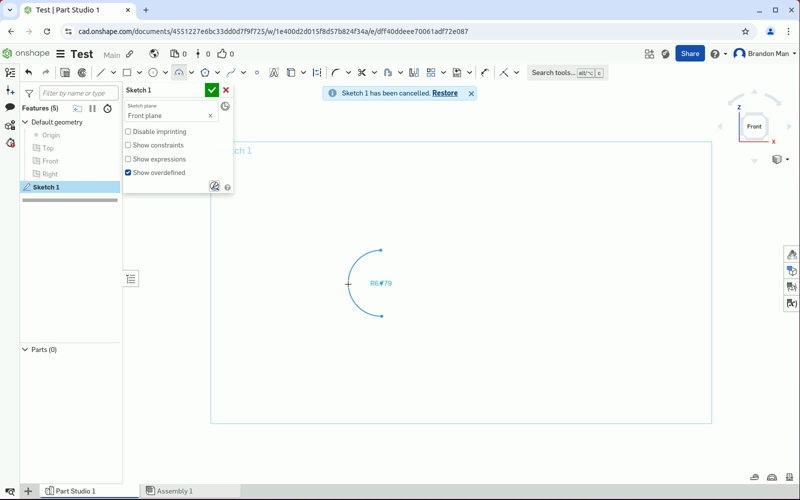
key_up(shift)
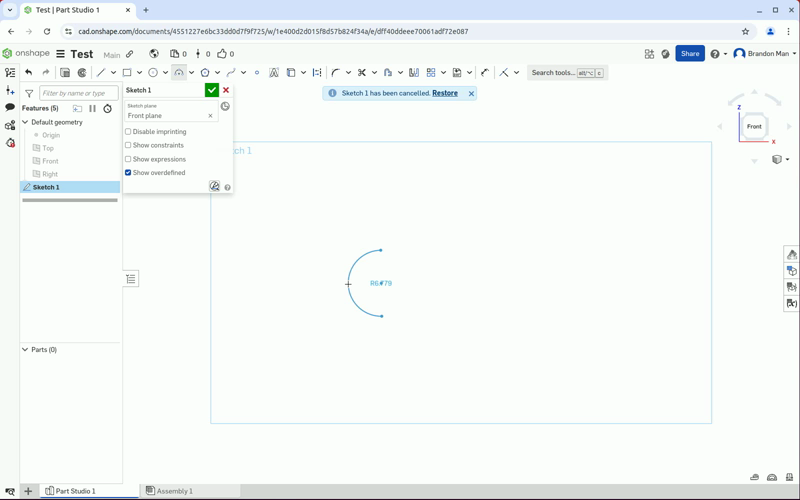
key(esc)
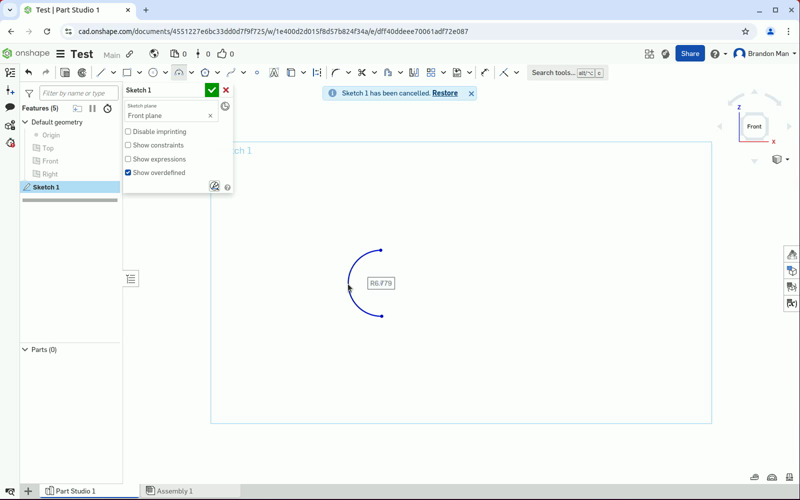
key(l)
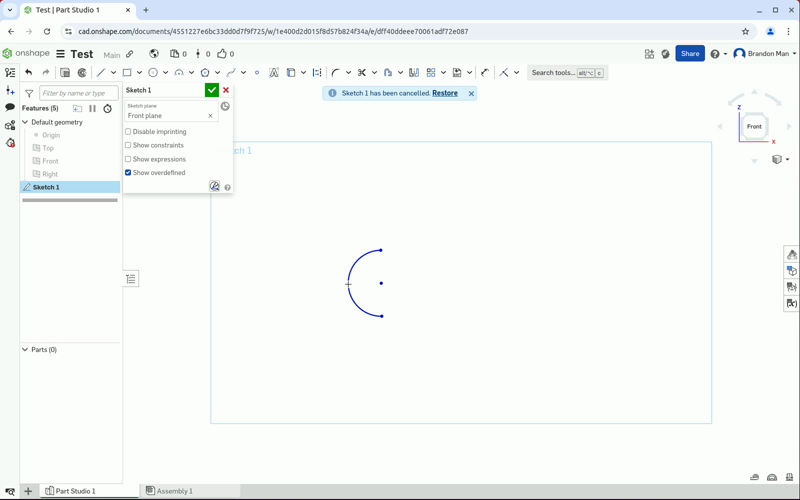
mouse_move(381, 316)
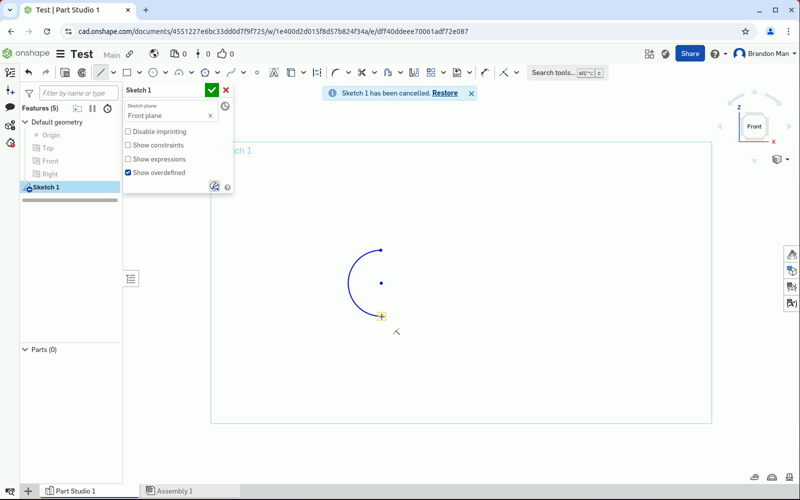
click(381, 316)
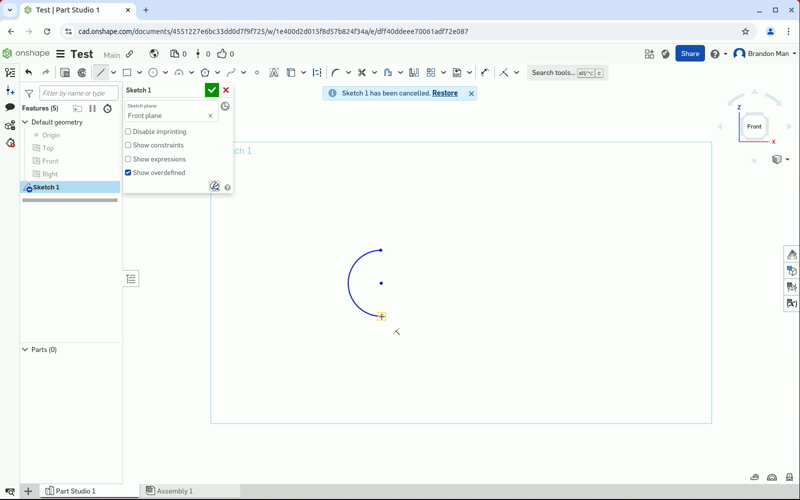
key_down(shift)
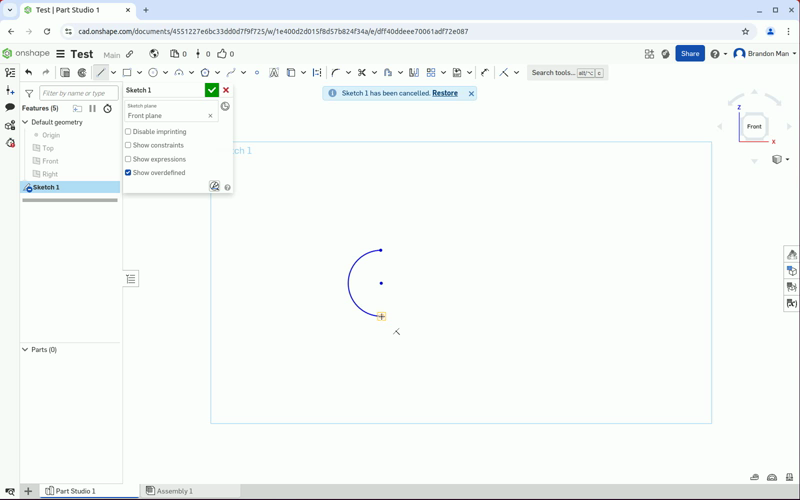
mouse_move(411, 316)
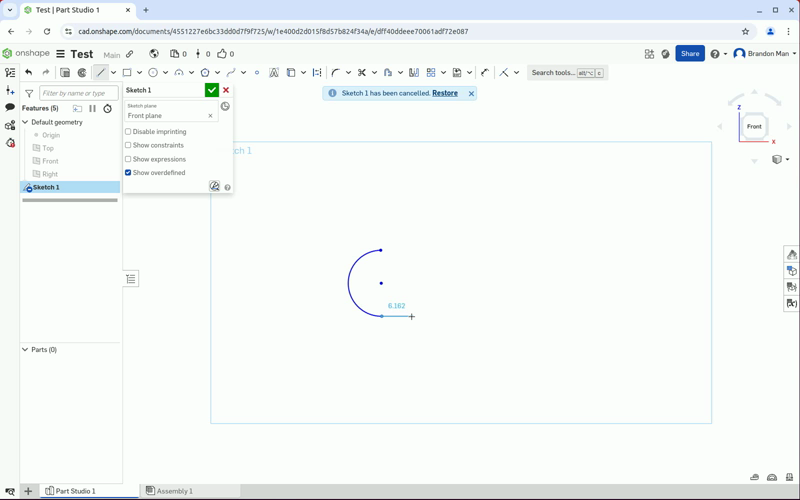
mouse_move(388, 315)
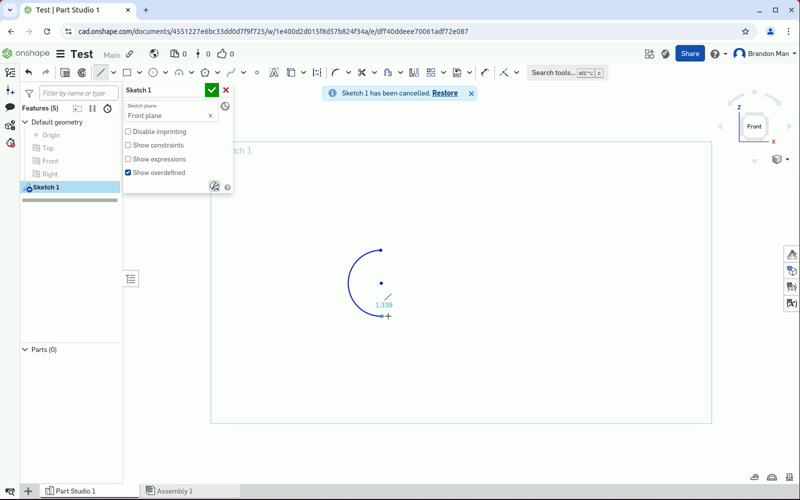
scroll(6)
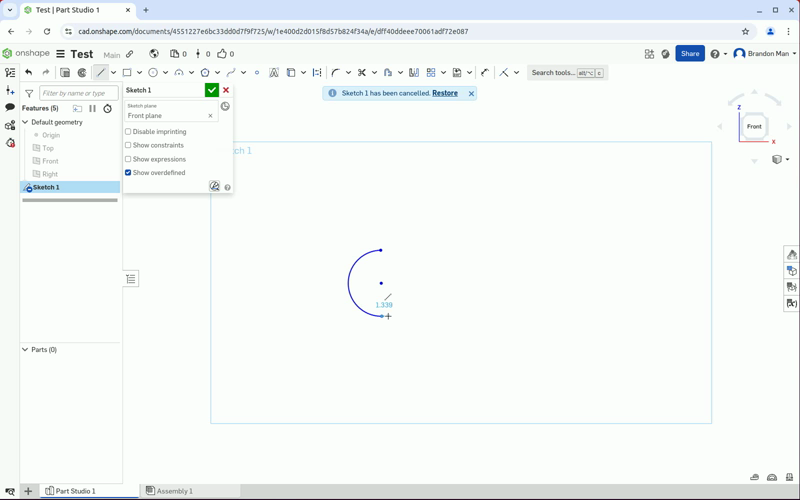
scroll(6)
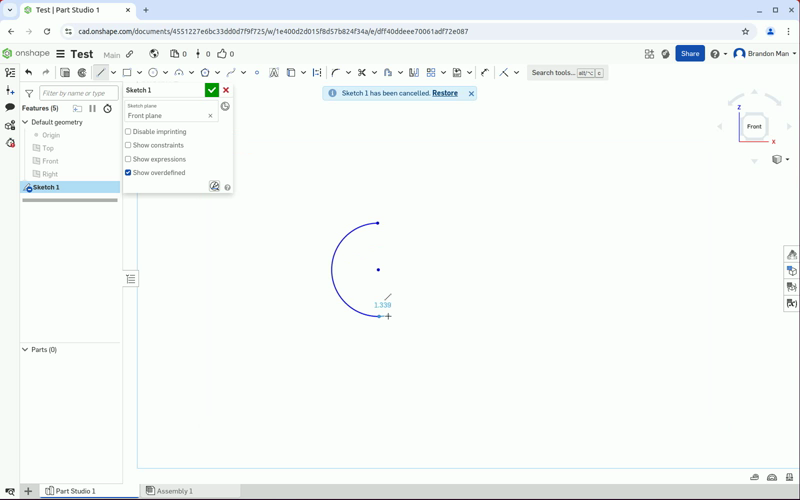
scroll(6)
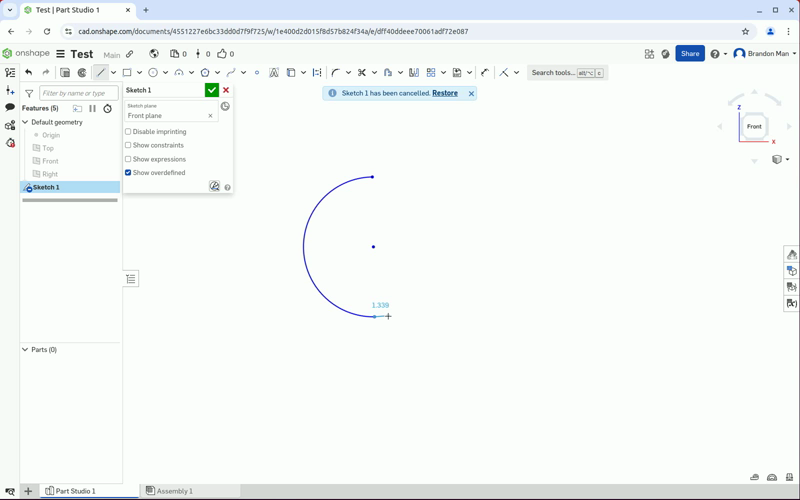
scroll(6)
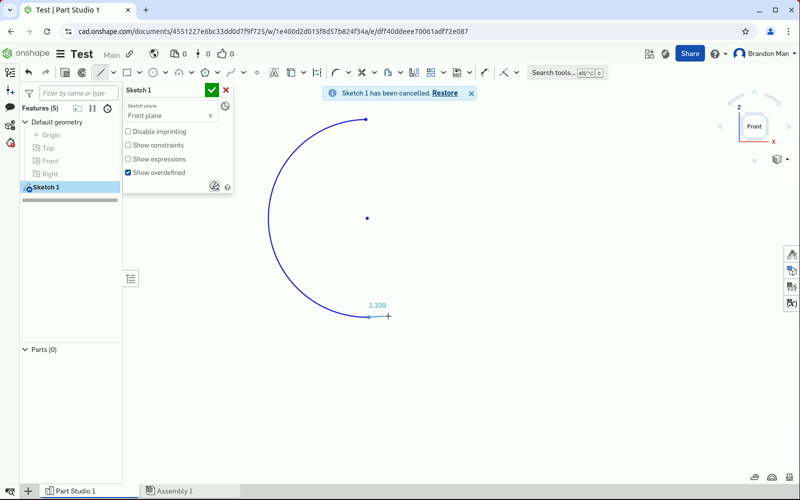
scroll(6)
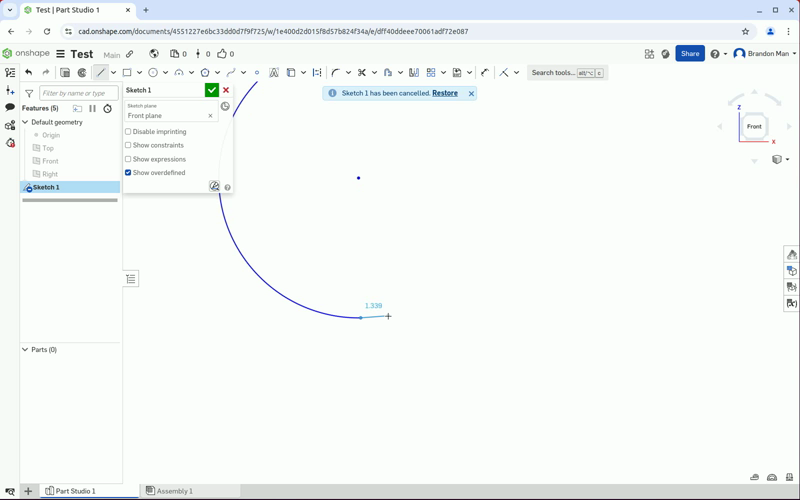
scroll(6)
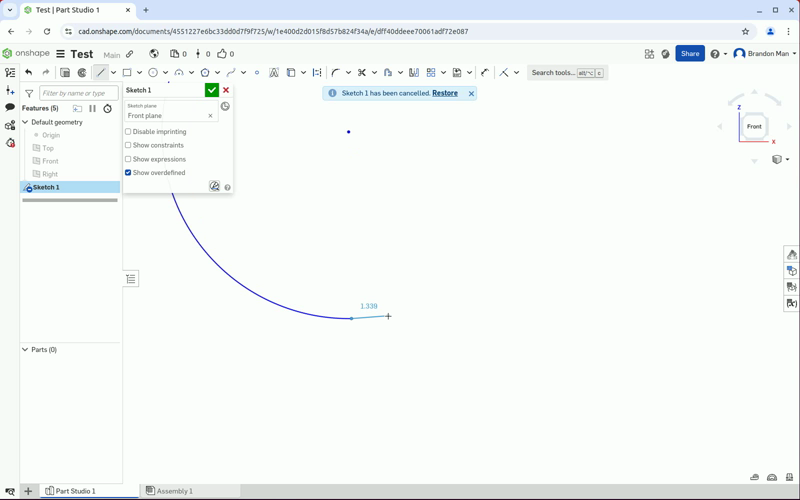
scroll(6)
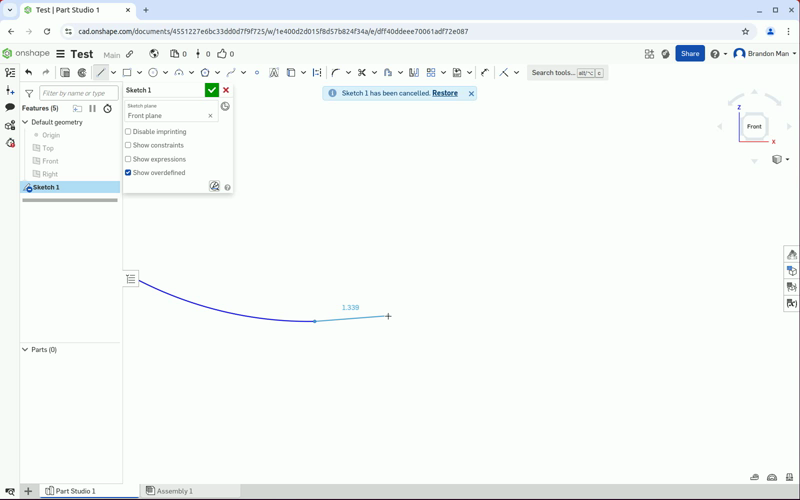
click(388, 315)
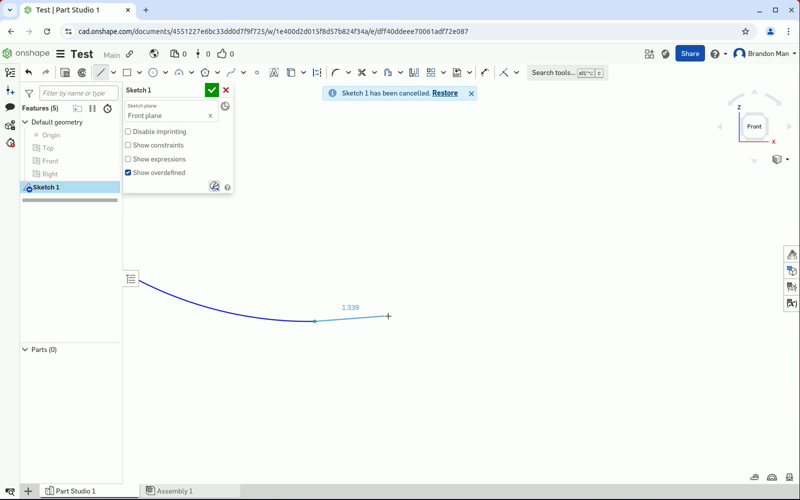
scroll(-6)
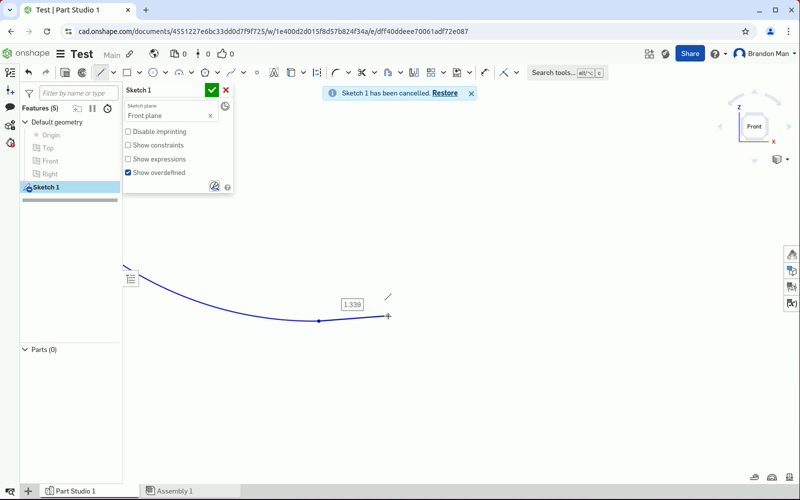
scroll(-6)
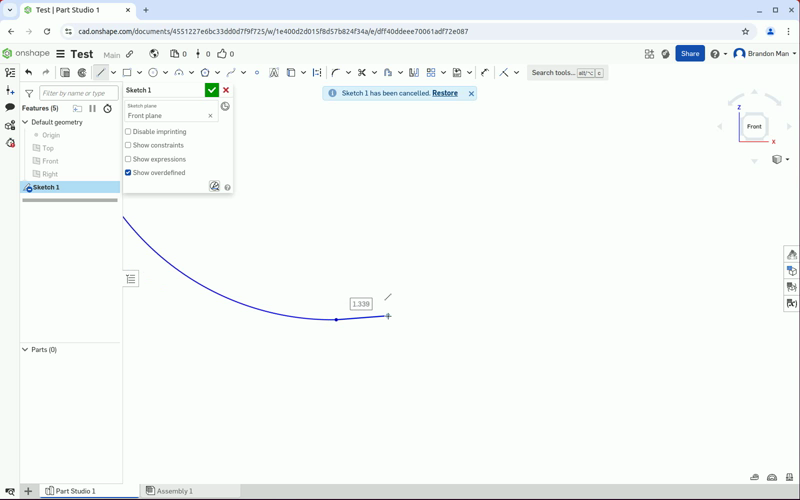
scroll(-6)
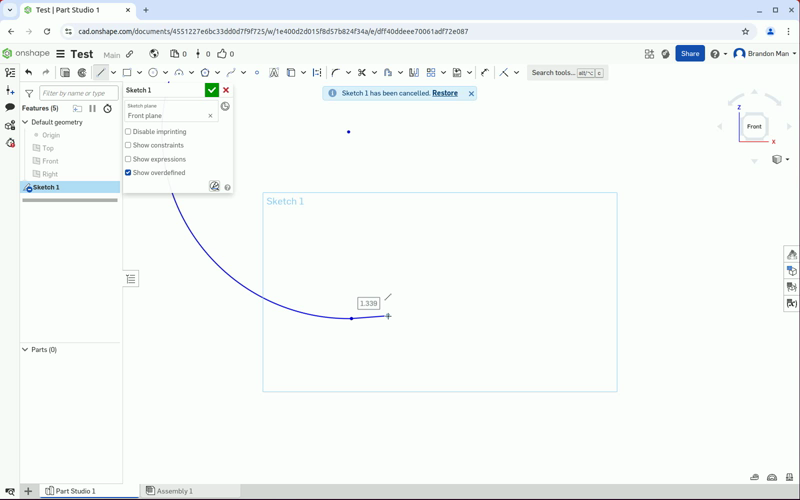
scroll(-6)
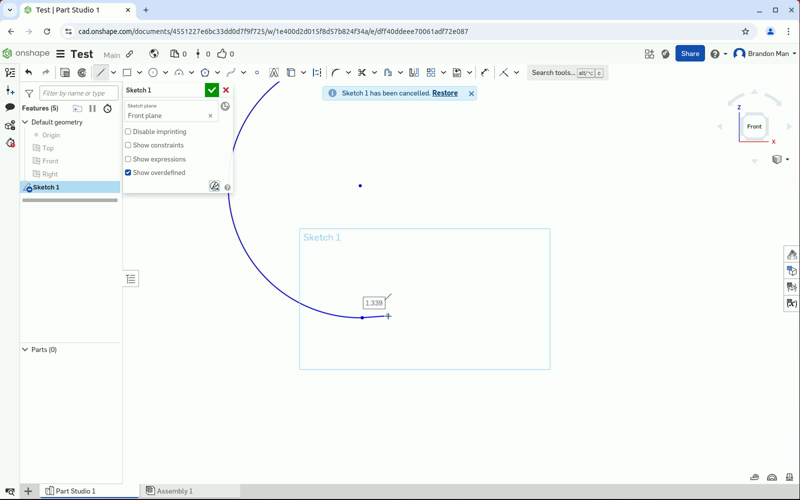
scroll(-6)
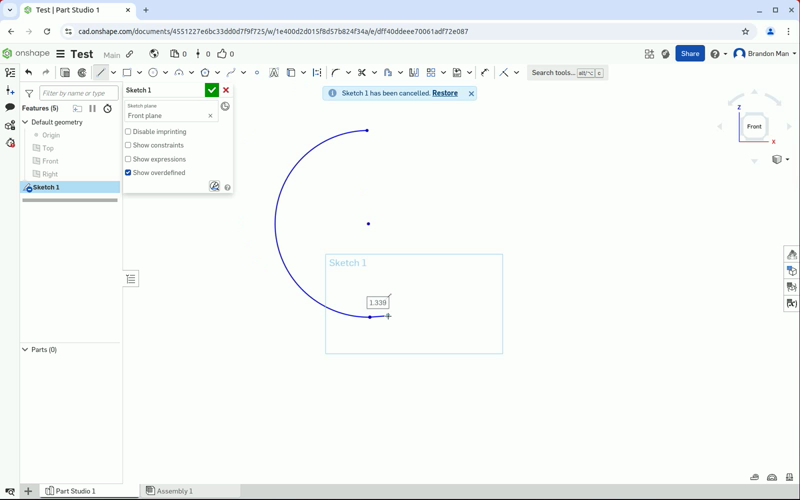
scroll(-6)
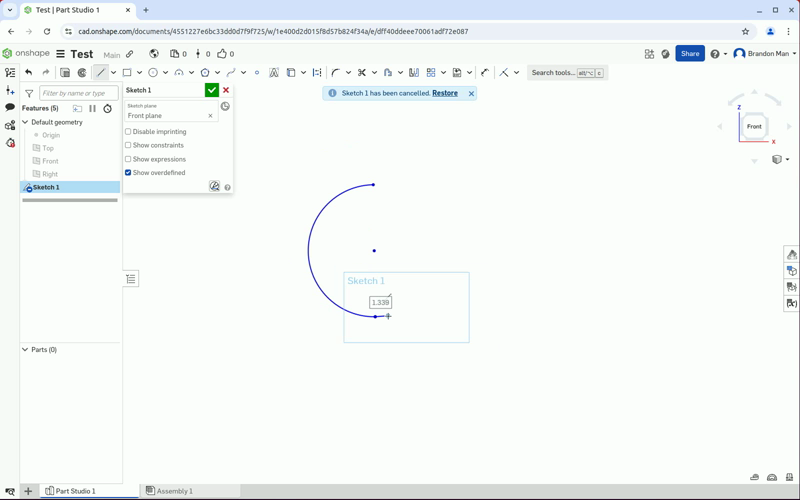
scroll(-6)
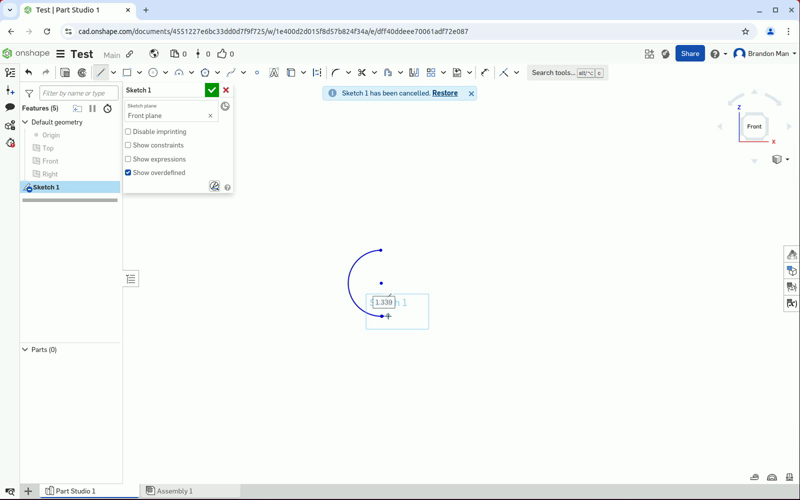
key_up(shift)
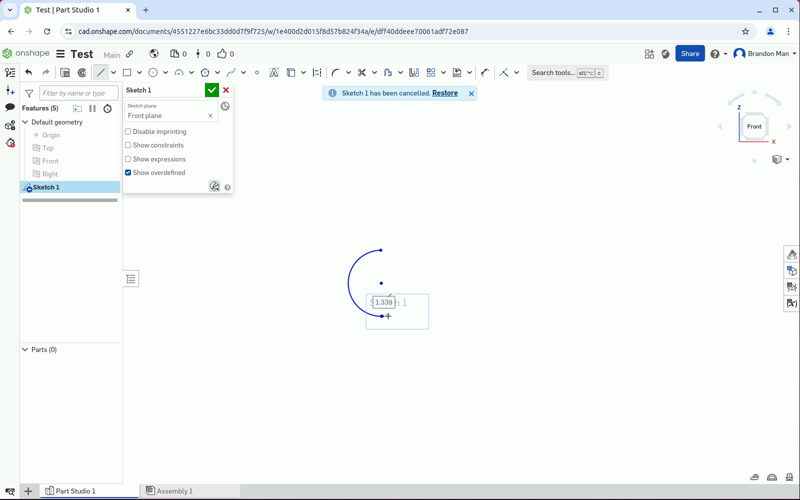
key(esc)
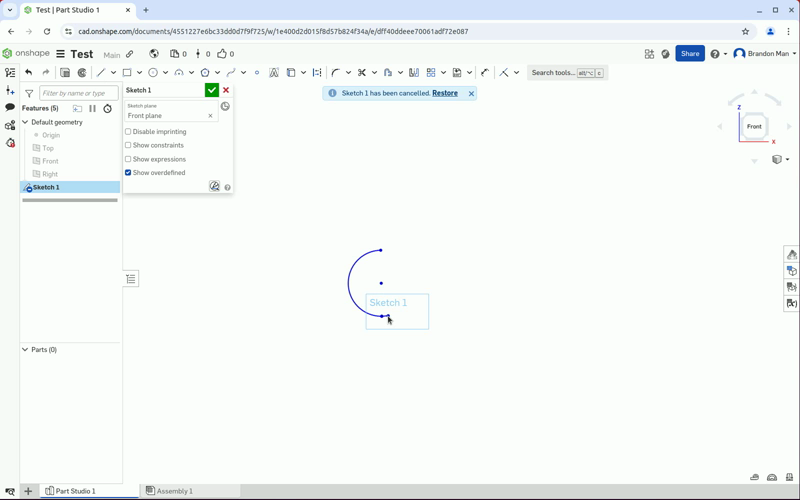
key(a)
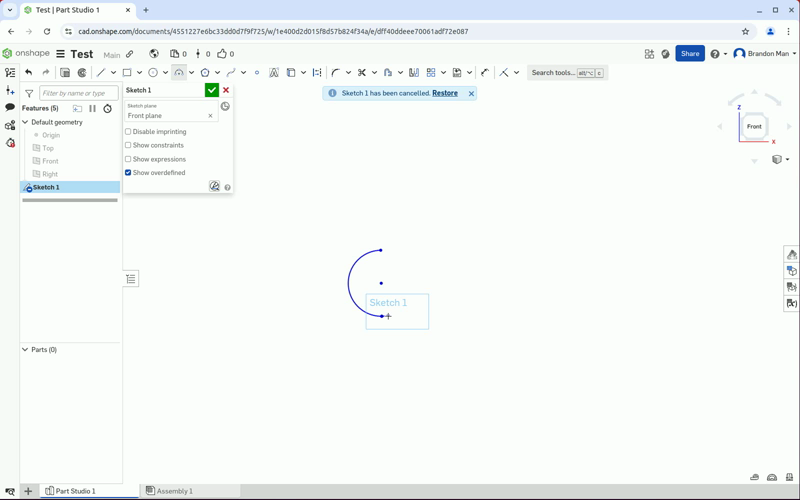
mouse_move(388, 315)
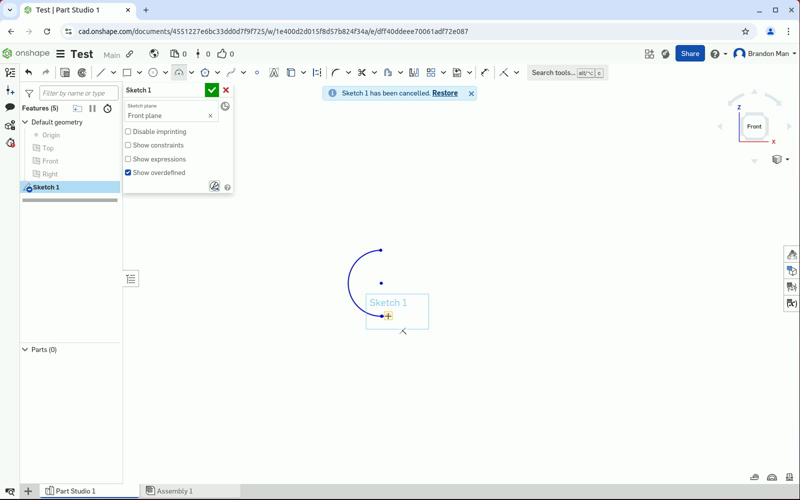
click(388, 315)
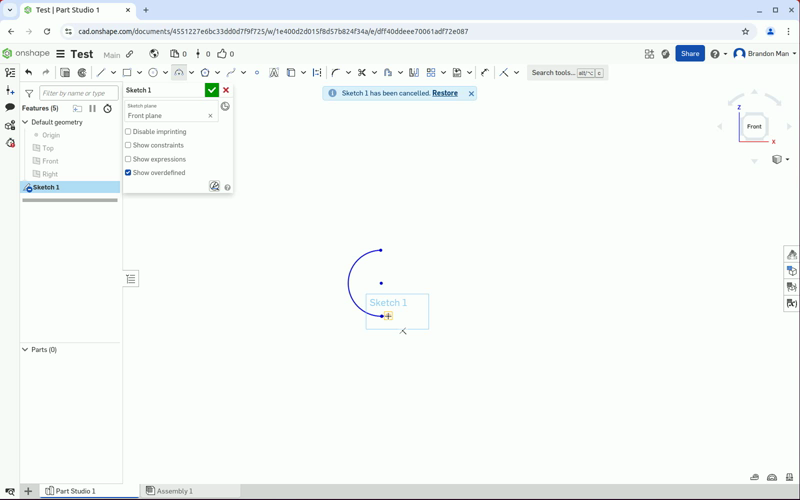
key_down(shift)
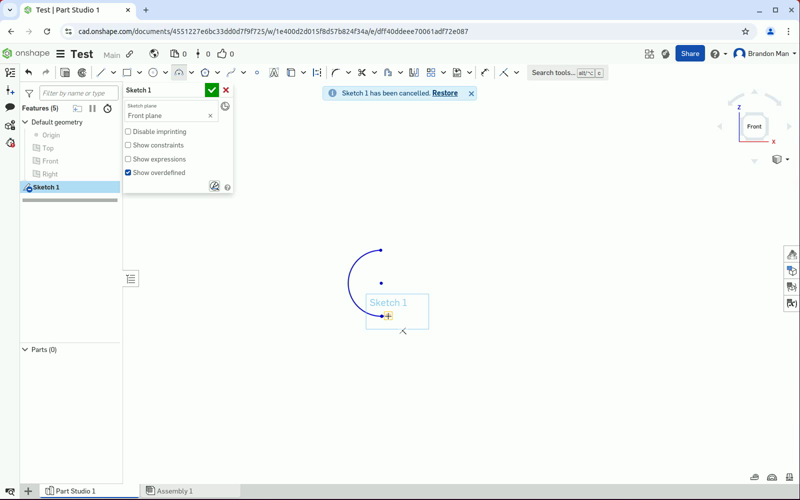
mouse_move(388, 250)
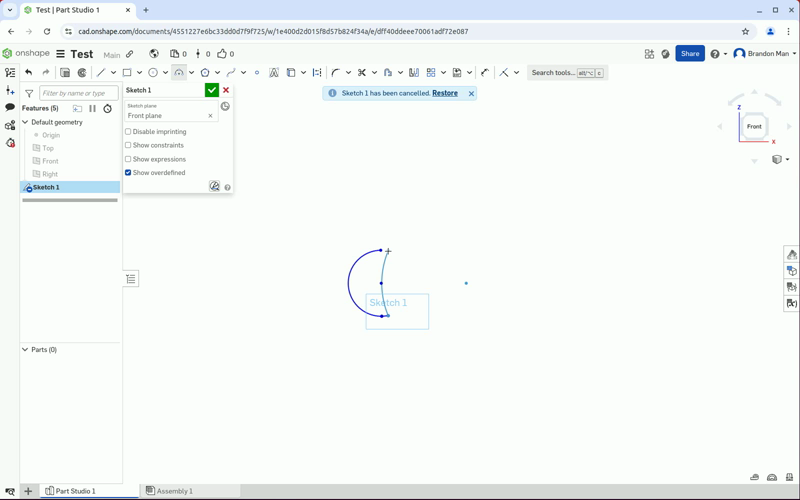
click(388, 250)
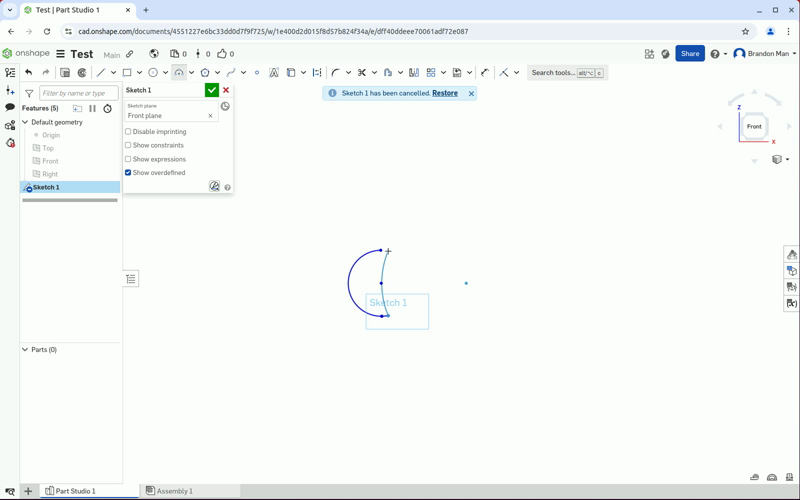
mouse_move(414, 283)
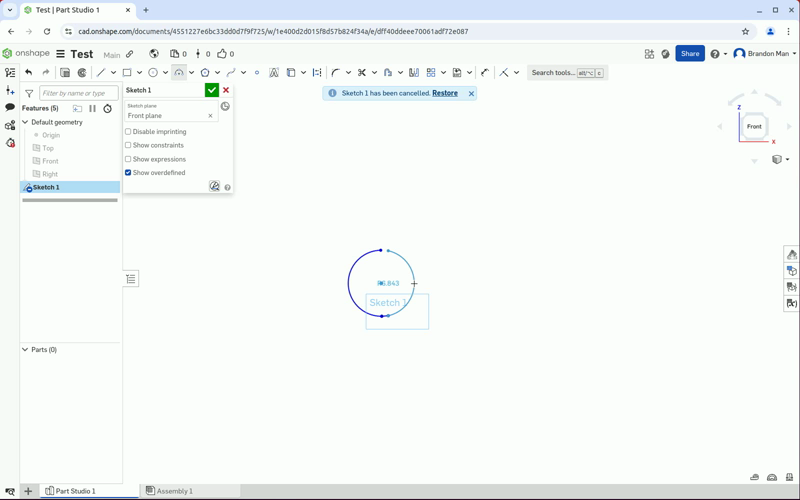
click(414, 283)
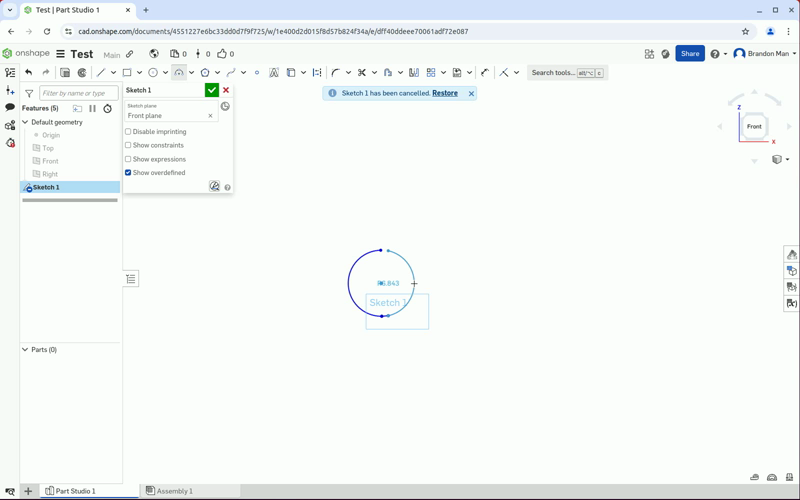
key_up(shift)
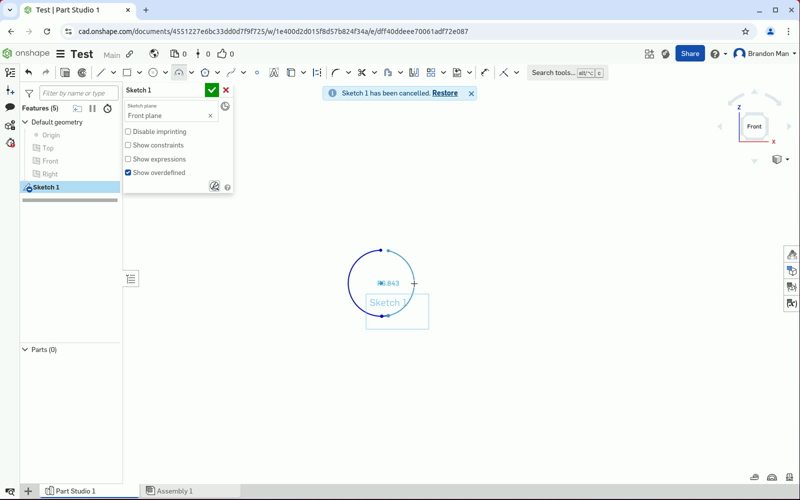
key(esc)
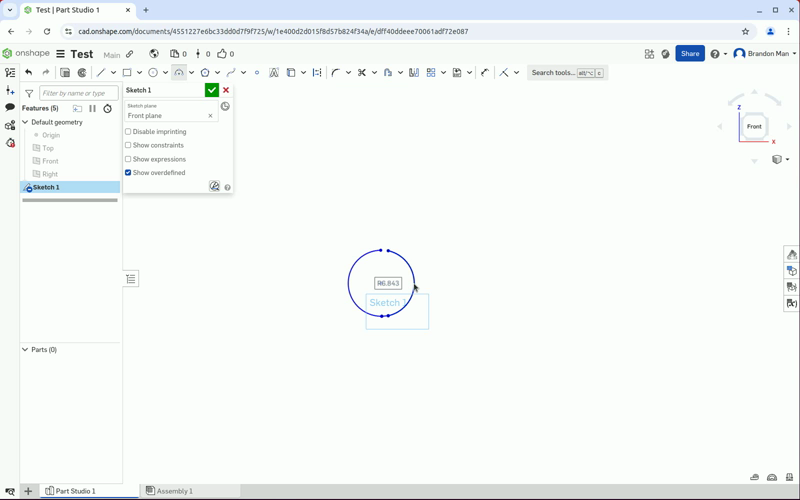
key(l)
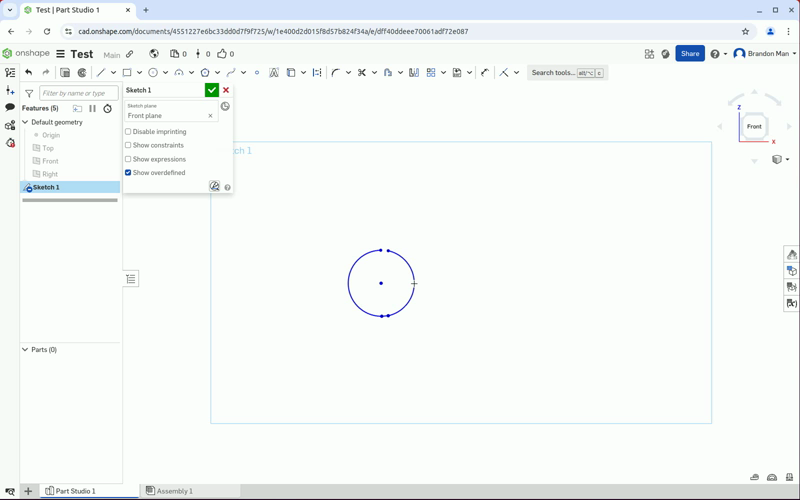
mouse_move(388, 250)
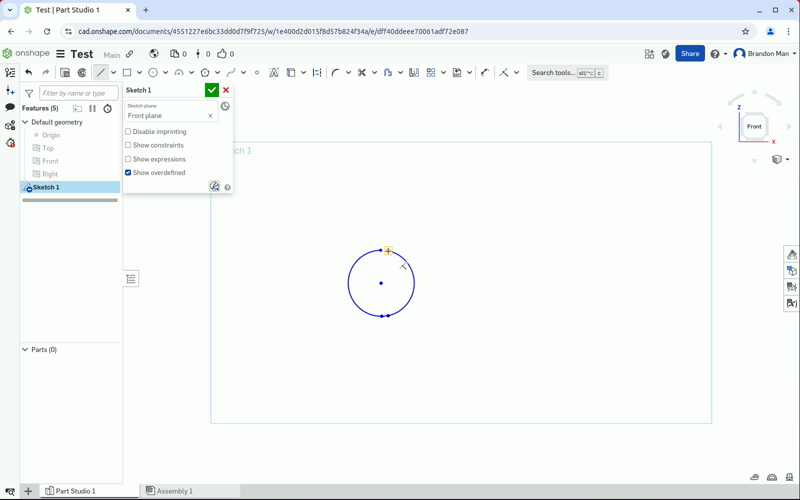
click(388, 250)
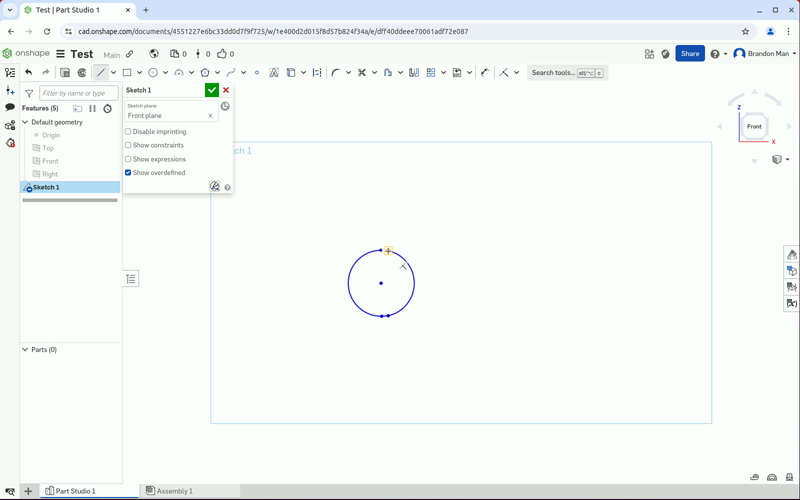
mouse_move(418, 250)
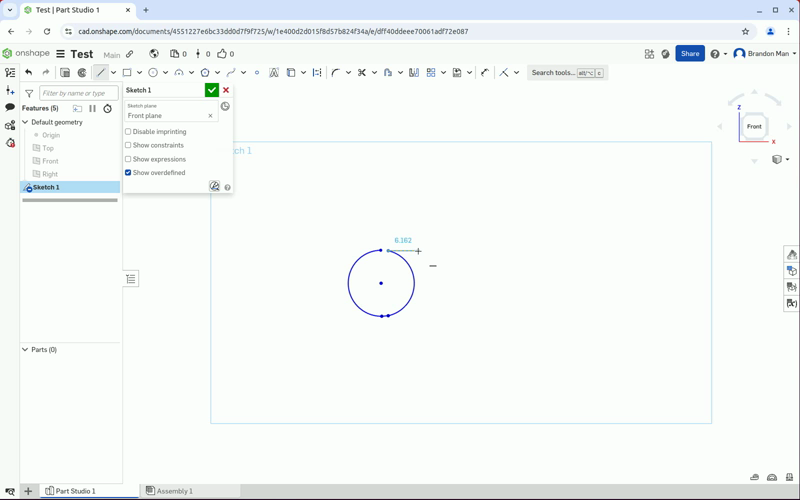
key_down(shift)
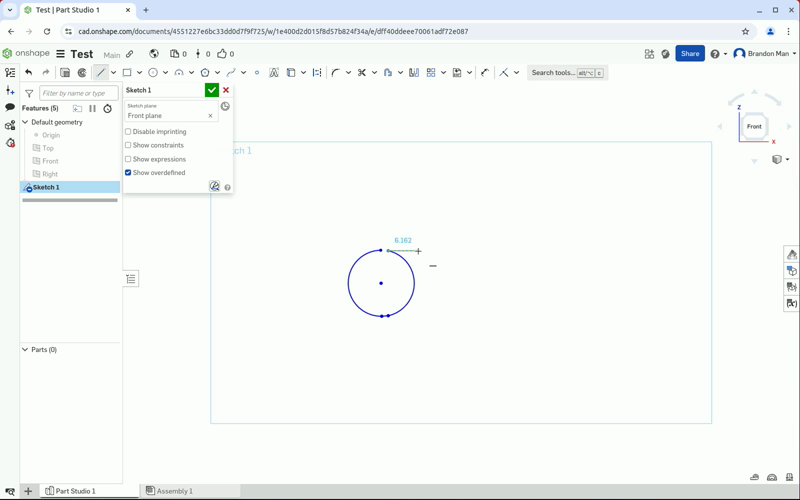
mouse_move(380, 250)
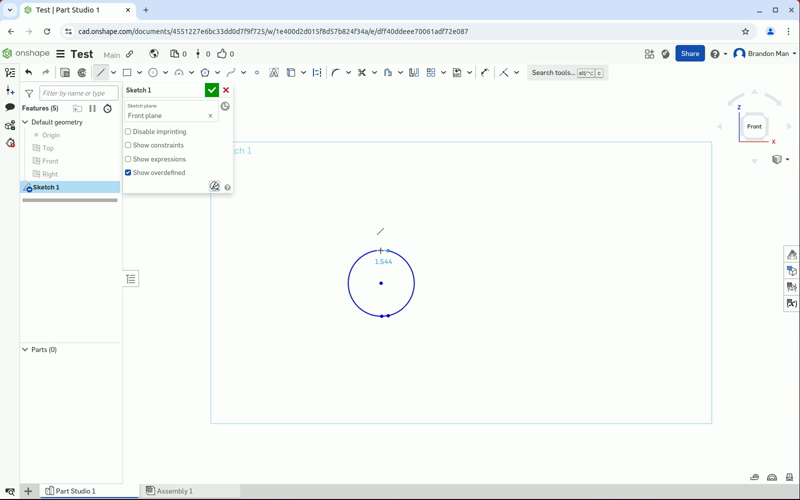
scroll(6)
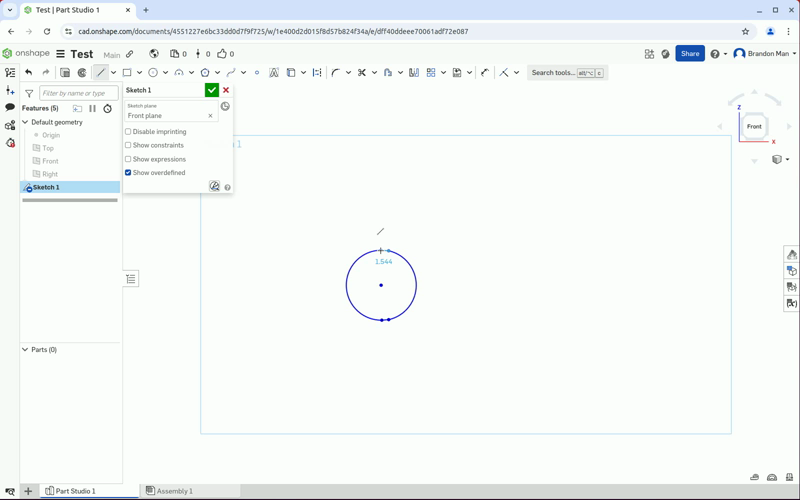
scroll(6)
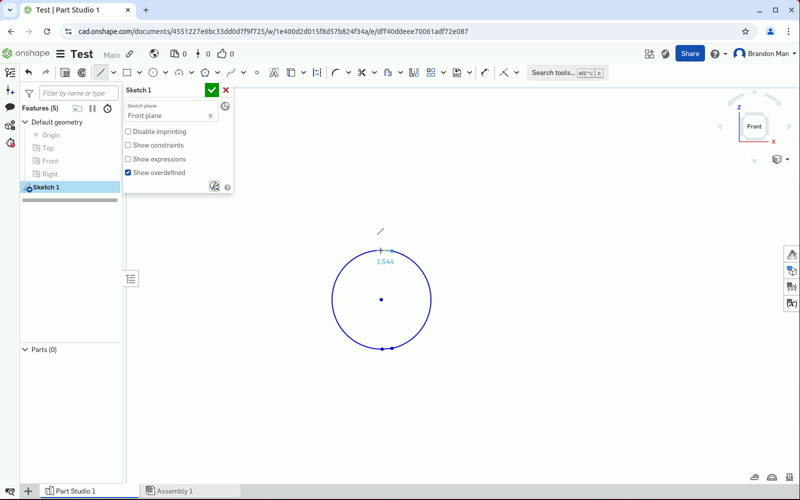
scroll(6)
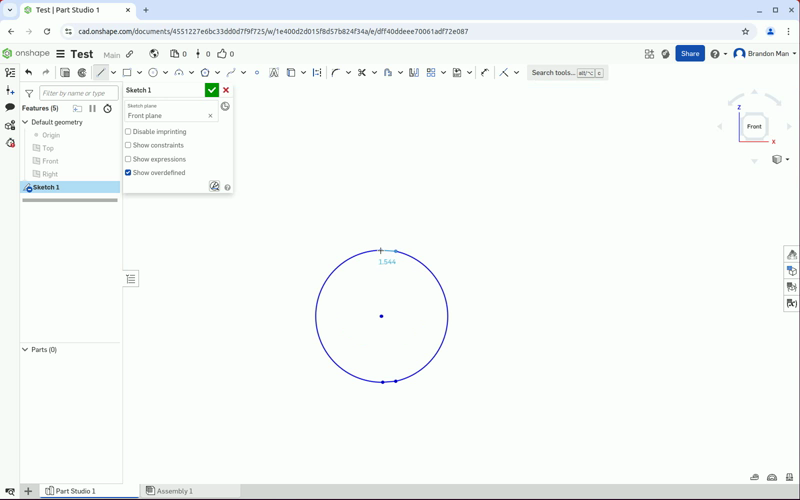
scroll(6)
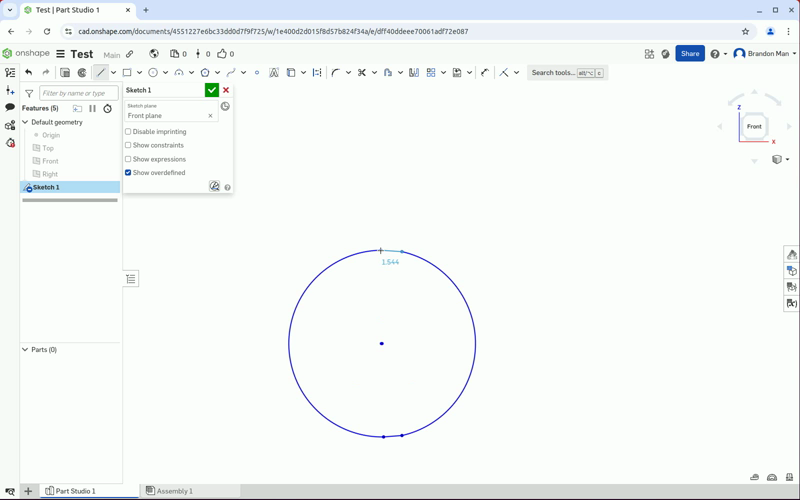
scroll(6)
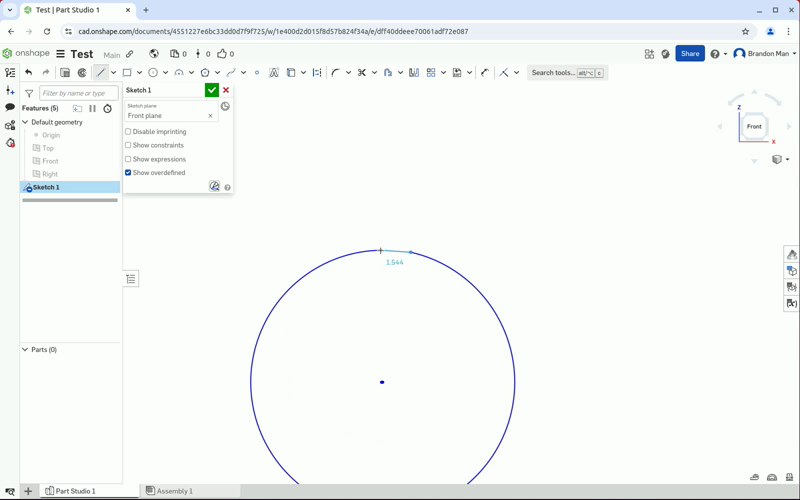
scroll(6)
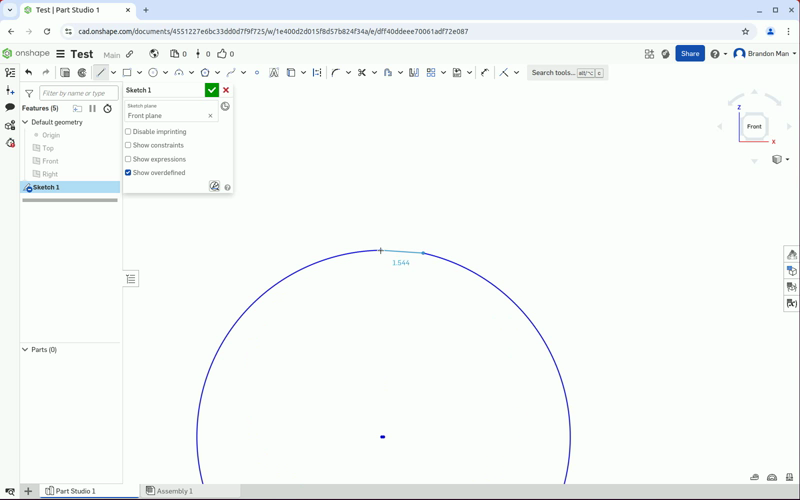
scroll(6)
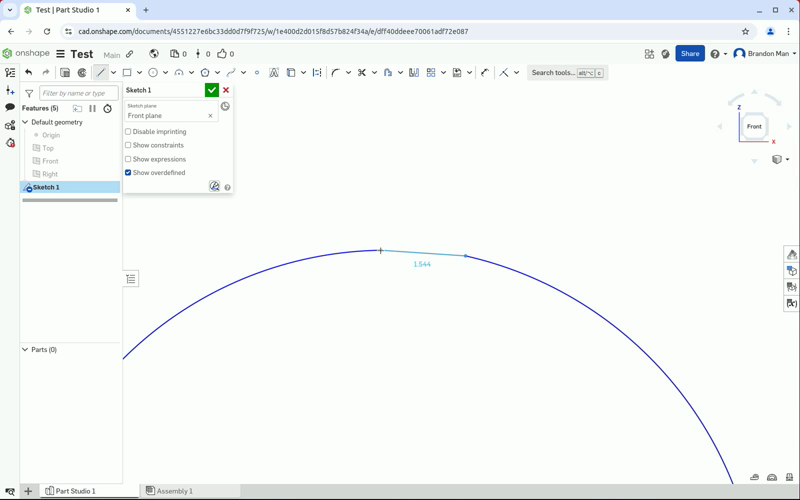
key_up(shift)
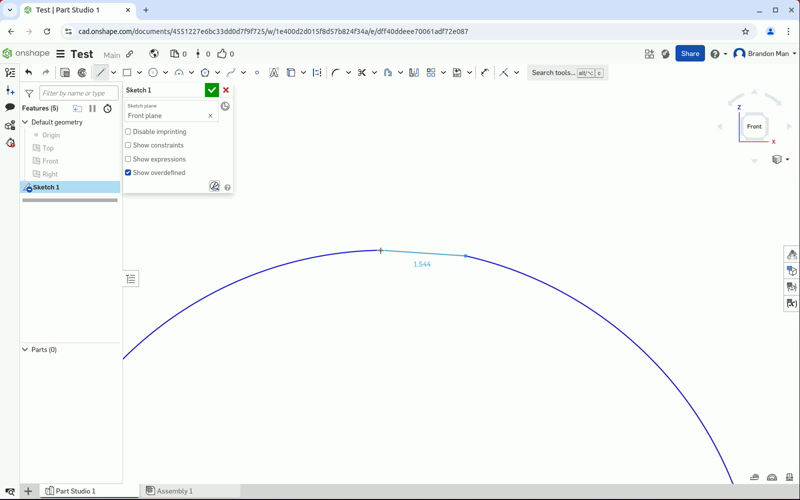
click(380, 250)
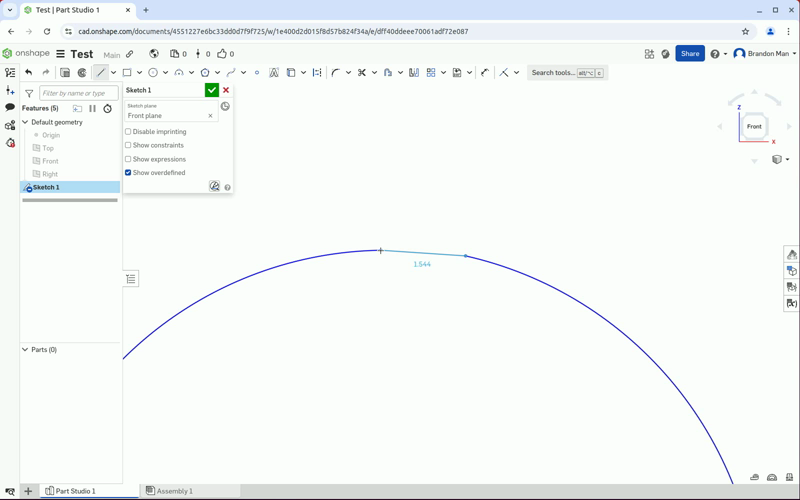
scroll(-6)
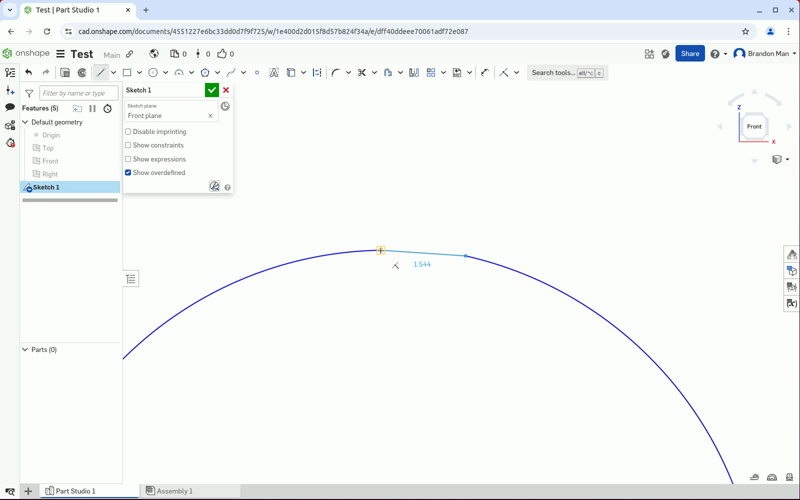
scroll(-6)
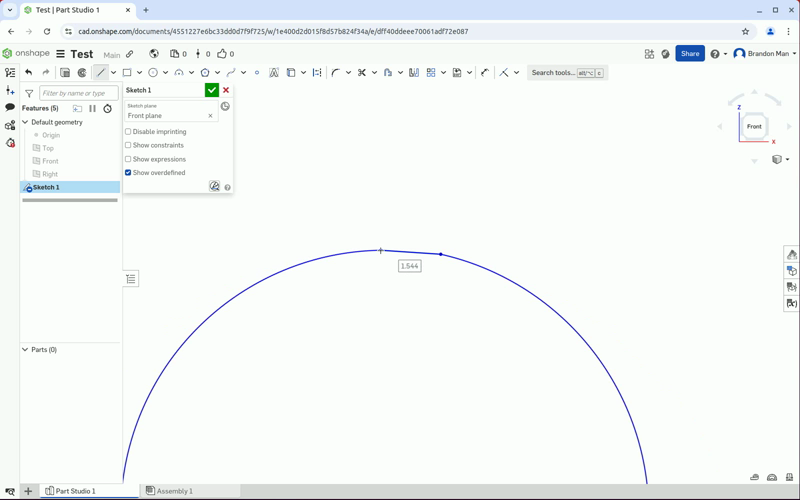
scroll(-6)
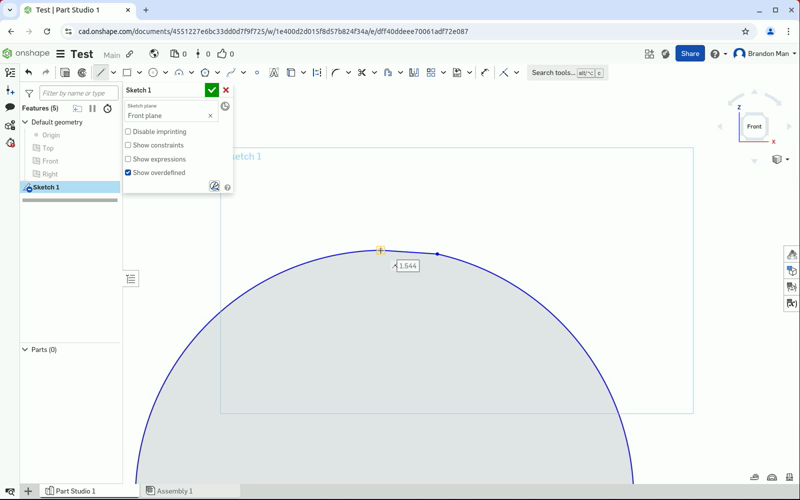
scroll(-6)
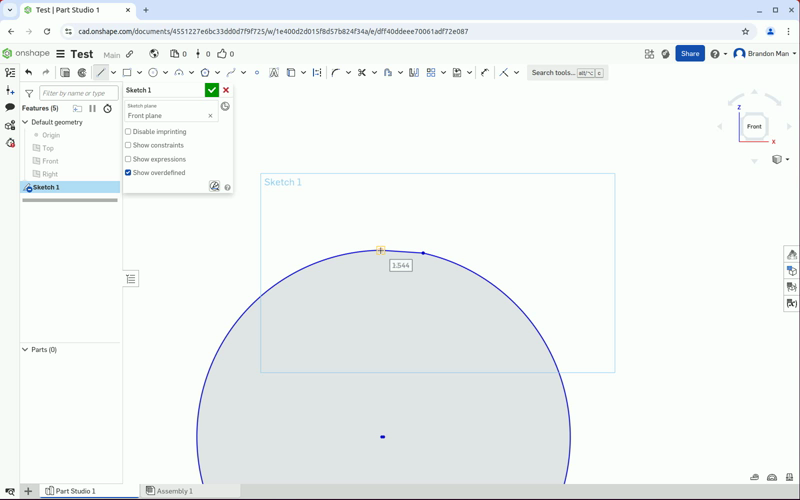
scroll(-6)
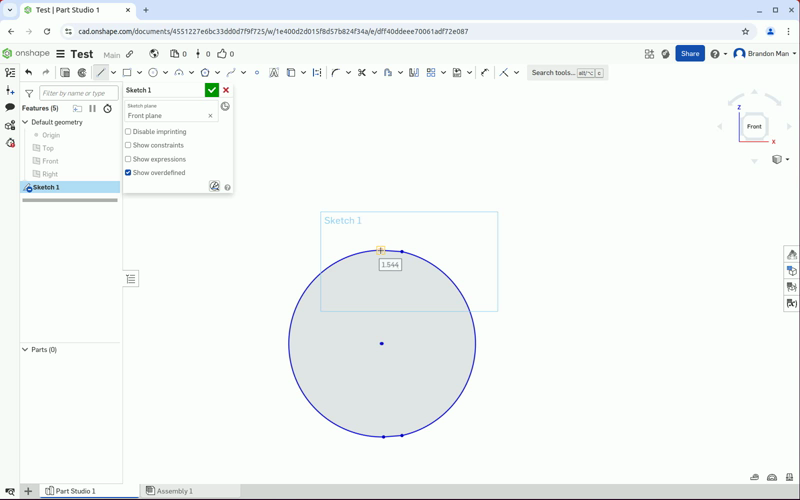
scroll(-6)
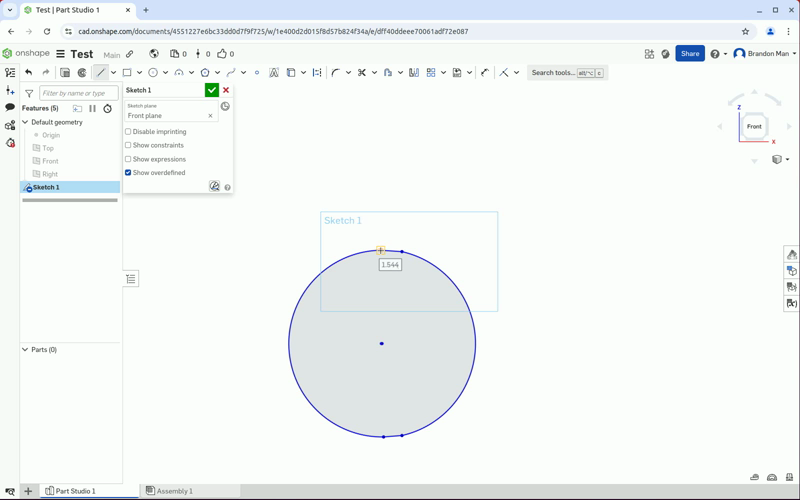
scroll(-6)
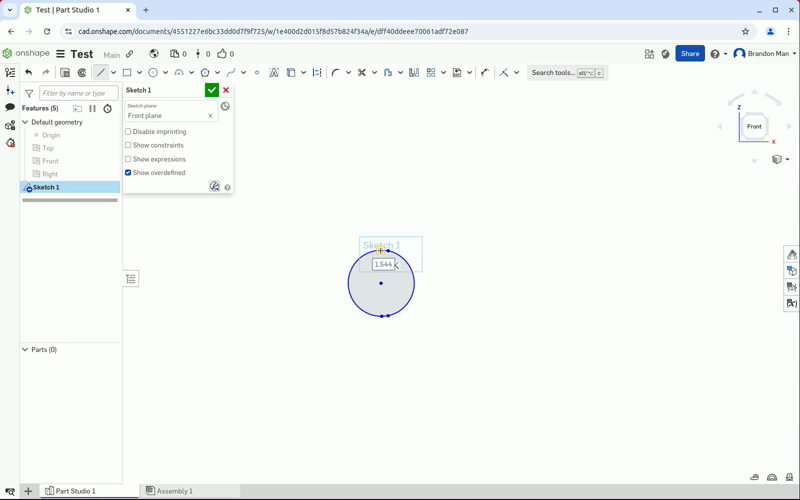
key(esc)
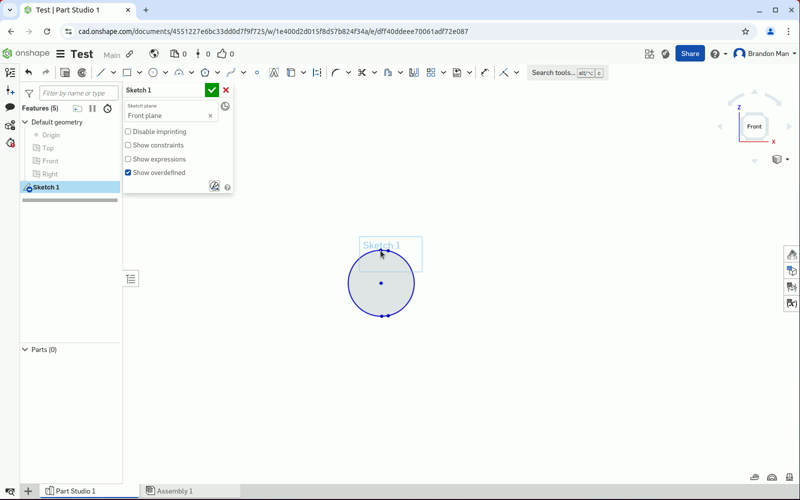
key(c)
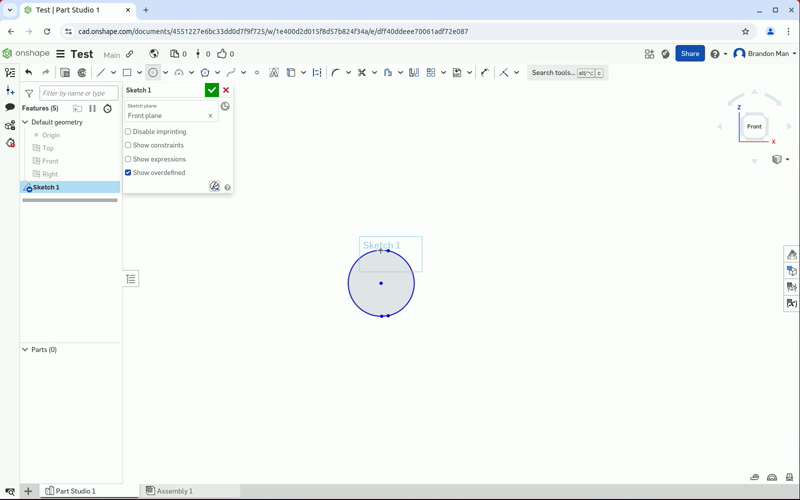
key_down(shift)
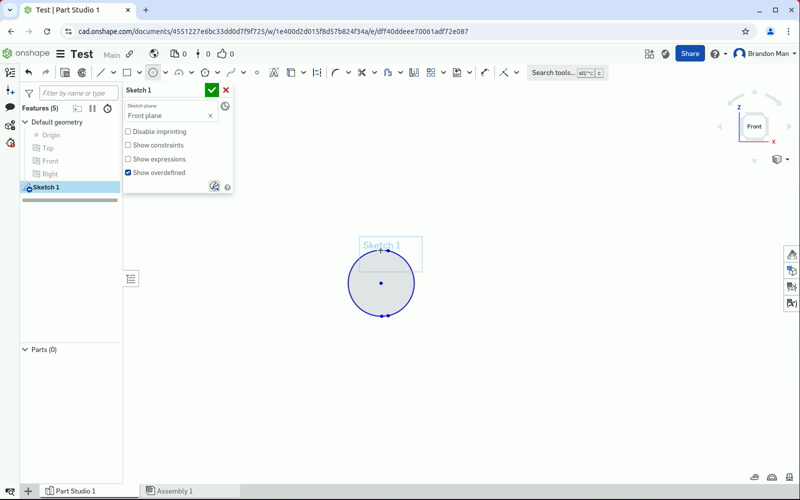
mouse_move(381, 282)
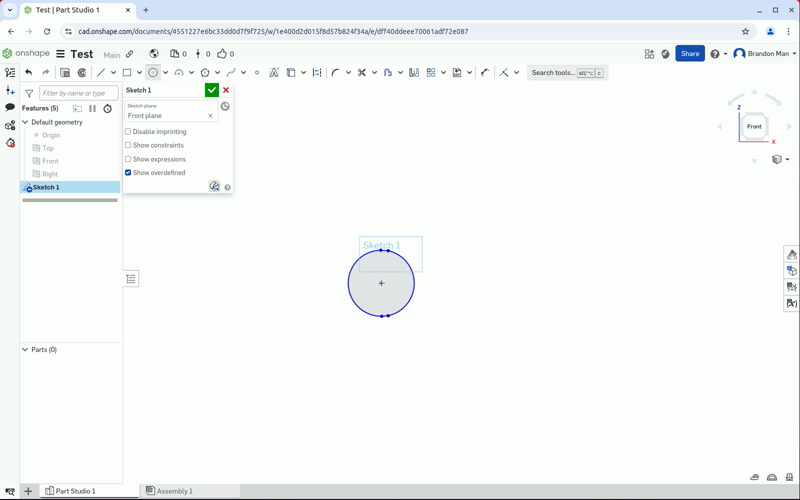
scroll(6)
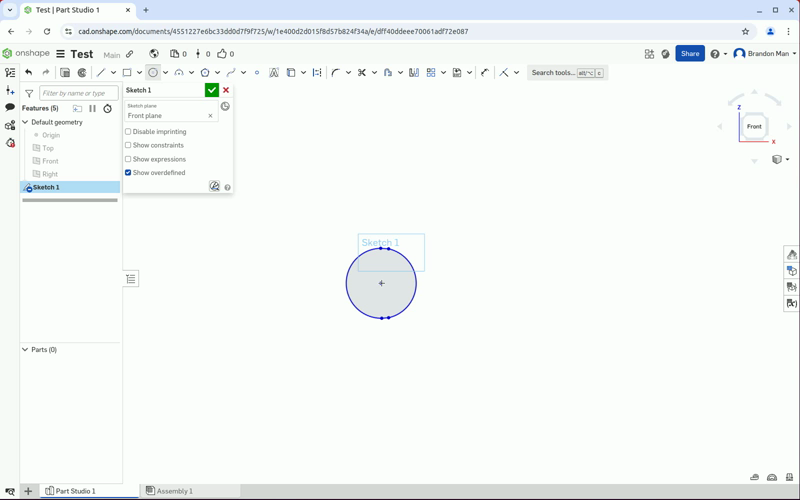
scroll(6)
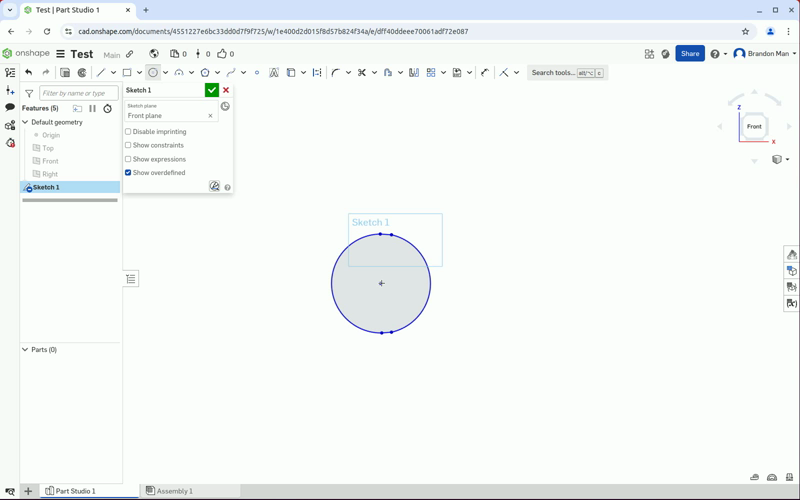
scroll(6)
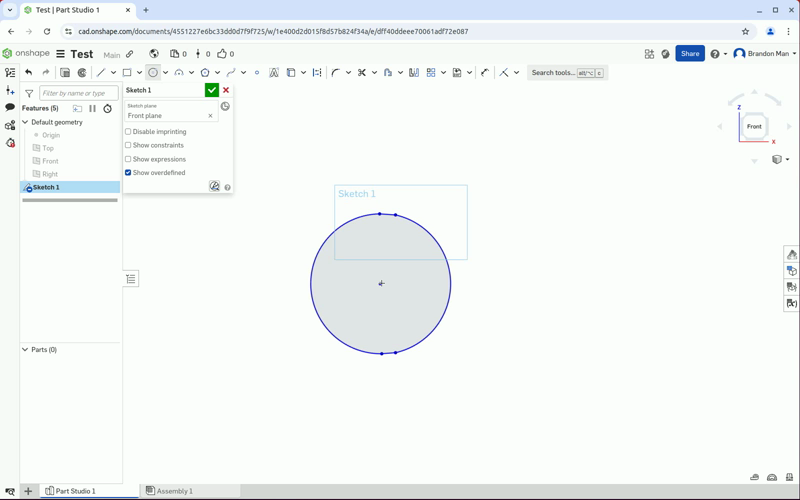
scroll(6)
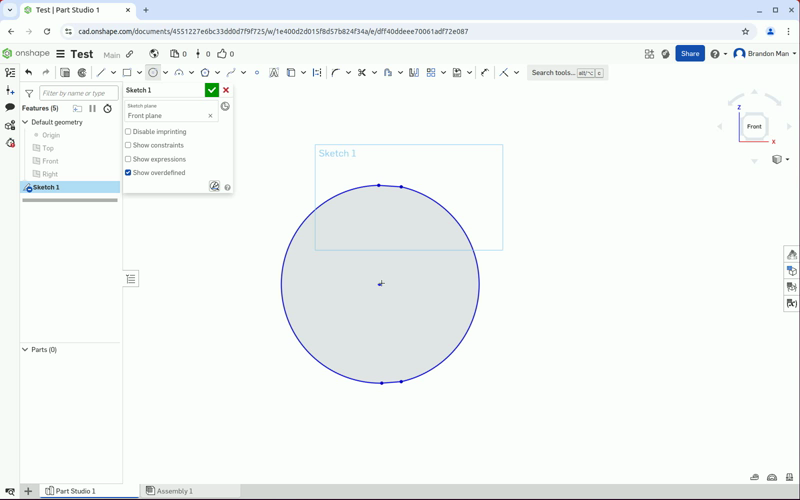
scroll(6)
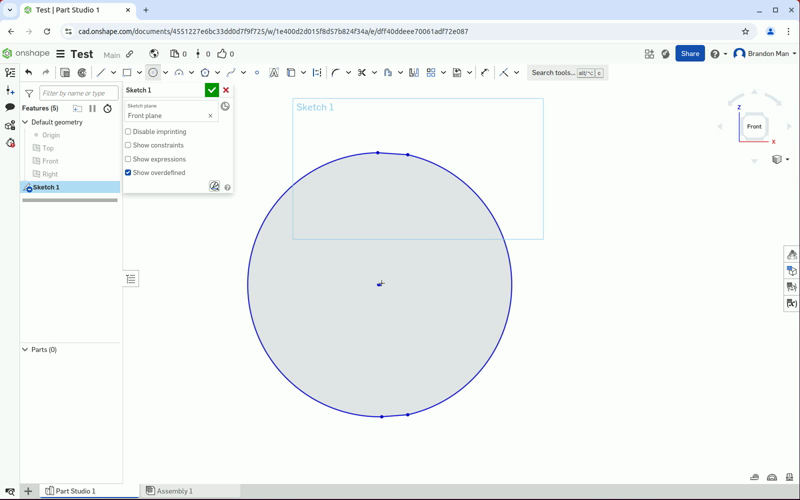
scroll(6)
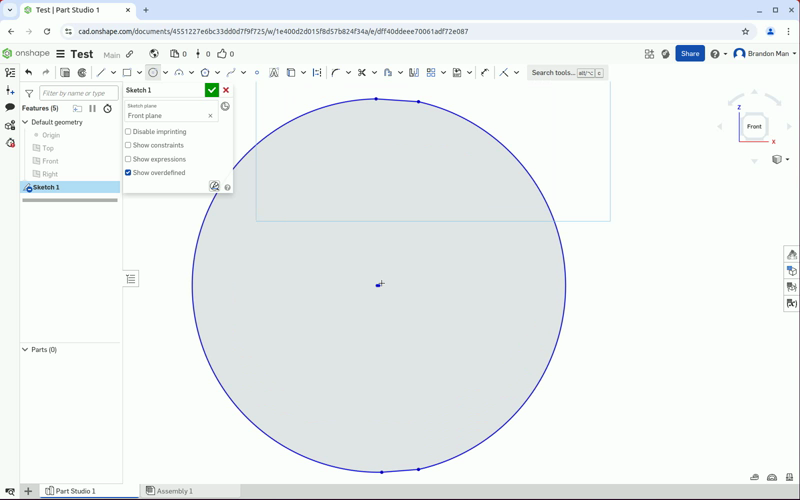
scroll(6)
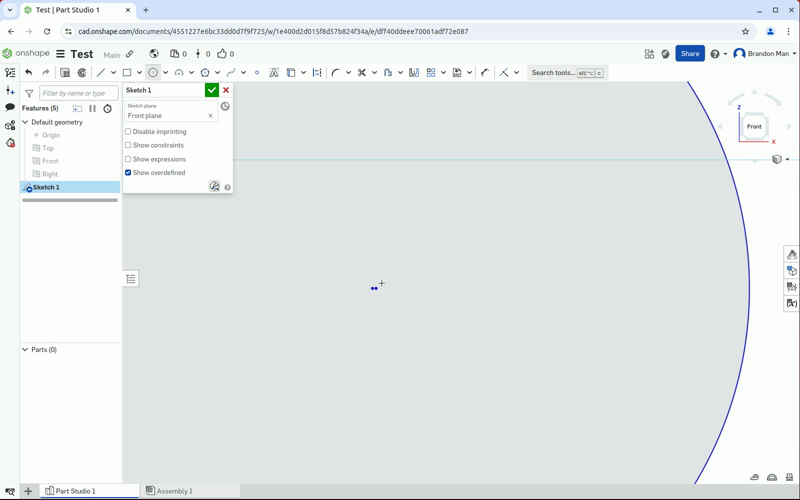
click(381, 282)
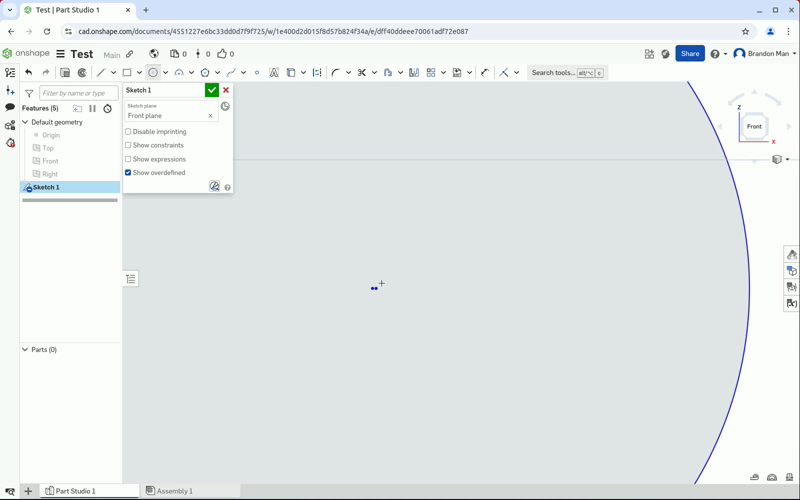
scroll(-6)
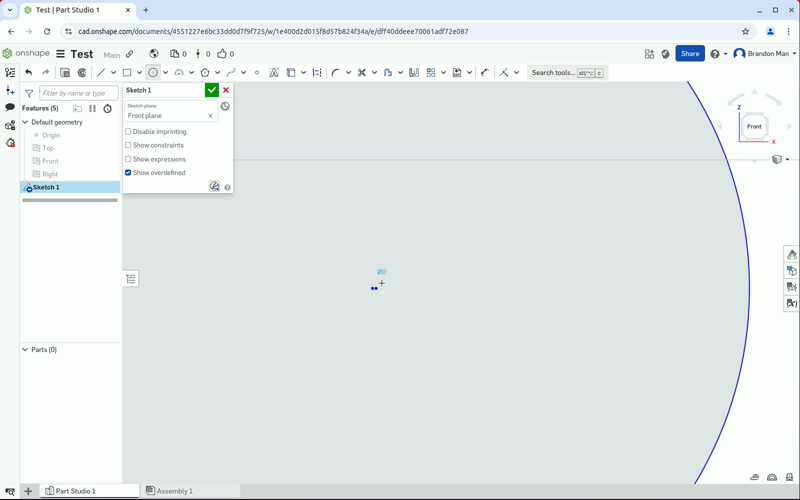
scroll(-6)
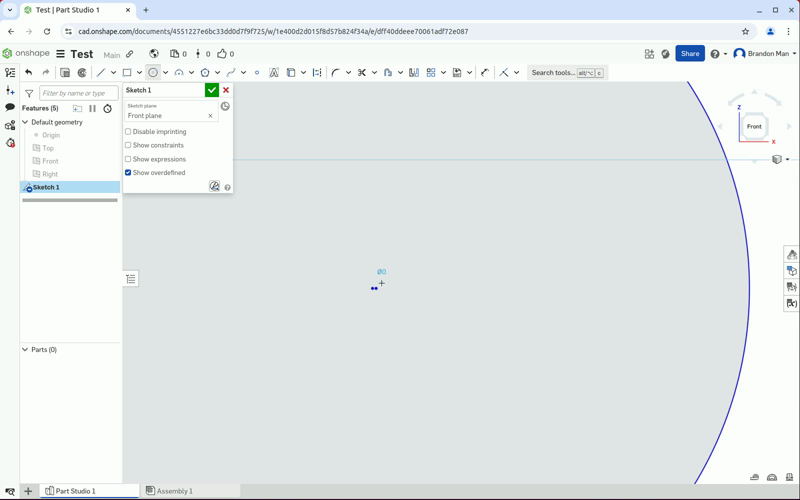
scroll(-6)
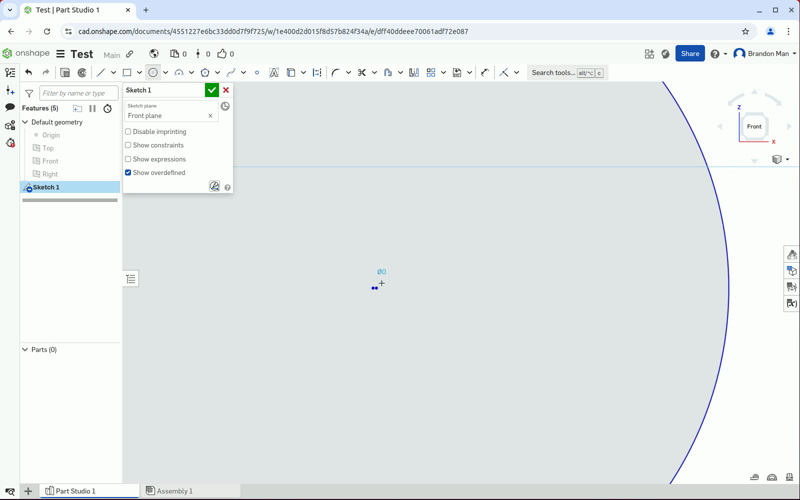
scroll(-6)
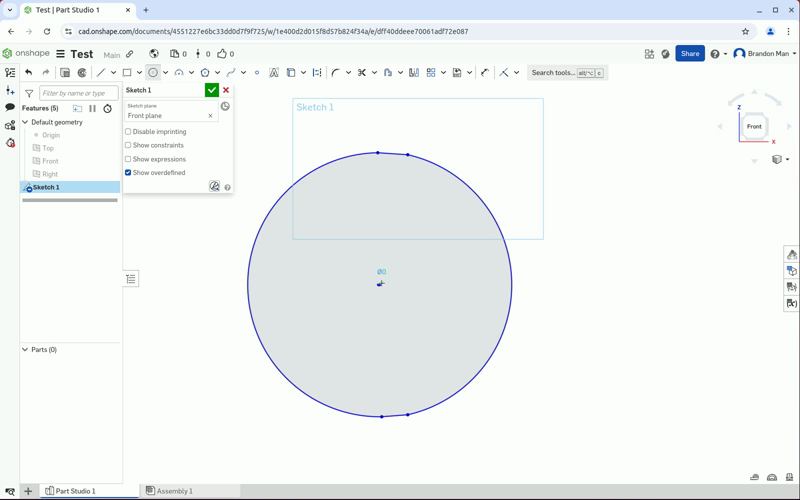
scroll(-6)
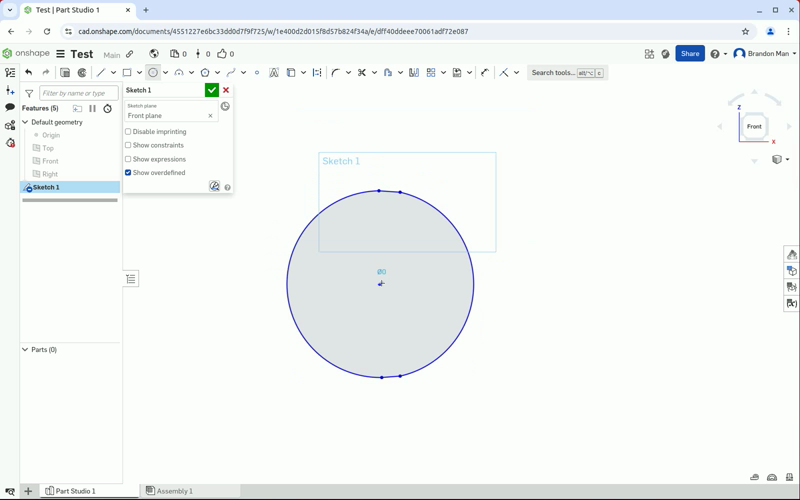
scroll(-6)
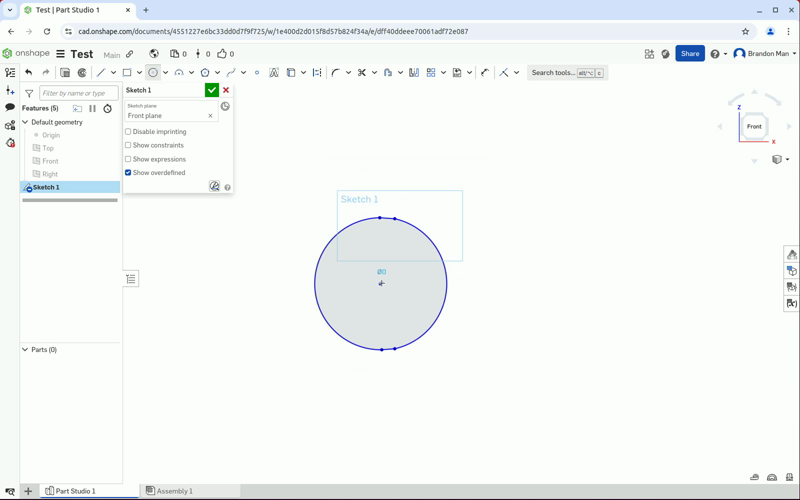
scroll(-6)
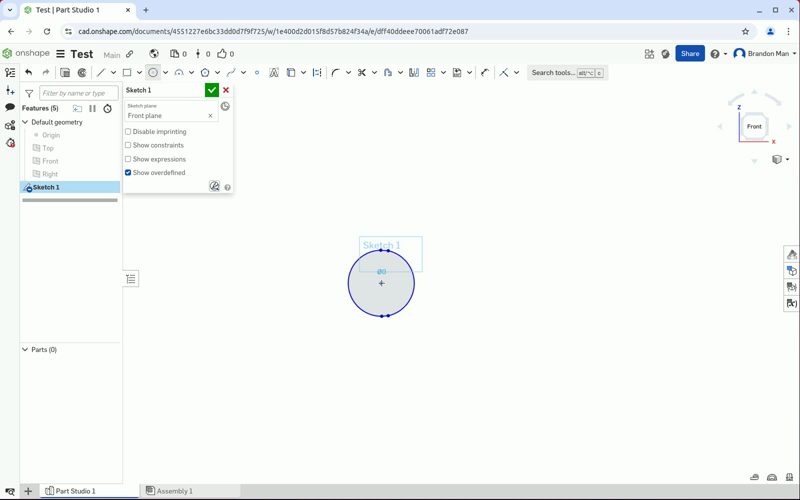
key_up(shift)
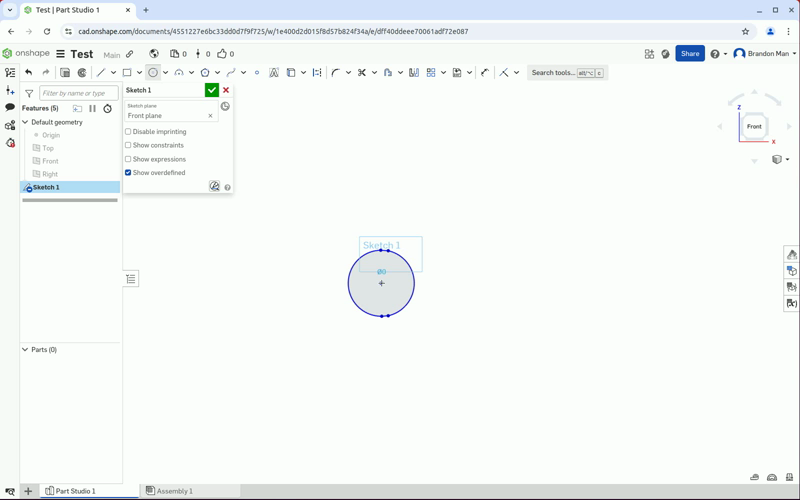
mouse_move(406, 282)
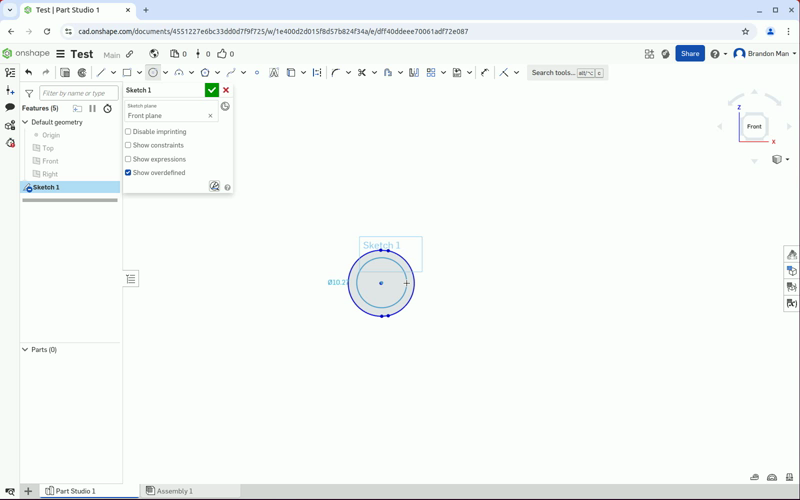
click(406, 282)
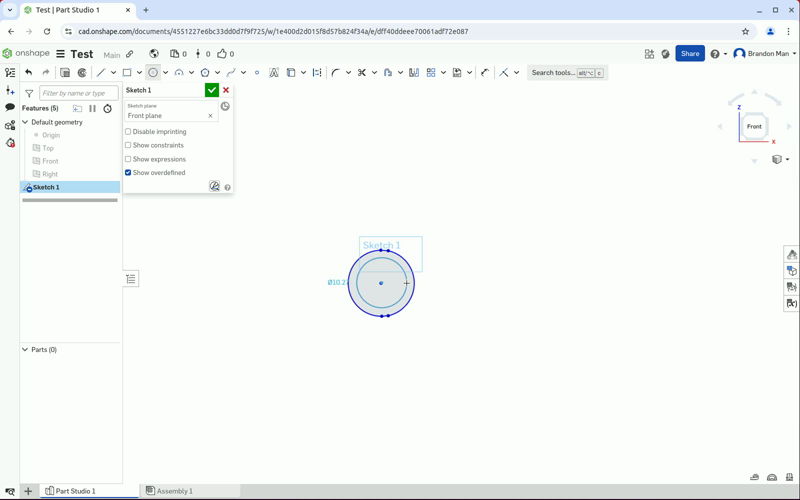
key(esc)
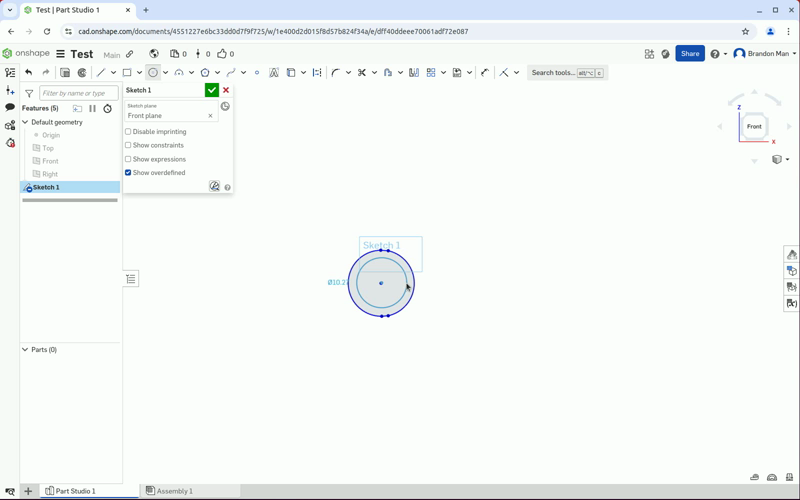
mouse_move(391, 310)
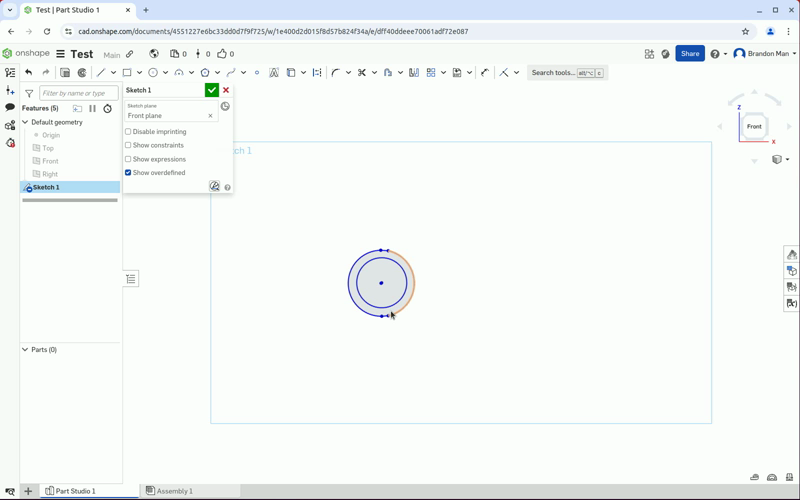
scroll(6)
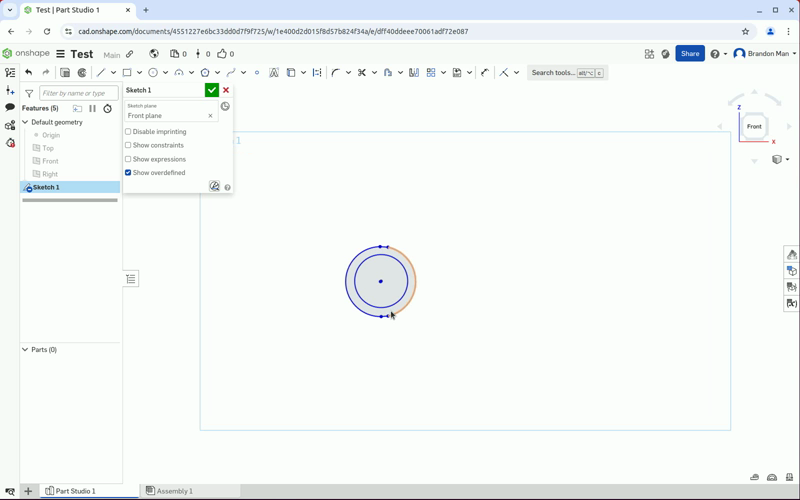
scroll(6)
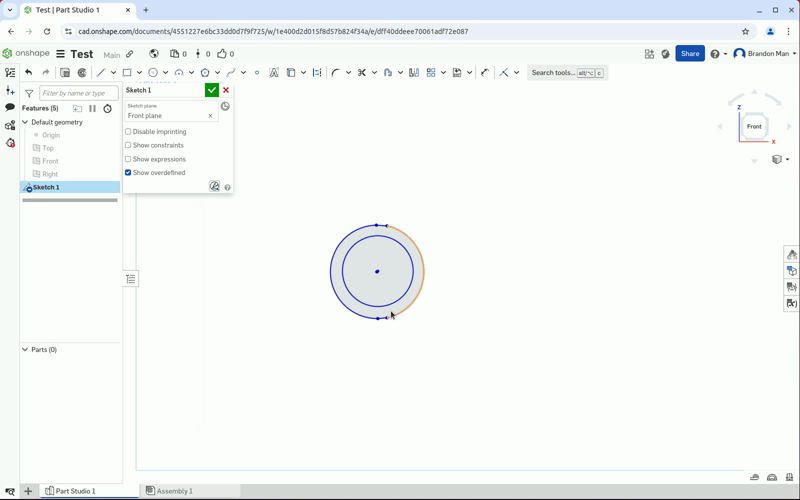
scroll(6)
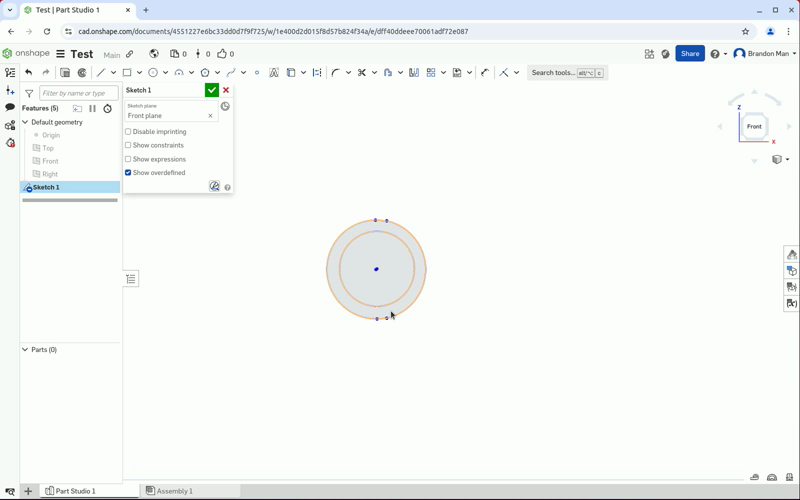
scroll(6)
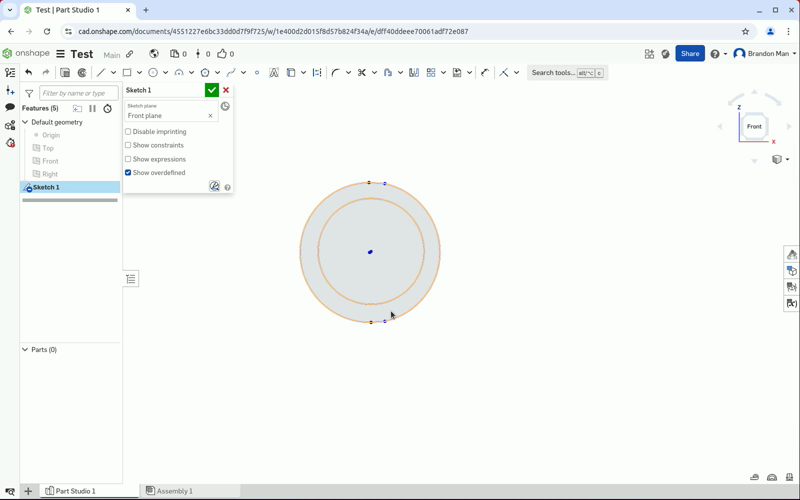
scroll(6)
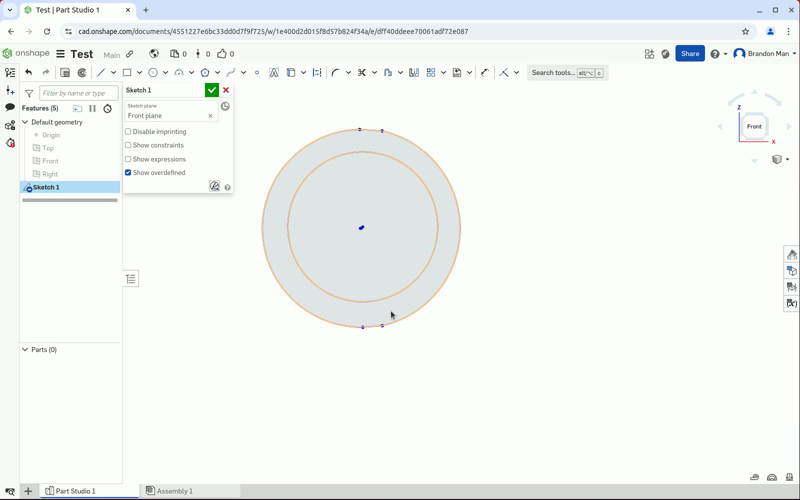
scroll(6)
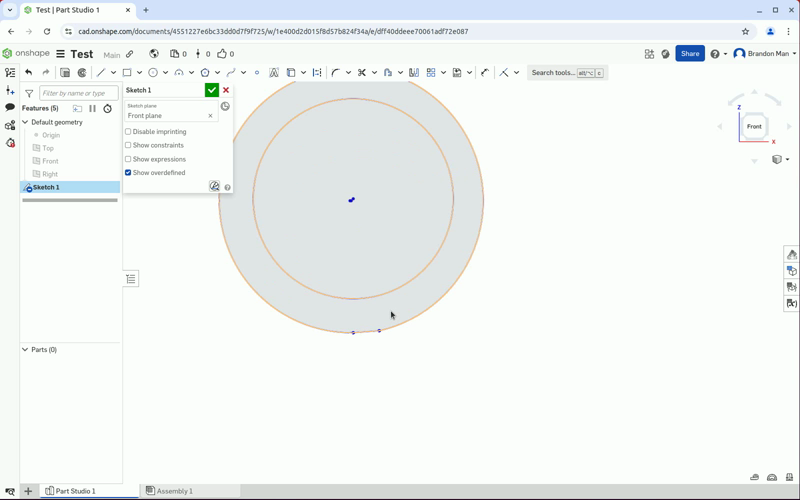
scroll(6)
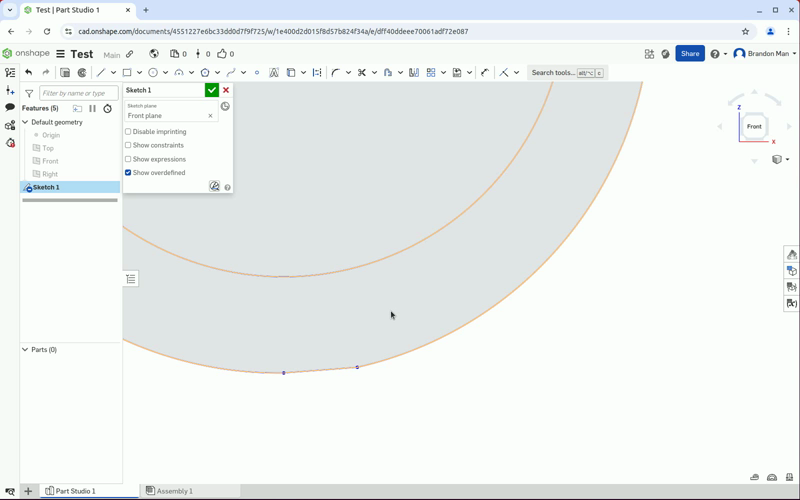
click(391, 310)
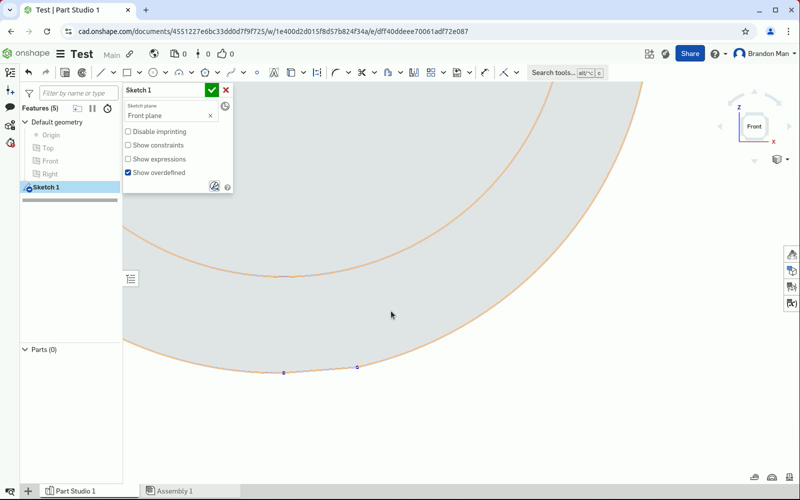
scroll(-6)
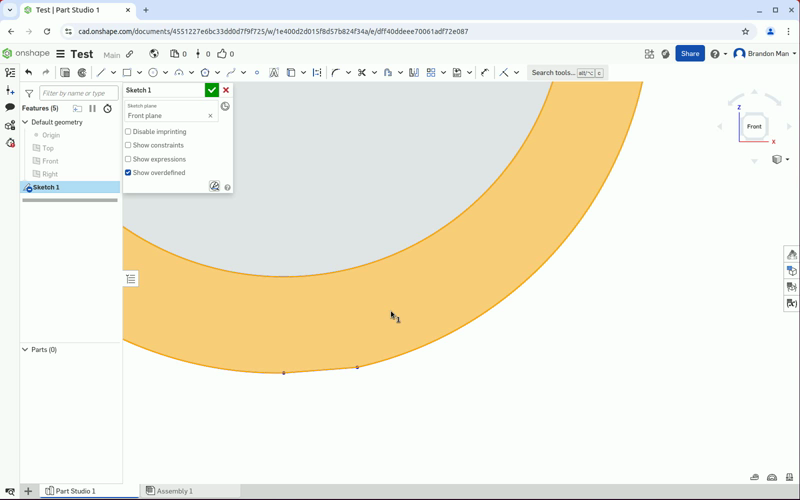
scroll(-6)
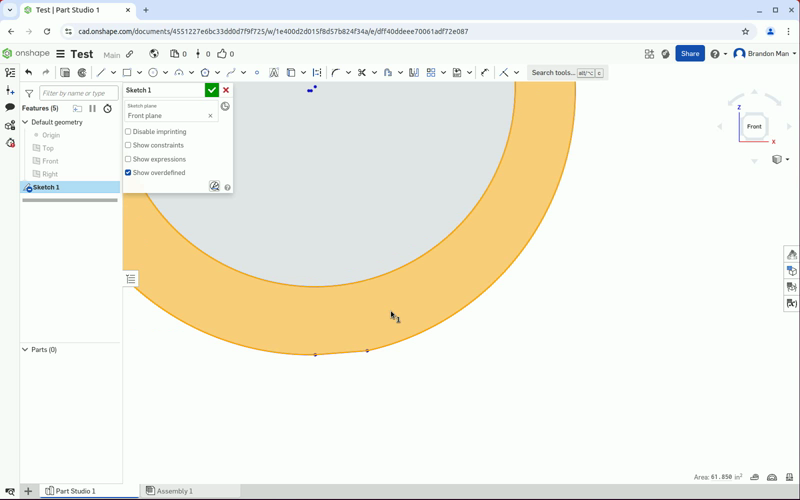
scroll(-6)
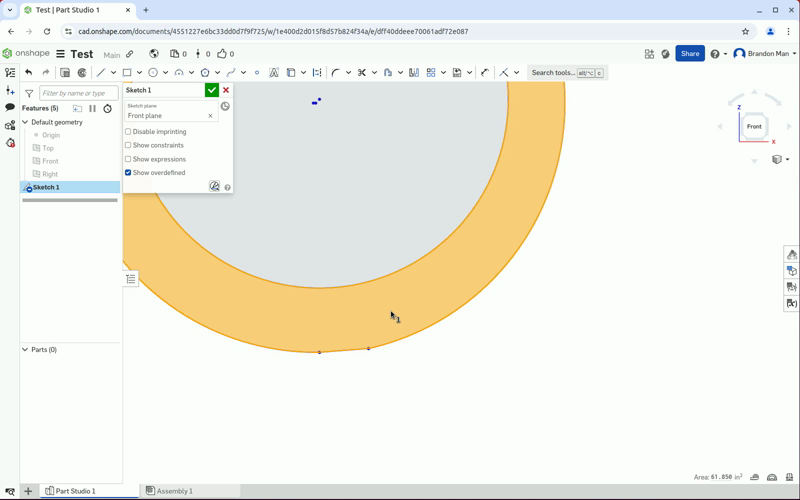
scroll(-6)
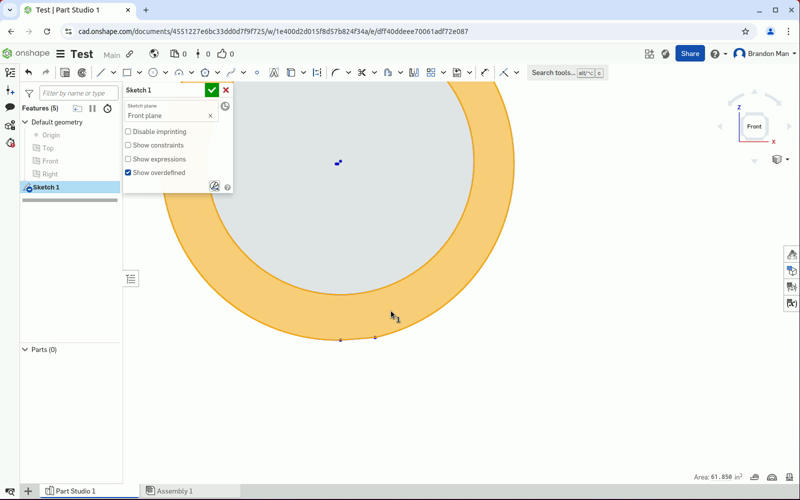
scroll(-6)
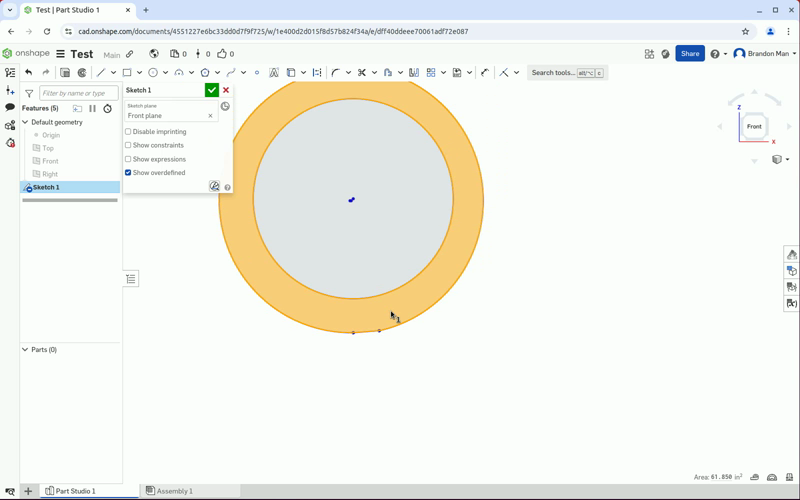
scroll(-6)
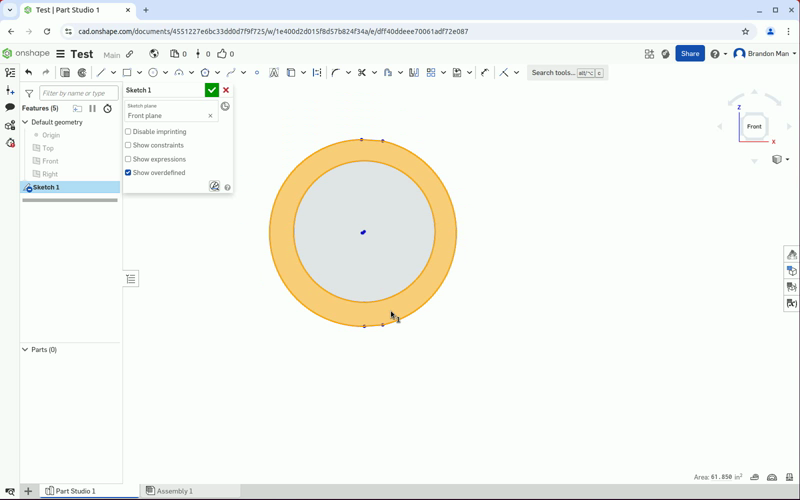
scroll(-6)
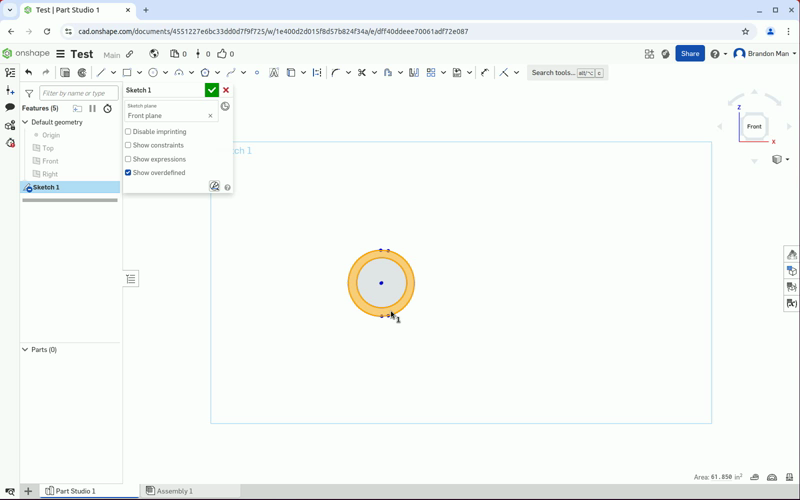
mouse_move(73, 352)
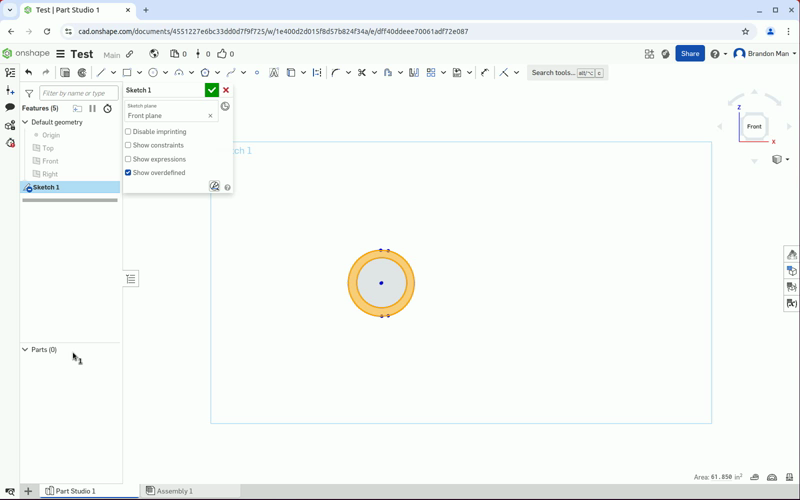
key(shift+y)
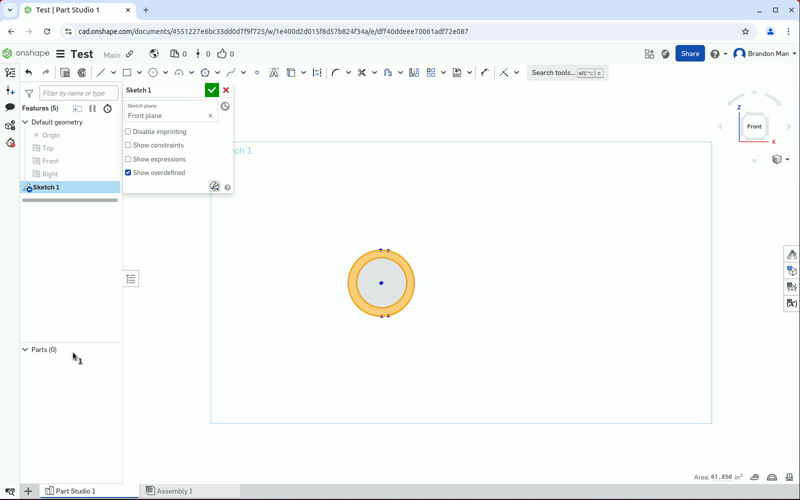
key(shift+e)
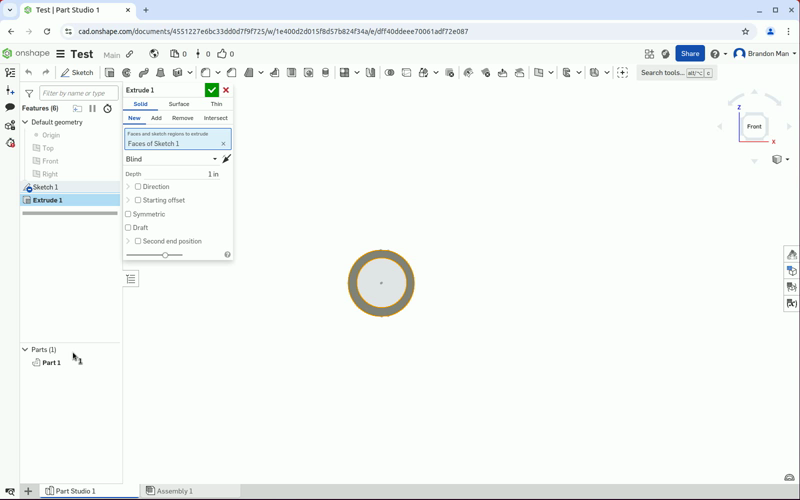
mouse_move(143, 106)
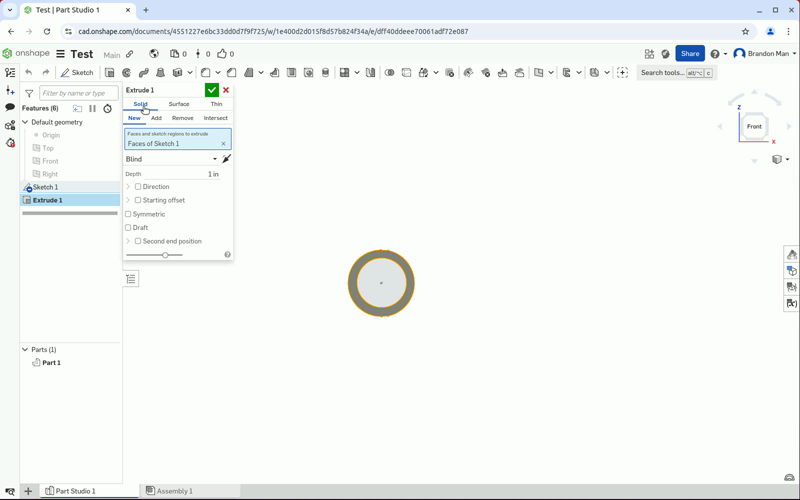
click(143, 106)
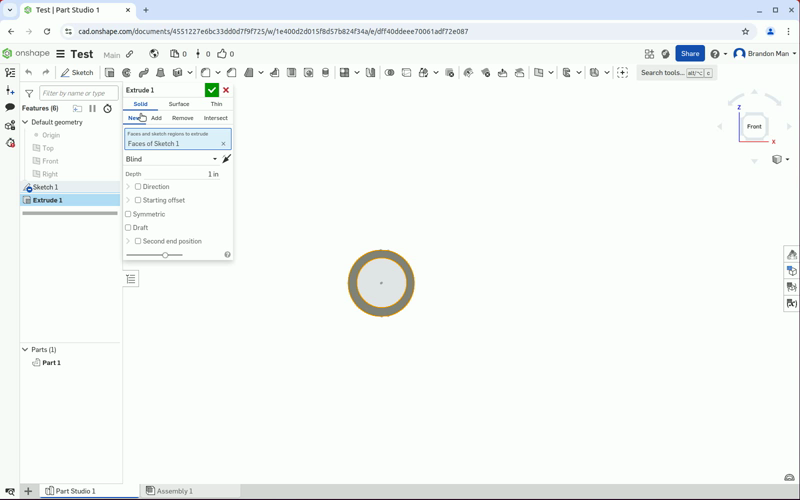
mouse_move(137, 120)
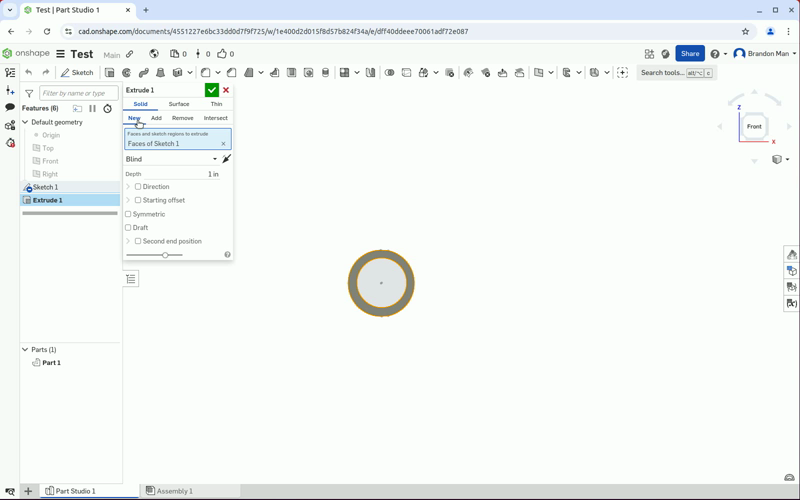
click(137, 120)
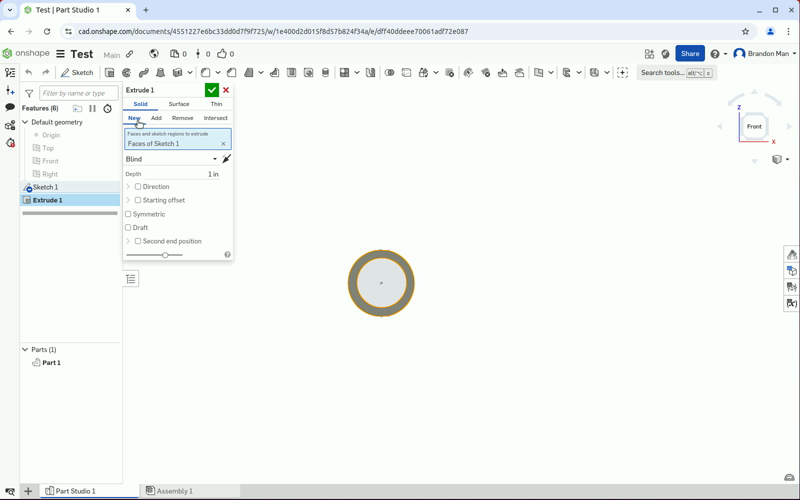
key(tab, 4)
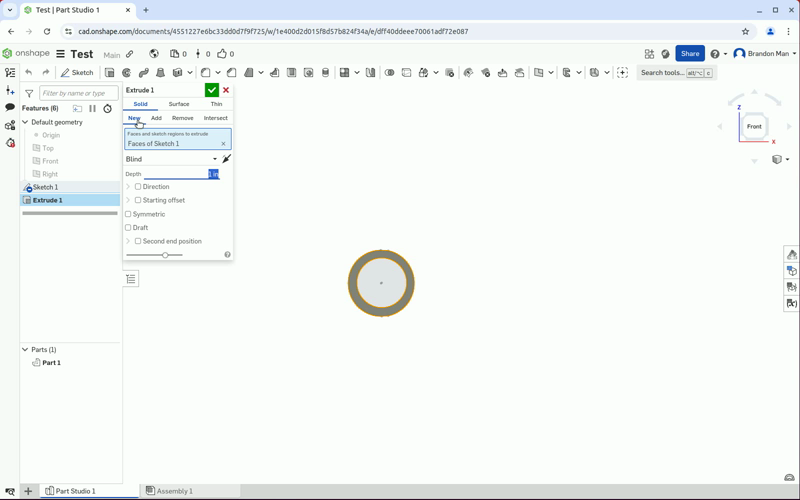
text(10.11)
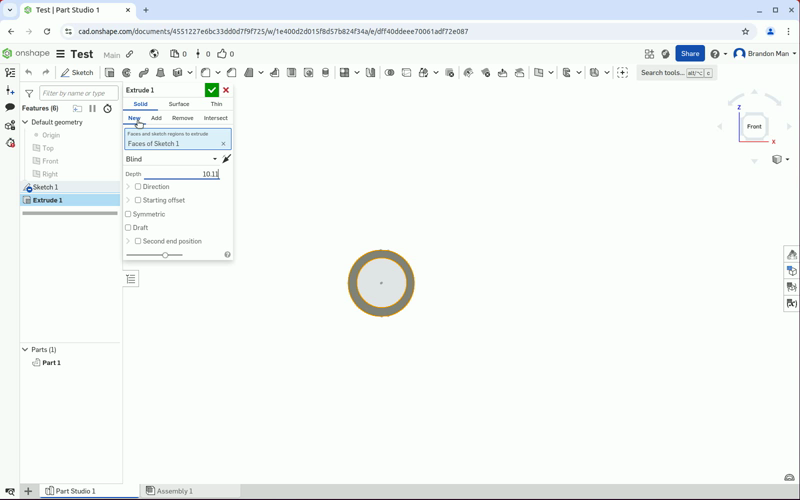
key(enter)
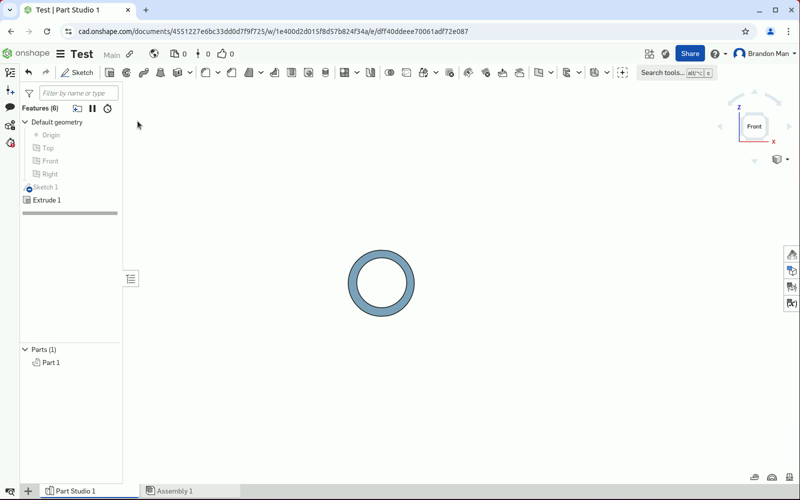
key(shift+h)
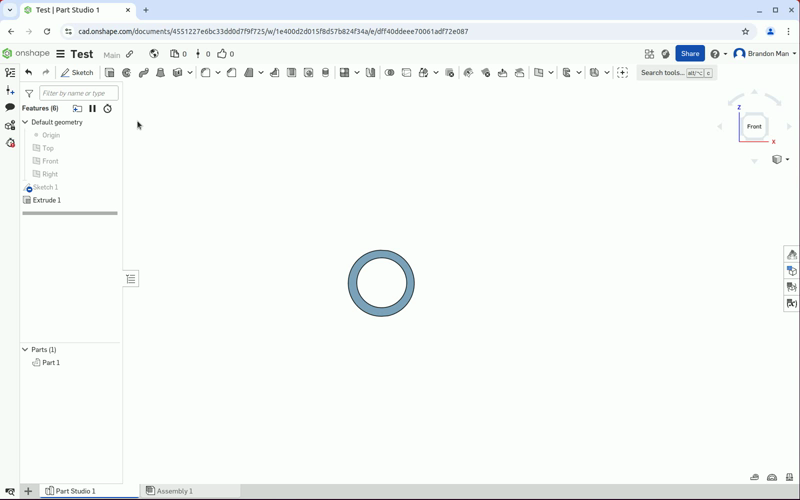
key(shift+h)
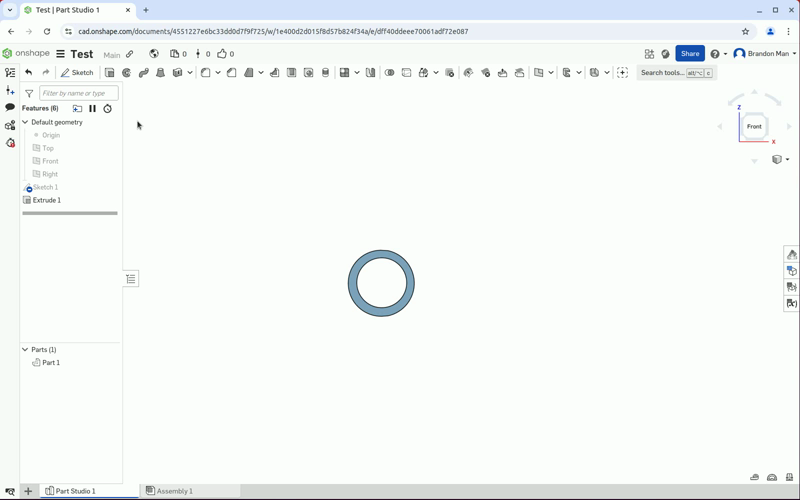
mouse_move(73, 189)
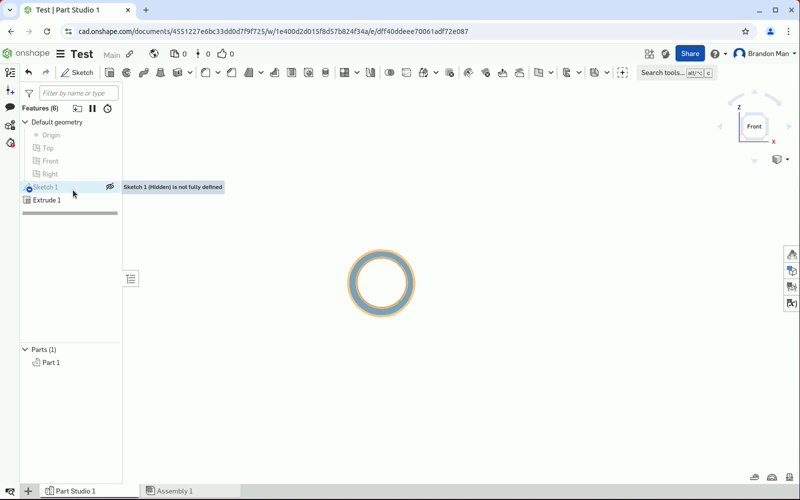
click(73, 189)
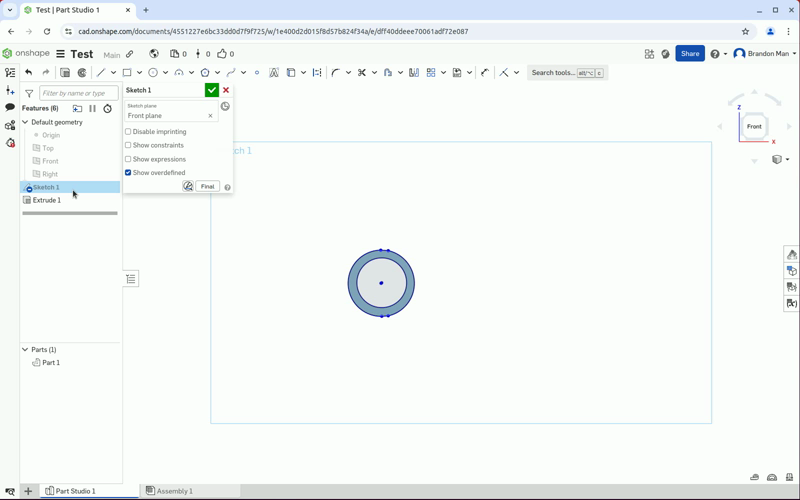
mouse_move(229, 92)
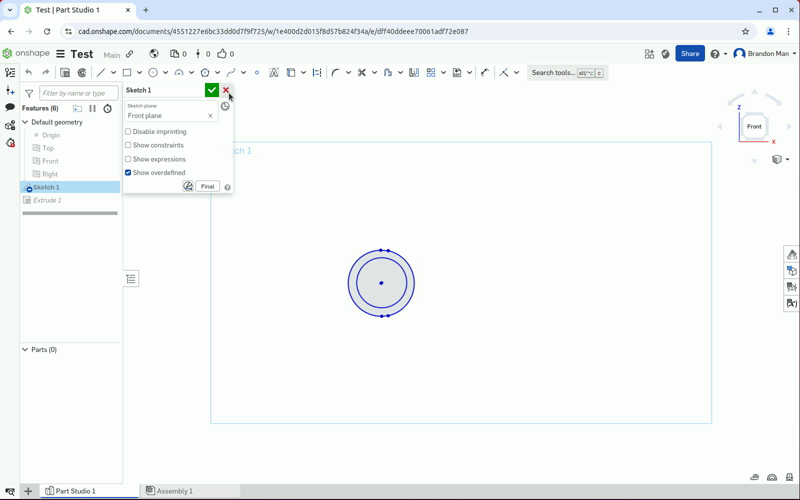
click(229, 92)
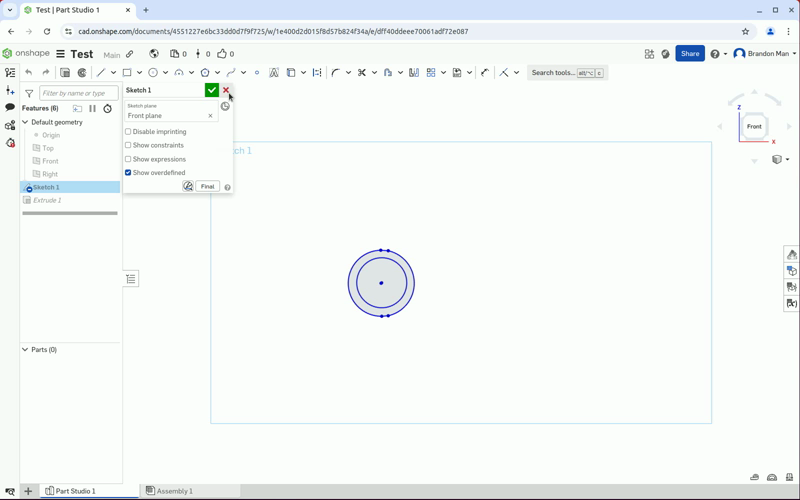
key(shift+s)
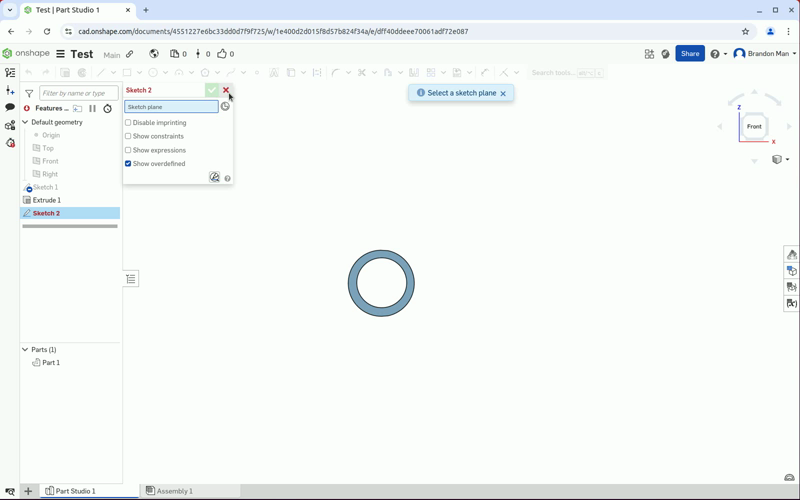
mouse_move(73, 163)
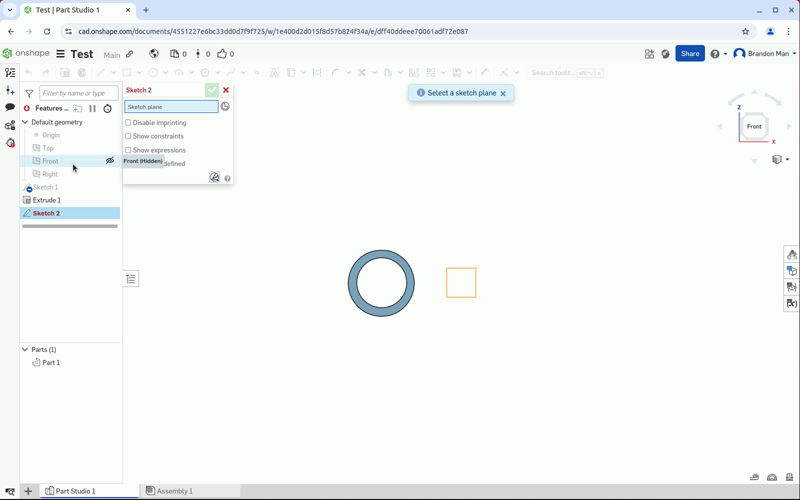
click(73, 163)
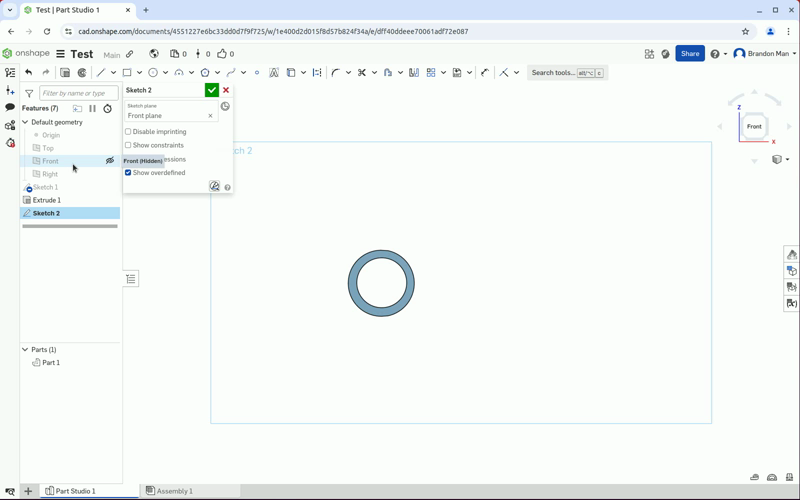
mouse_move(73, 352)
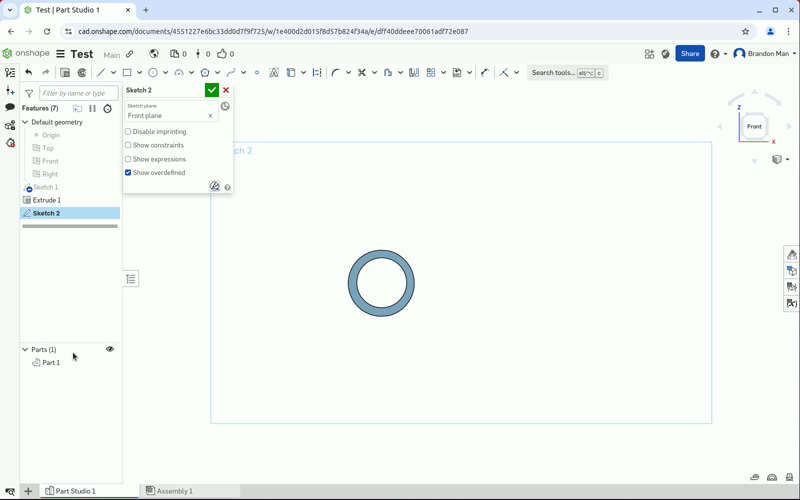
key(y)
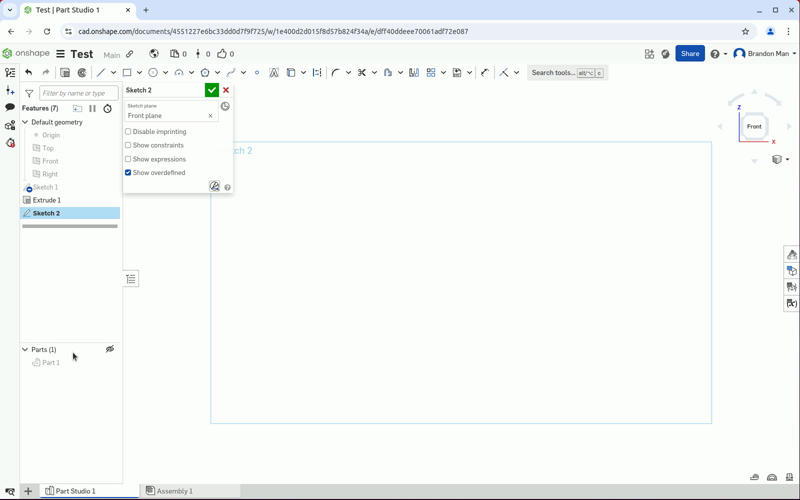
key(c)
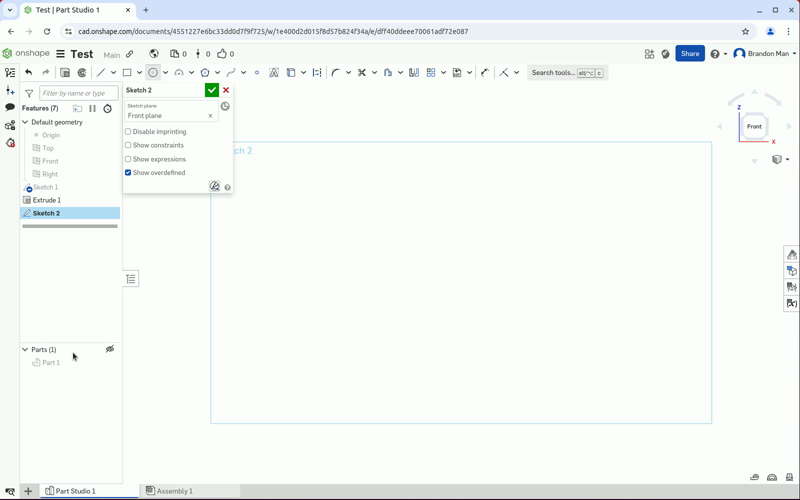
key_down(shift)
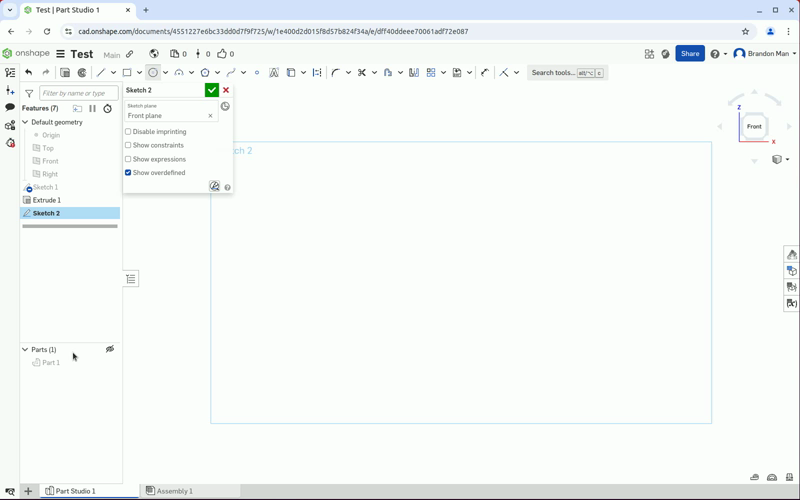
mouse_move(544, 282)
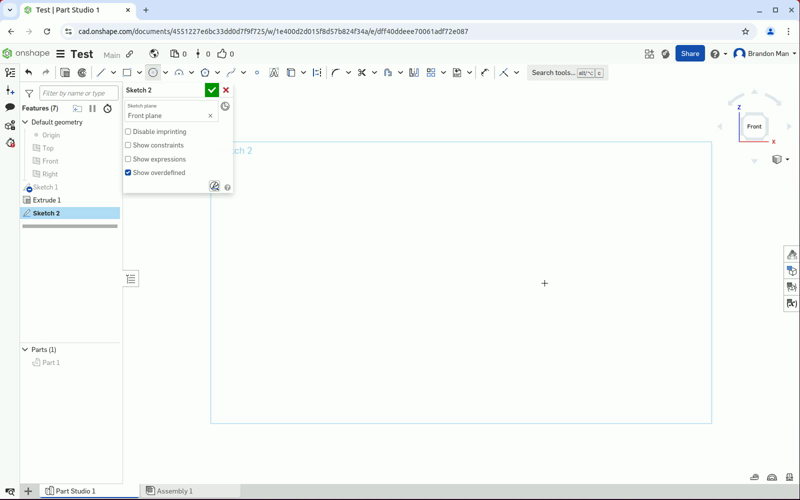
click(544, 282)
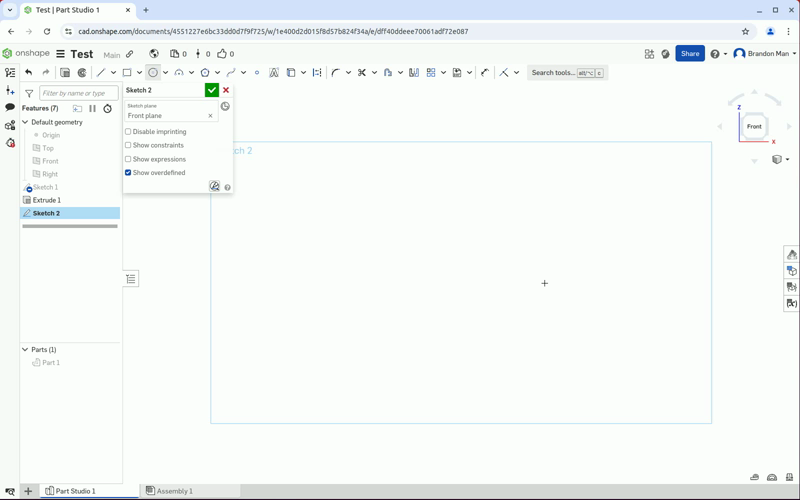
key_up(shift)
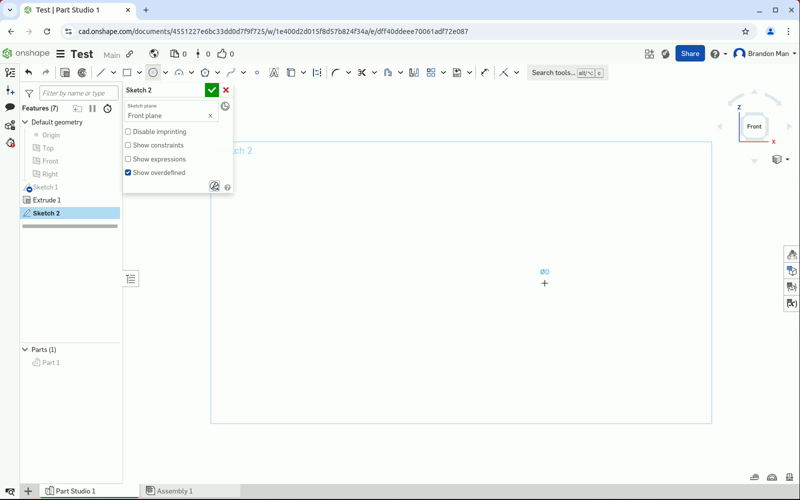
mouse_move(561, 282)
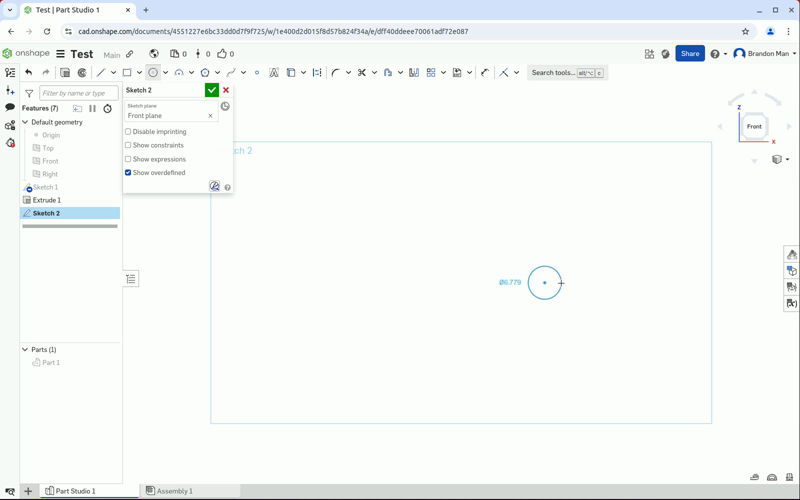
click(561, 282)
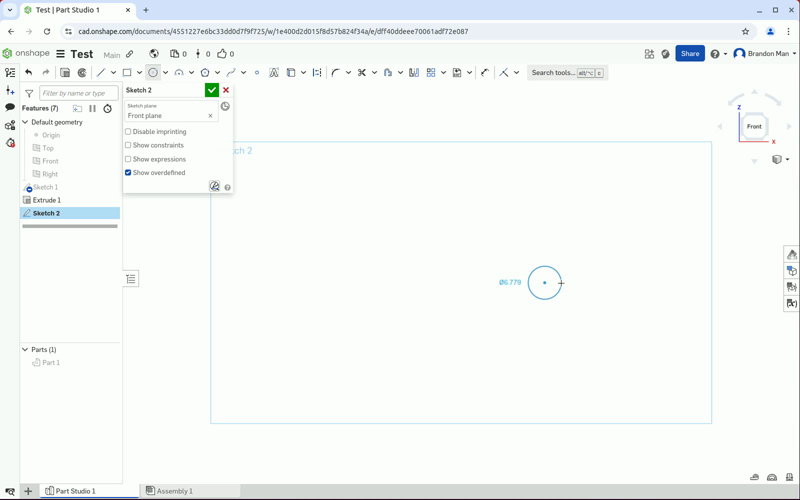
key(esc)
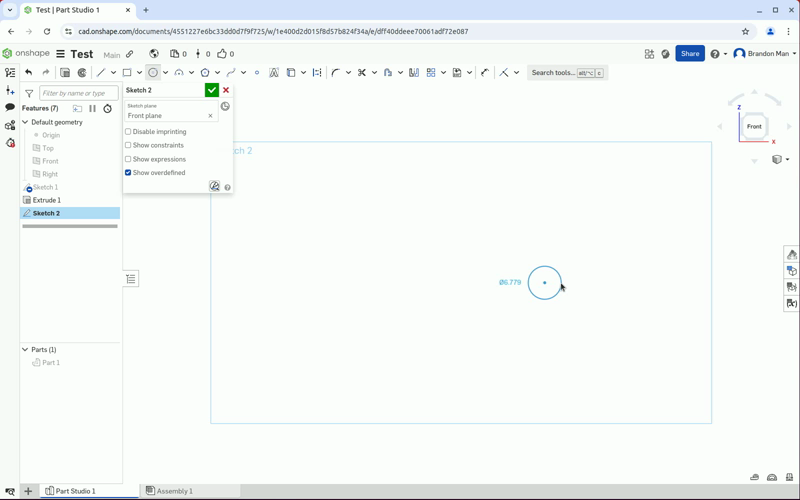
key(c)
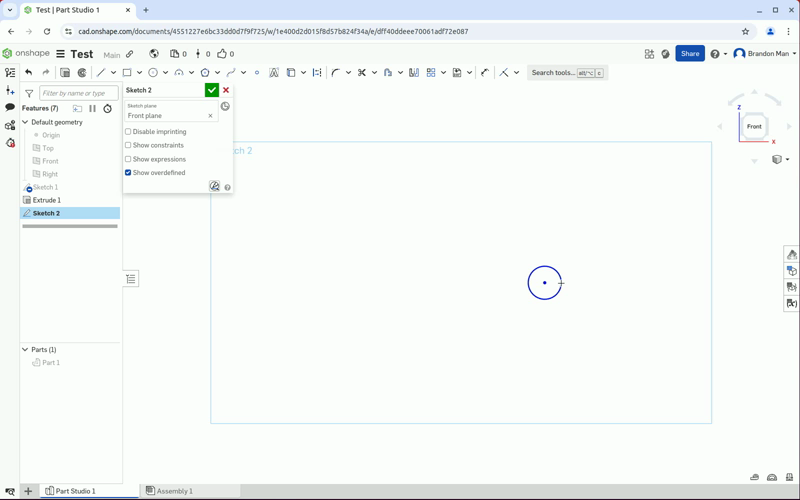
key_down(shift)
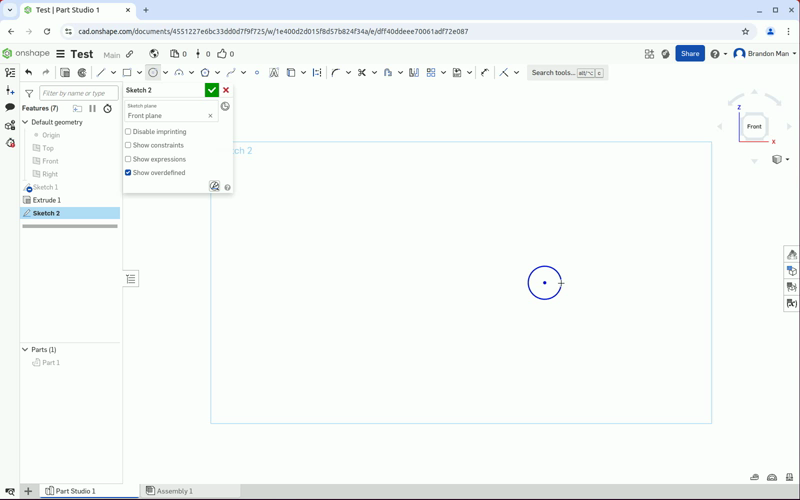
mouse_move(544, 282)
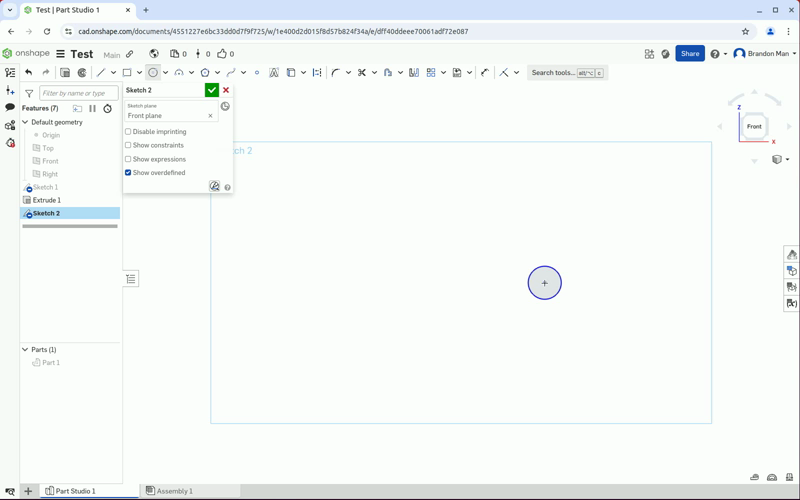
click(544, 282)
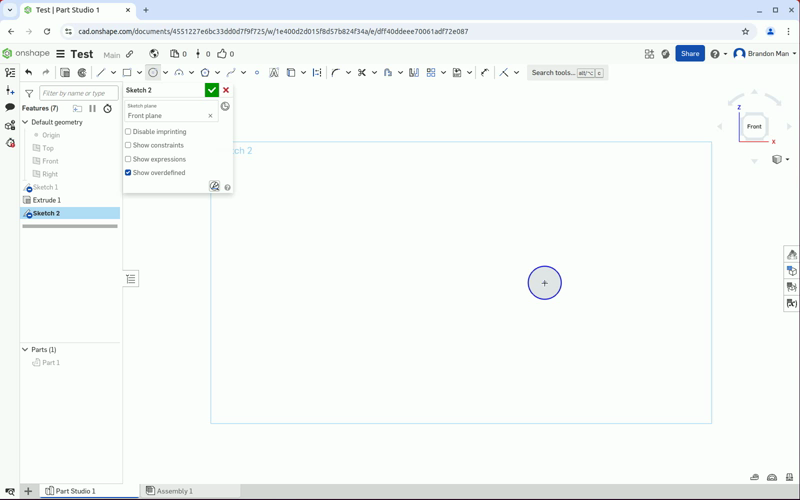
key_up(shift)
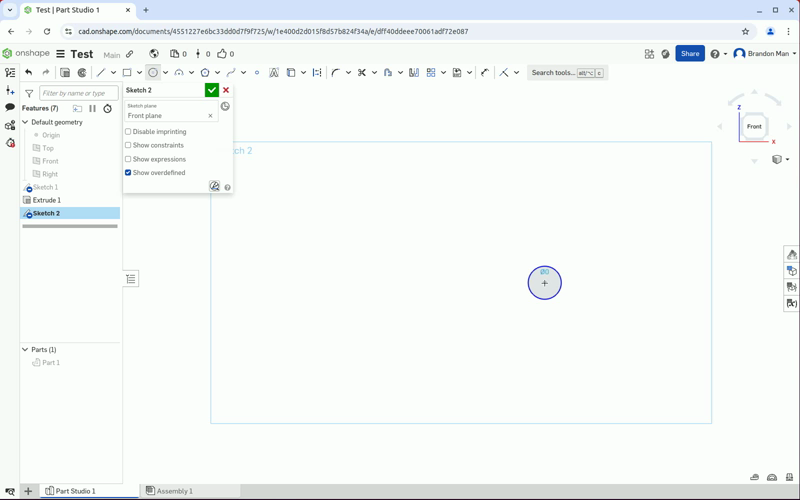
mouse_move(552, 282)
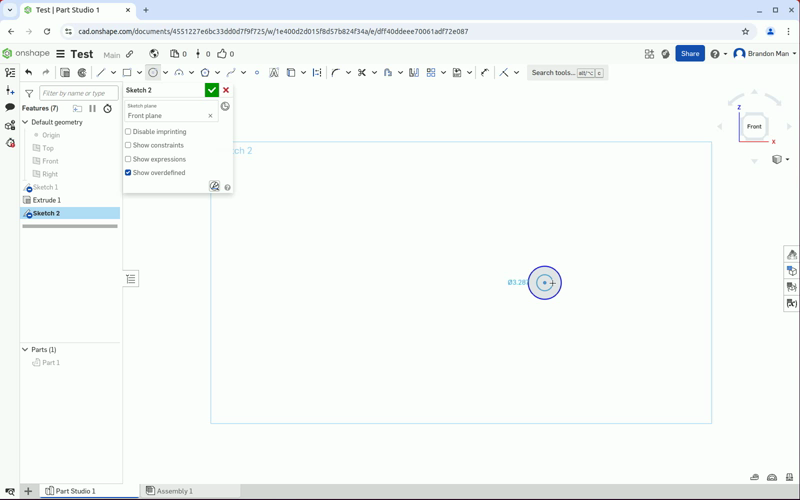
click(552, 282)
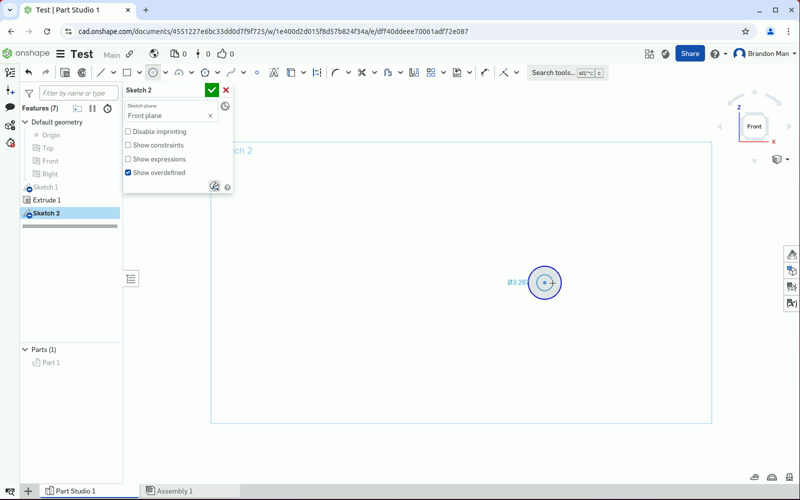
key(esc)
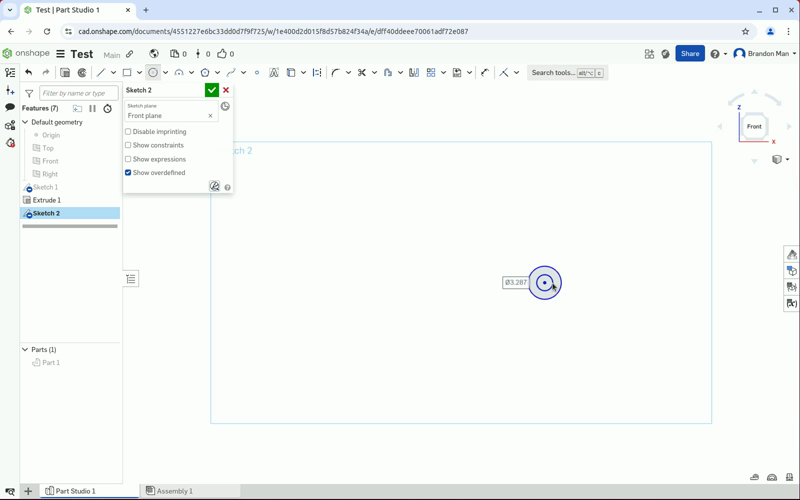
mouse_move(543, 270)
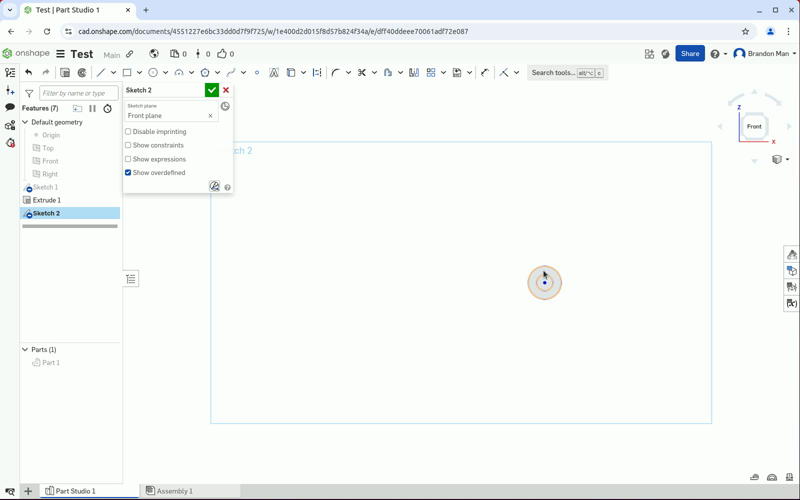
scroll(6)
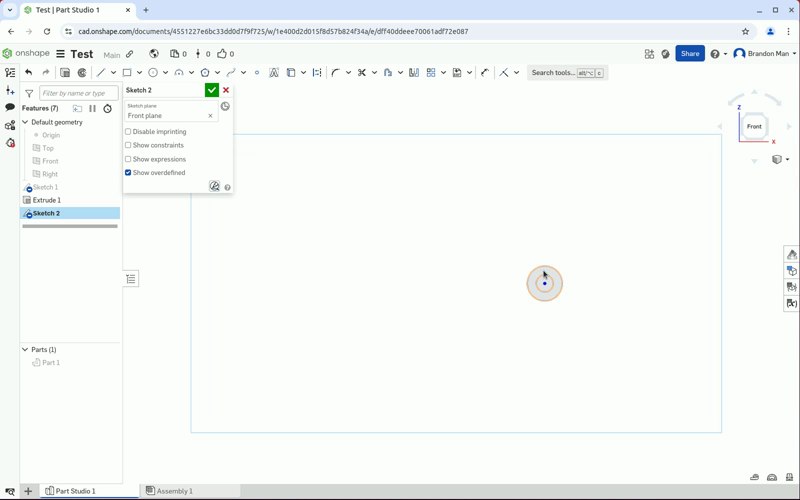
scroll(6)
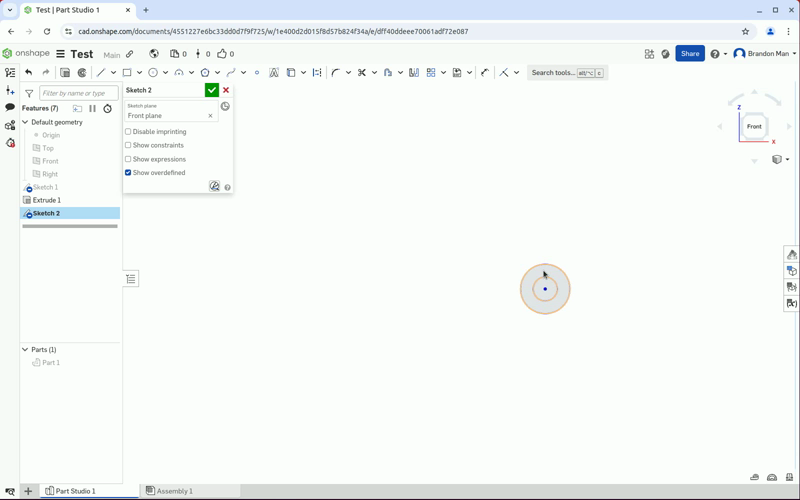
scroll(6)
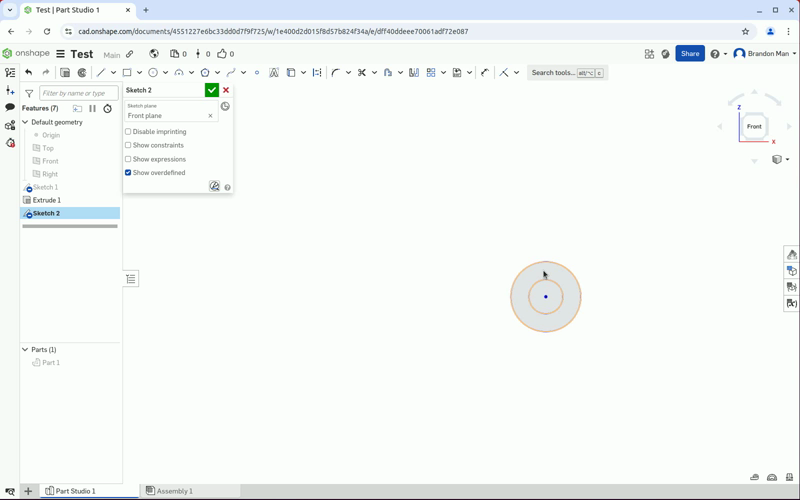
scroll(6)
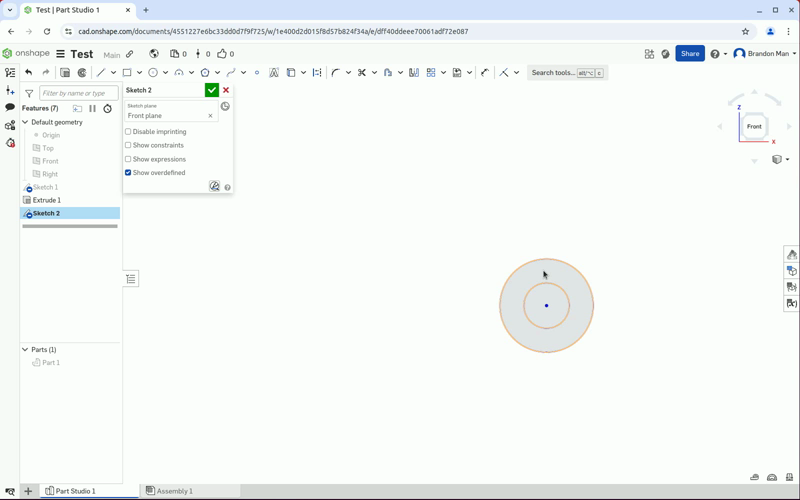
scroll(6)
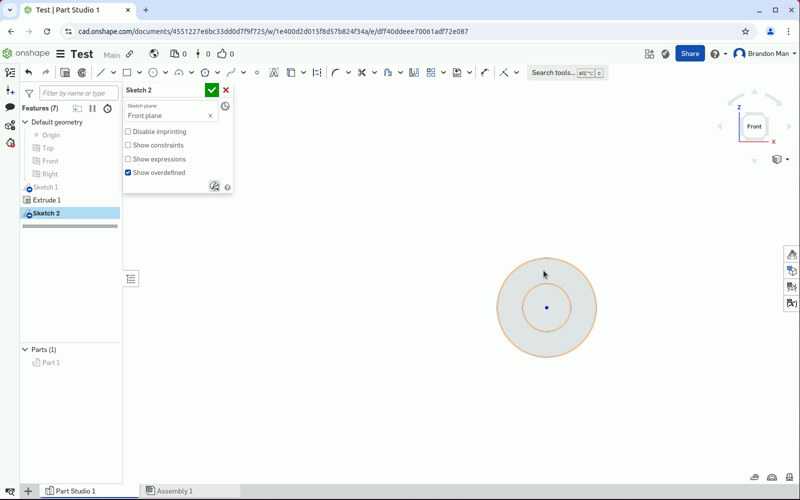
scroll(6)
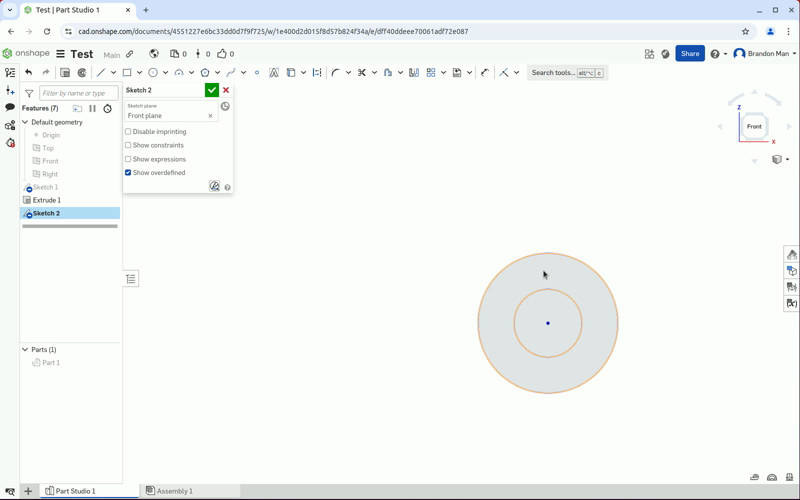
scroll(6)
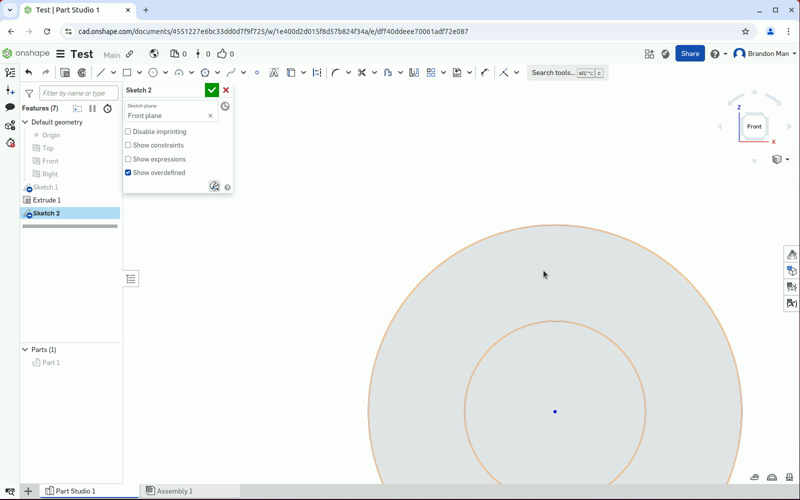
click(543, 270)
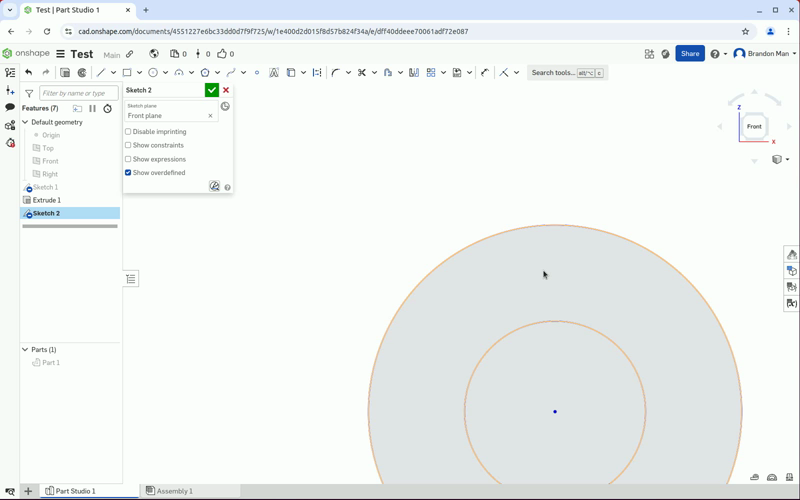
scroll(-6)
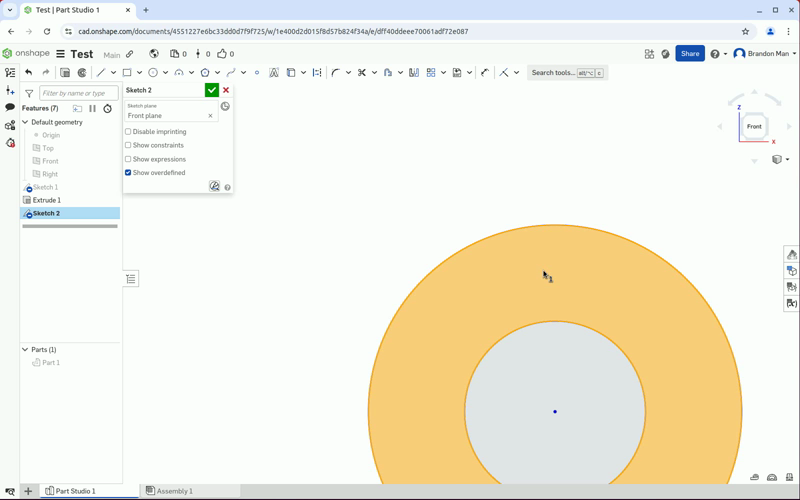
scroll(-6)
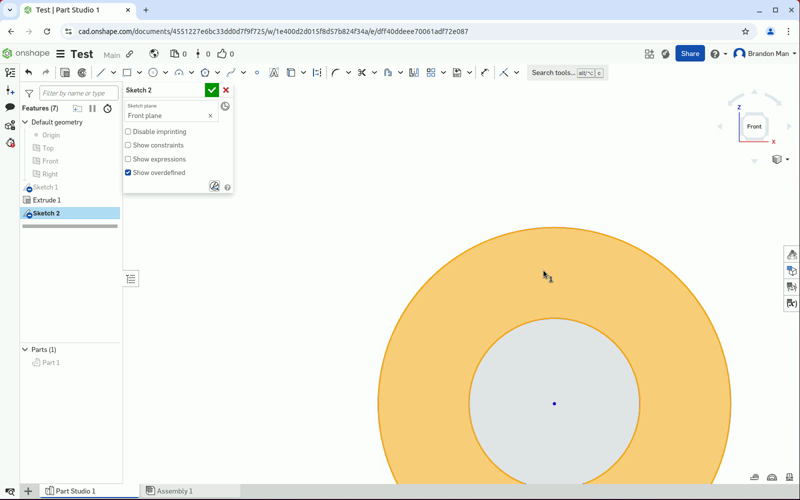
scroll(-6)
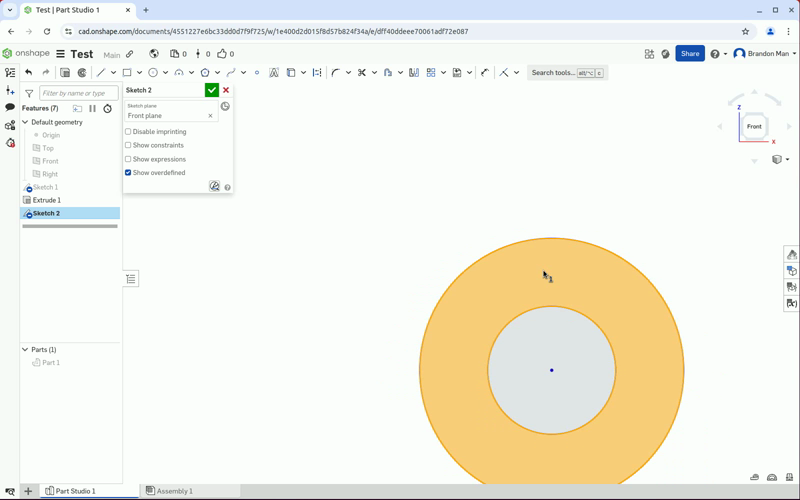
scroll(-6)
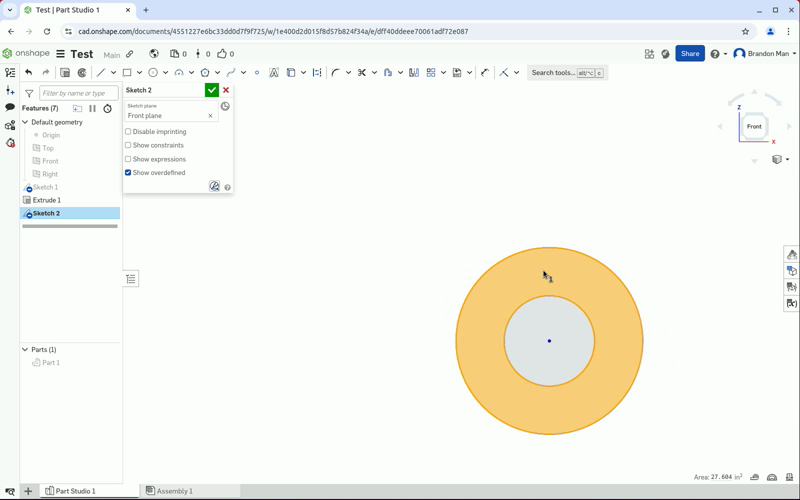
scroll(-6)
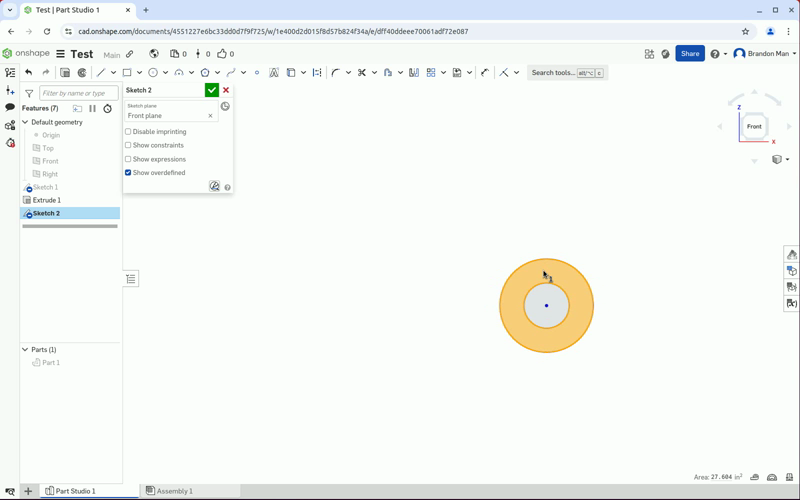
scroll(-6)
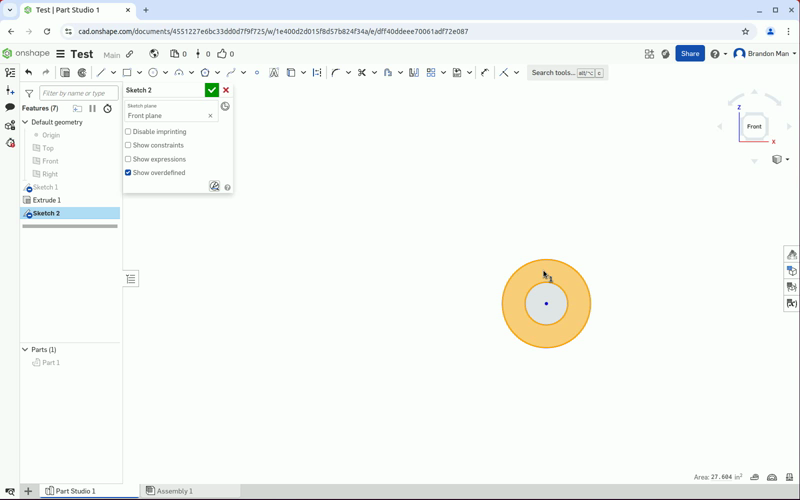
scroll(-6)
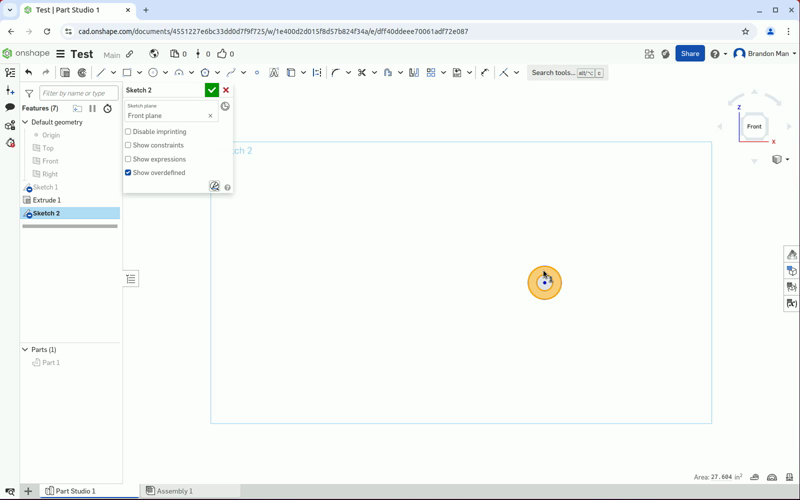
mouse_move(73, 352)
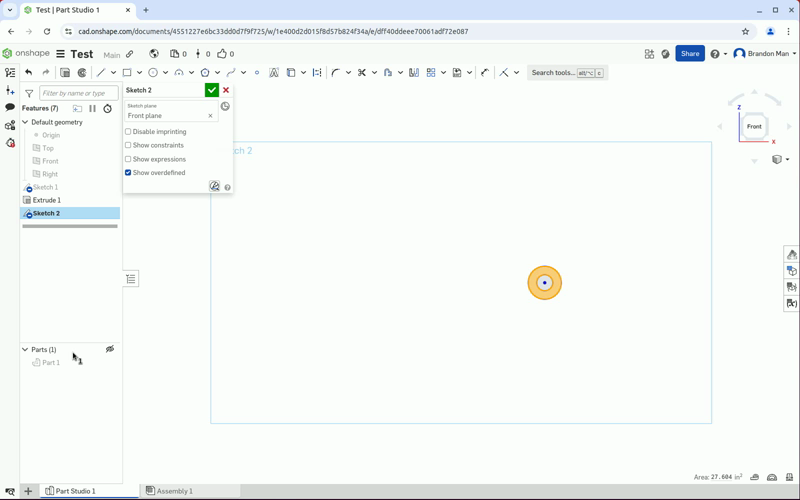
key(shift+y)
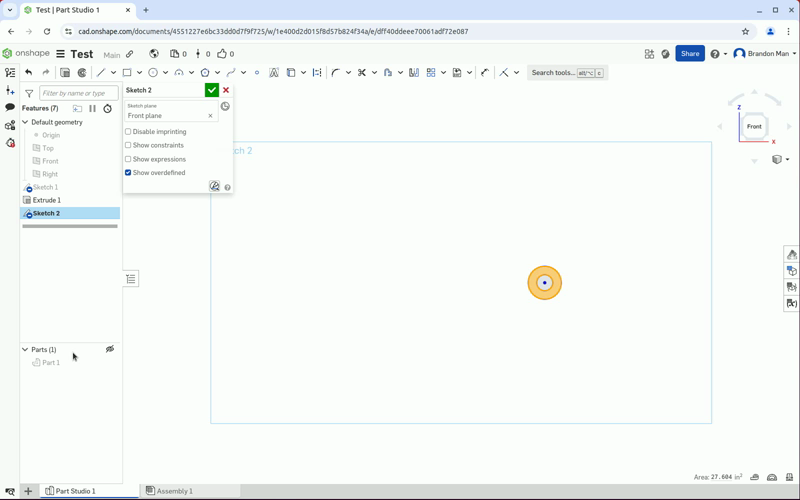
key(shift+e)
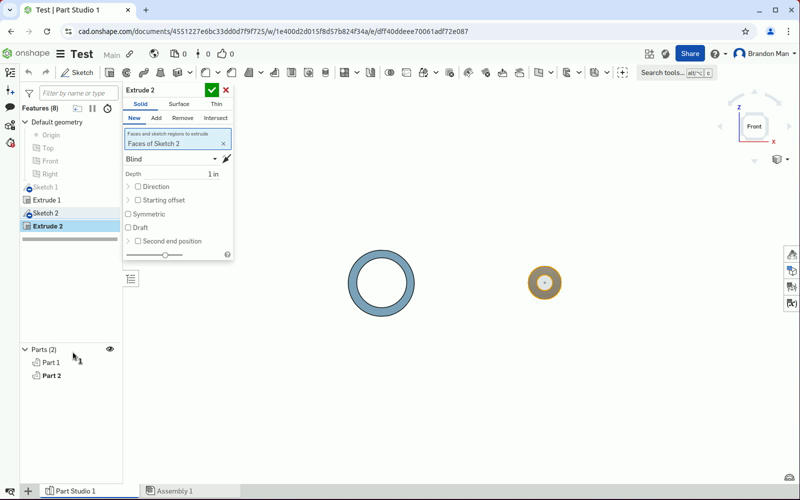
mouse_move(143, 106)
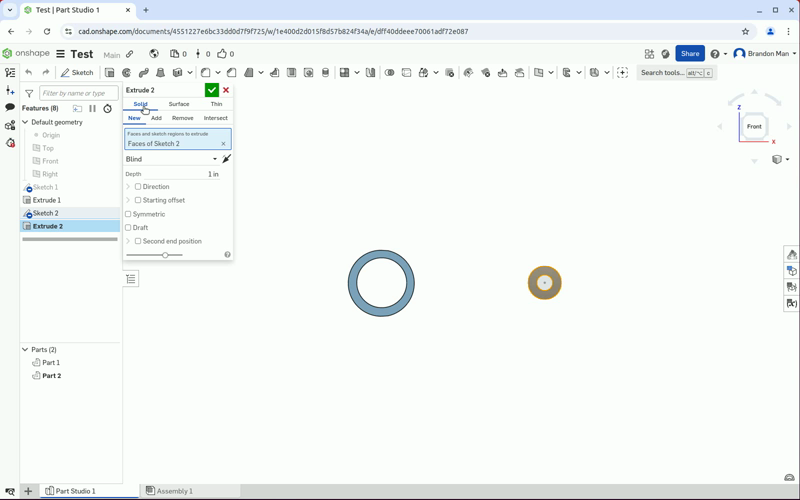
click(143, 106)
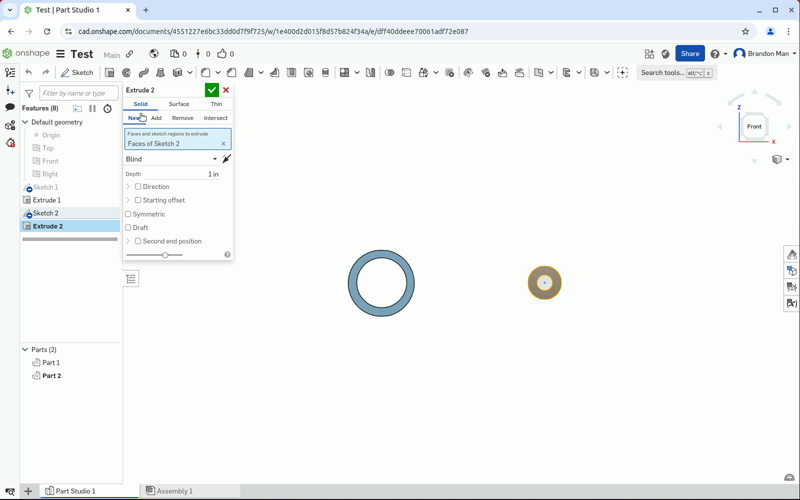
mouse_move(137, 120)
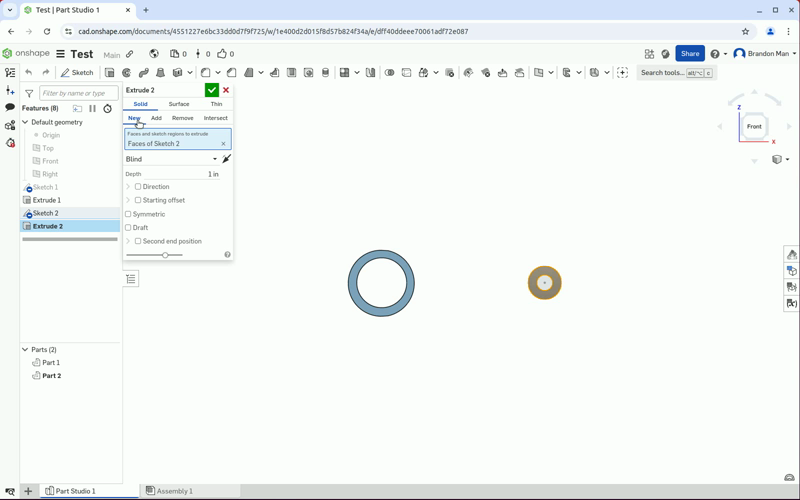
click(137, 120)
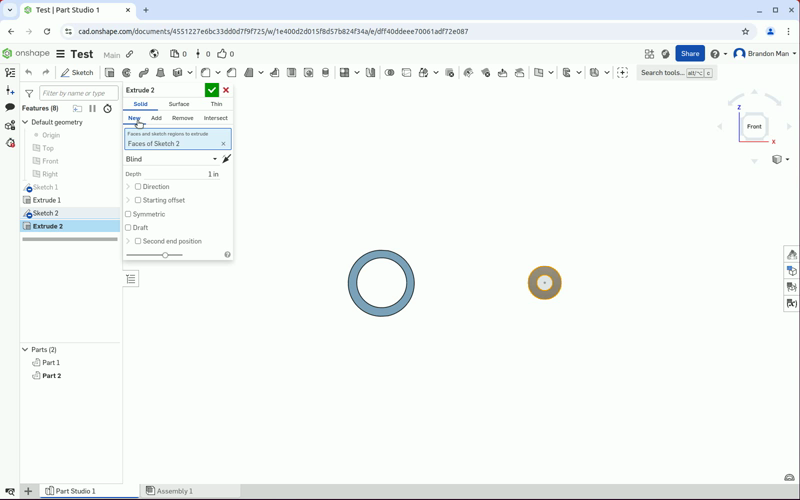
key(tab, 4)
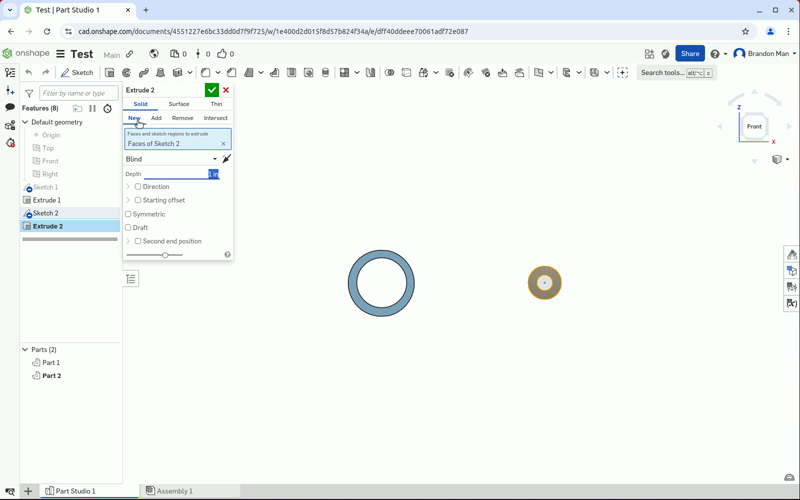
text(8.425)
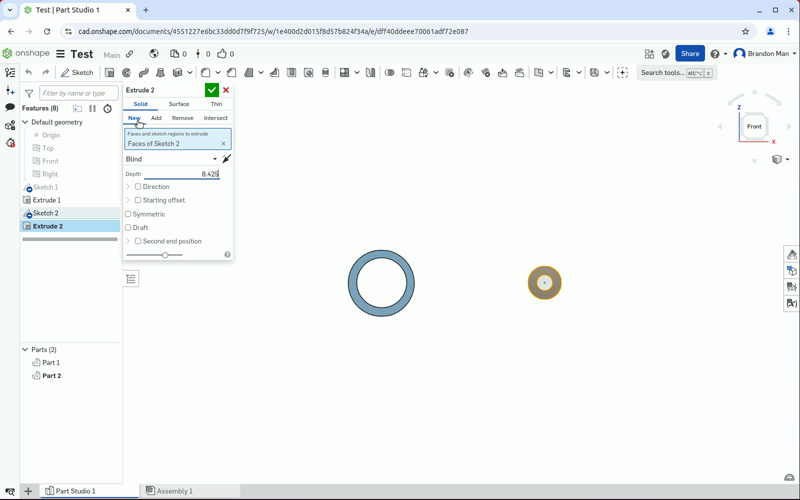
key(enter)
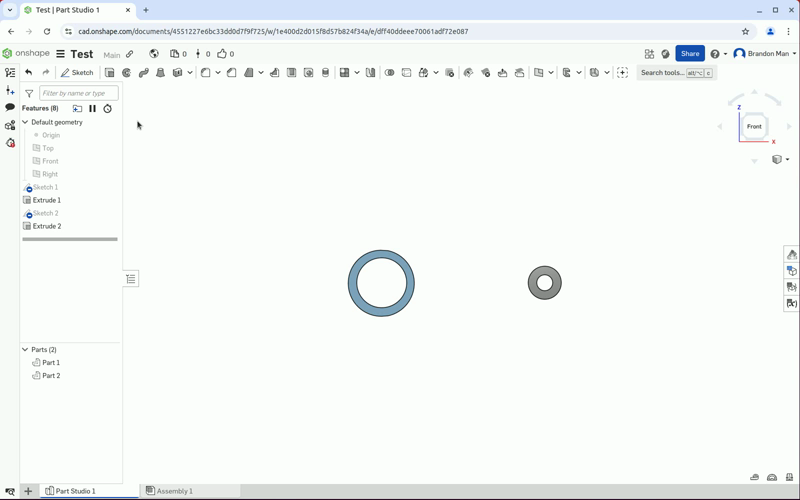
key(shift+h)
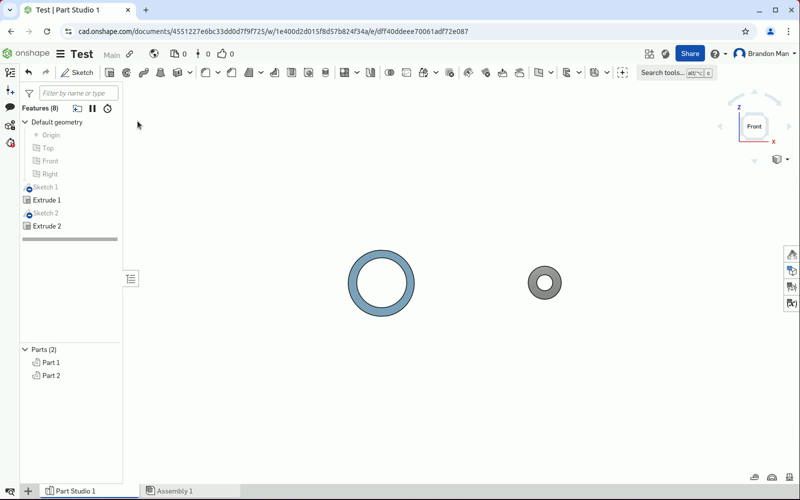
key(shift+h)
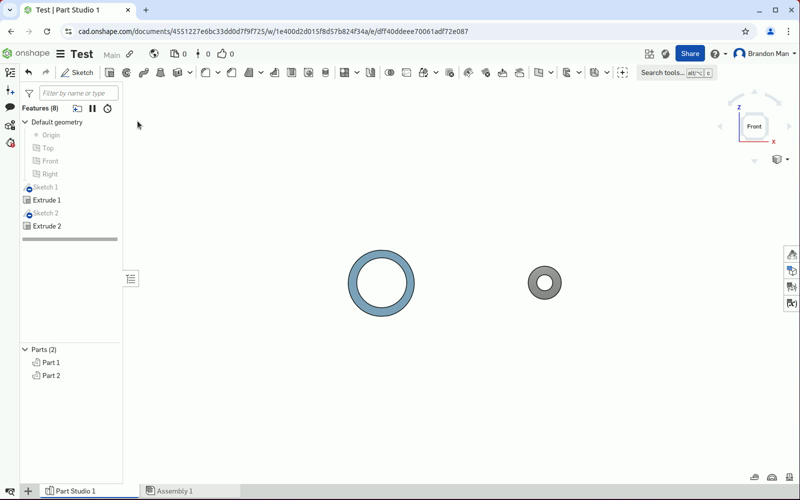
mouse_move(73, 189)
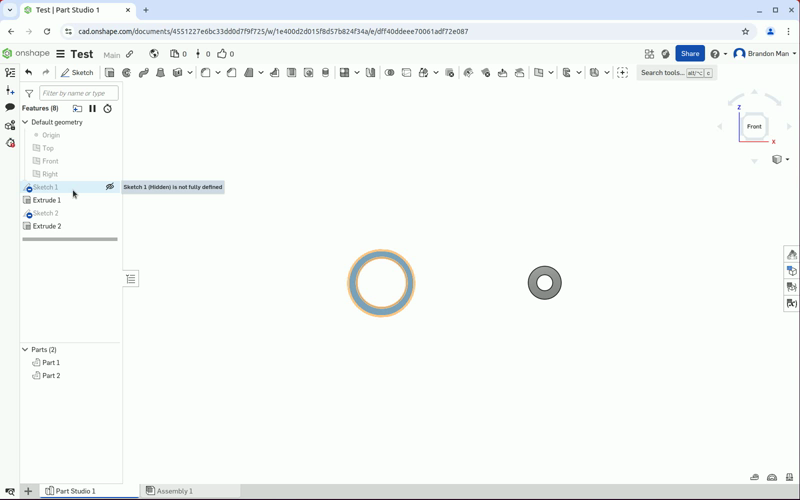
click(73, 189)
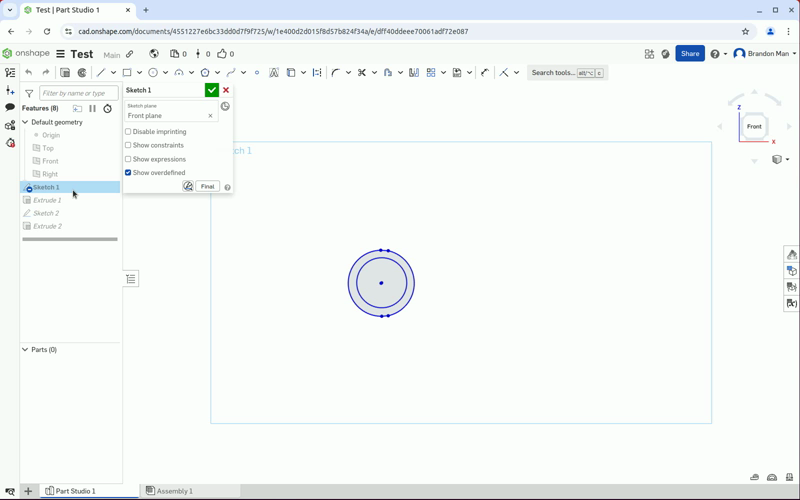
mouse_move(229, 92)
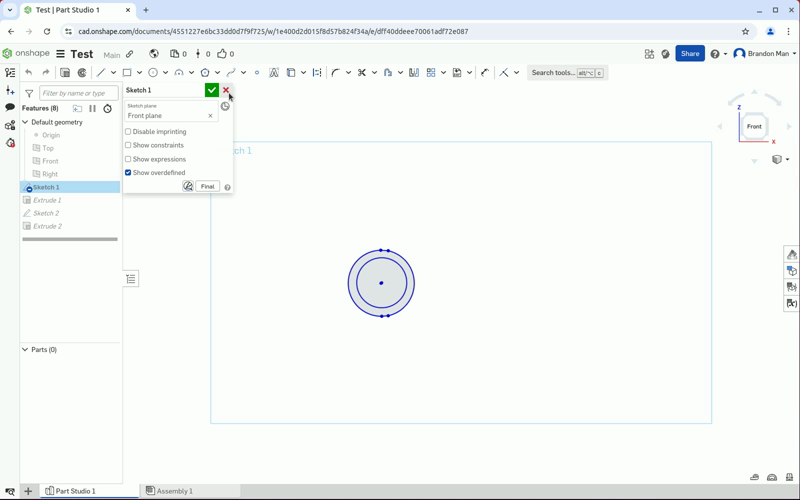
click(229, 92)
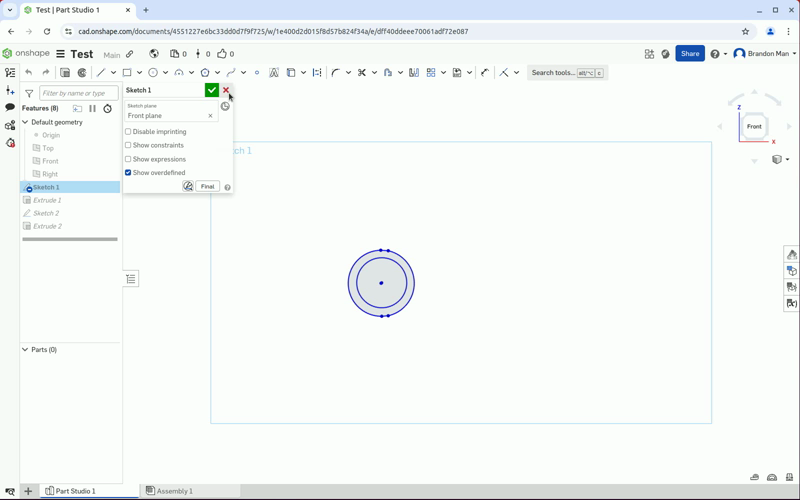
key(shift+s)
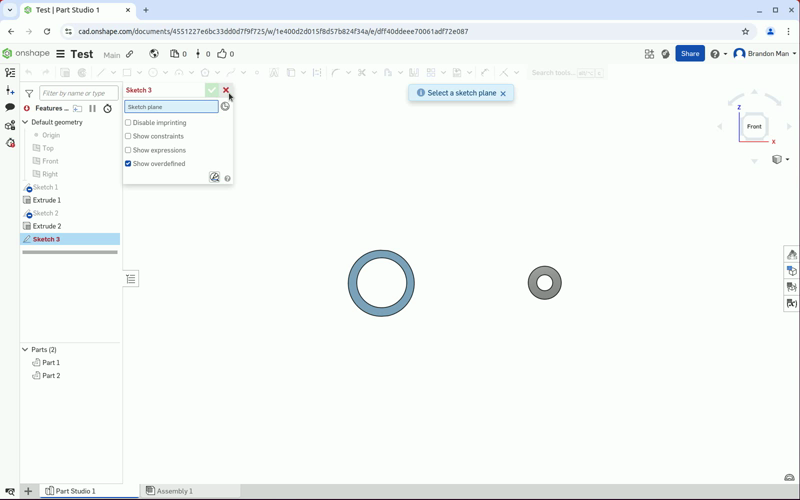
mouse_move(73, 163)
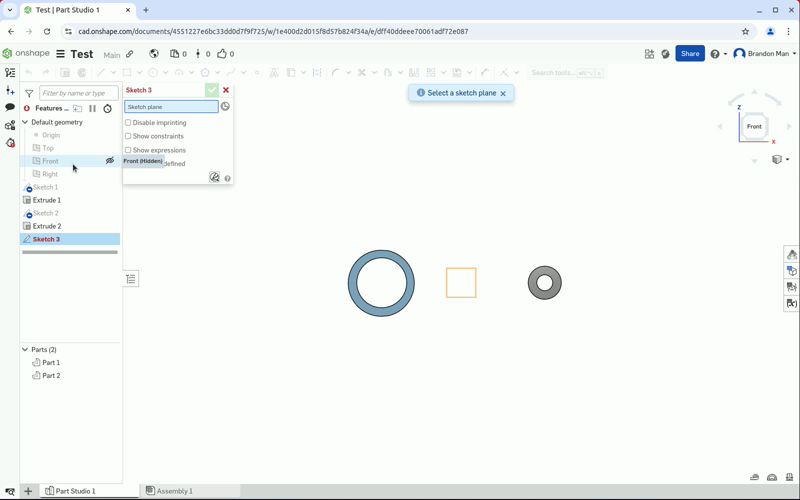
click(73, 163)
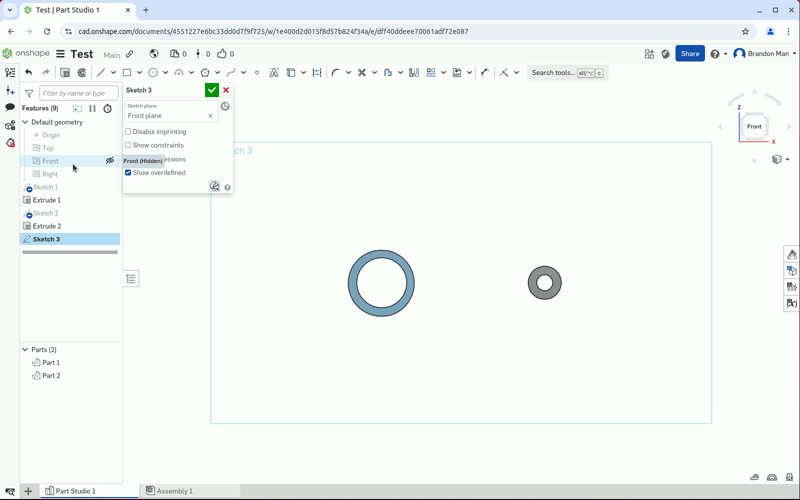
mouse_move(73, 352)
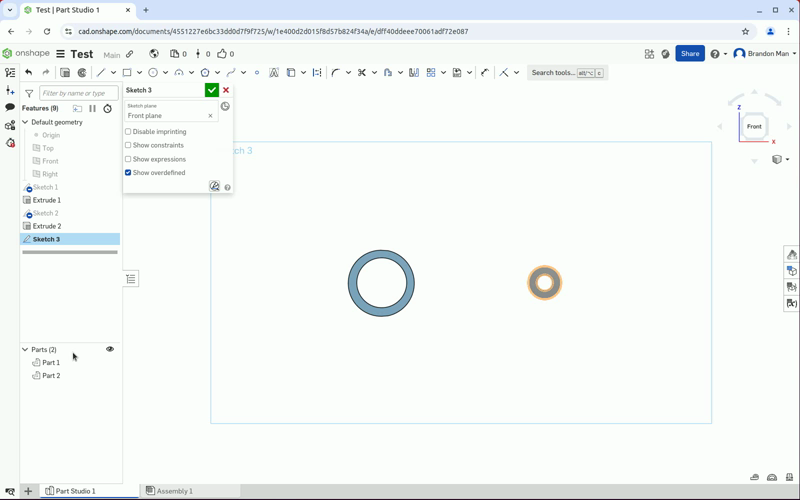
key(y)
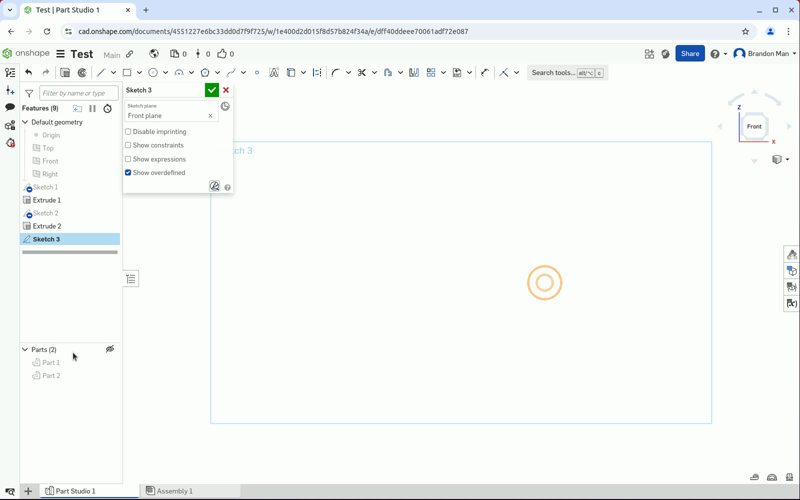
key(l)
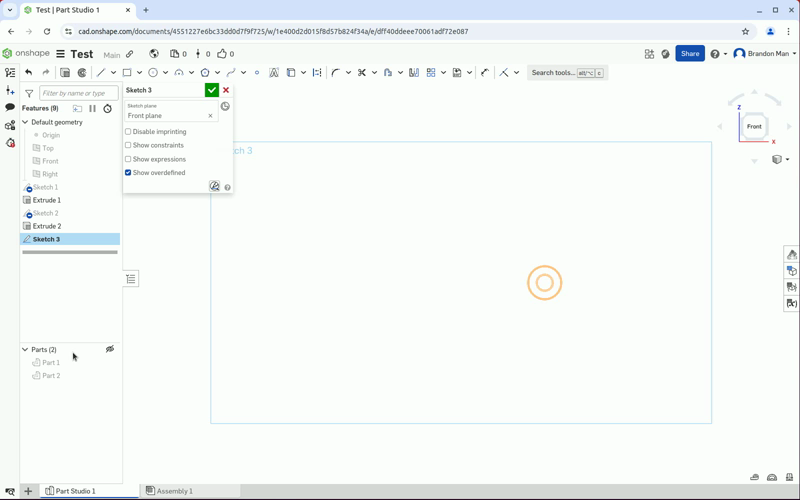
key_down(shift)
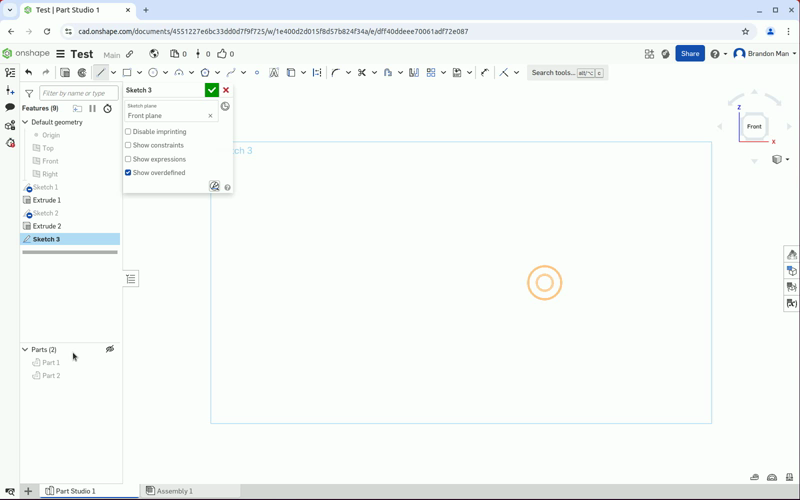
mouse_move(386, 314)
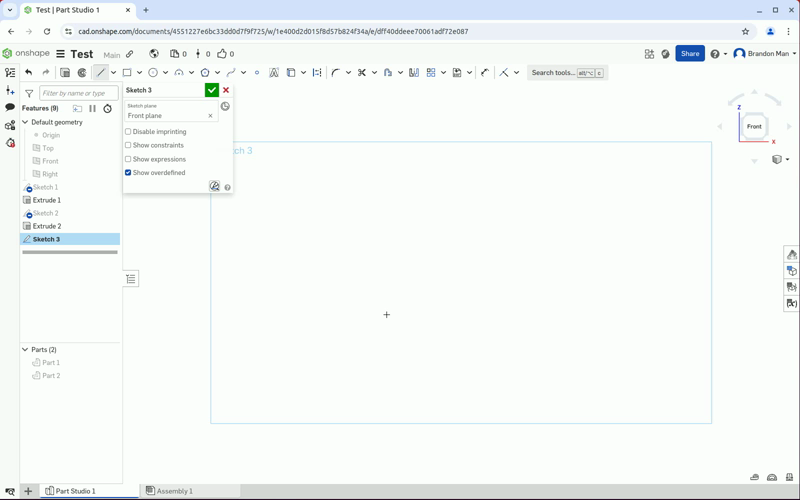
click(386, 314)
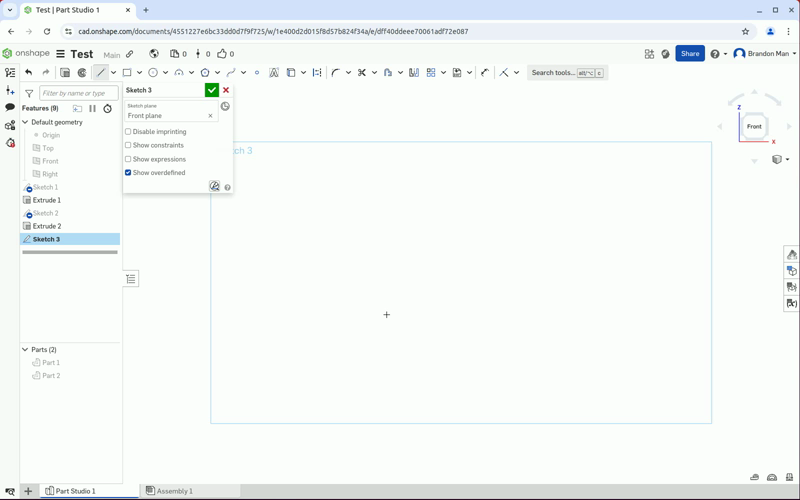
key_up(shift)
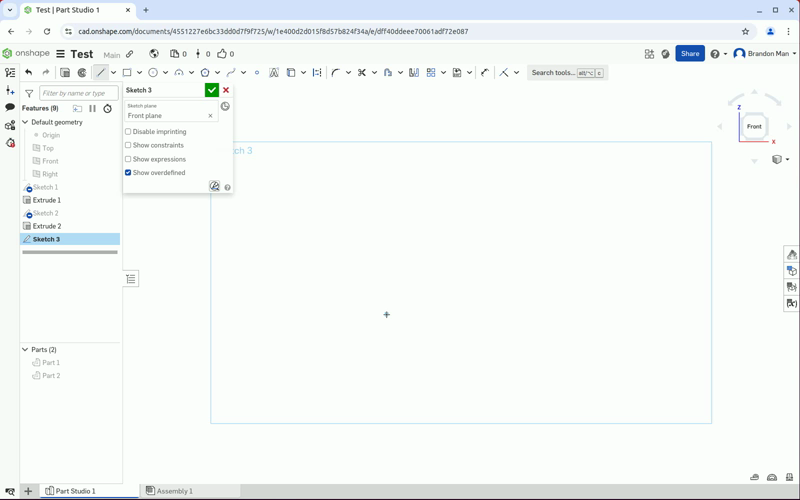
key_down(shift)
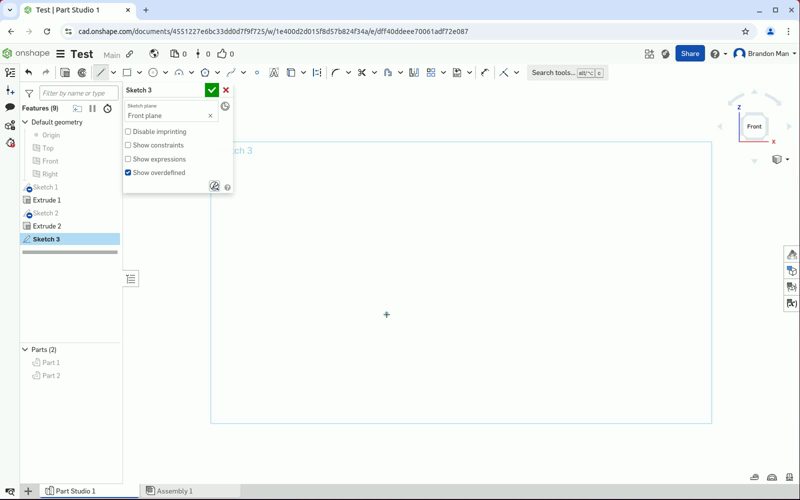
mouse_move(543, 299)
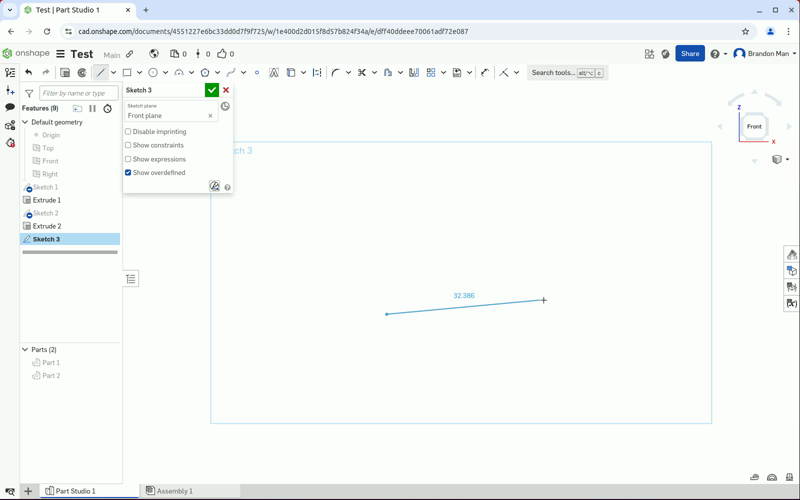
click(543, 299)
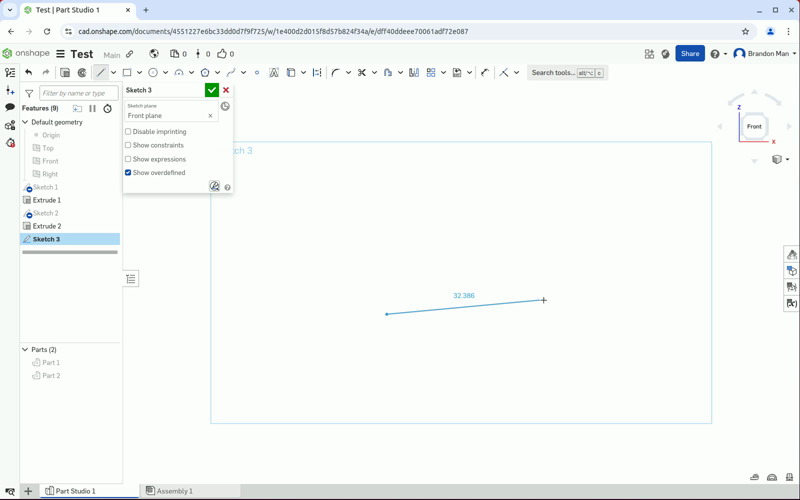
key_up(shift)
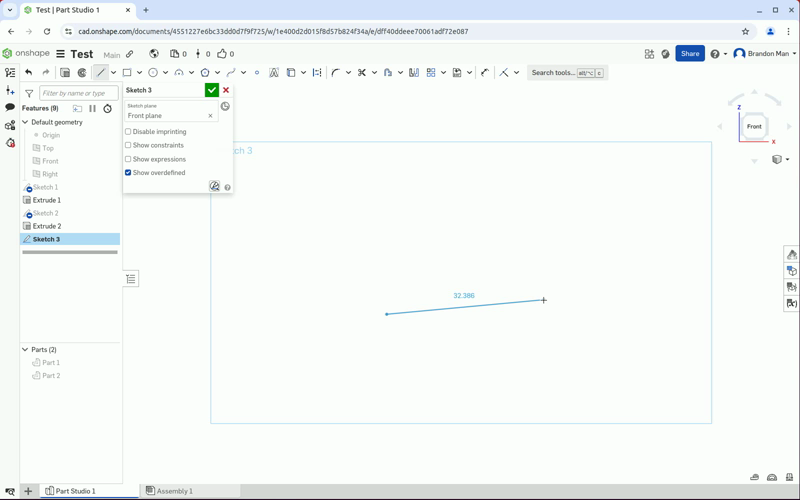
key(esc)
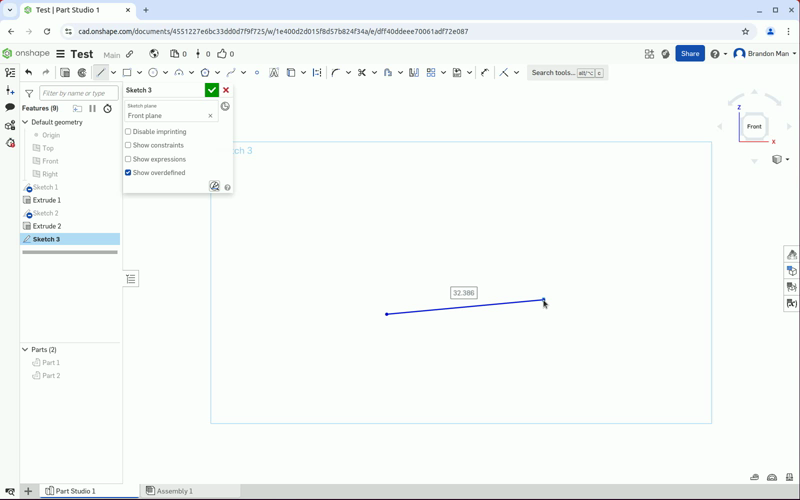
key(a)
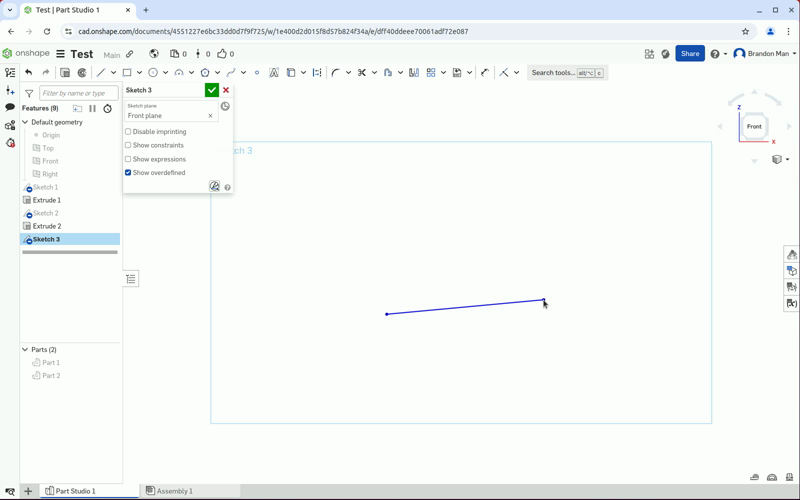
mouse_move(543, 299)
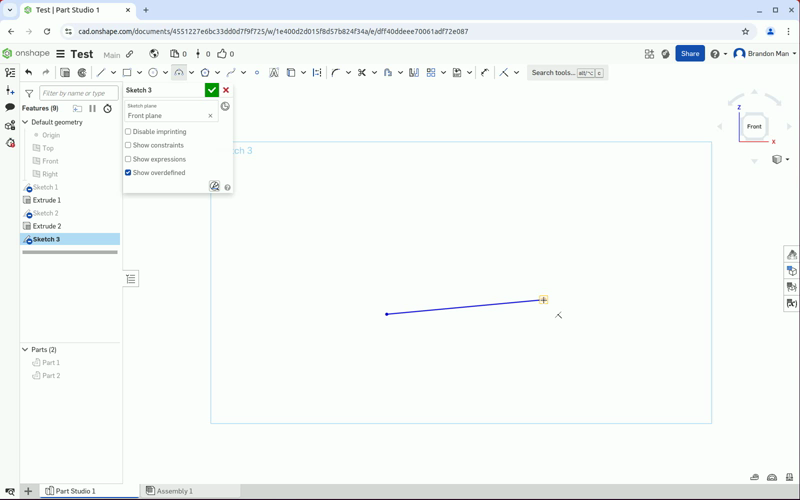
click(543, 299)
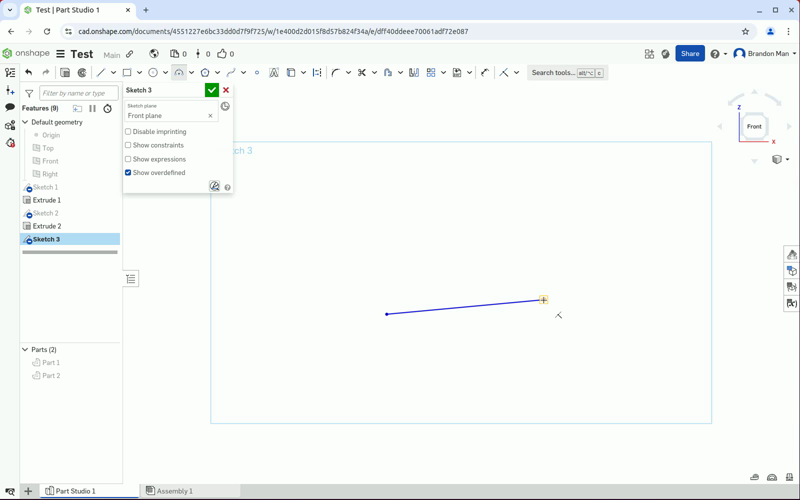
key_down(shift)
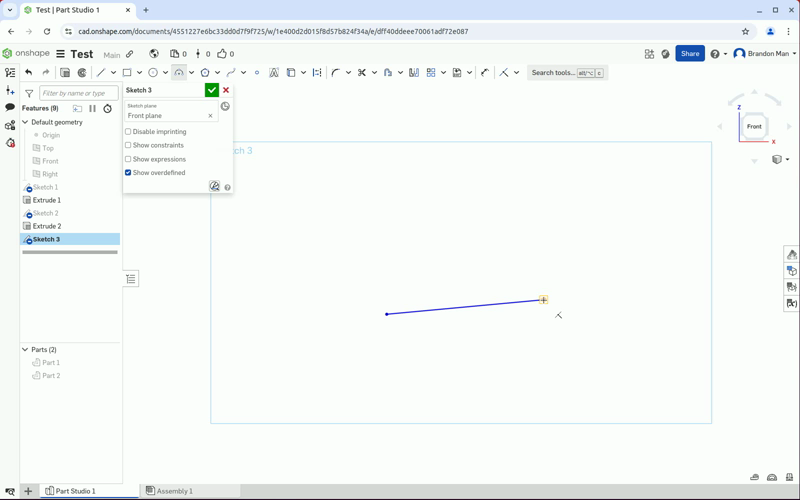
mouse_move(543, 266)
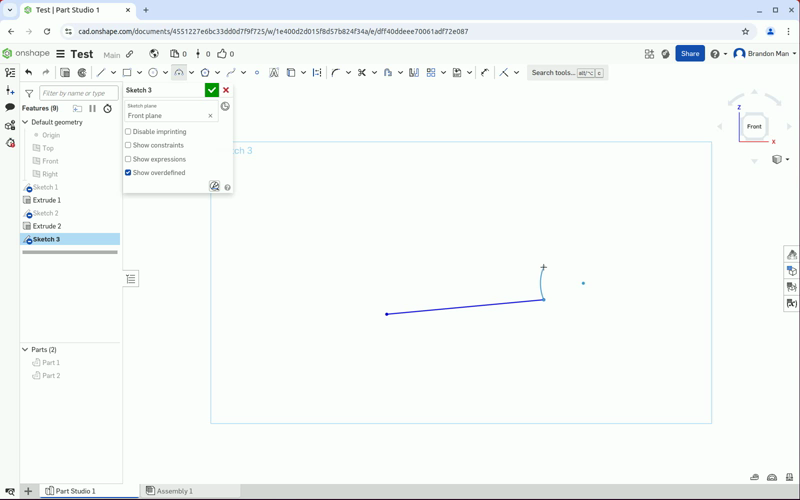
click(543, 266)
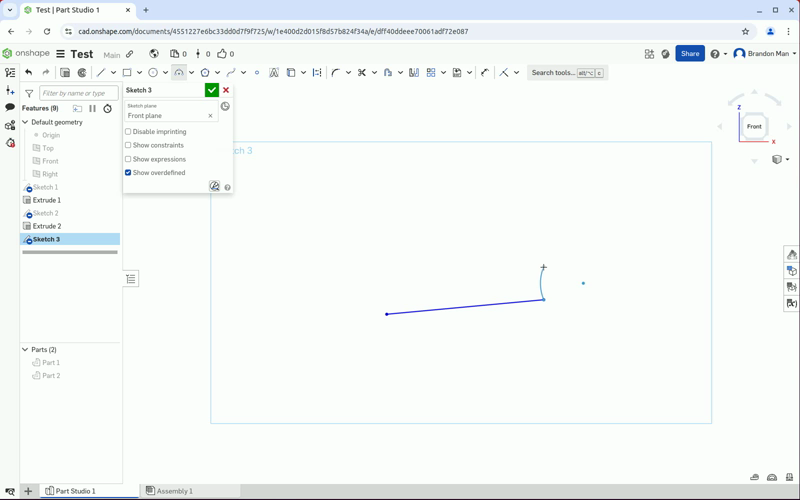
mouse_move(527, 283)
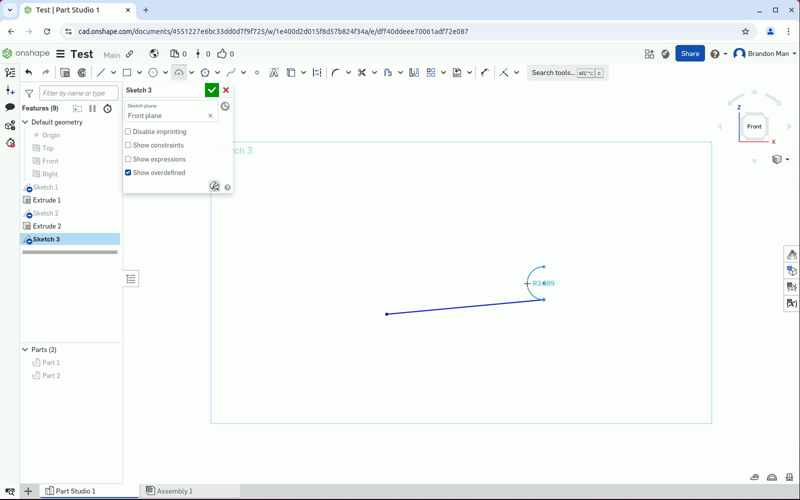
click(527, 283)
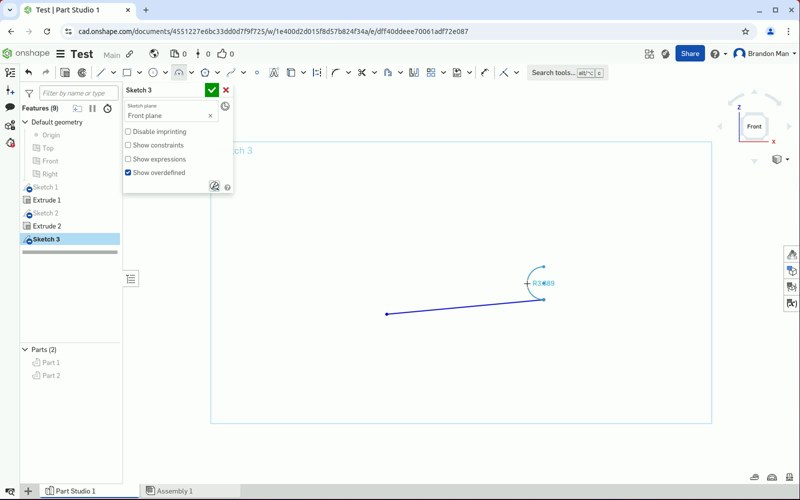
key_up(shift)
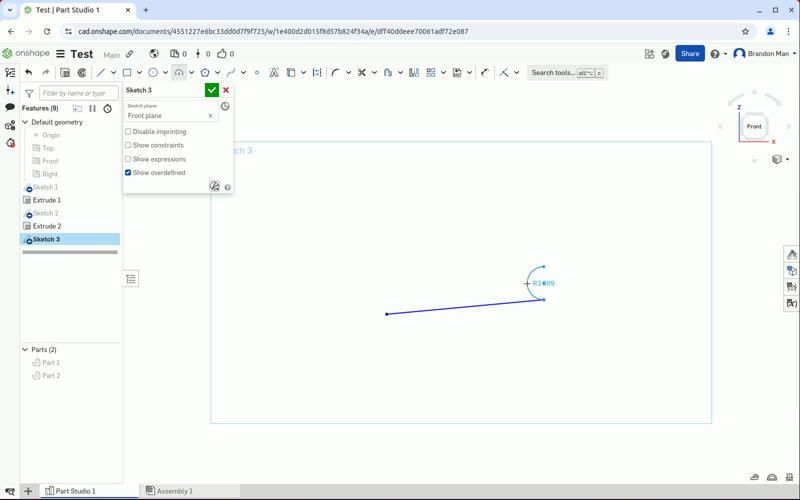
key(esc)
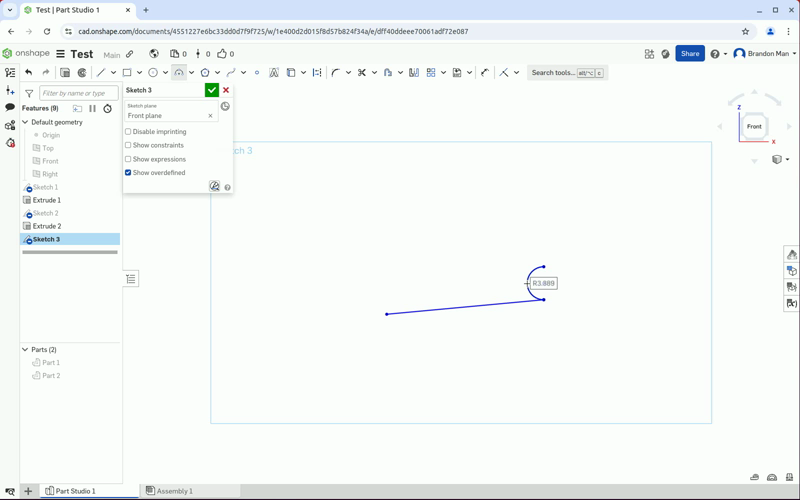
key(l)
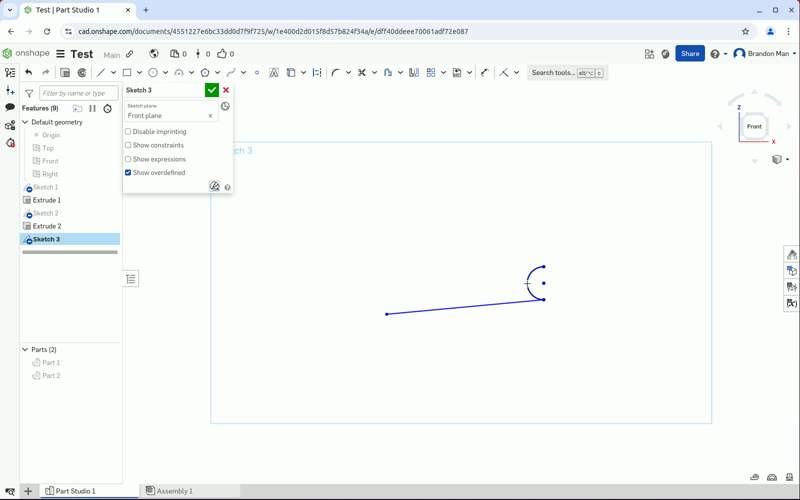
mouse_move(543, 266)
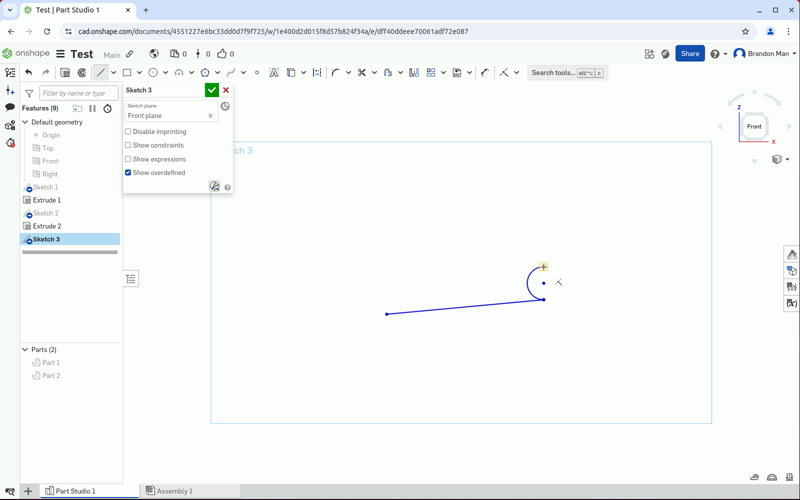
click(543, 266)
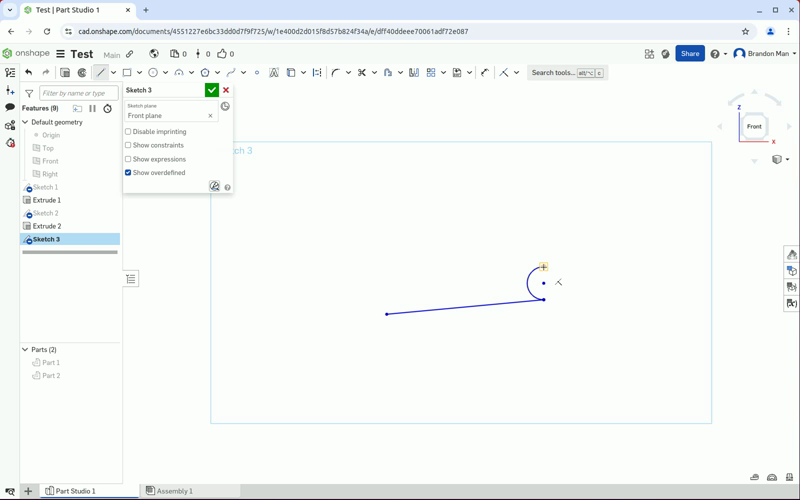
key_down(shift)
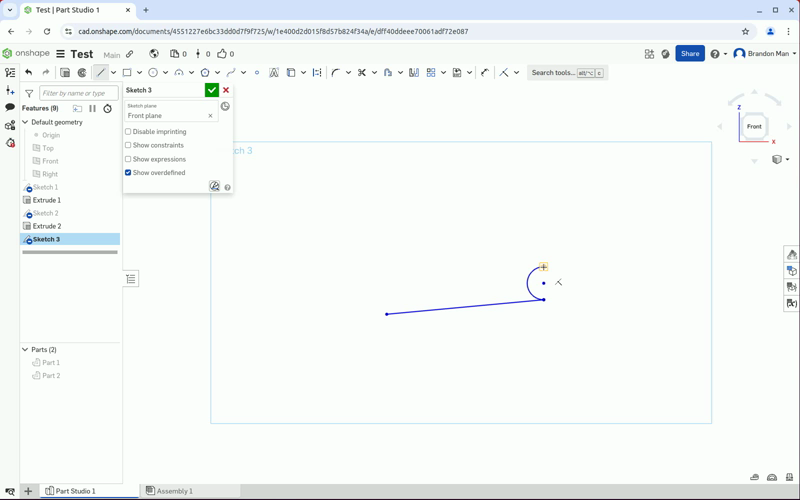
mouse_move(386, 250)
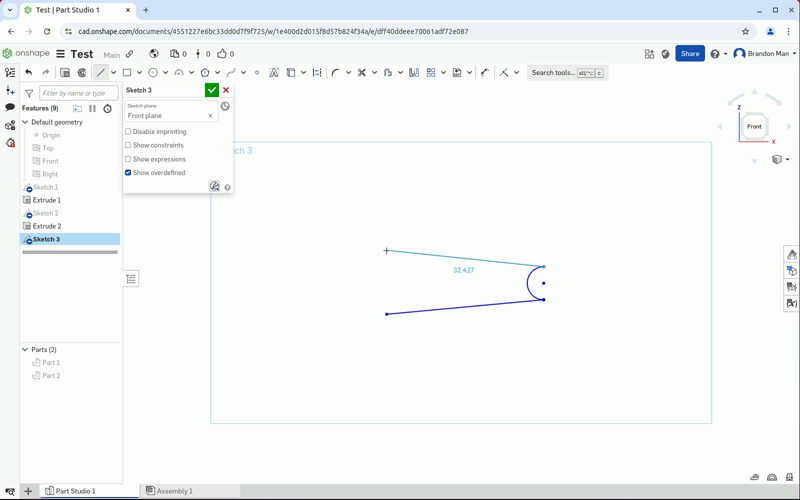
click(386, 250)
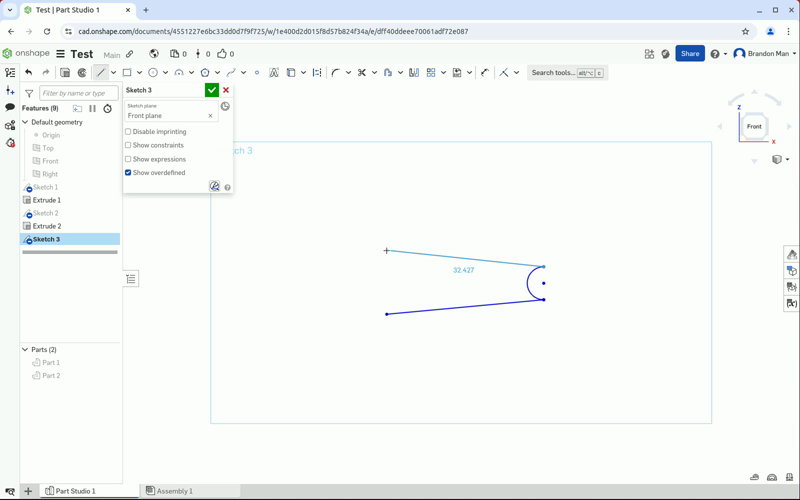
key_up(shift)
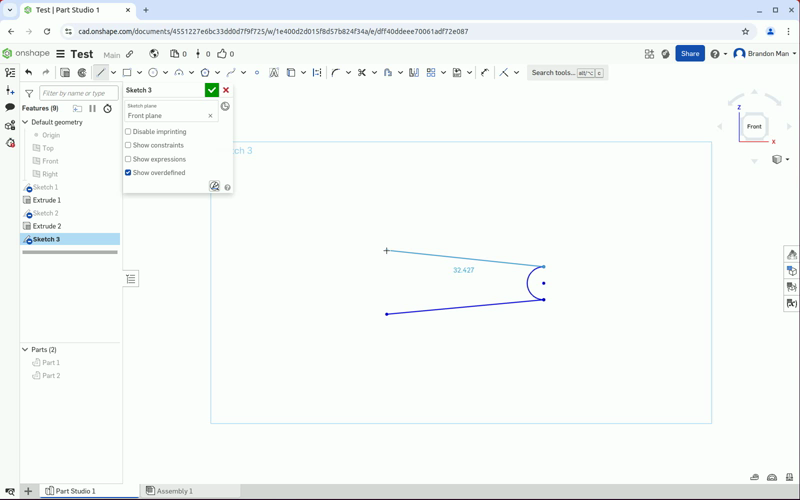
key(esc)
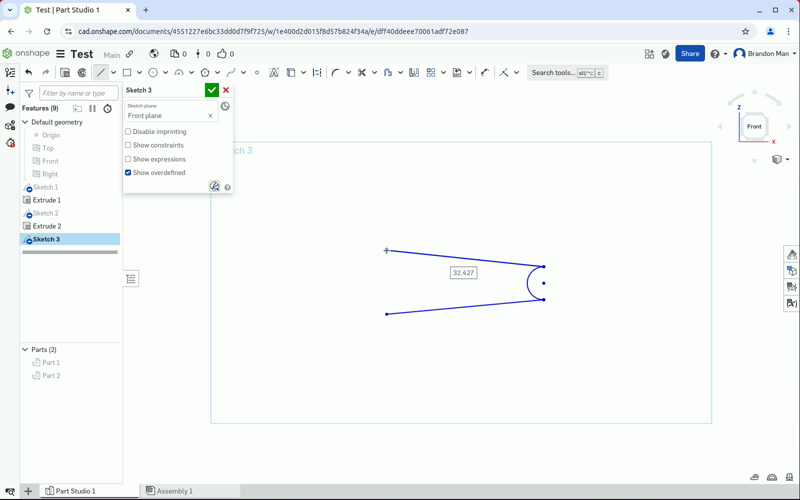
key(a)
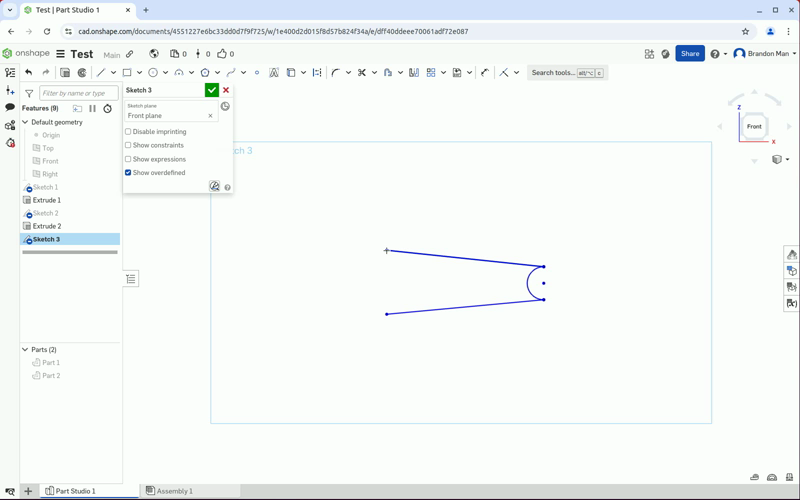
mouse_move(386, 250)
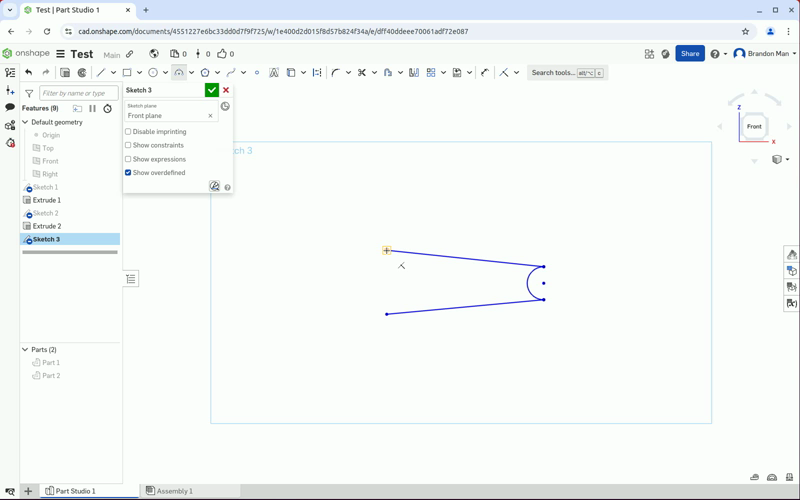
click(386, 250)
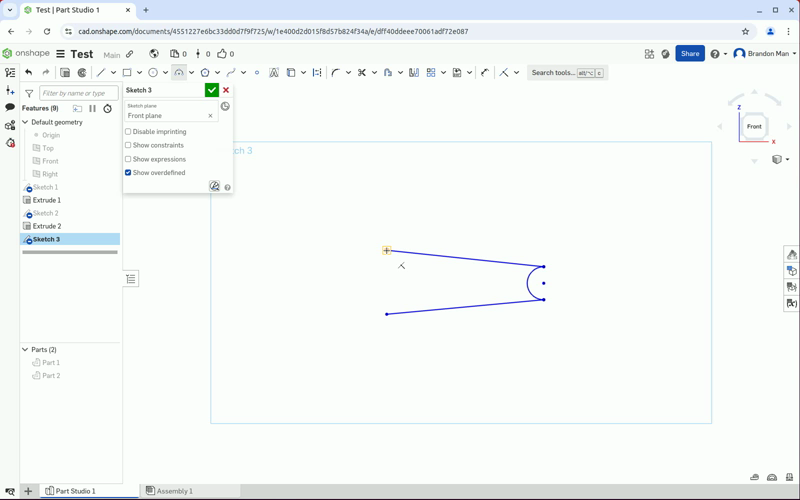
mouse_move(386, 314)
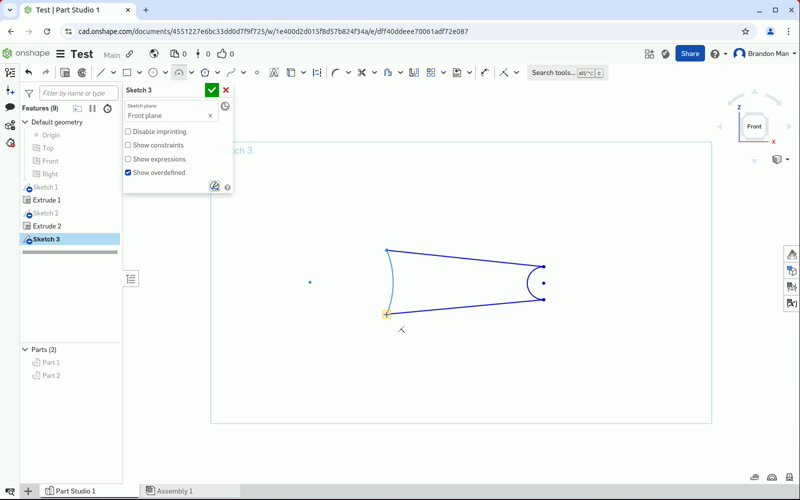
click(386, 314)
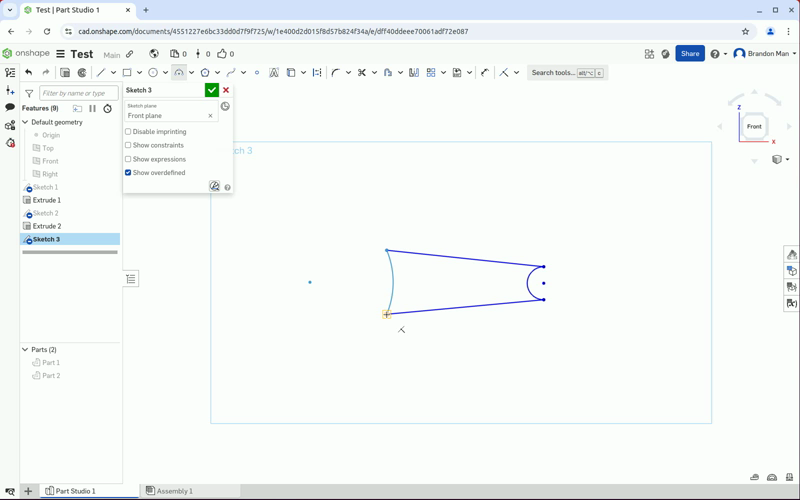
key_down(shift)
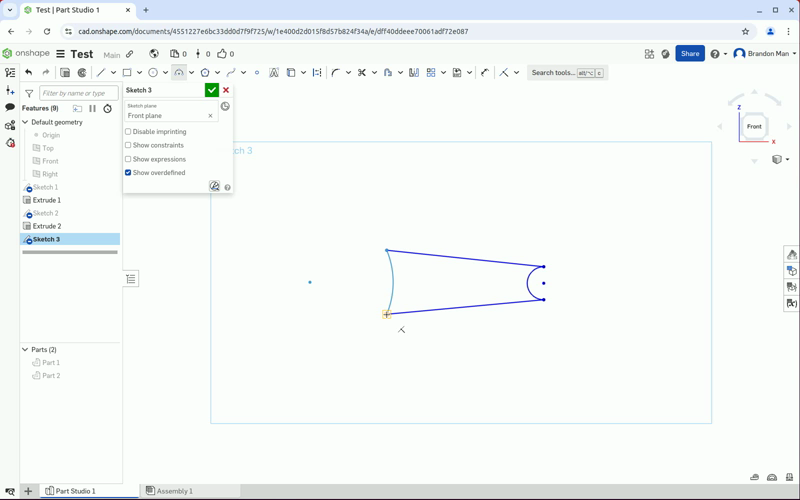
mouse_move(413, 282)
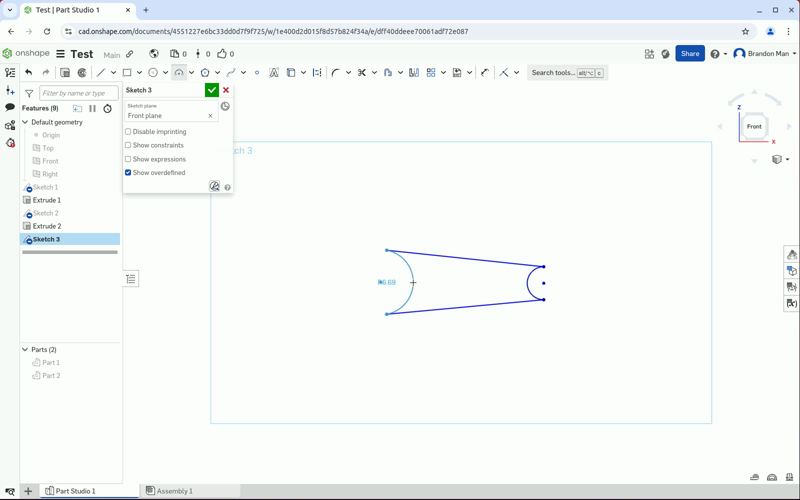
click(413, 282)
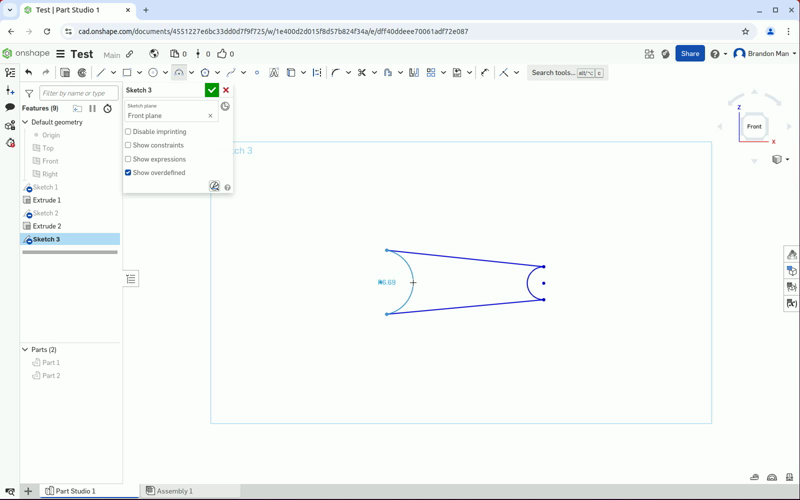
key_up(shift)
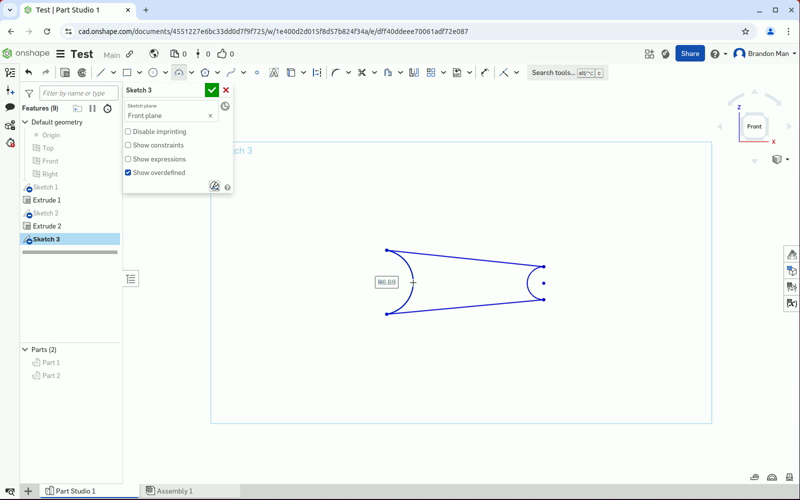
key(esc)
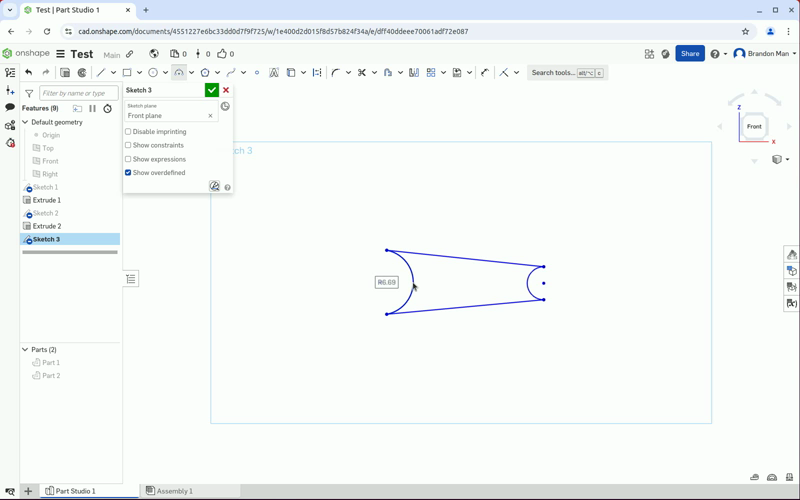
key(l)
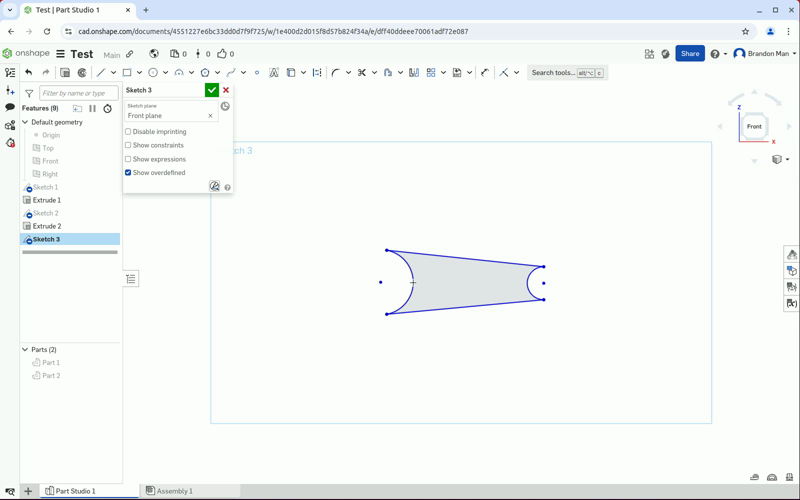
key_down(shift)
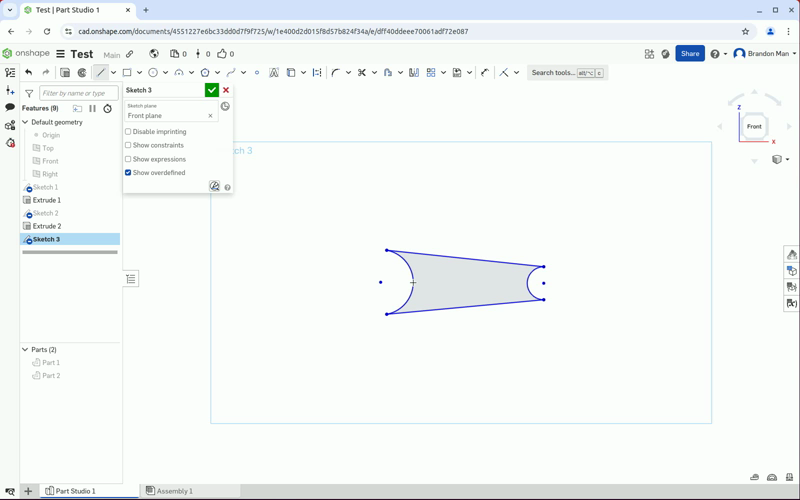
mouse_move(429, 291)
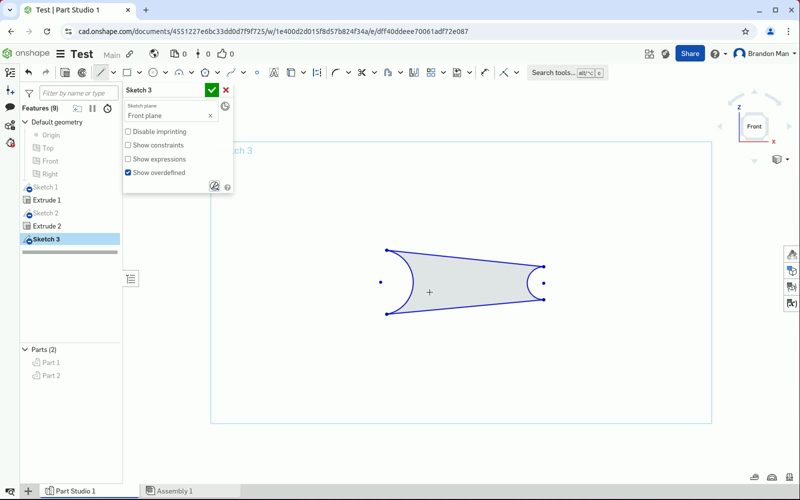
click(429, 291)
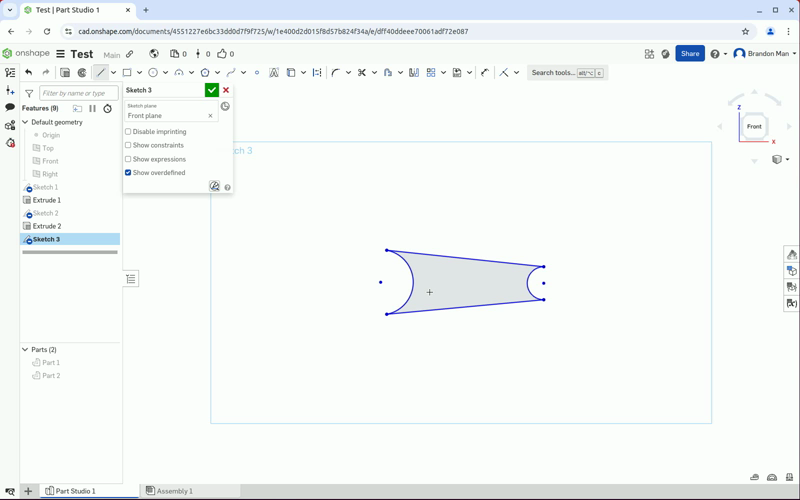
key_up(shift)
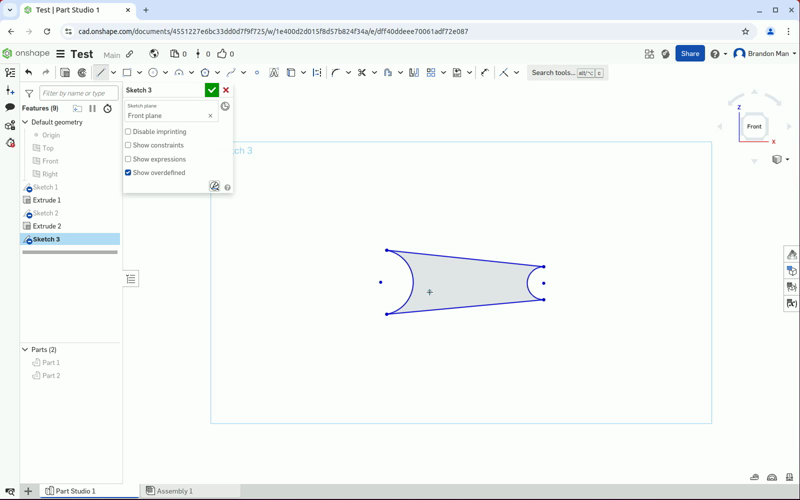
key_down(shift)
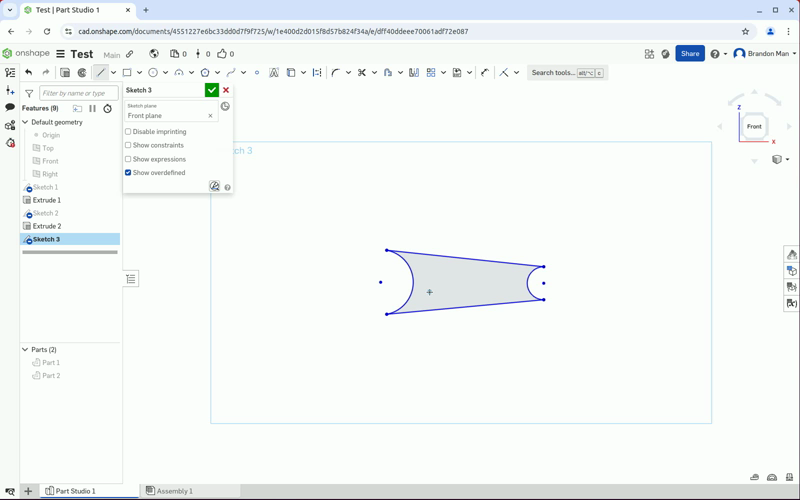
mouse_move(494, 291)
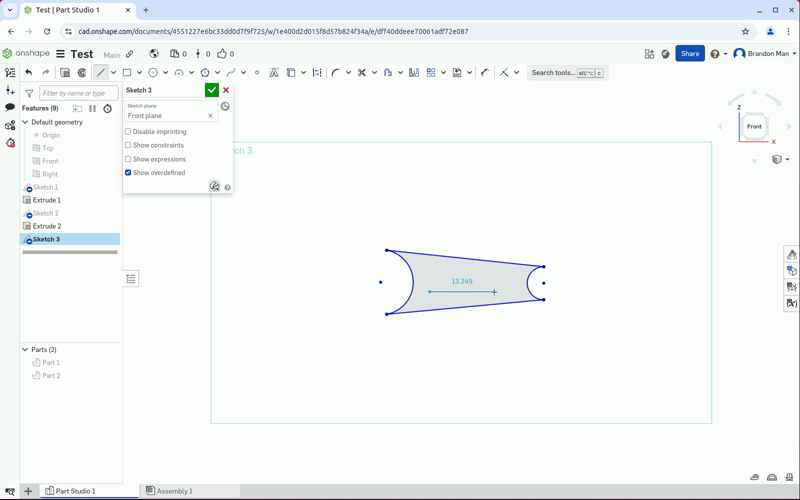
click(494, 291)
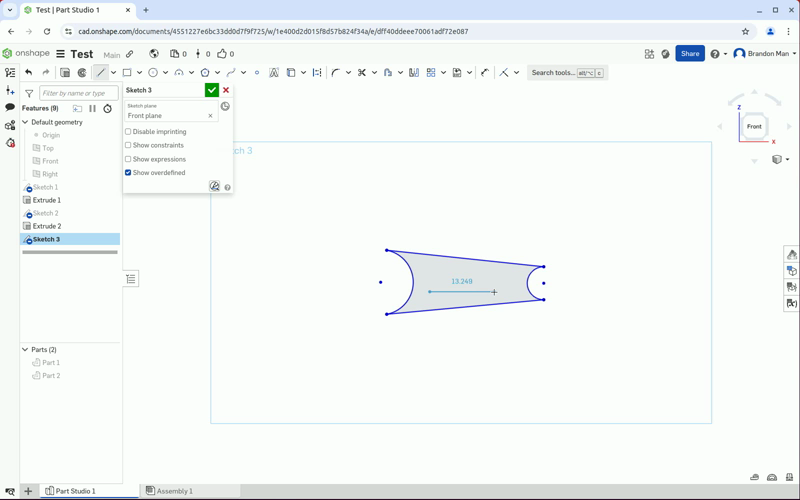
key_up(shift)
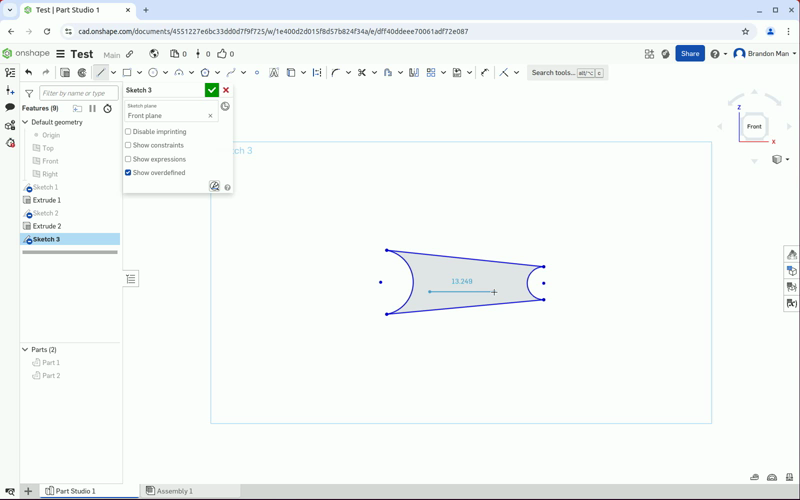
key(esc)
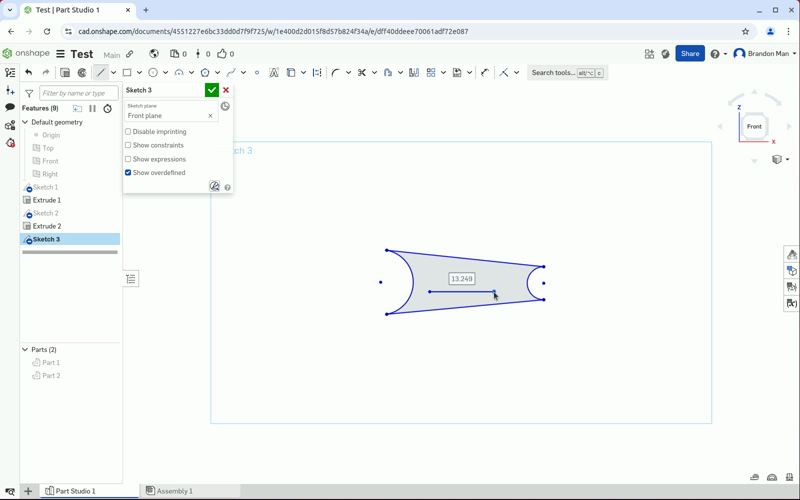
key(a)
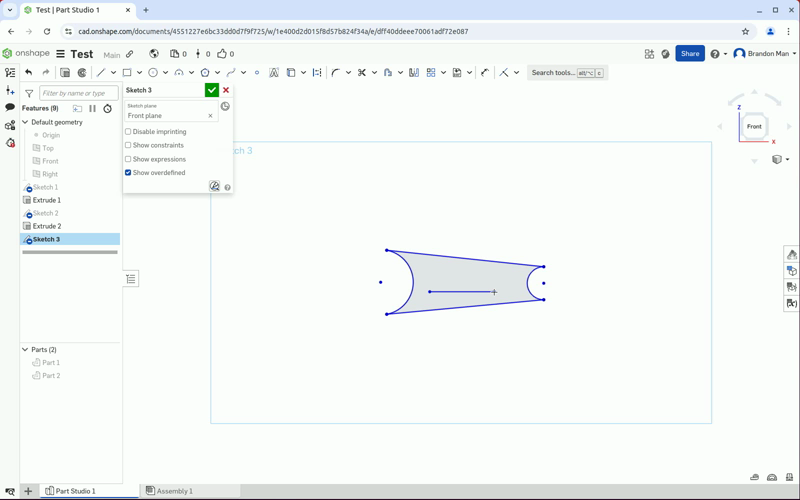
mouse_move(494, 291)
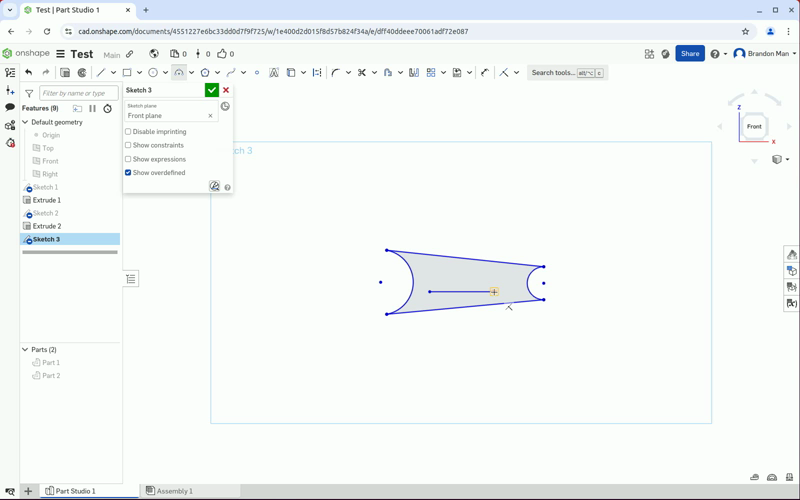
click(494, 291)
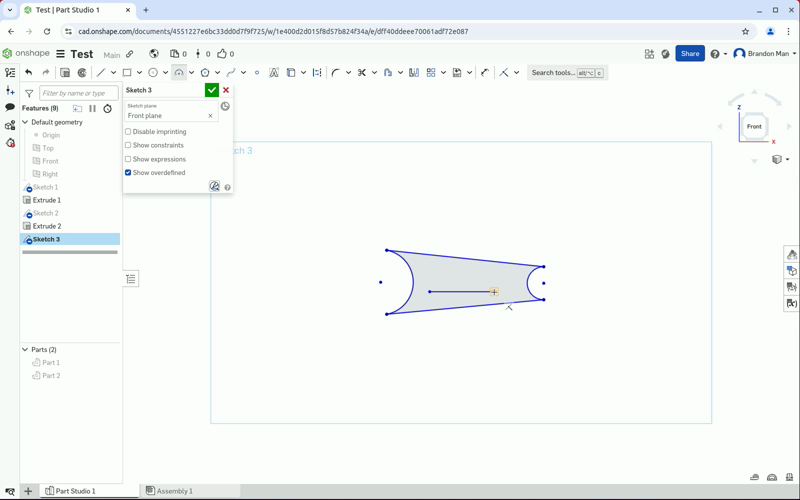
key_down(shift)
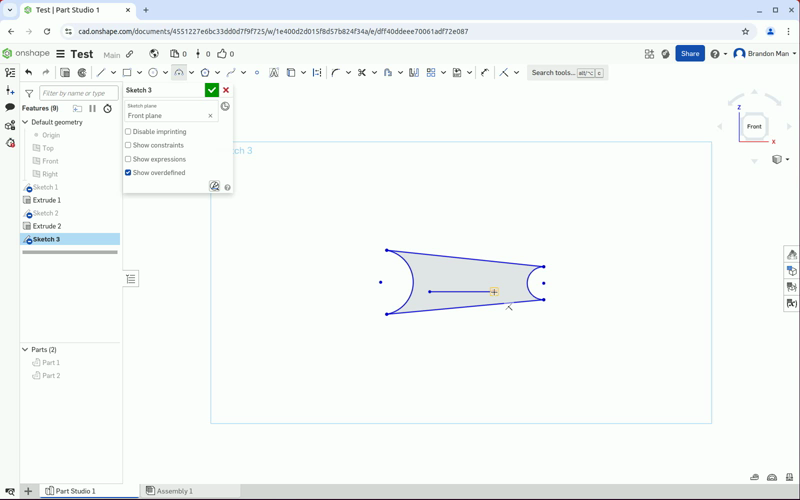
mouse_move(494, 275)
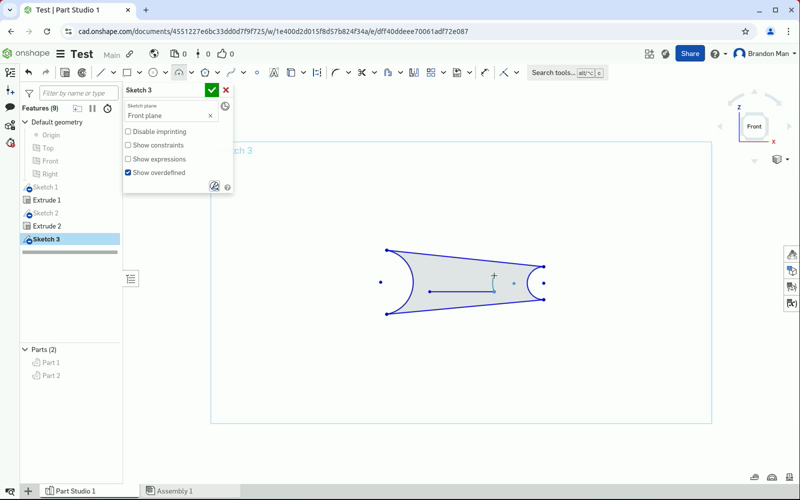
click(494, 275)
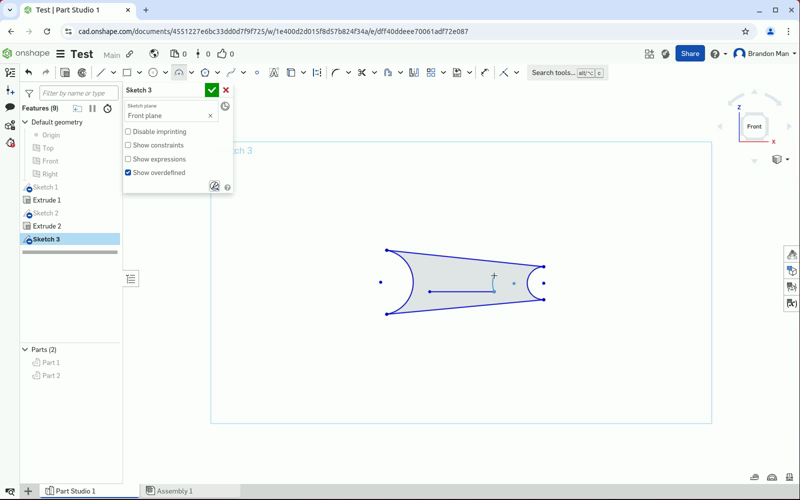
mouse_move(502, 283)
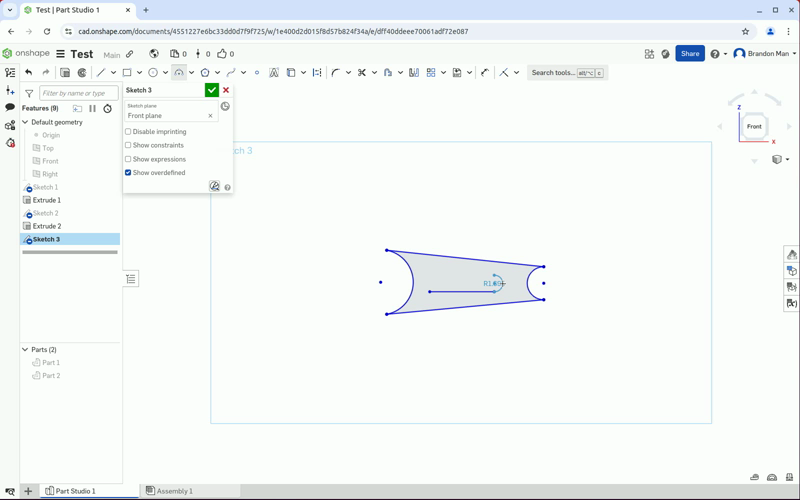
click(502, 283)
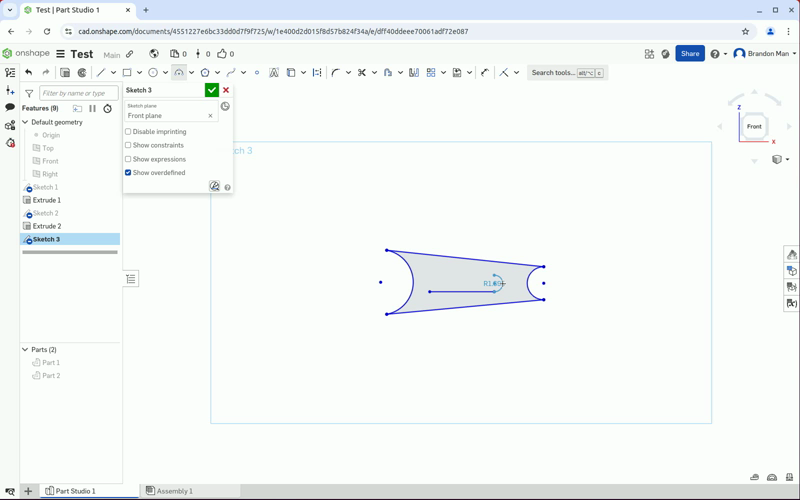
key_up(shift)
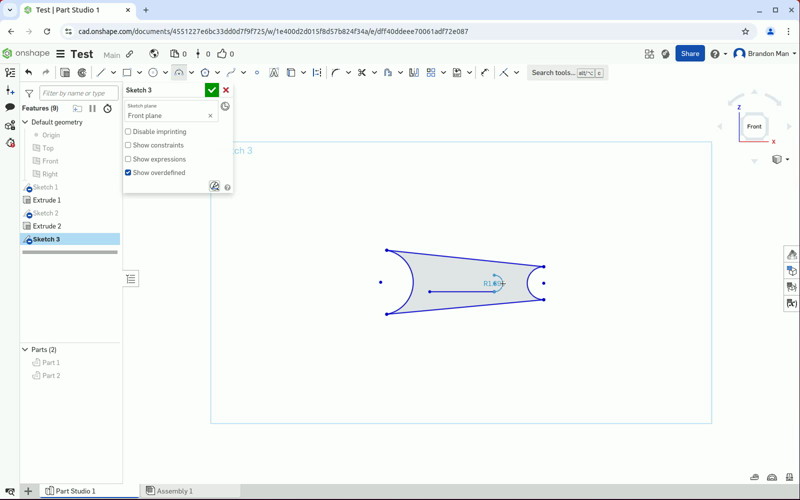
key(esc)
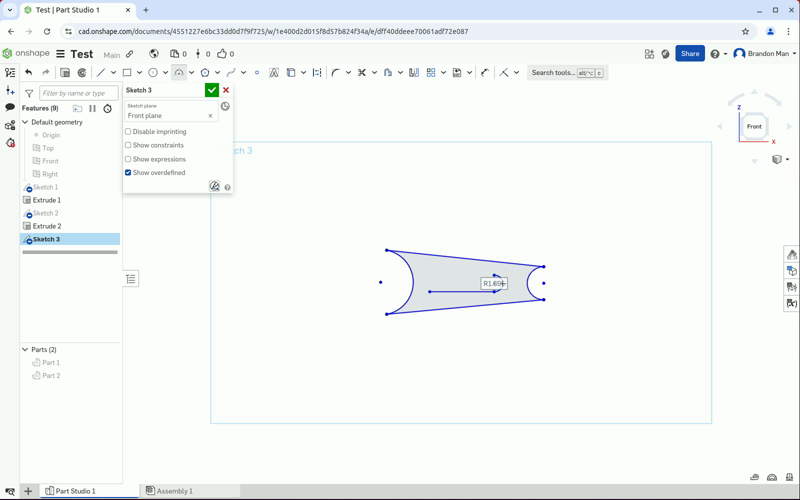
key(l)
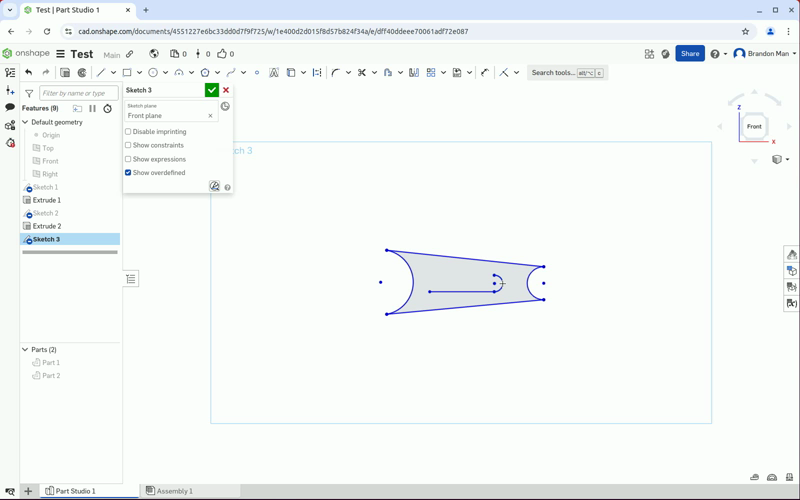
mouse_move(494, 275)
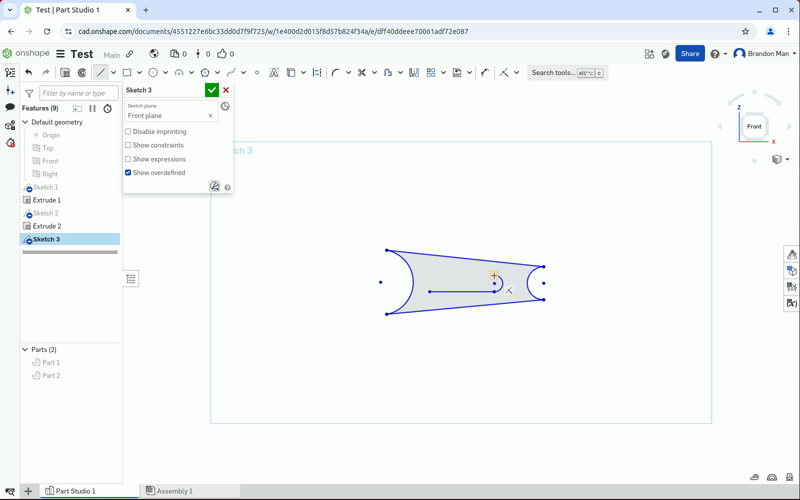
click(494, 275)
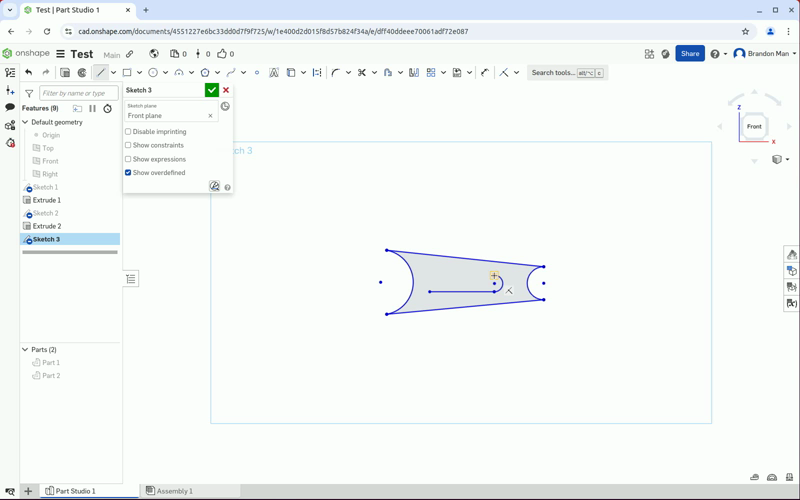
key_down(shift)
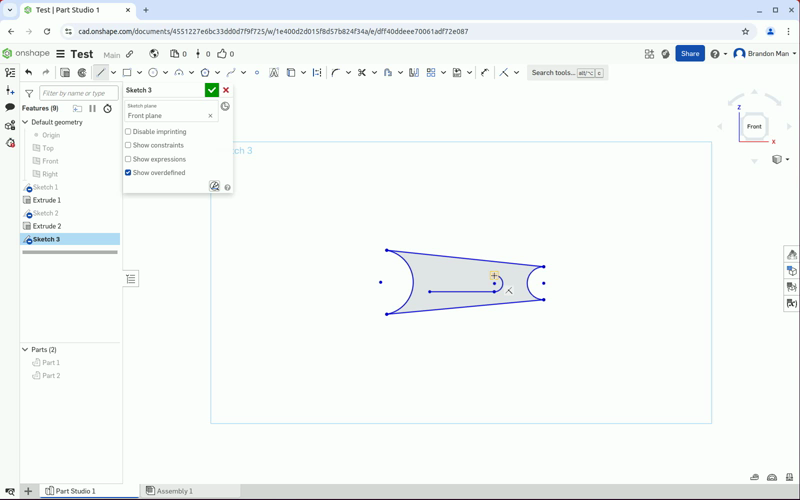
mouse_move(429, 275)
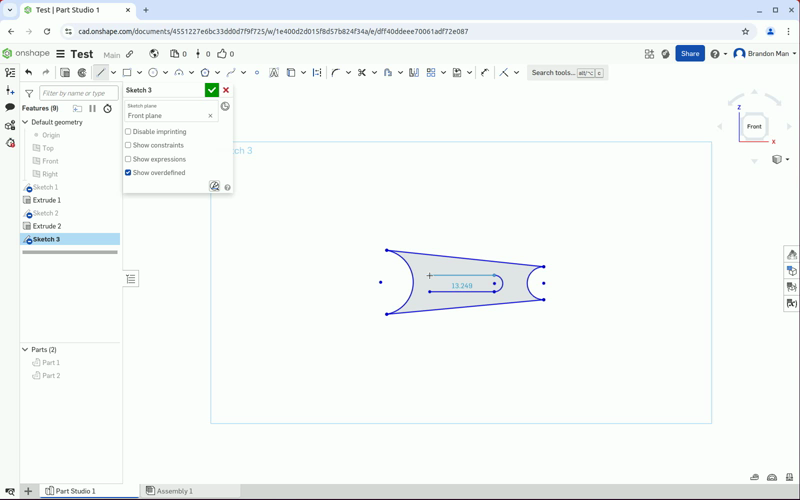
click(429, 275)
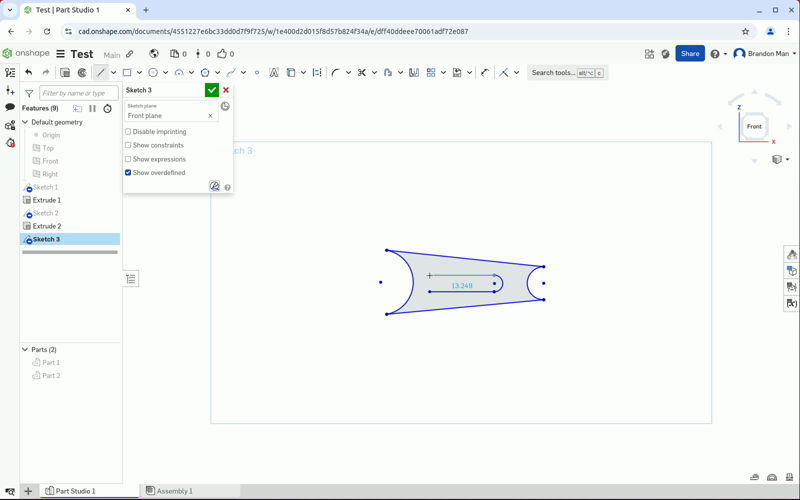
key_up(shift)
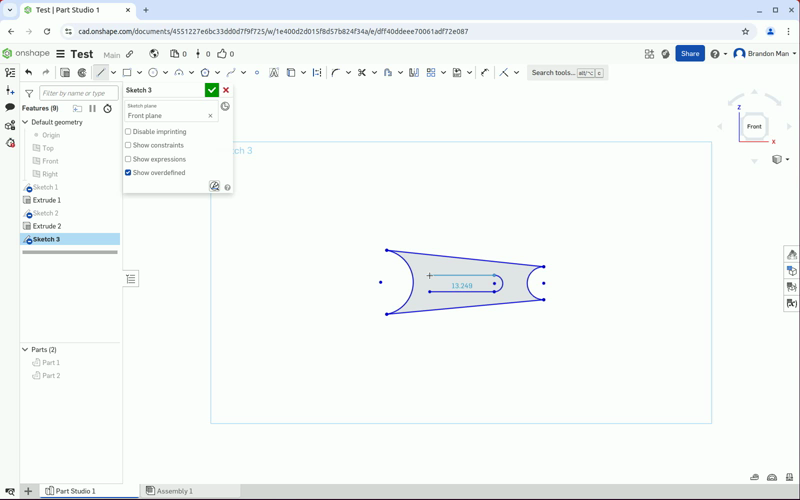
key(esc)
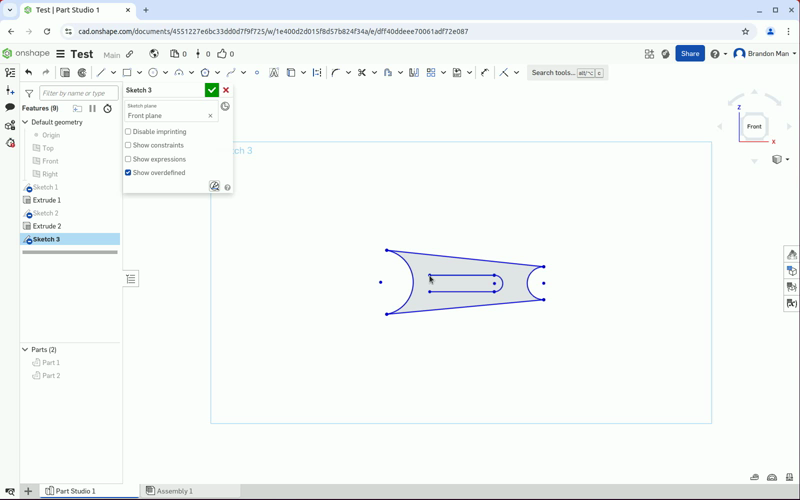
key(a)
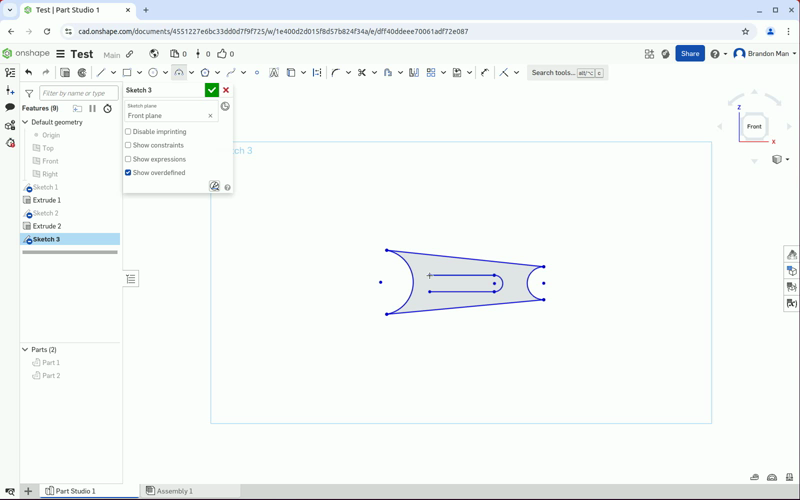
mouse_move(429, 275)
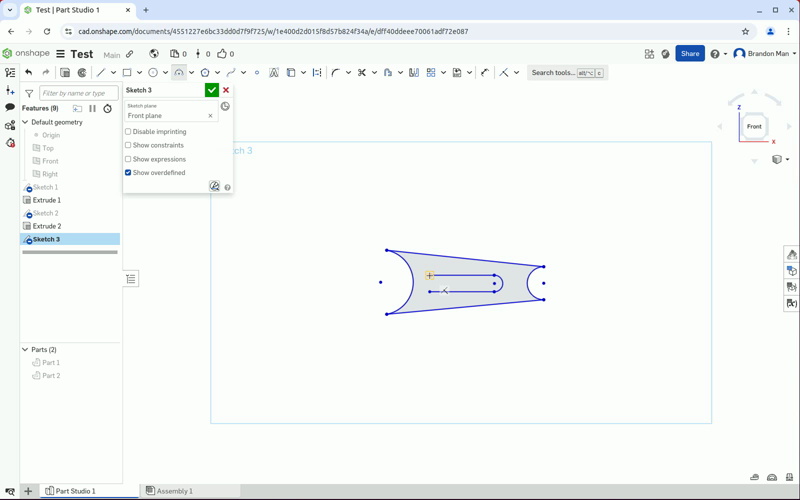
click(429, 275)
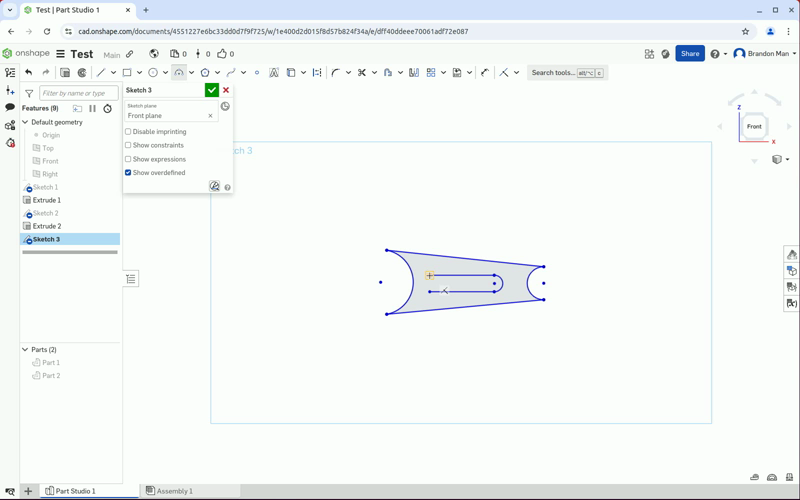
mouse_move(429, 291)
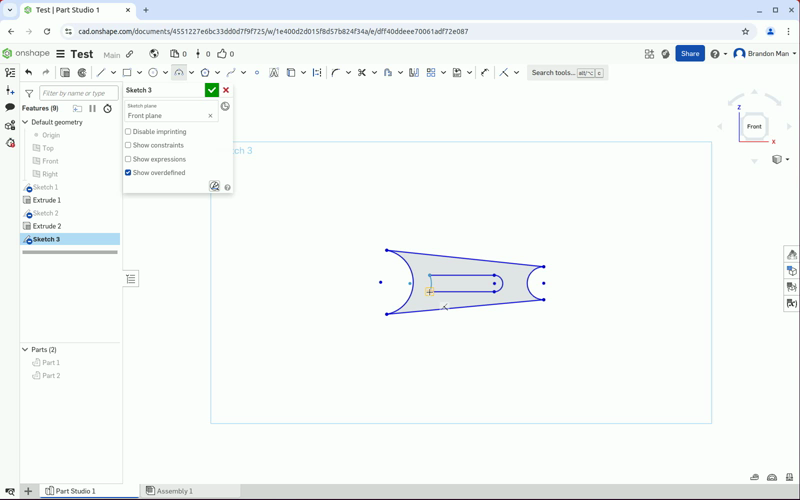
click(429, 291)
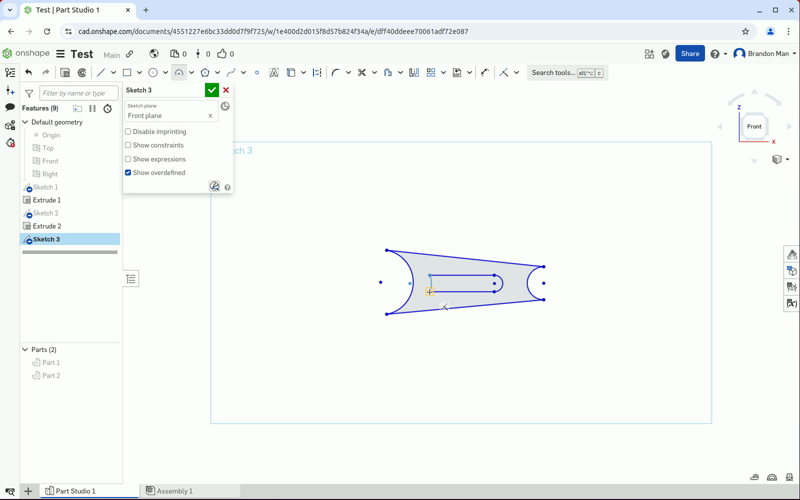
key_down(shift)
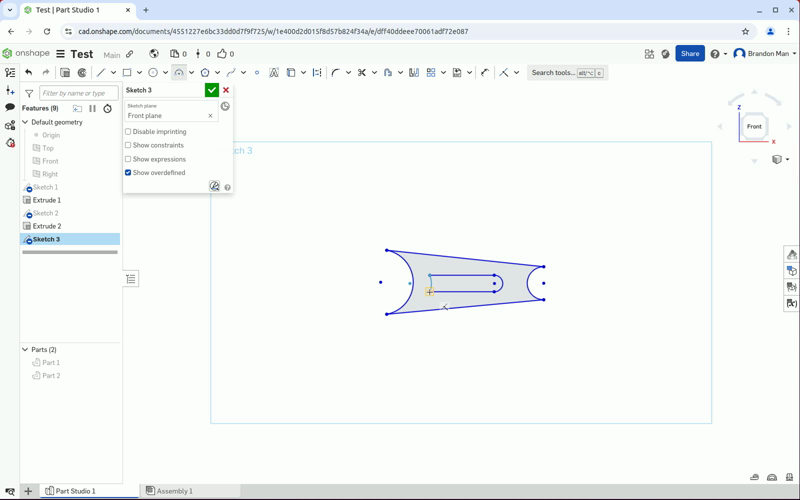
mouse_move(421, 283)
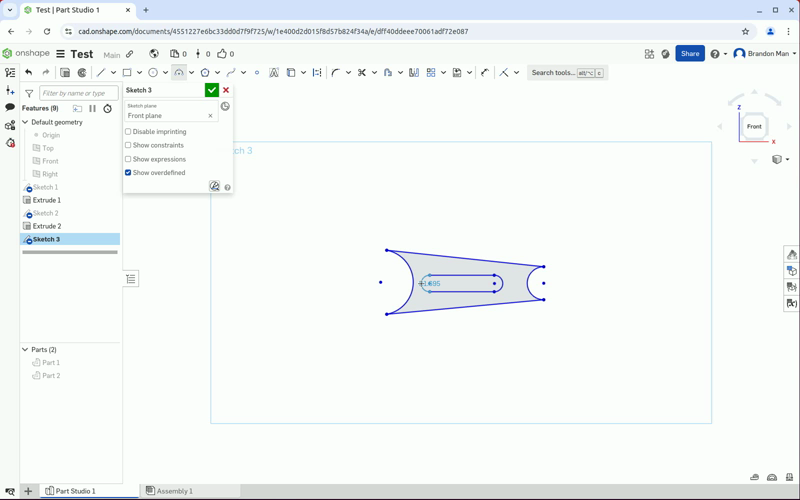
click(421, 283)
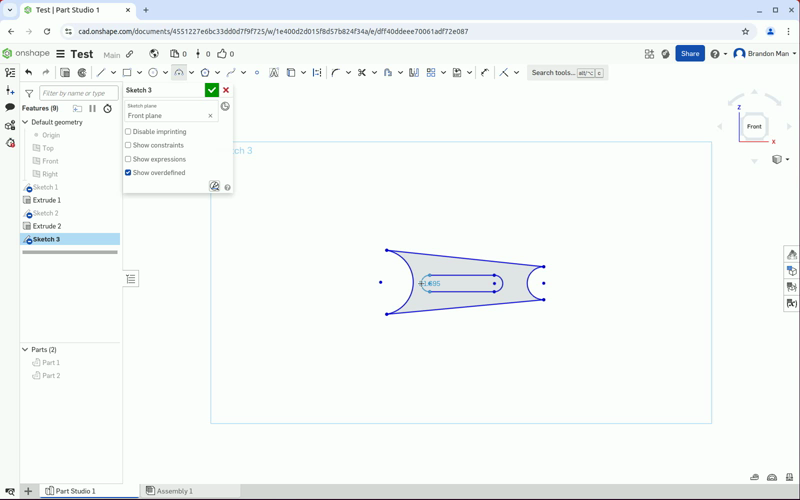
key_up(shift)
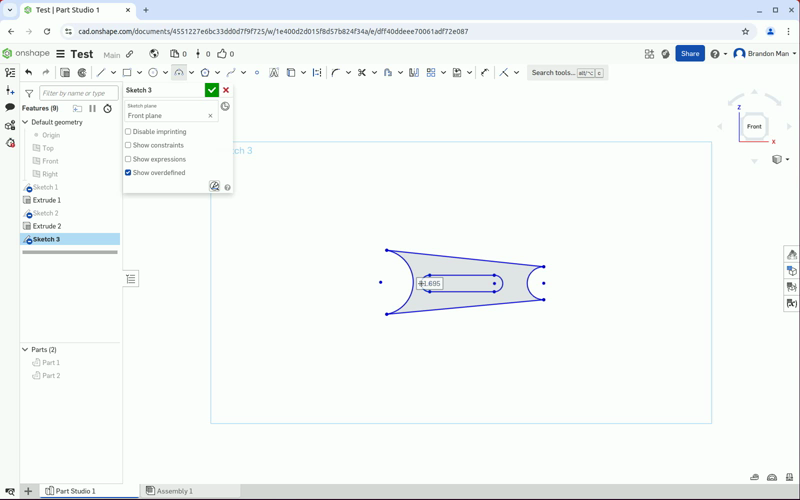
key(esc)
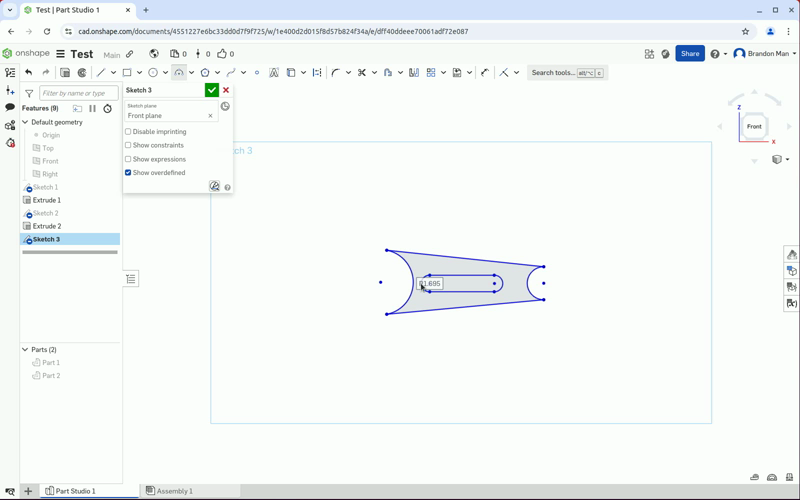
mouse_move(524, 271)
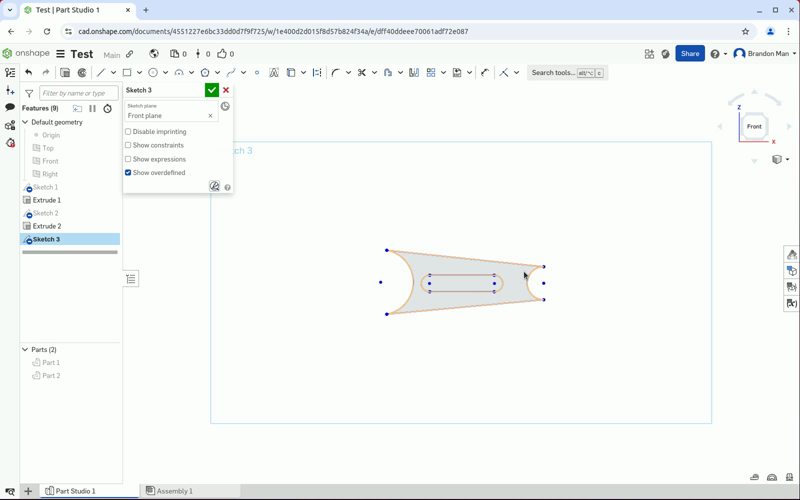
click(524, 271)
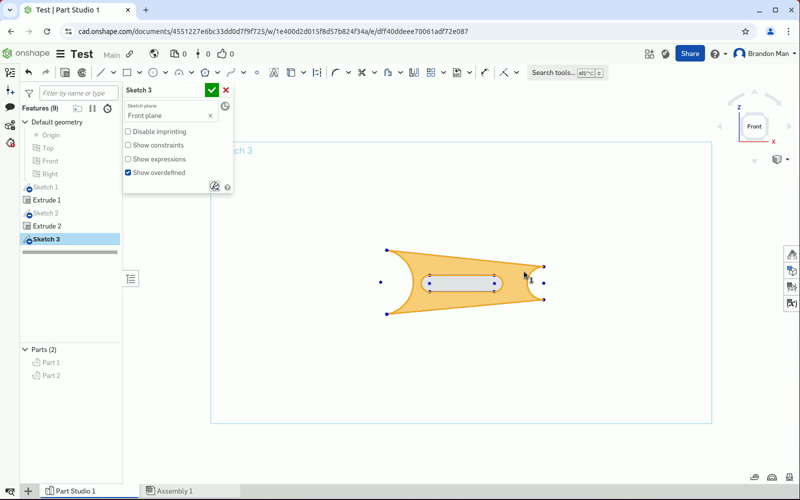
mouse_move(73, 352)
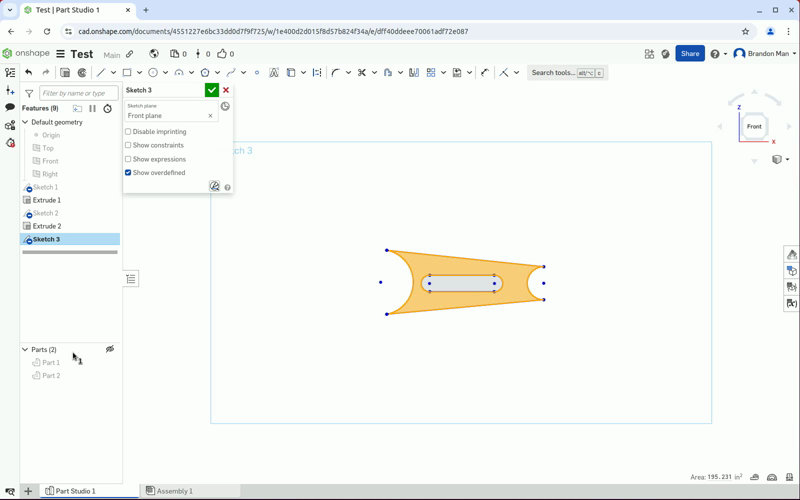
key(shift+y)
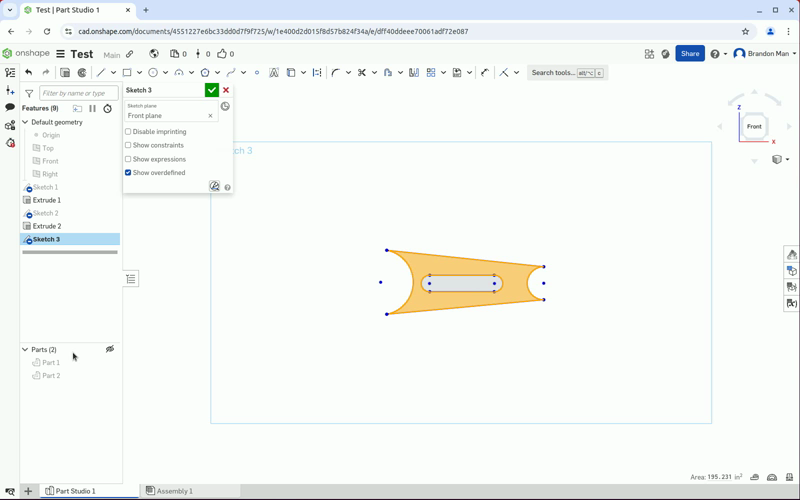
key(shift+e)
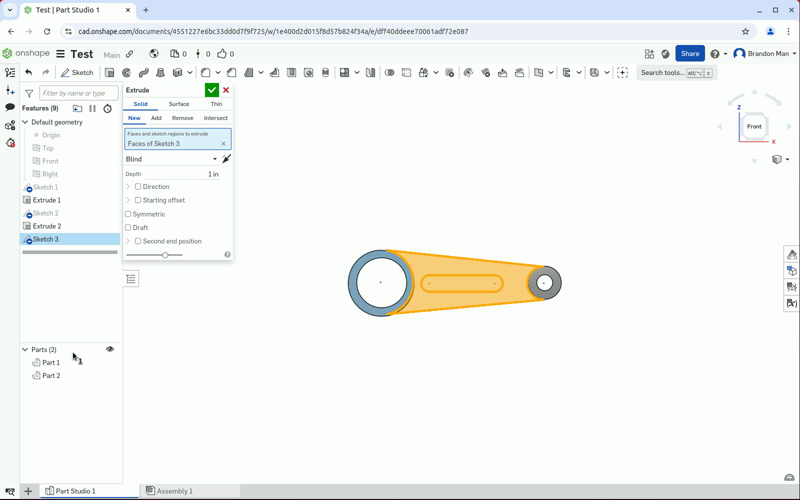
mouse_move(143, 106)
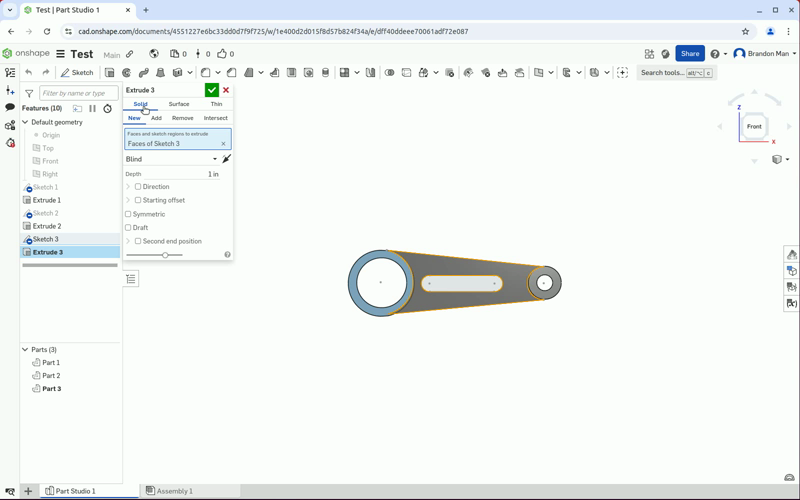
click(143, 106)
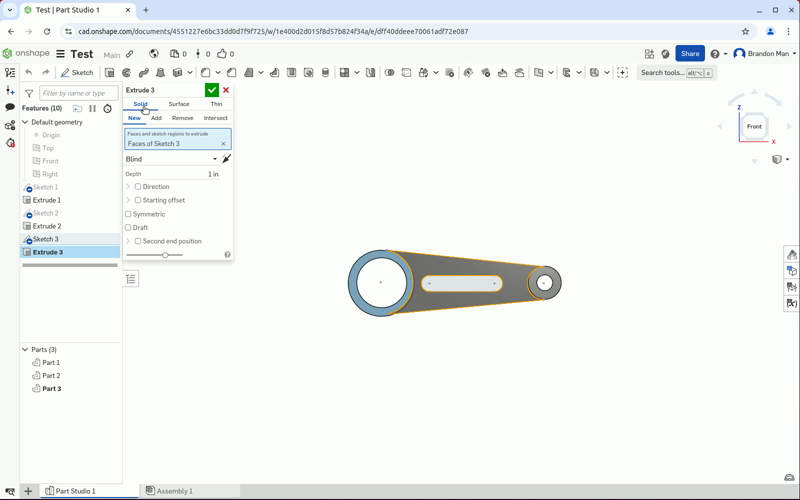
mouse_move(137, 120)
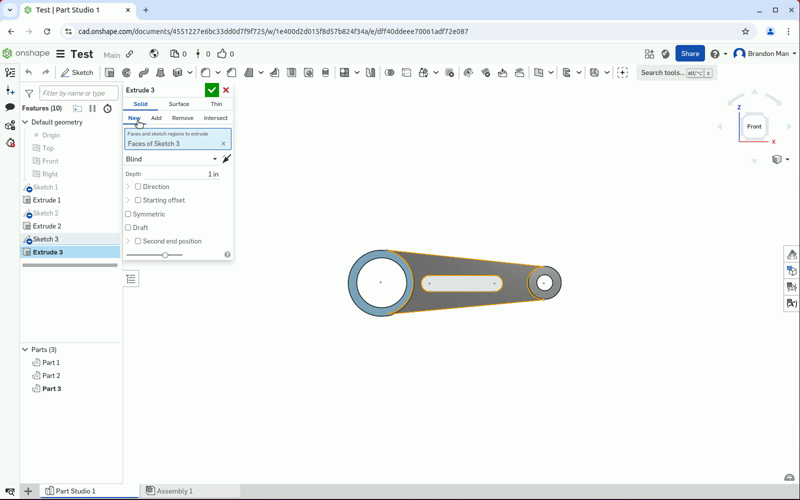
click(137, 120)
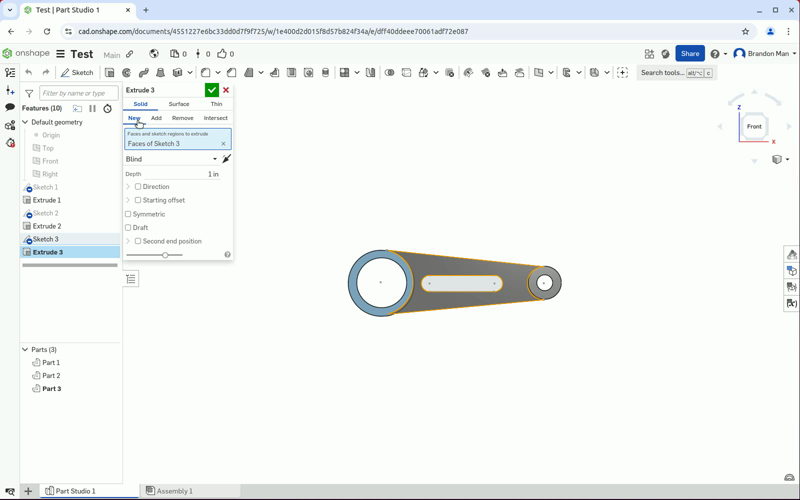
key(tab, 4)
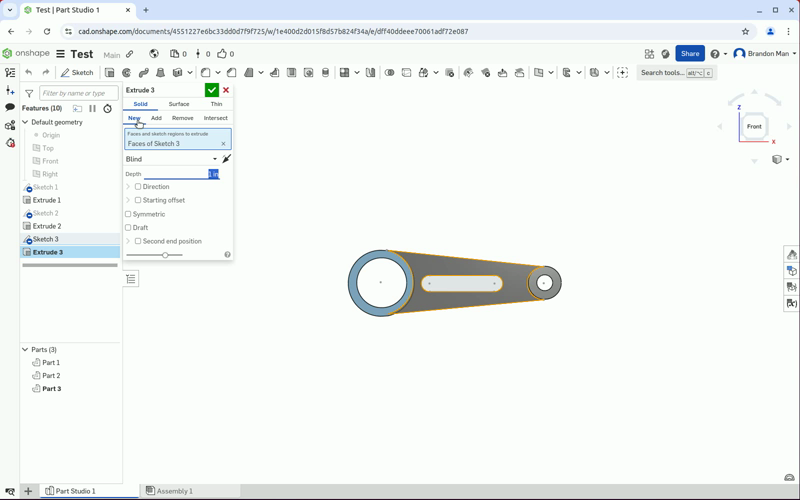
text(6.74)
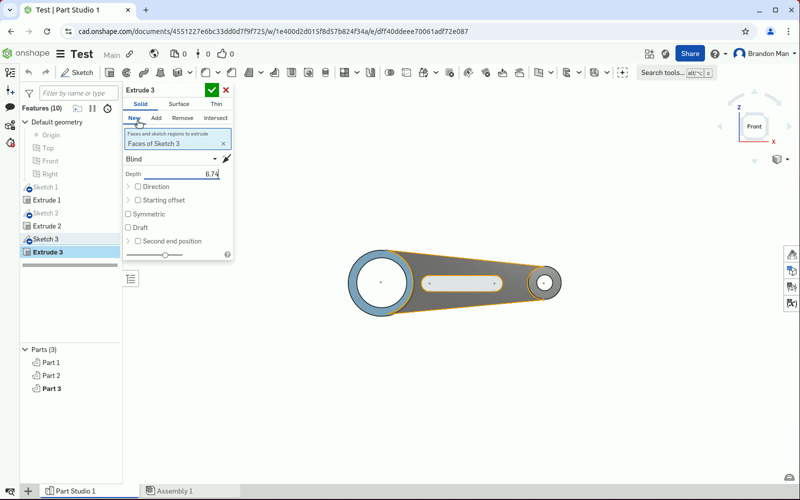
key(enter)
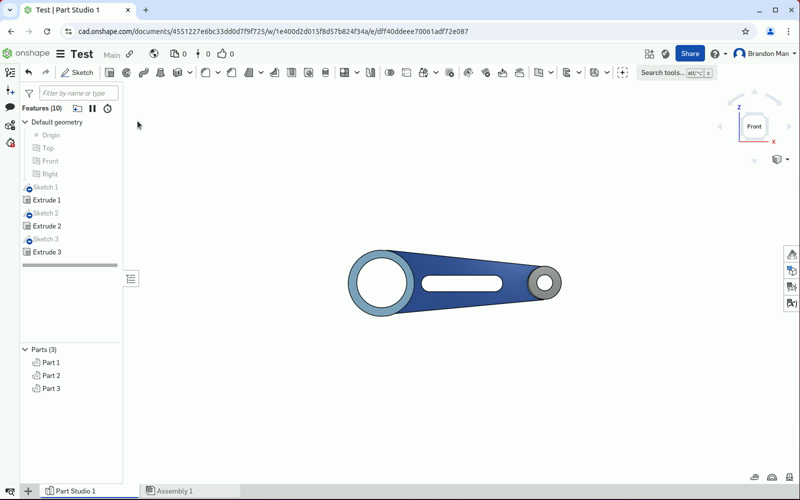
key(shift+h)
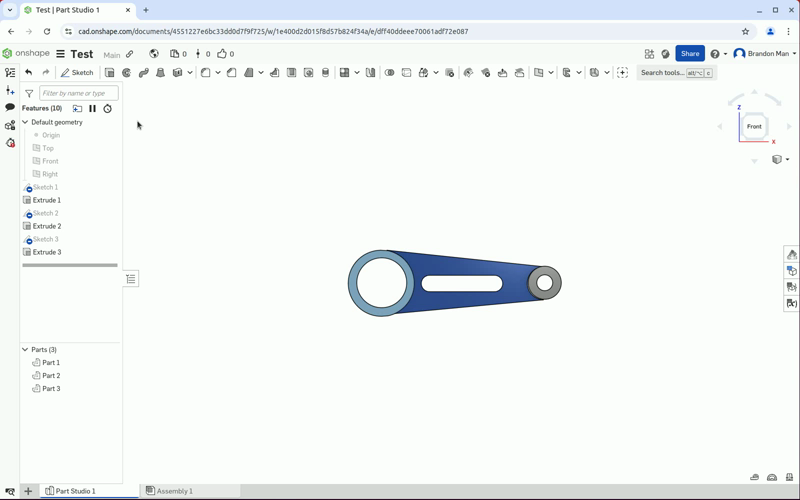
key(shift+h)
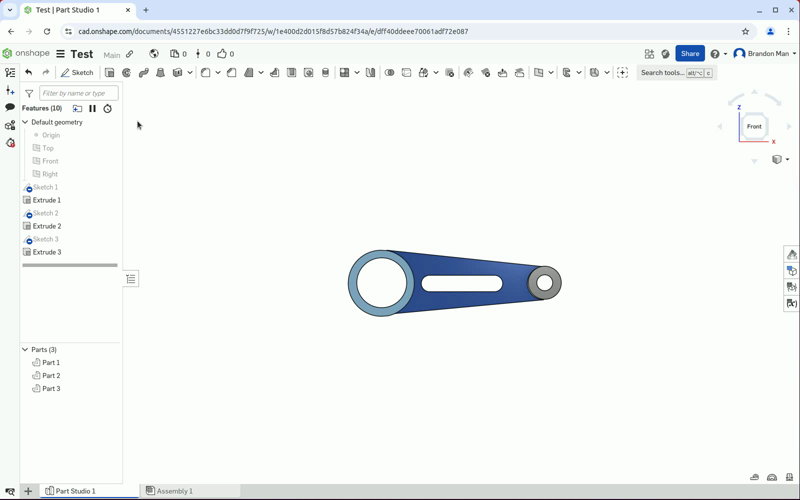
mouse_move(73, 189)
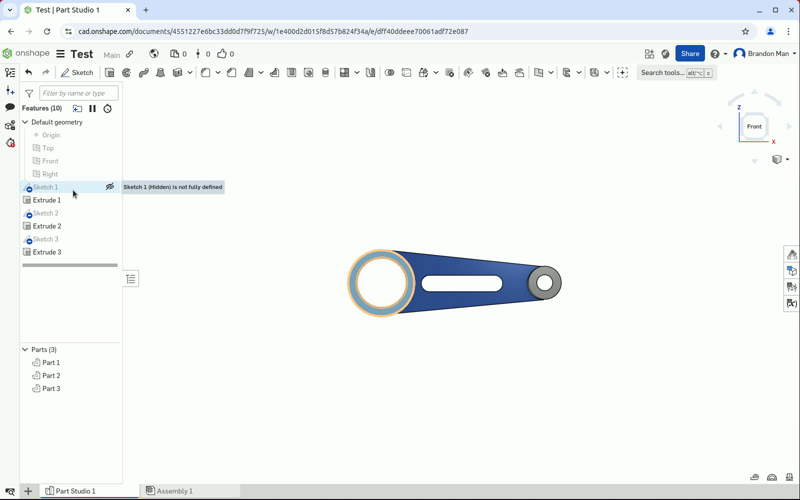
click(73, 189)
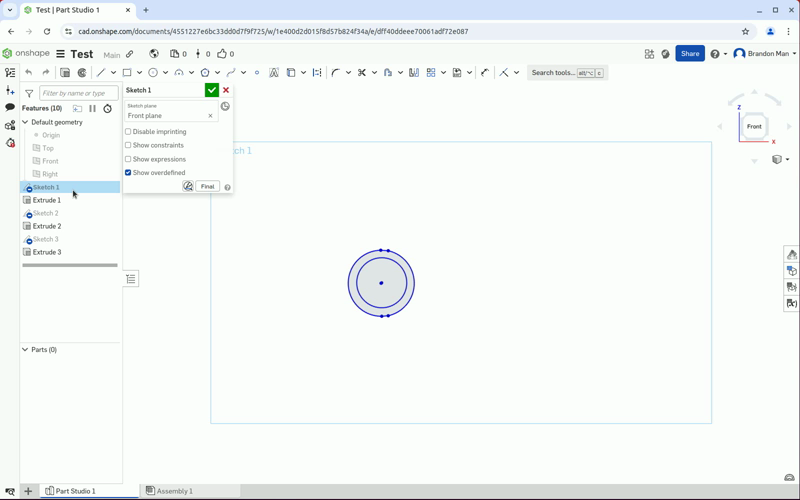
mouse_move(229, 92)
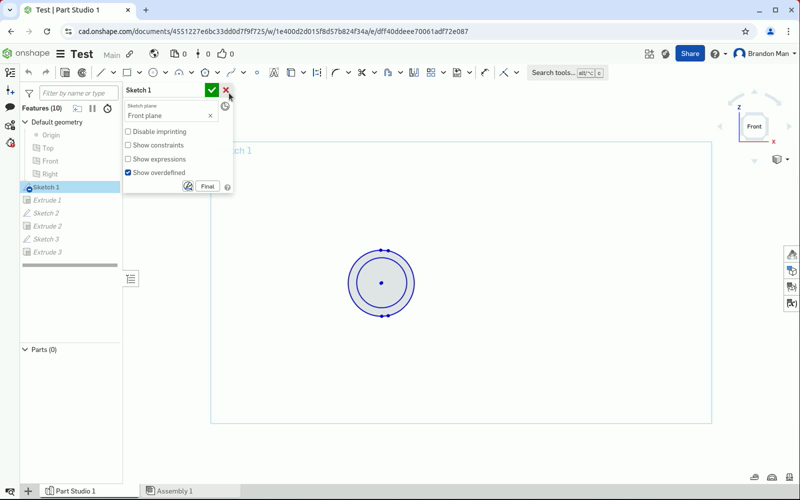
click(229, 92)
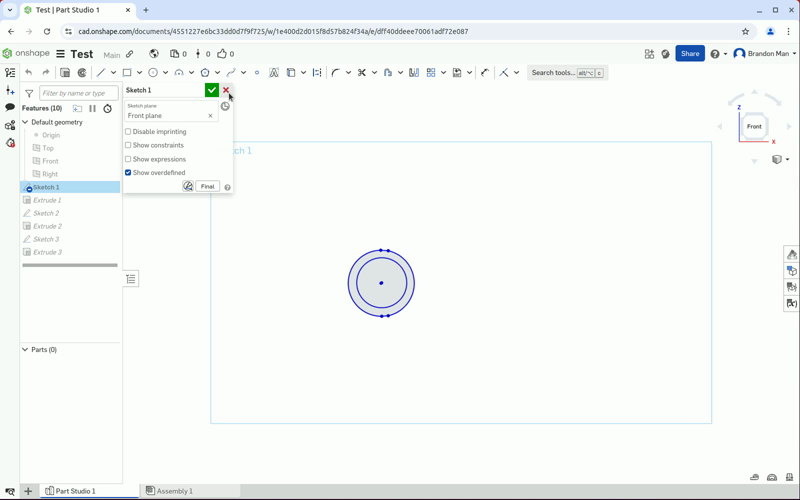
key(shift+s)
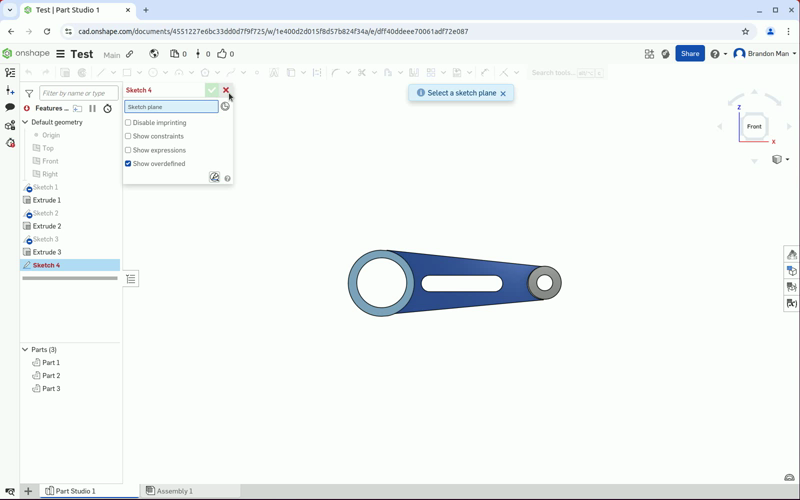
mouse_move(73, 163)
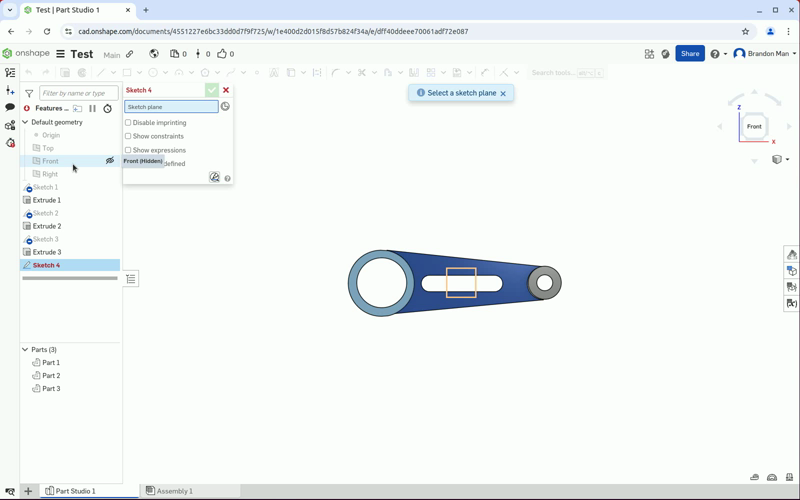
click(73, 163)
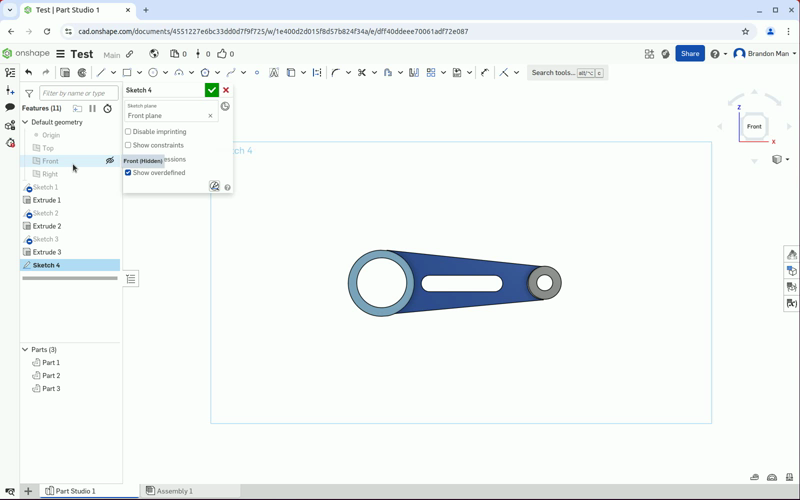
mouse_move(73, 352)
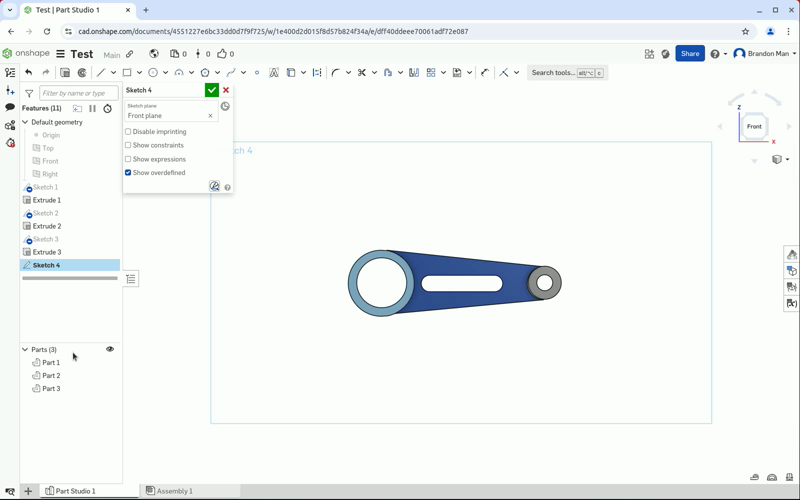
key(y)
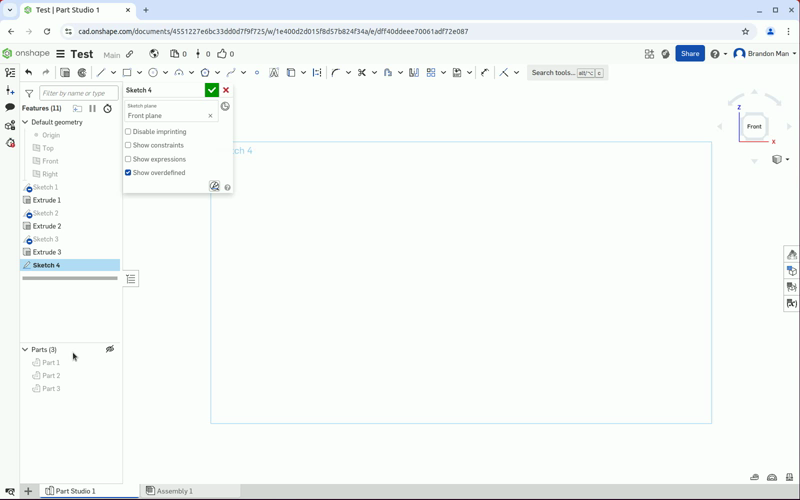
key(c)
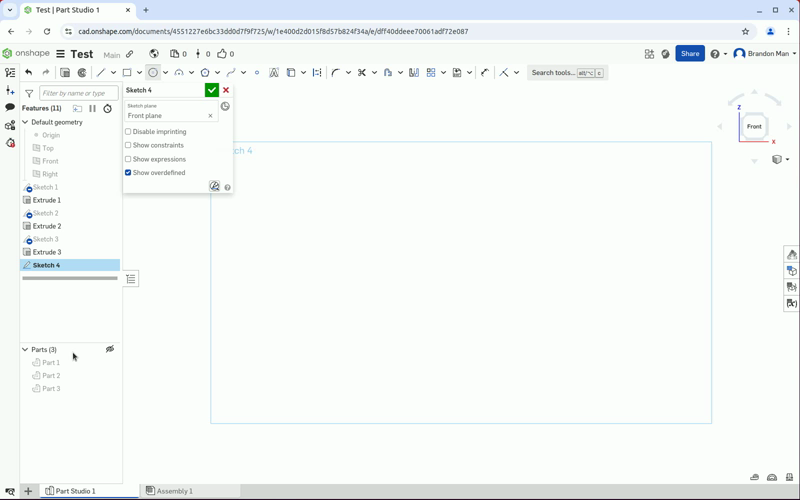
key_down(shift)
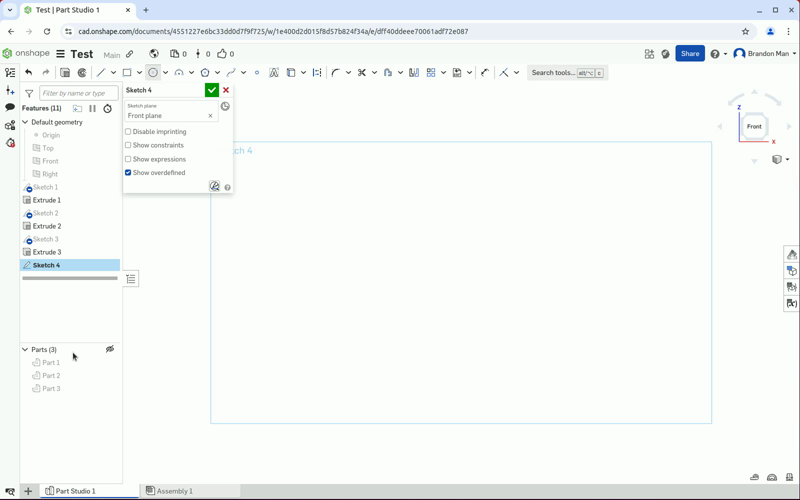
mouse_move(544, 282)
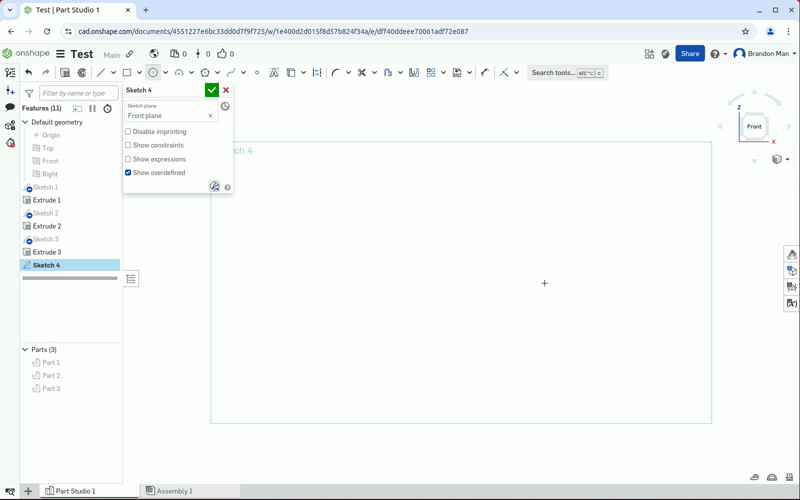
click(544, 282)
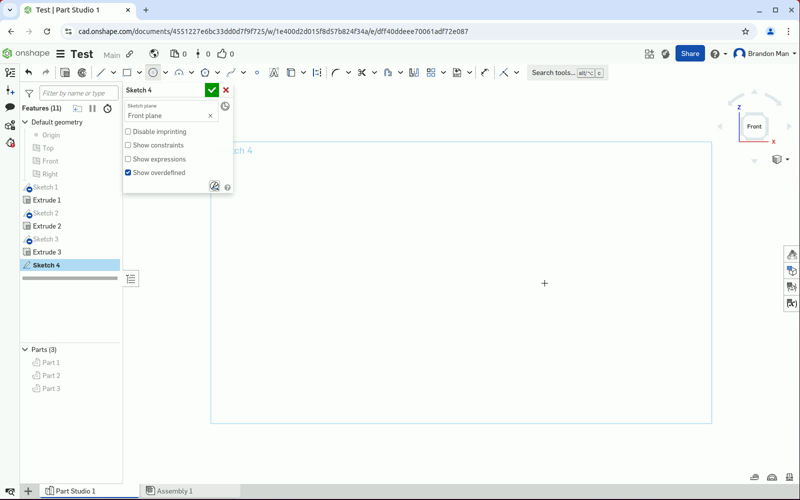
key_up(shift)
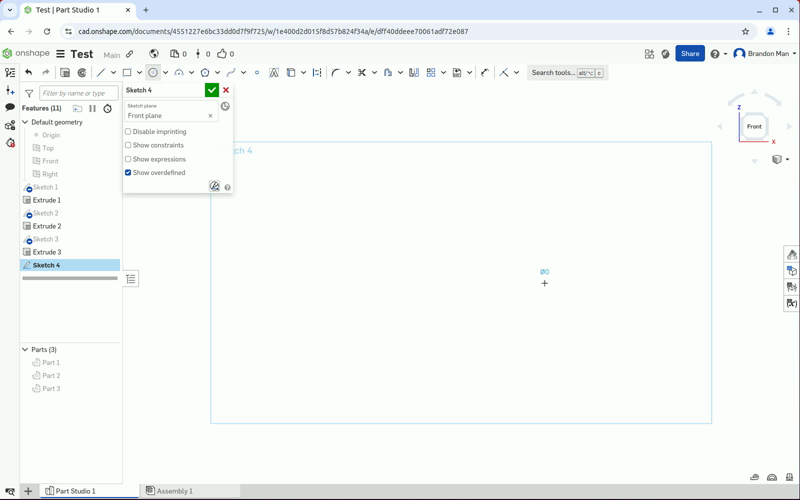
mouse_move(553, 282)
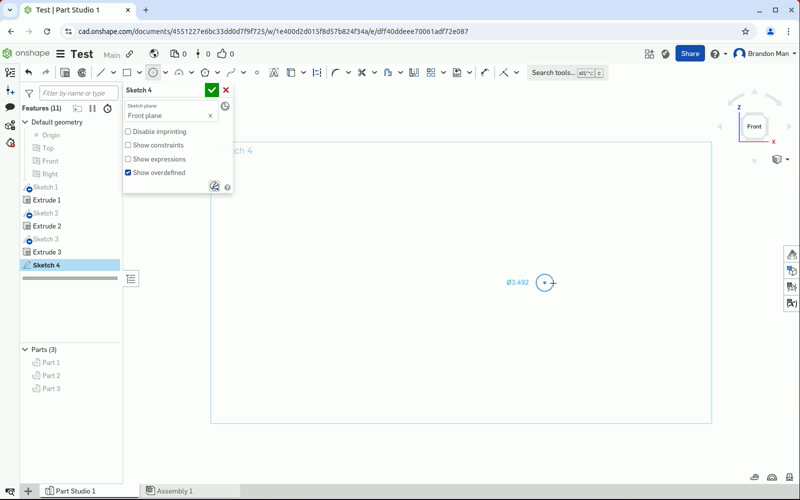
click(553, 282)
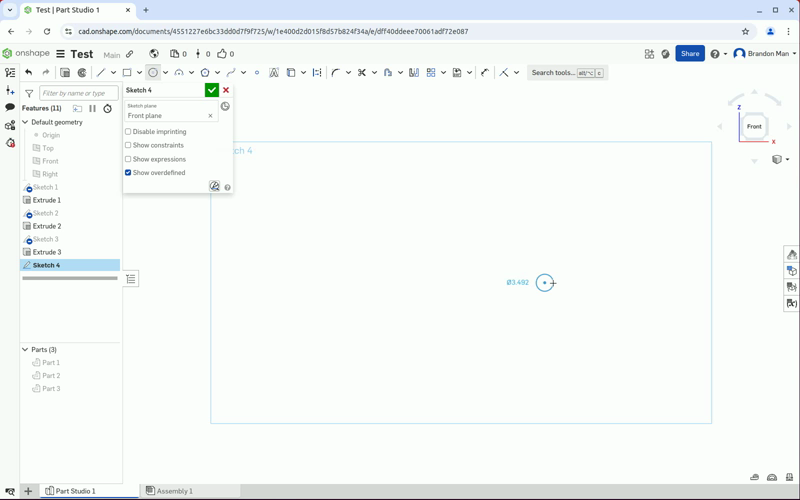
key(esc)
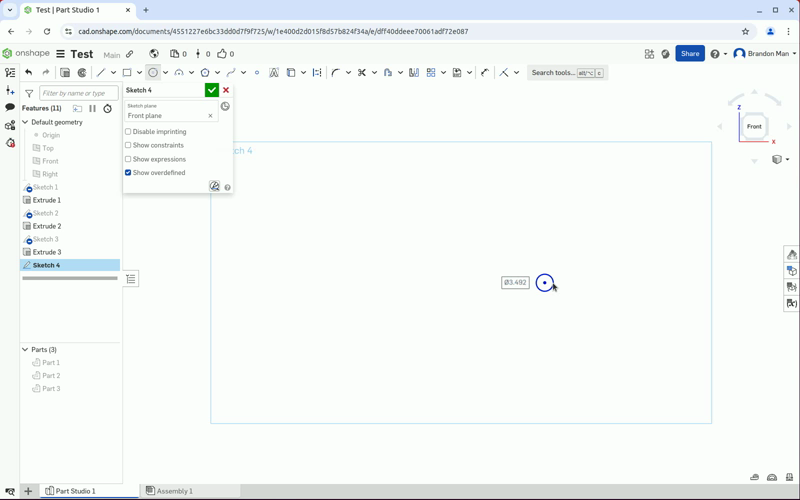
mouse_move(538, 279)
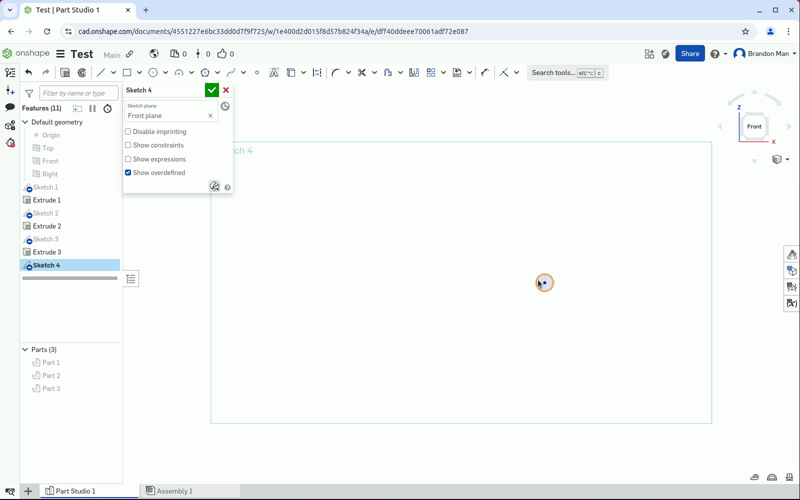
scroll(6)
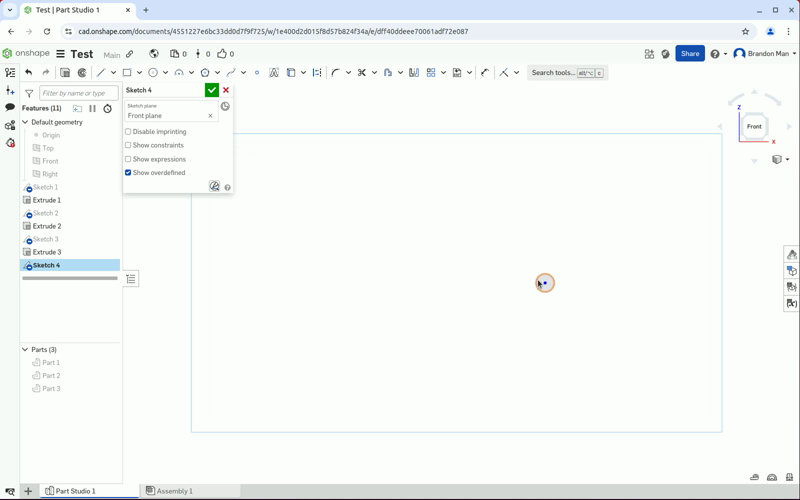
scroll(6)
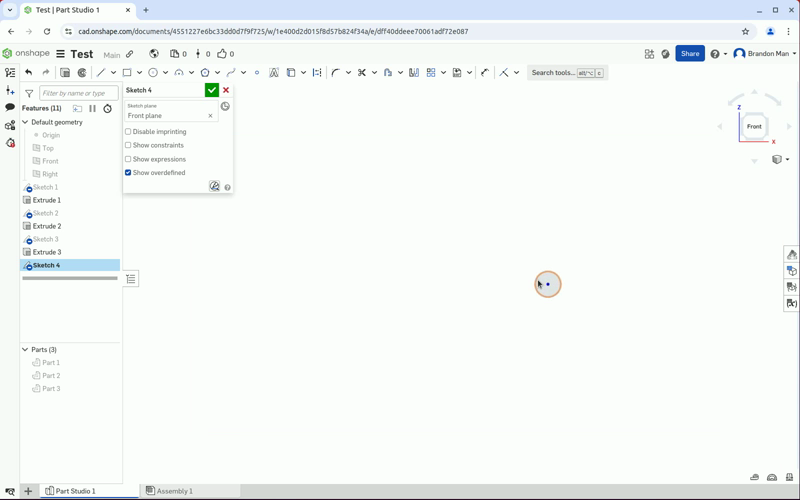
scroll(6)
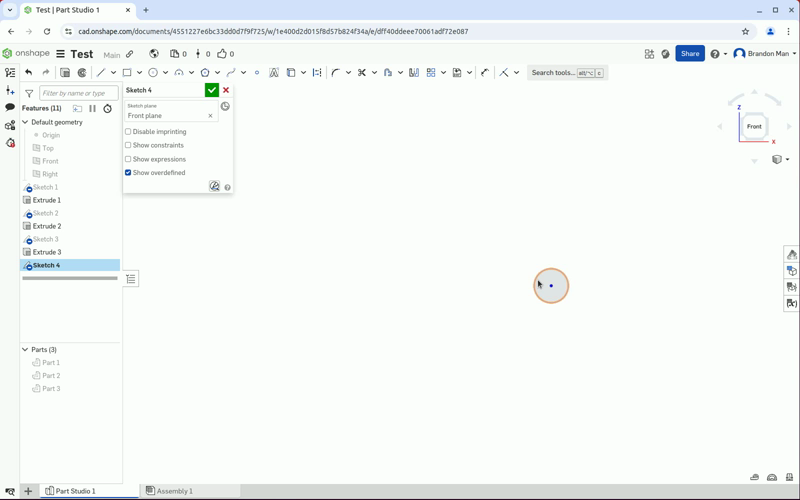
scroll(6)
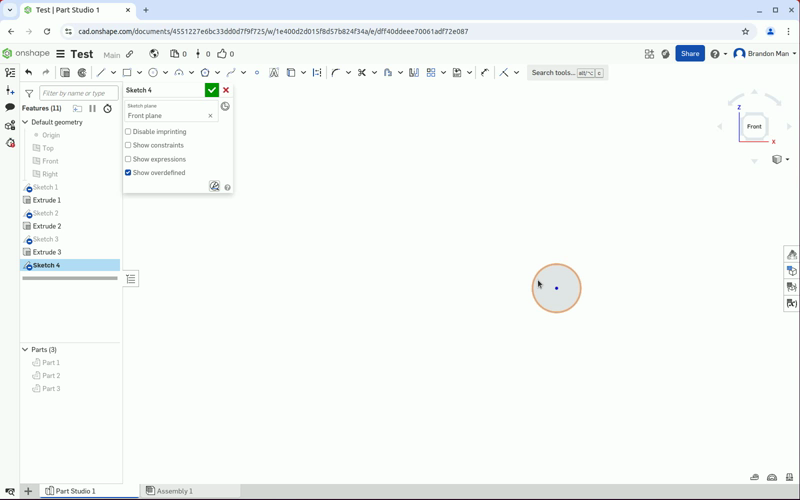
scroll(6)
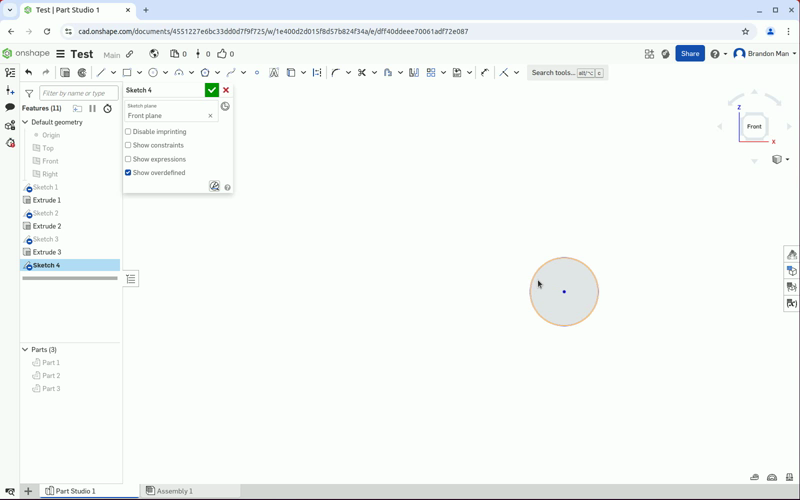
scroll(6)
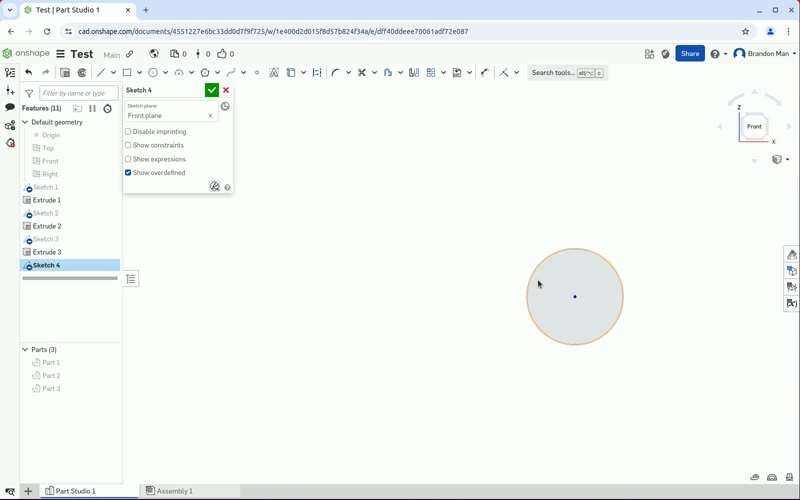
scroll(6)
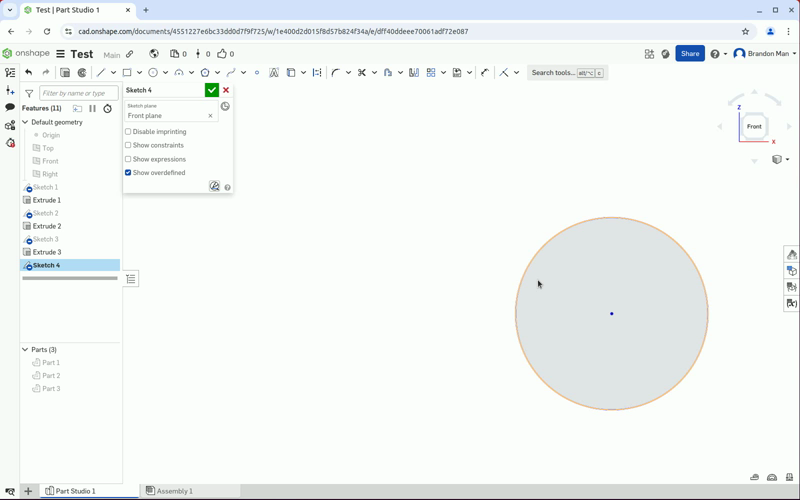
click(538, 279)
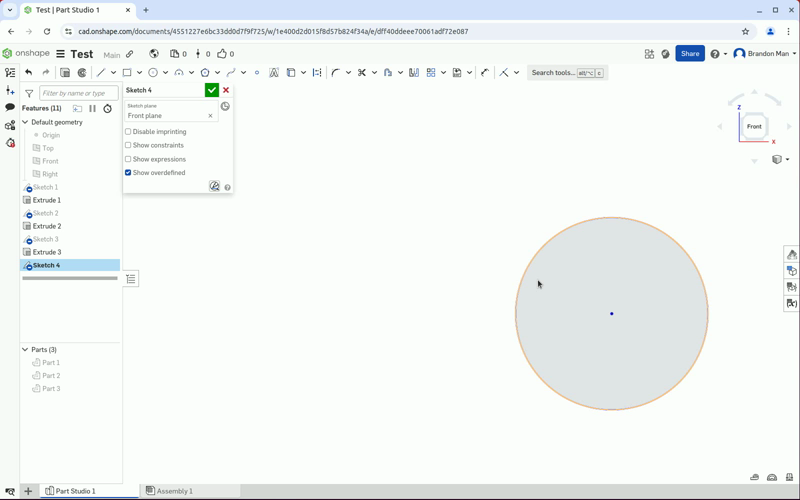
scroll(-6)
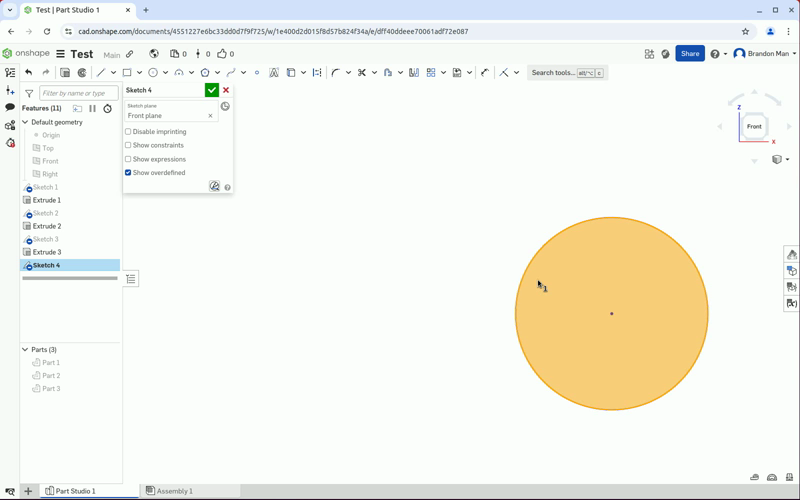
scroll(-6)
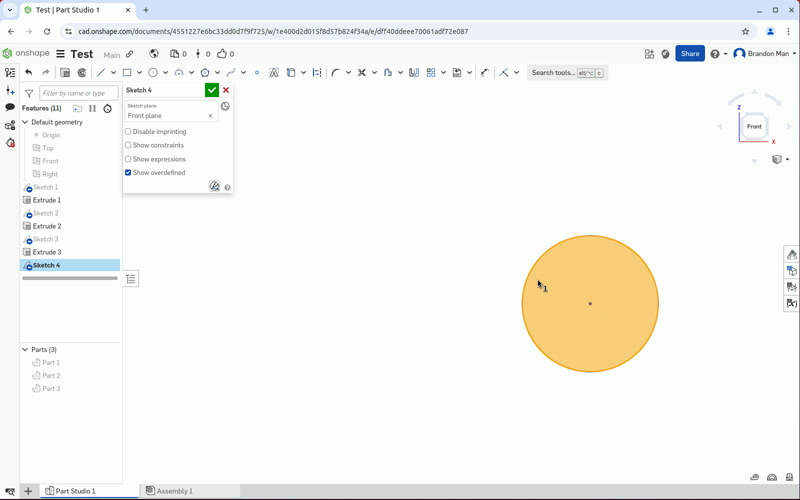
scroll(-6)
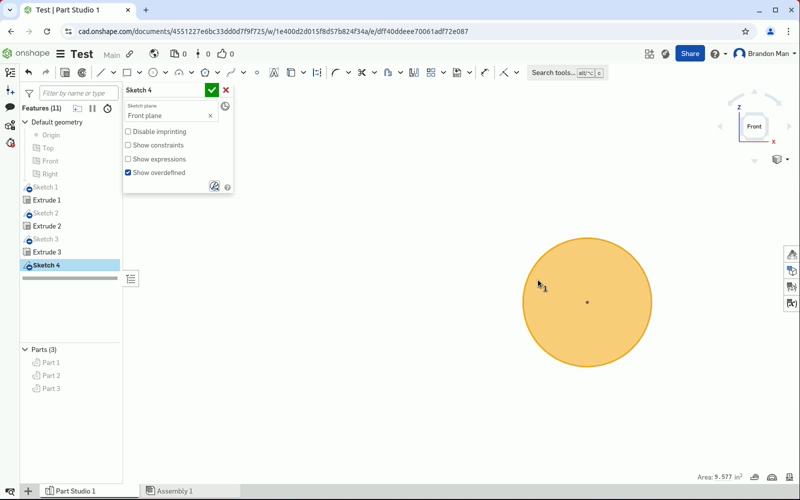
scroll(-6)
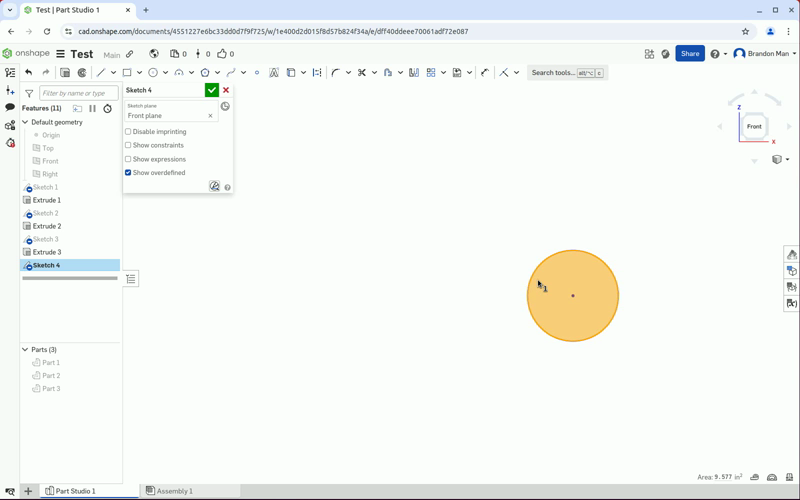
scroll(-6)
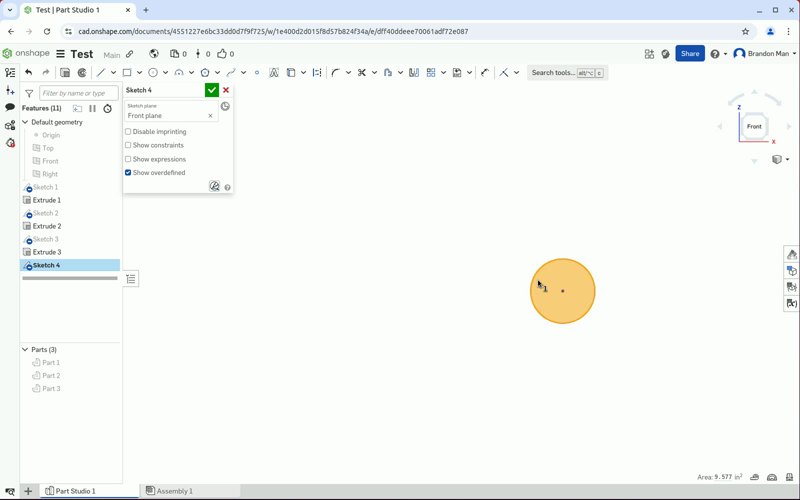
scroll(-6)
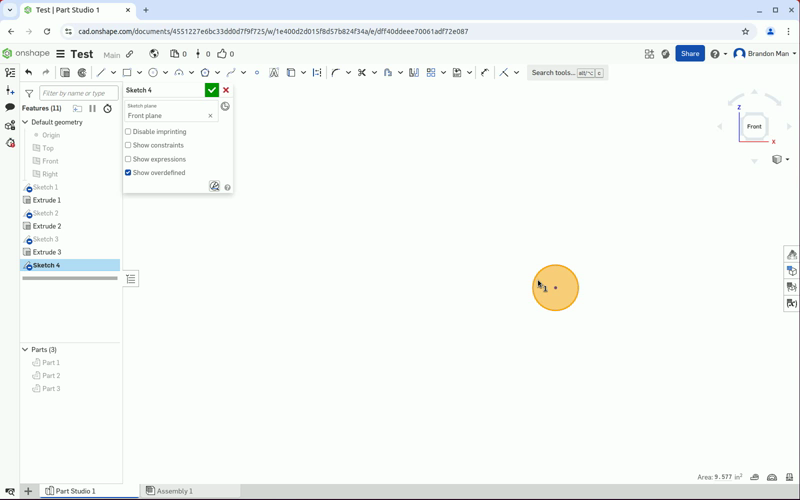
scroll(-6)
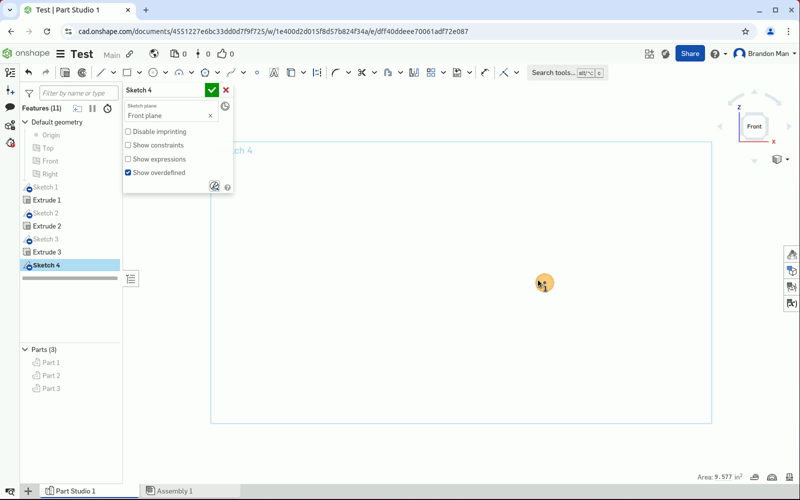
mouse_move(73, 352)
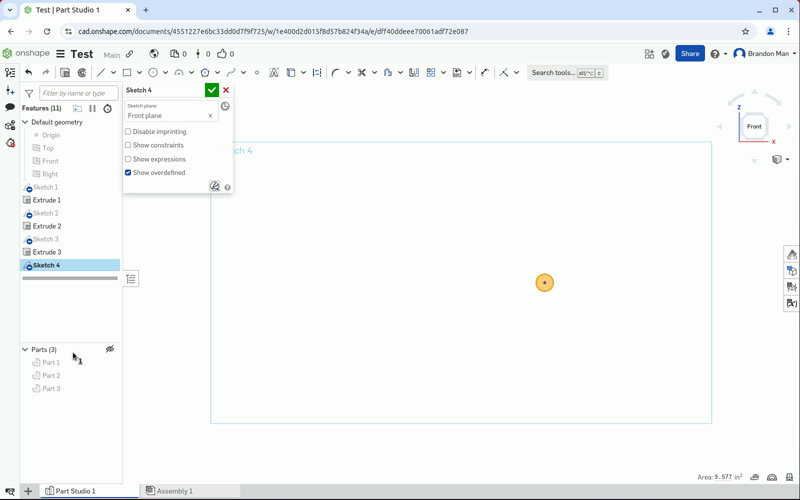
key(shift+y)
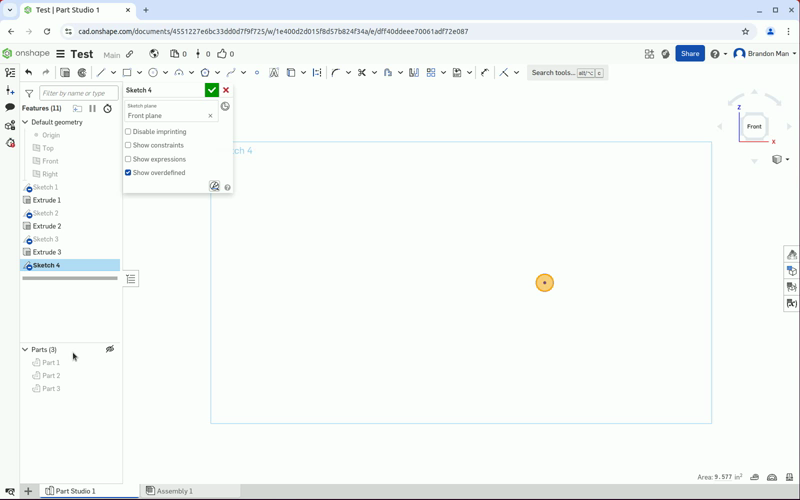
key(shift+e)
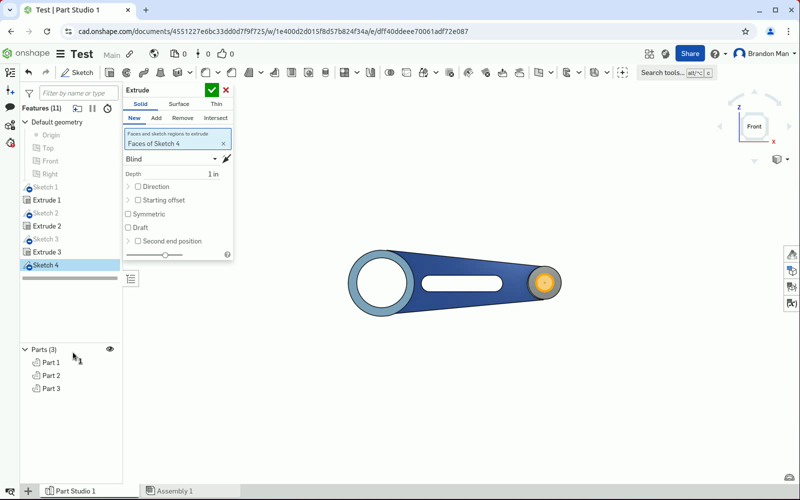
mouse_move(143, 106)
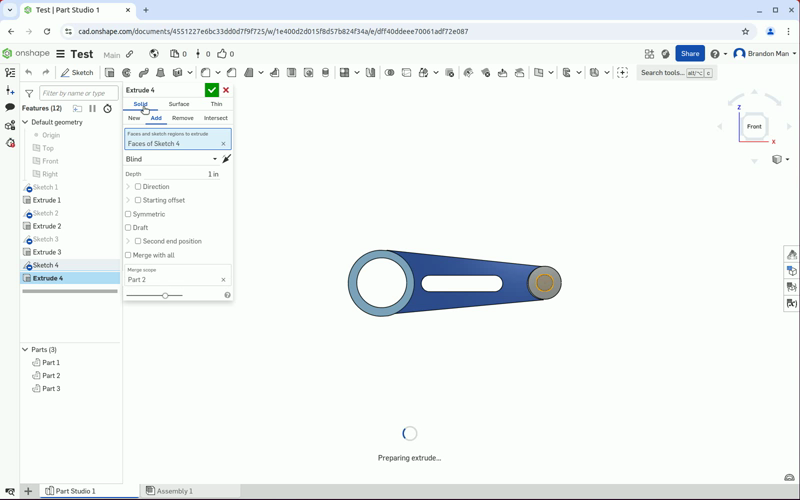
click(143, 106)
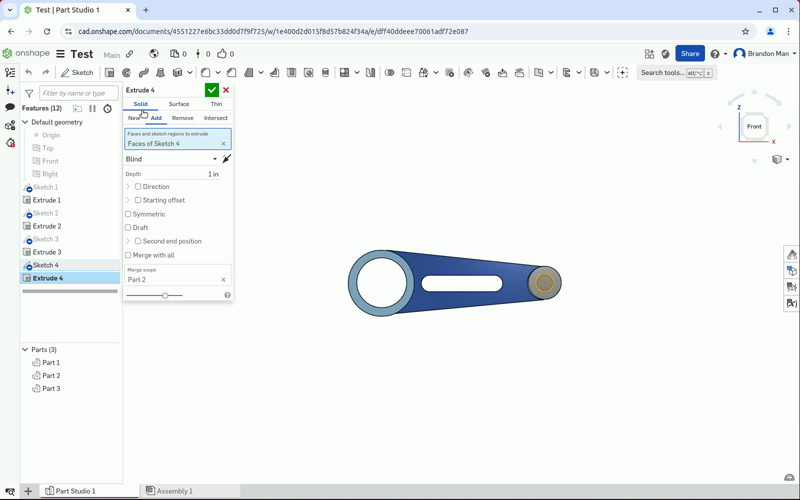
mouse_move(137, 120)
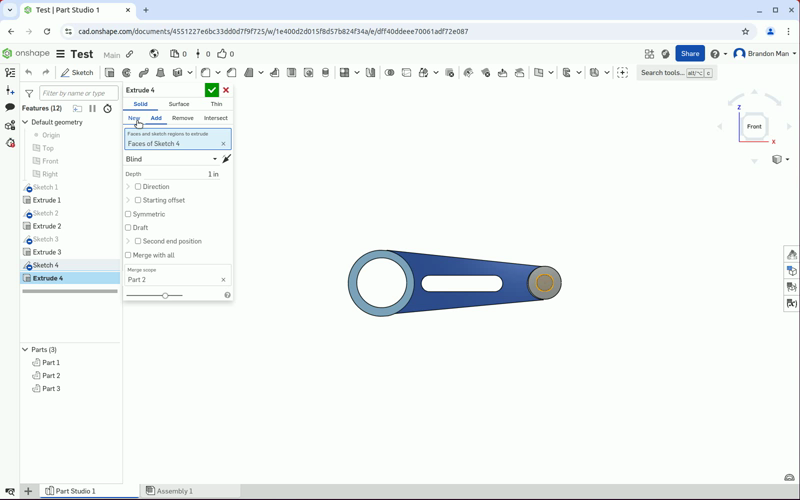
click(137, 120)
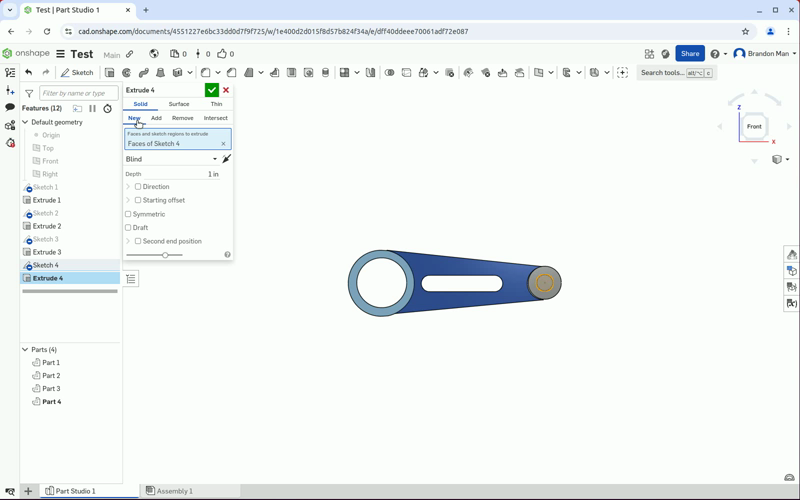
key(tab, 4)
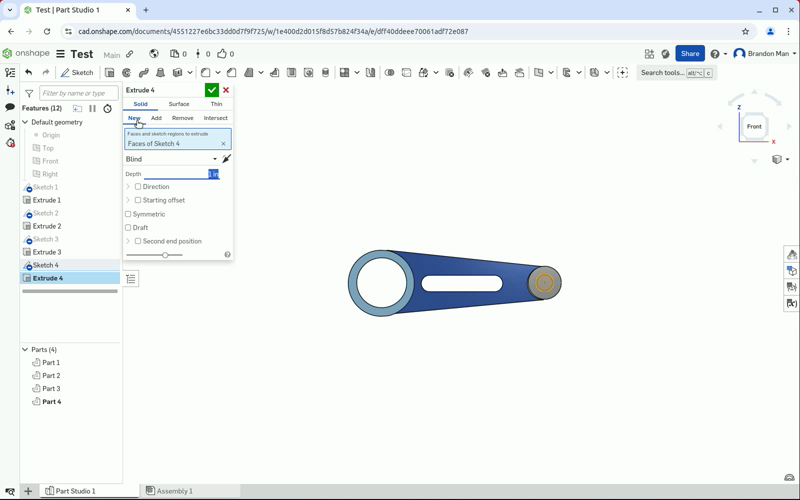
text(6.74)
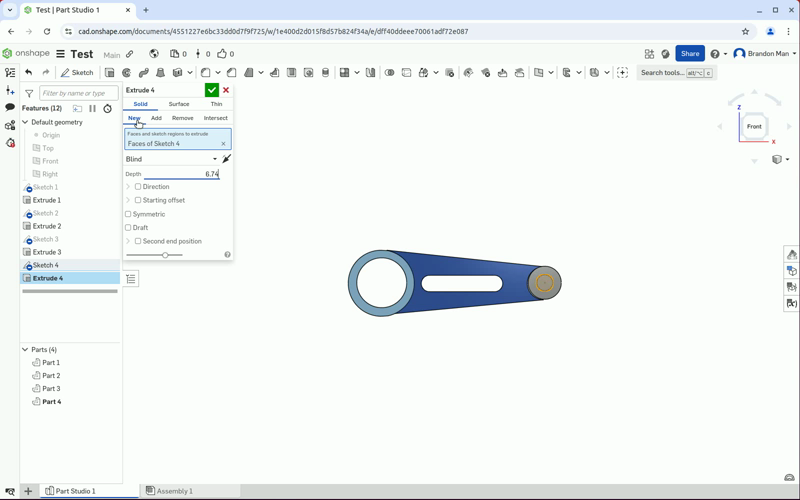
key(enter)
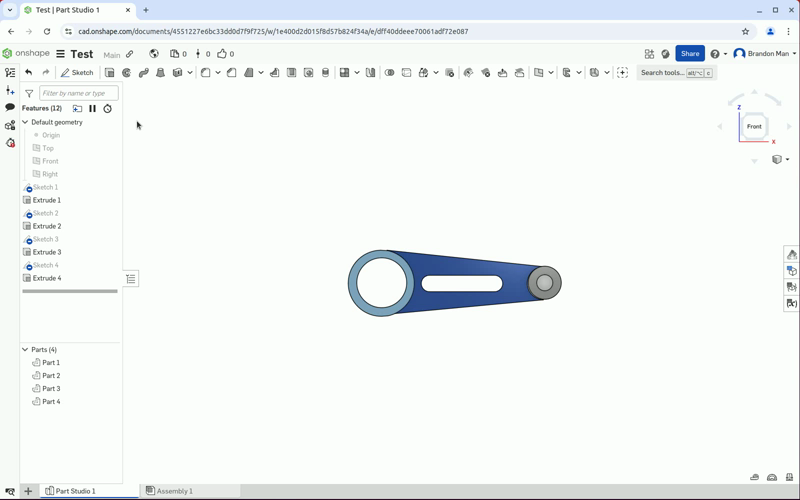
key(shift+h)
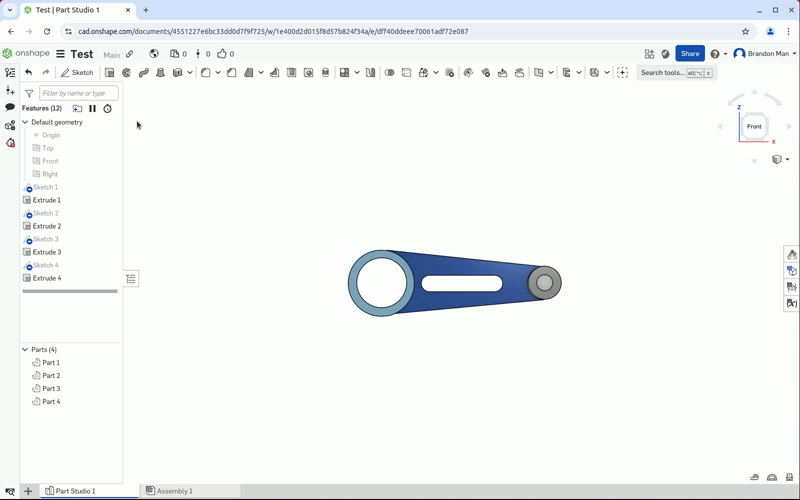
key(shift+h)
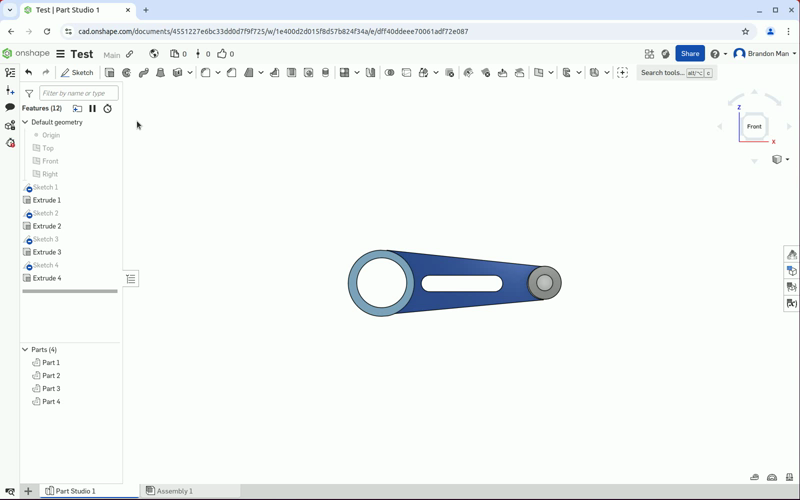
mouse_move(73, 189)
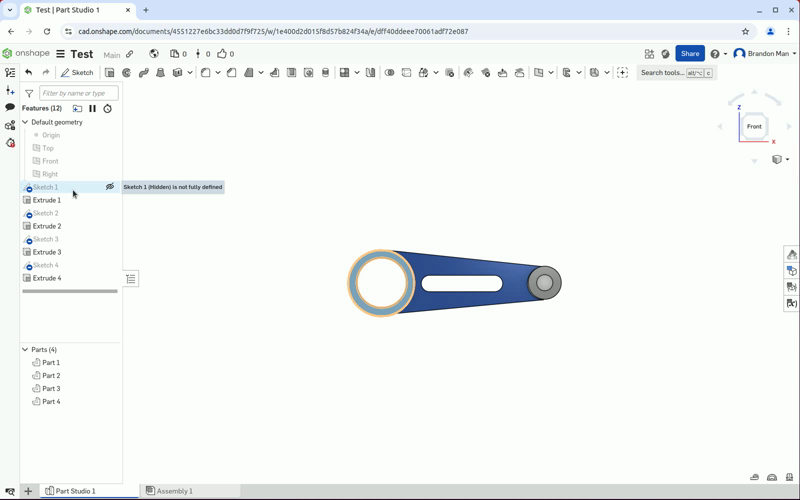
click(73, 189)
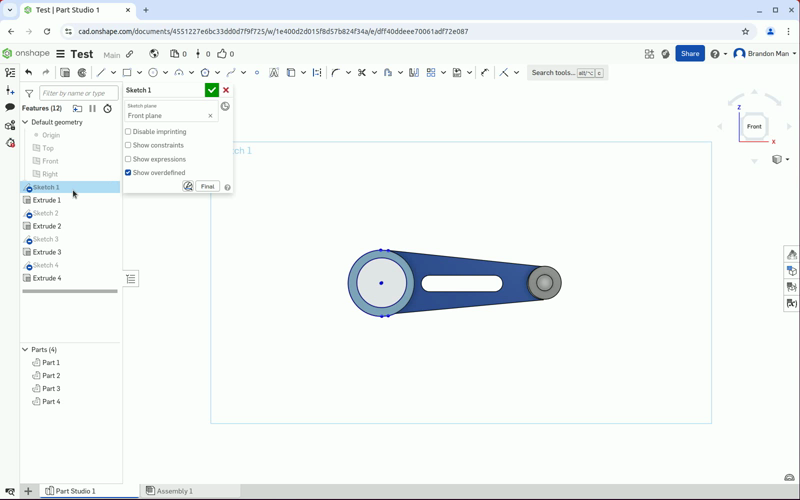
mouse_move(229, 92)
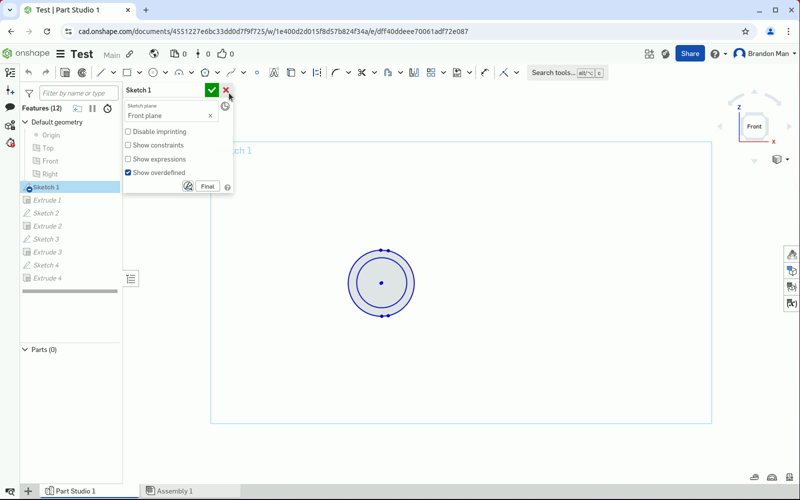
click(229, 92)
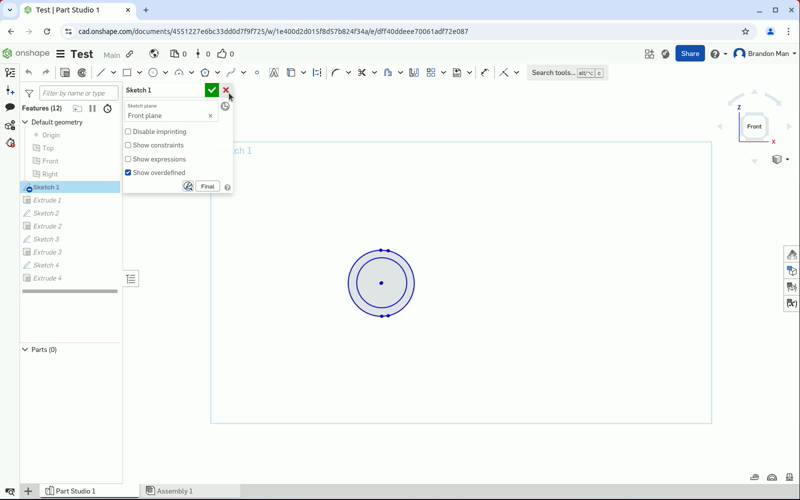
key(shift+s)
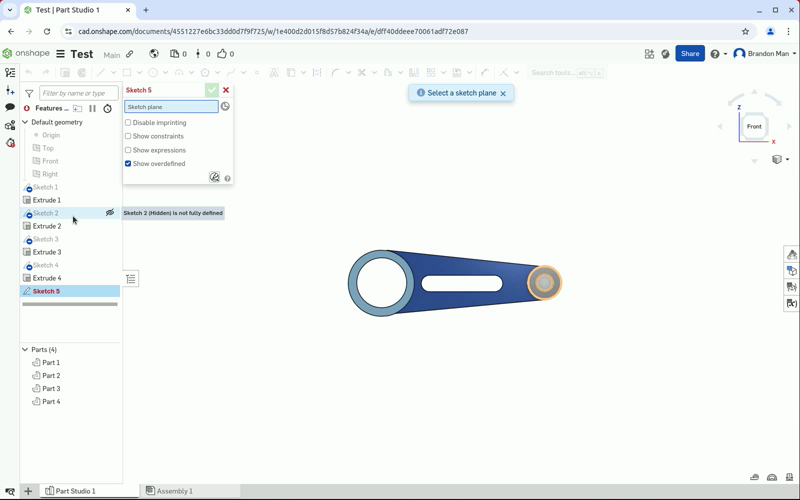
scroll(3)
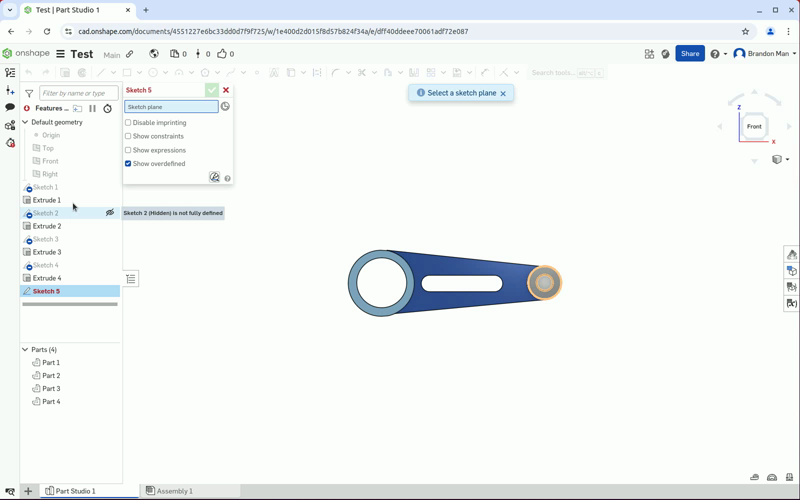
mouse_move(73, 163)
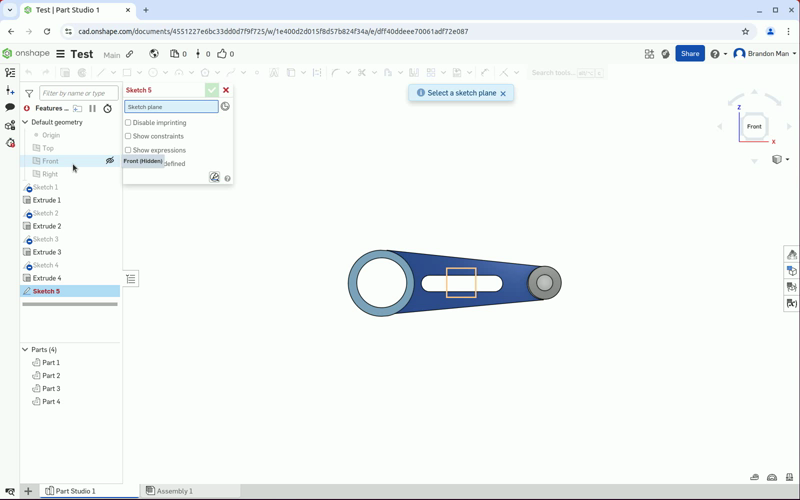
click(73, 163)
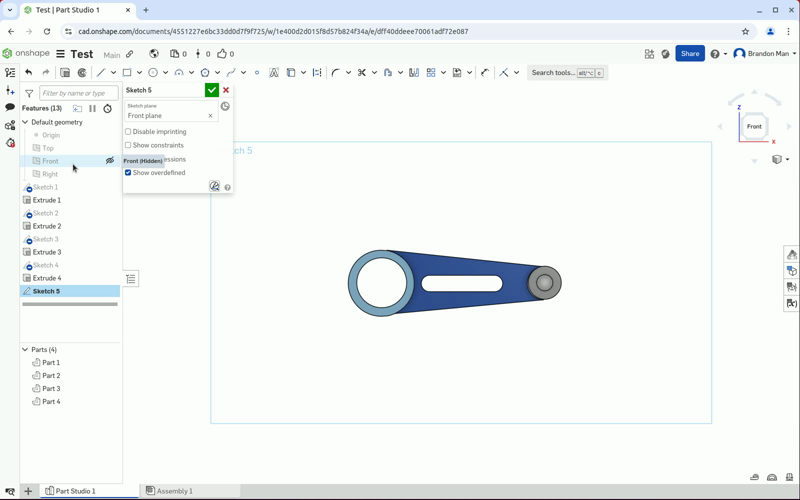
mouse_move(73, 352)
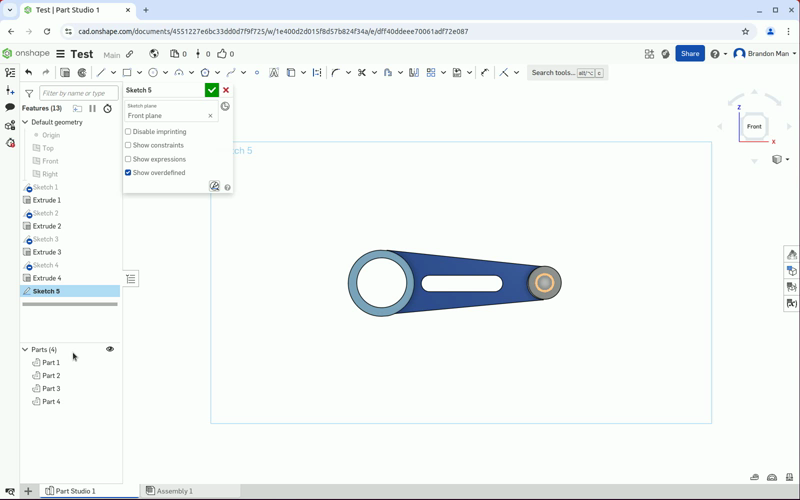
key(y)
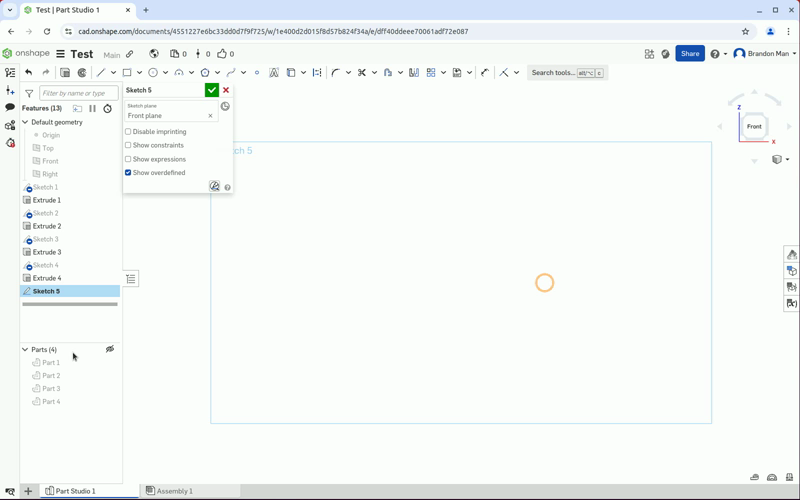
key(c)
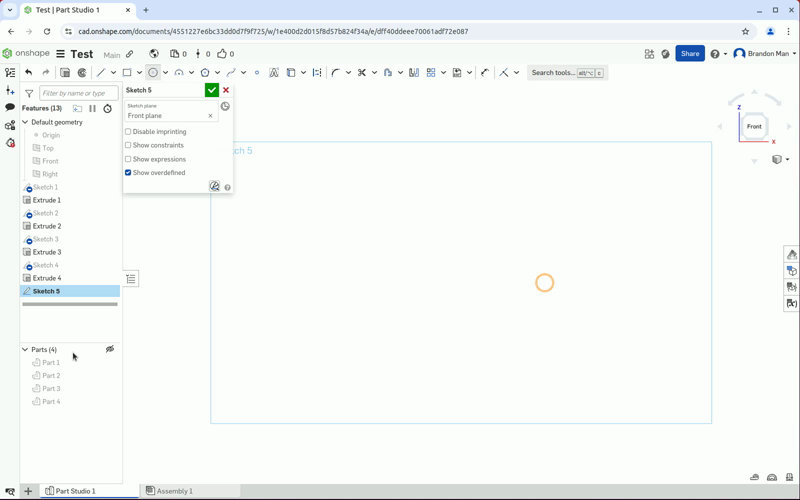
key_down(shift)
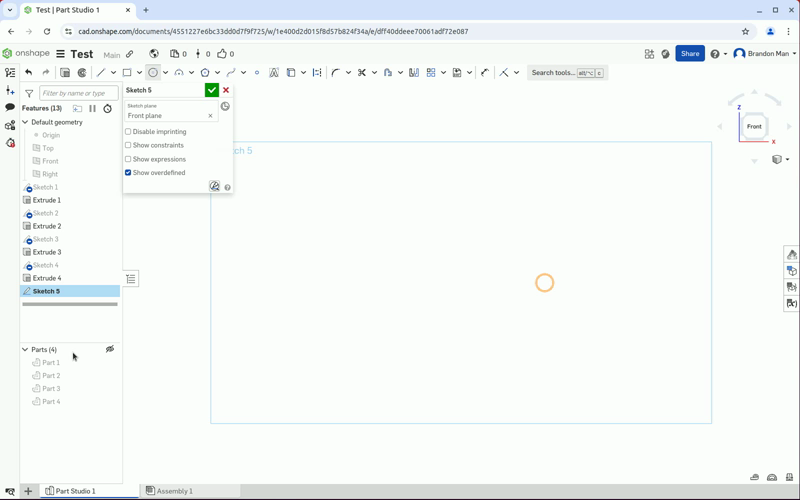
mouse_move(381, 282)
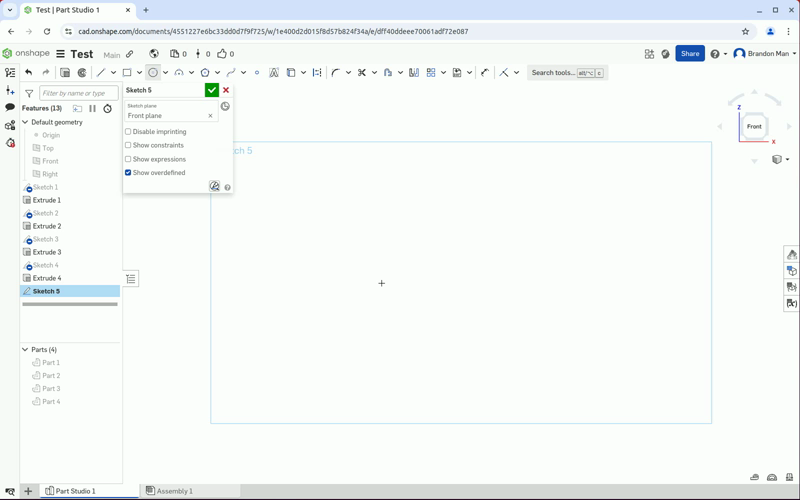
click(381, 282)
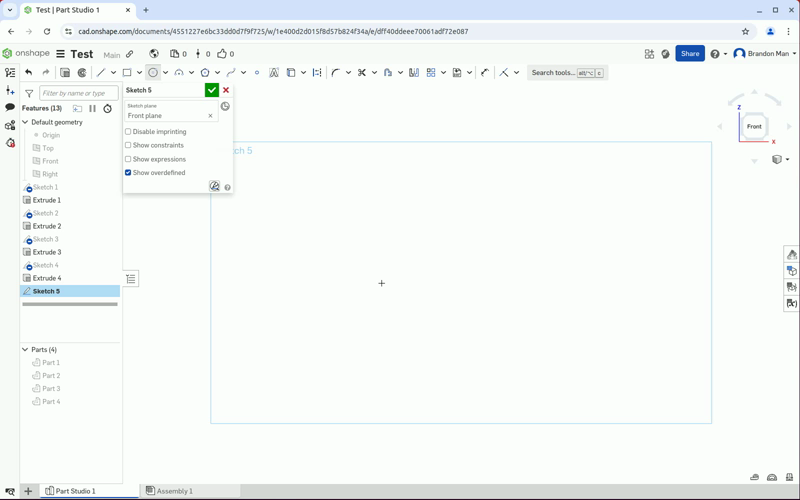
key_up(shift)
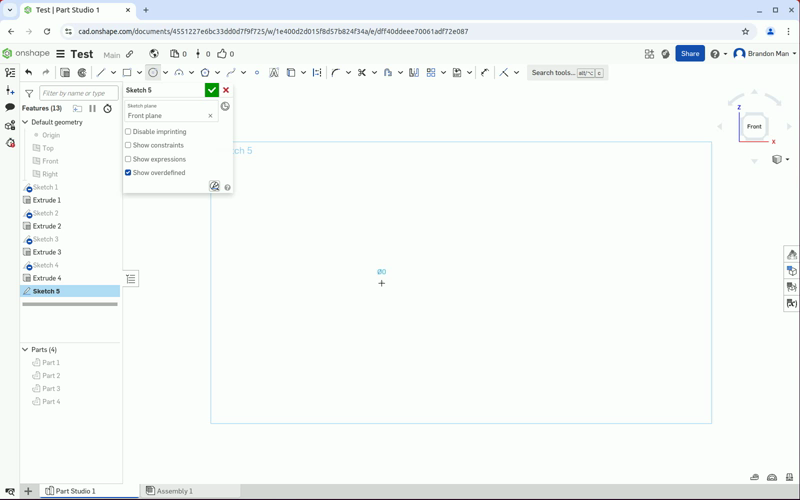
mouse_move(406, 282)
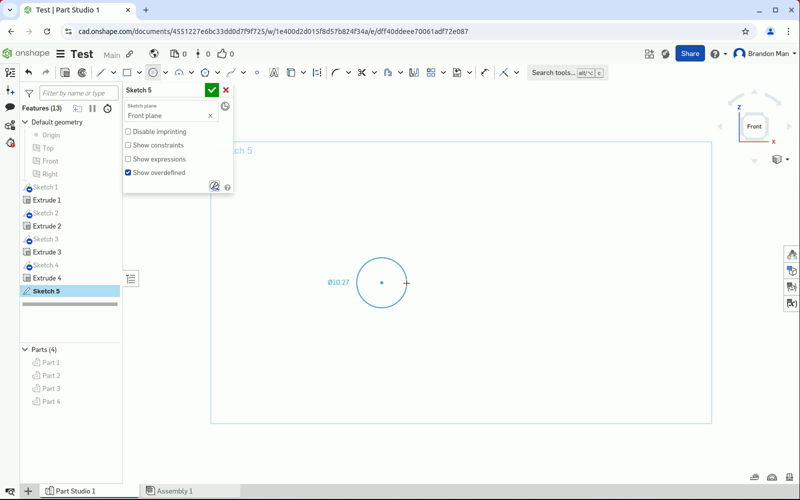
click(406, 282)
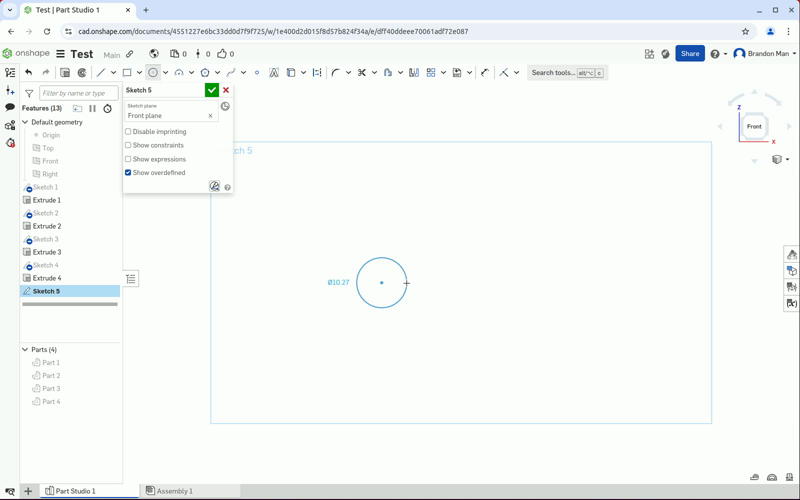
key(esc)
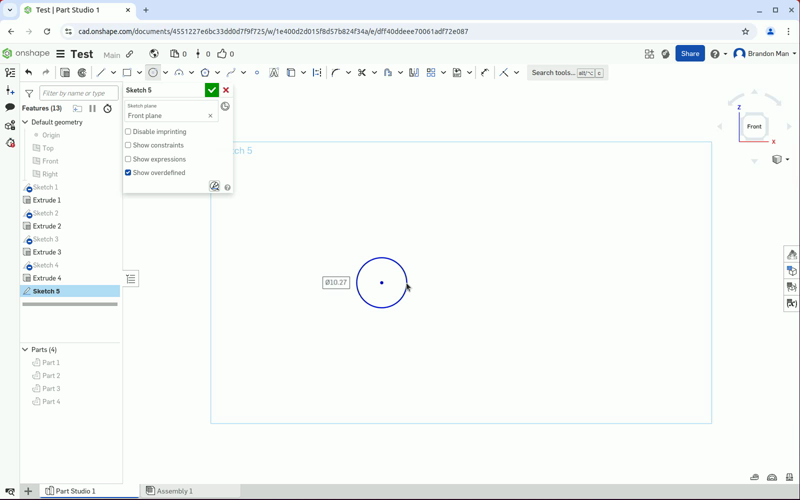
mouse_move(370, 264)
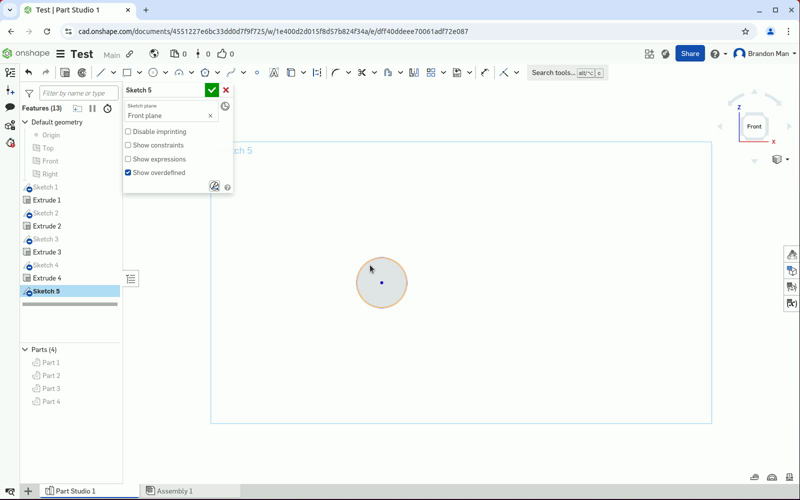
click(370, 264)
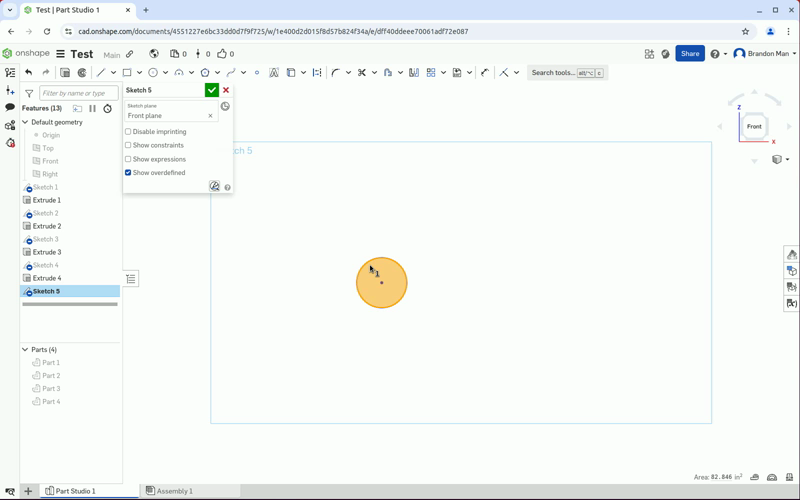
mouse_move(73, 352)
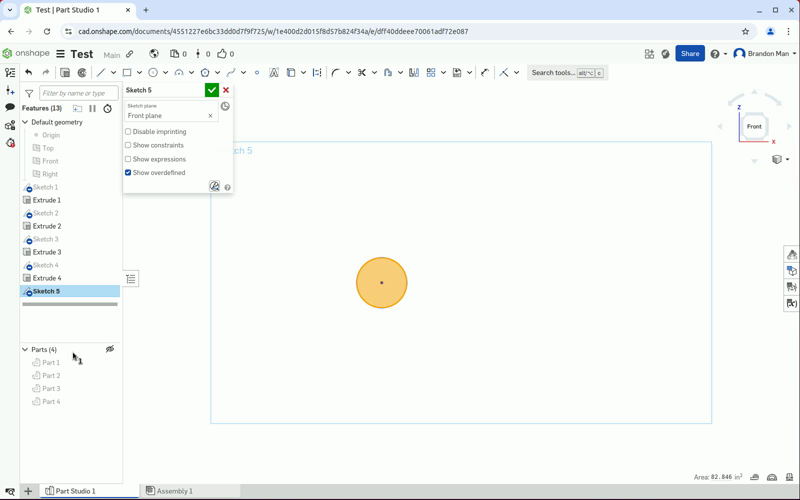
key(shift+y)
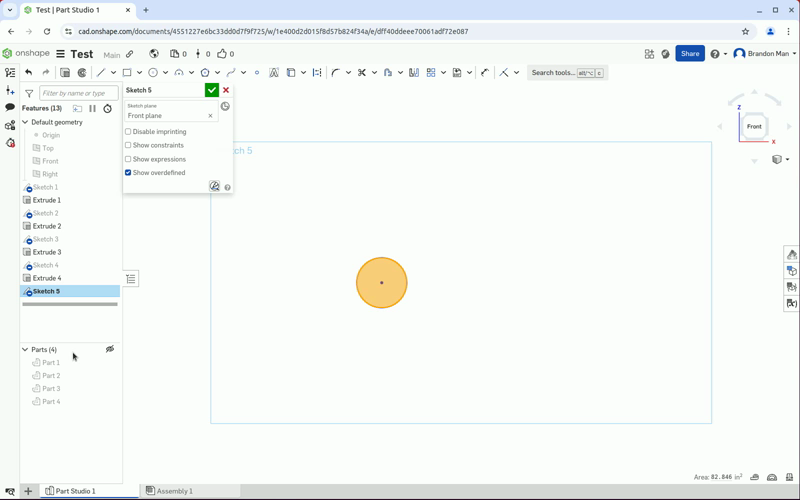
key(shift+e)
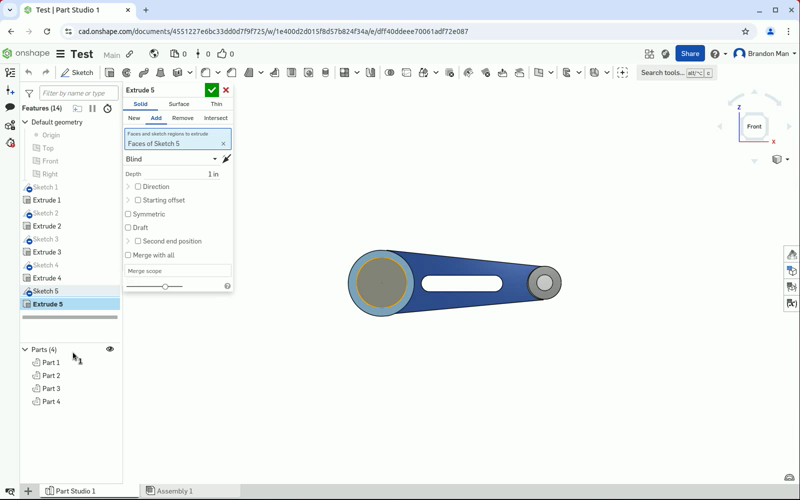
mouse_move(143, 106)
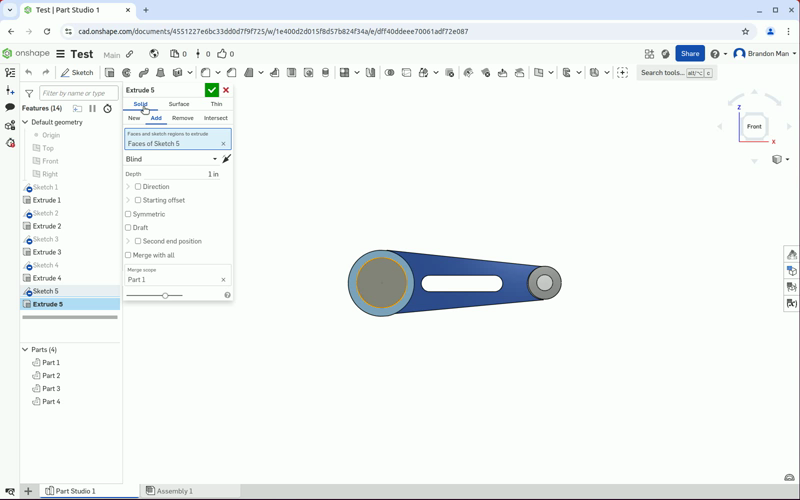
click(143, 106)
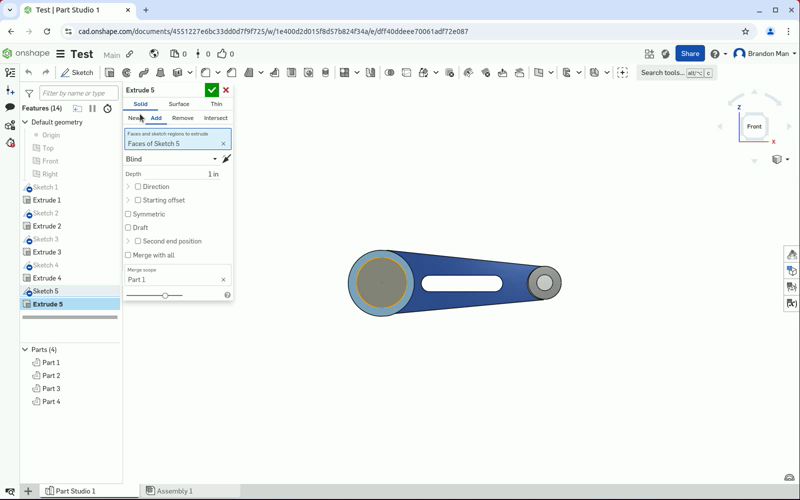
mouse_move(137, 120)
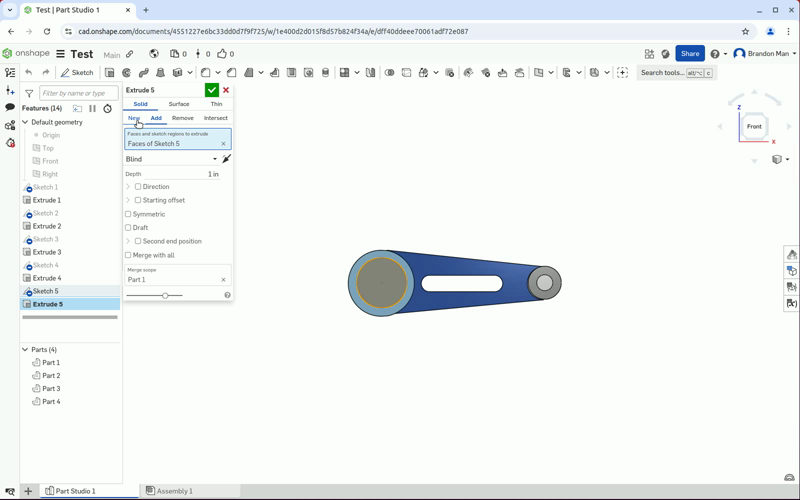
click(137, 120)
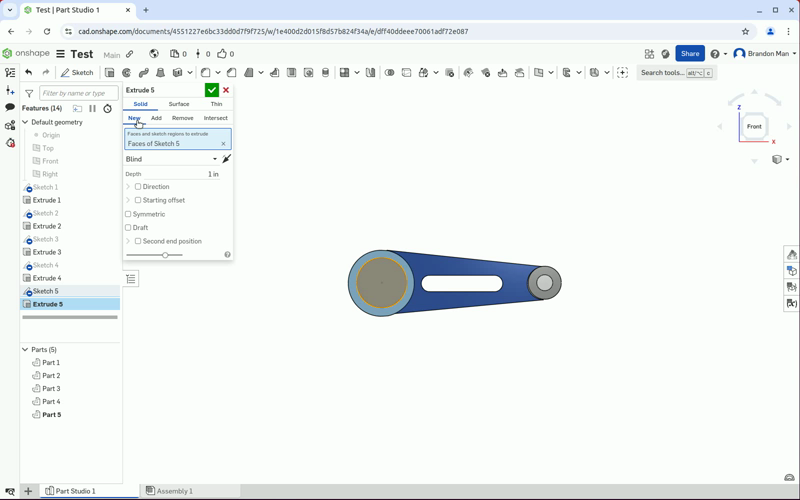
key(tab, 4)
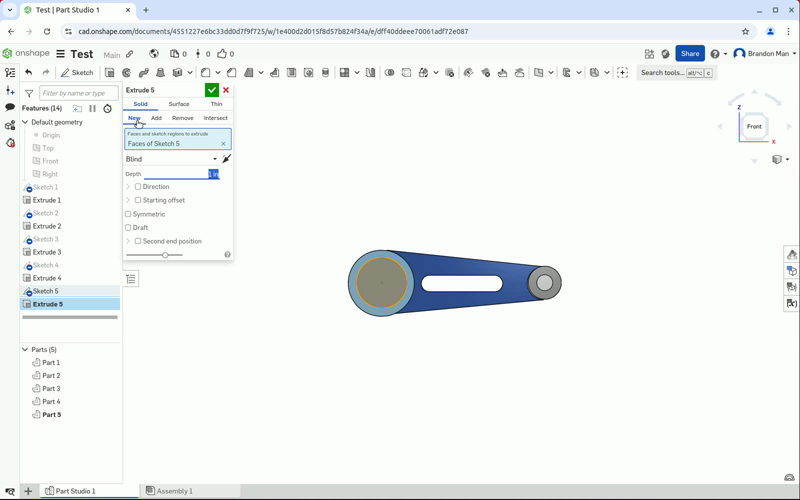
text(6.74)
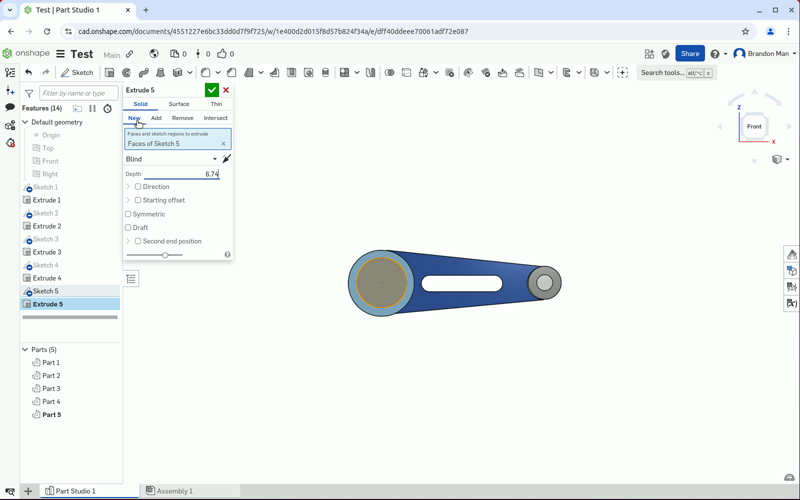
key(enter)
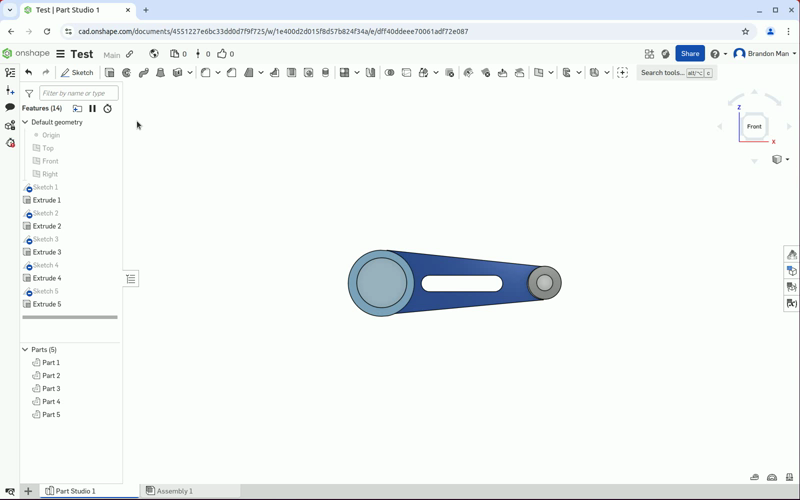
key(shift+h)
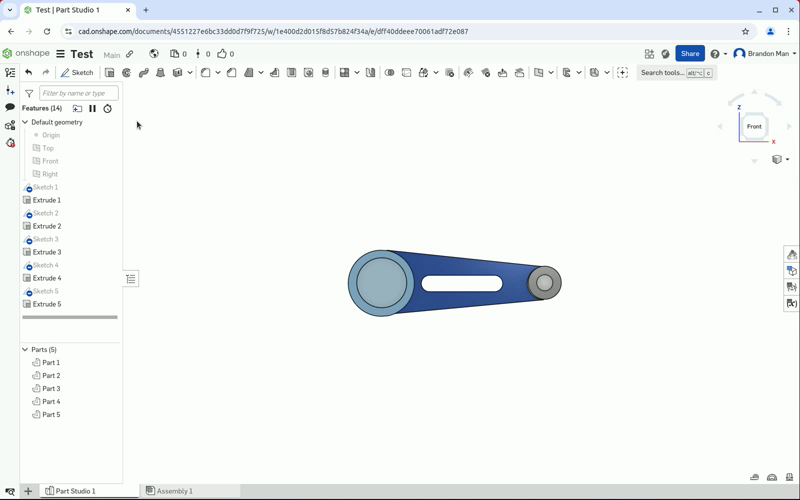
key(shift+h)
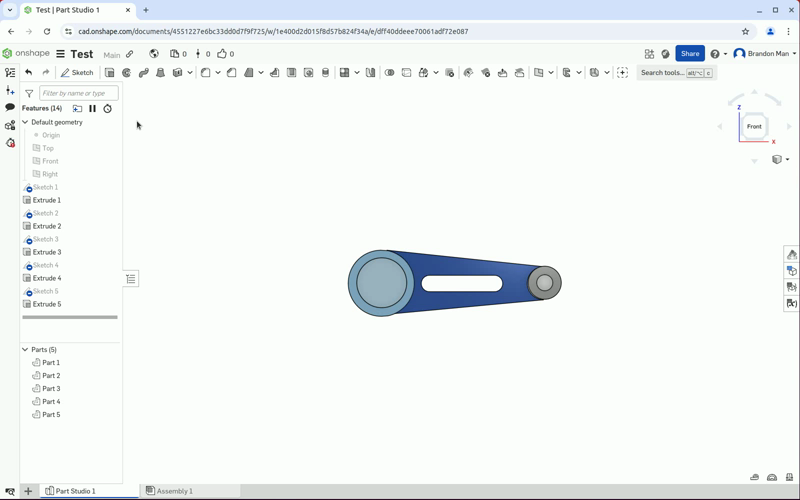
mouse_move(73, 189)
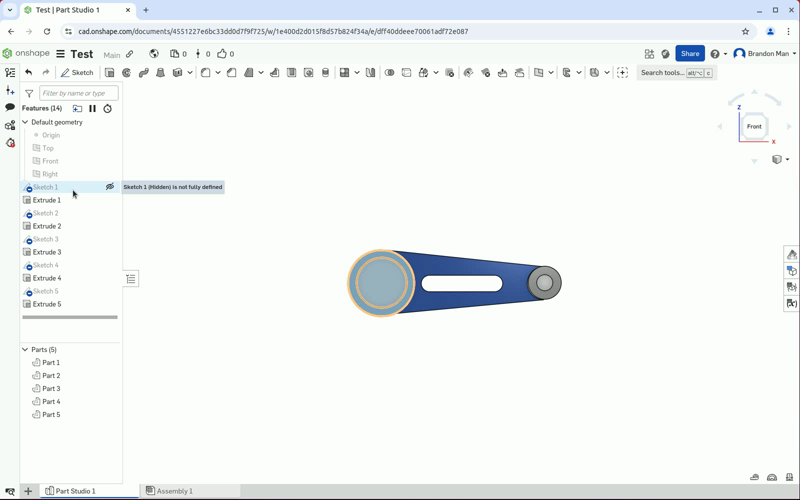
click(73, 189)
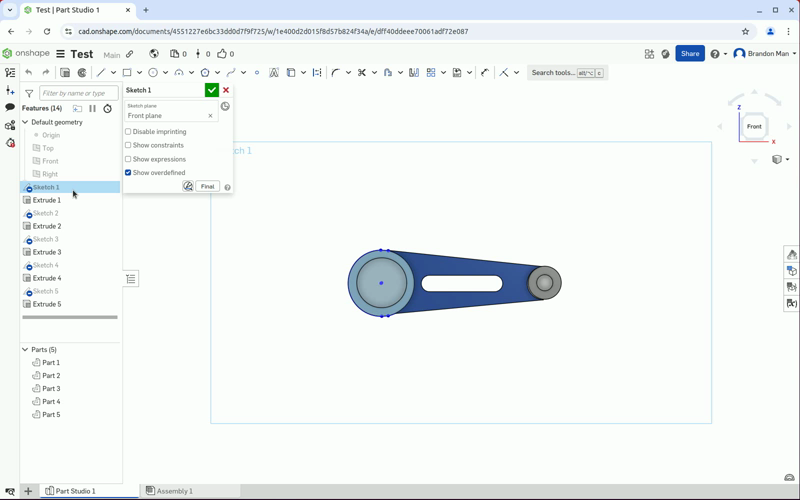
mouse_move(229, 92)
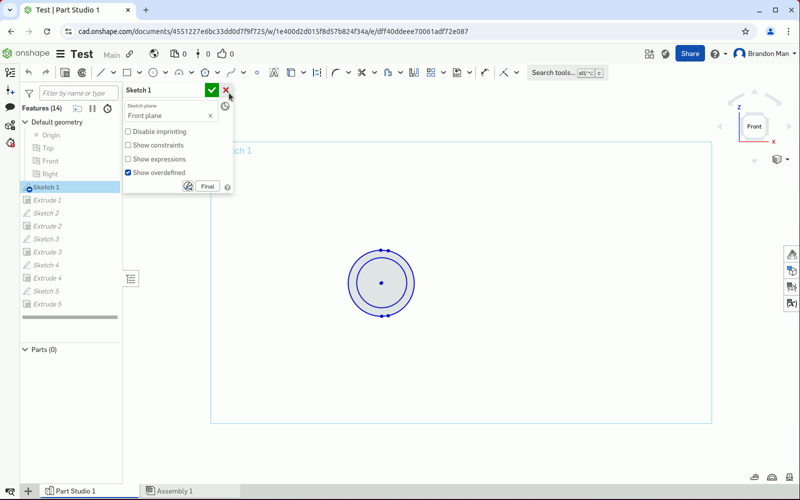
click(229, 92)
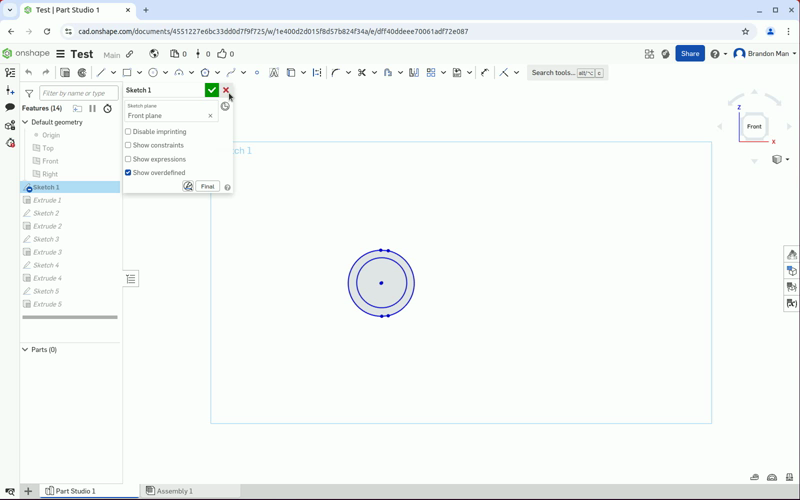
key(shift+s)
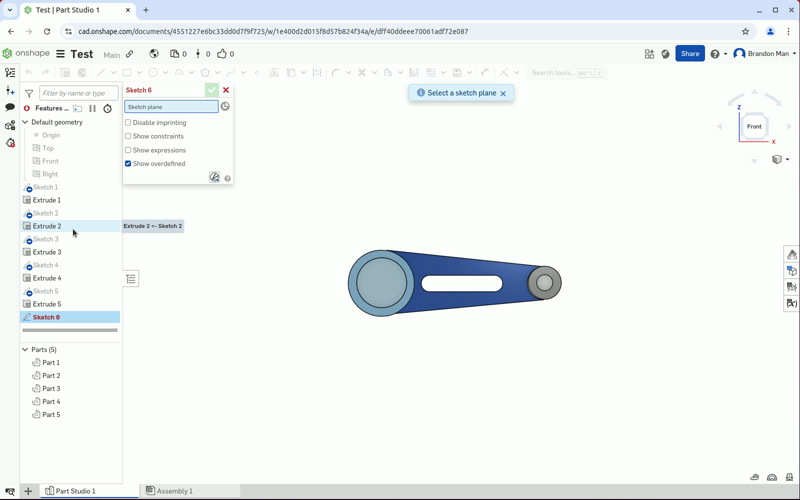
scroll(3)
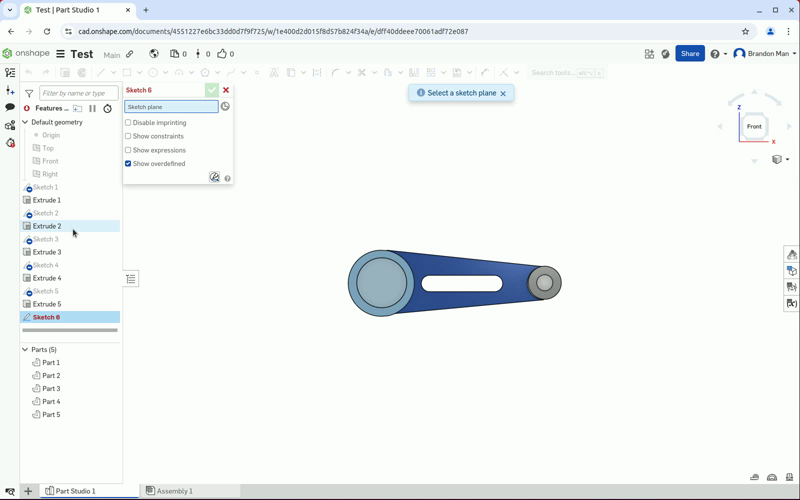
mouse_move(73, 163)
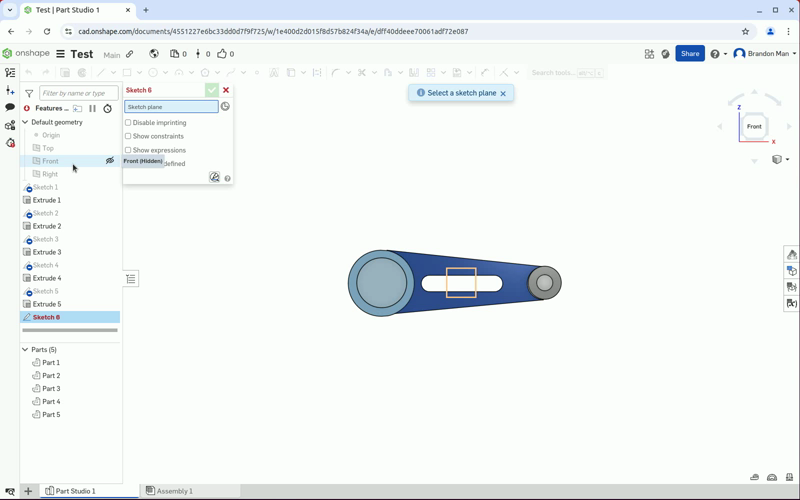
click(73, 163)
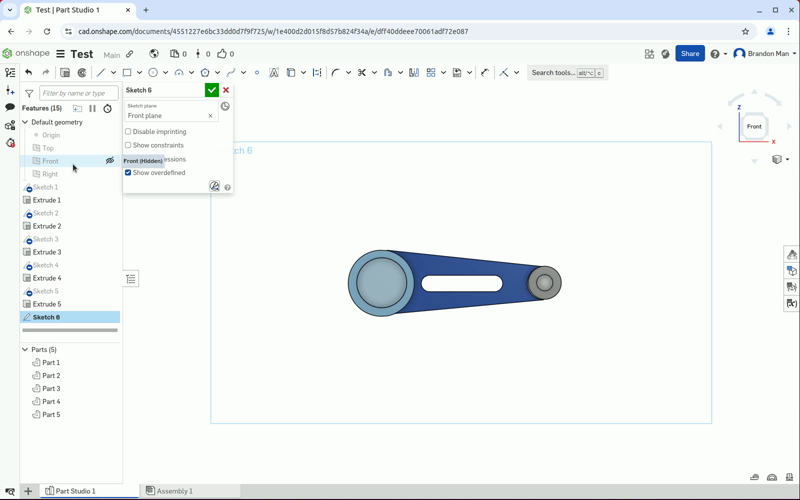
mouse_move(73, 352)
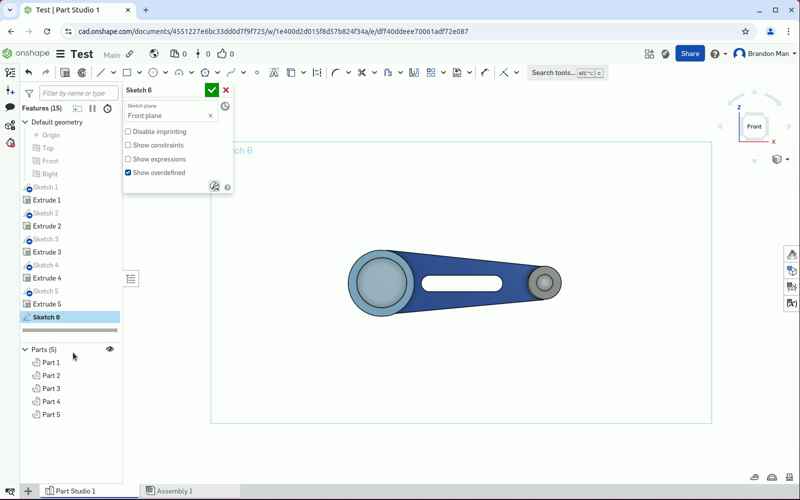
key(y)
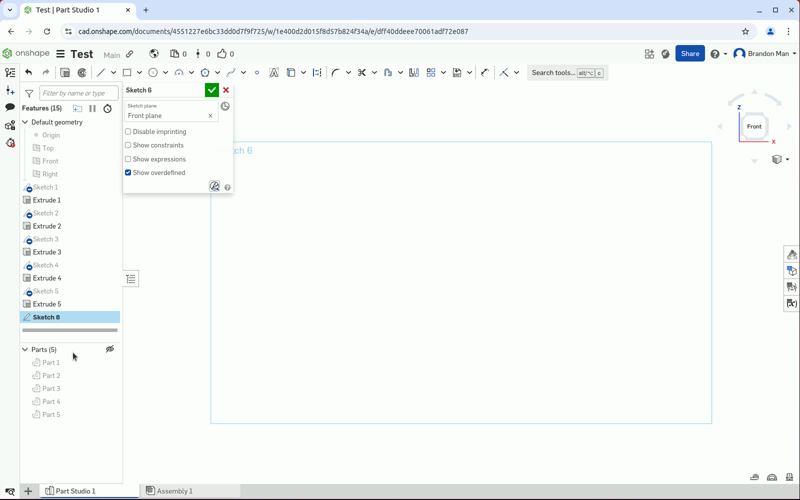
key(l)
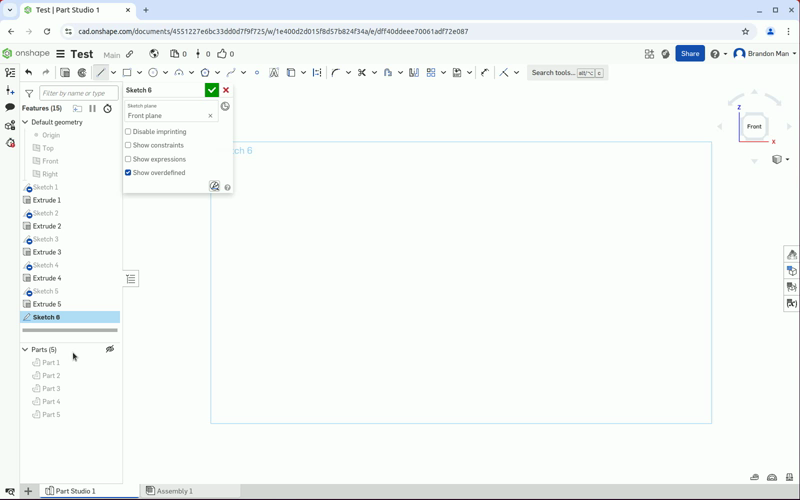
key_down(shift)
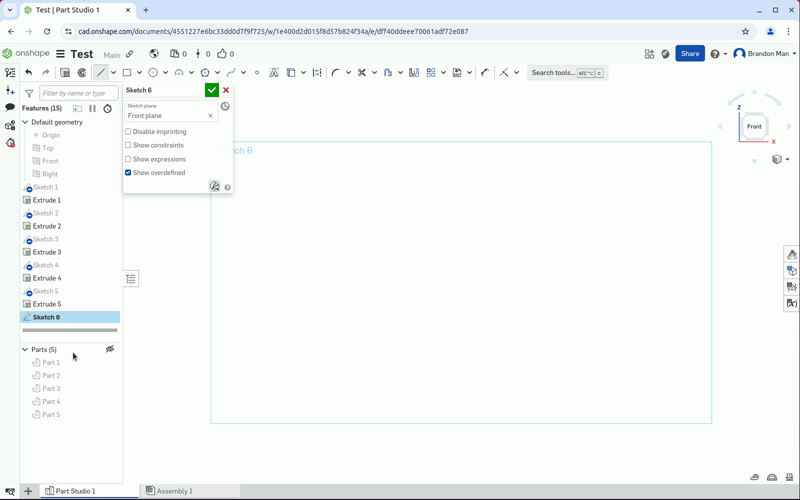
mouse_move(430, 291)
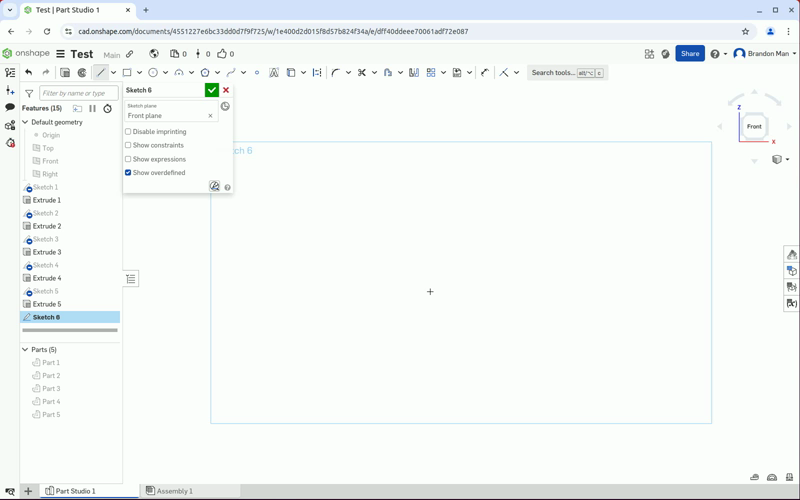
click(430, 291)
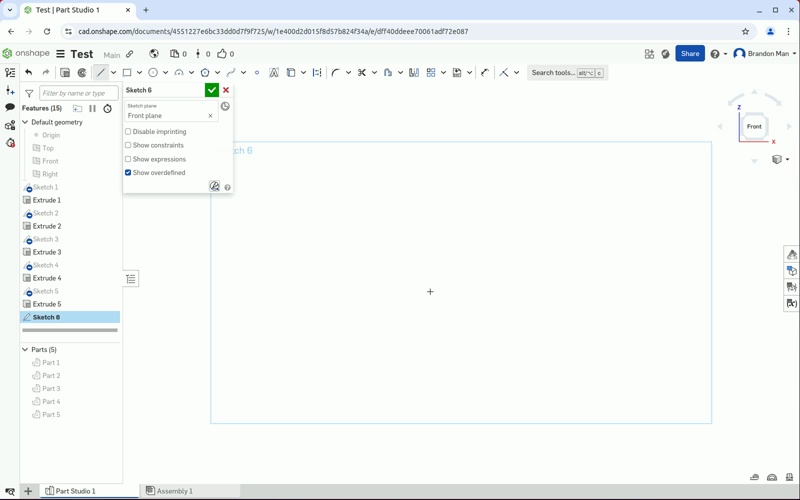
key_up(shift)
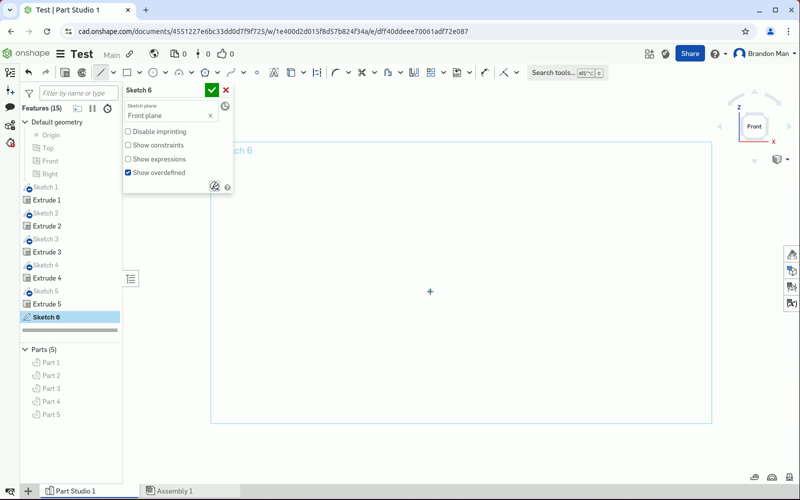
key_down(shift)
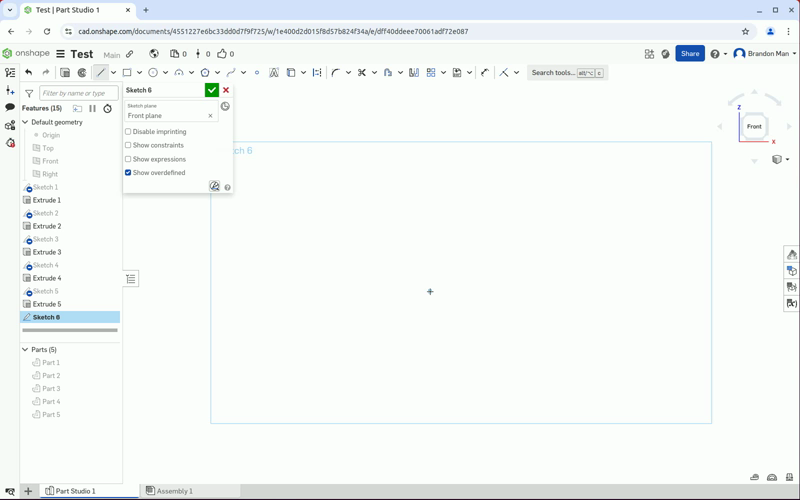
mouse_move(495, 291)
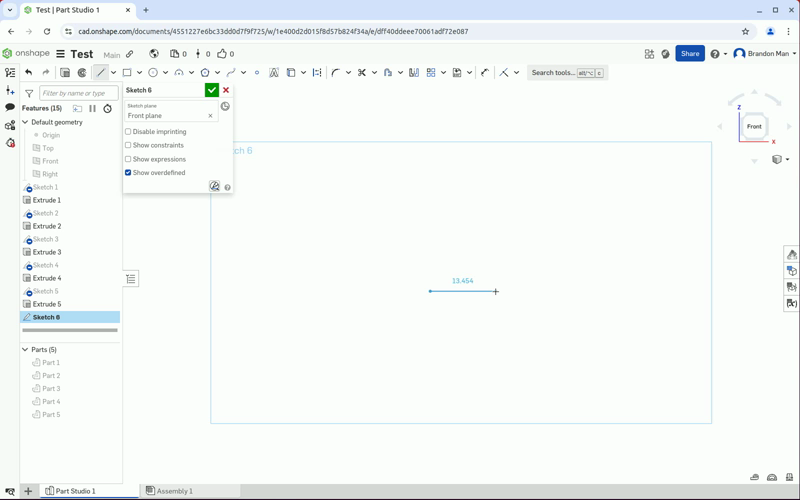
click(495, 291)
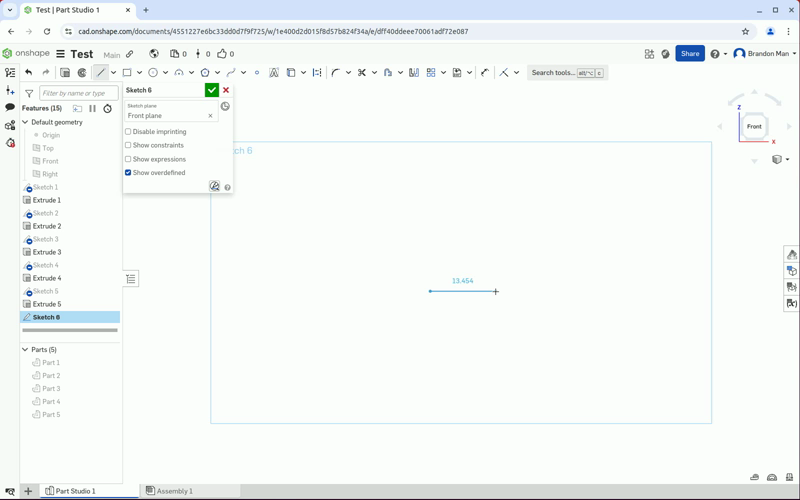
key_up(shift)
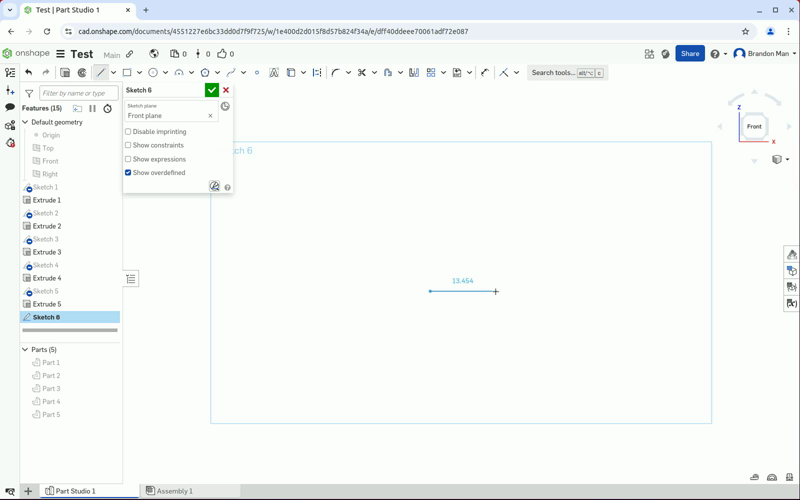
key(esc)
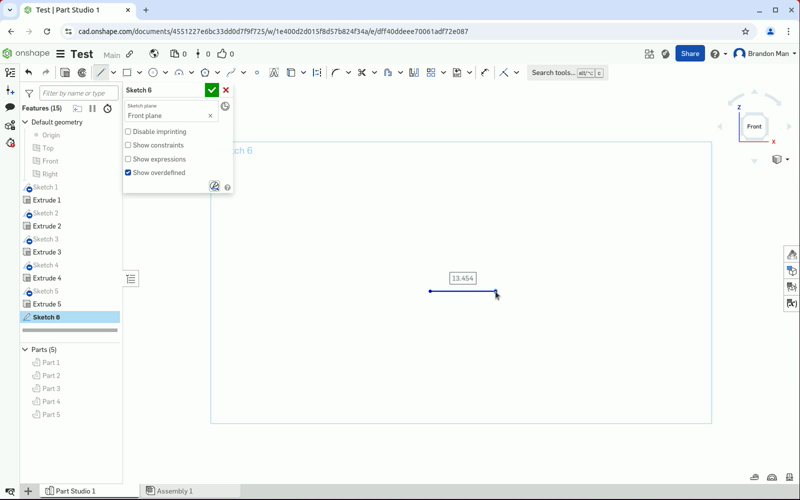
key(a)
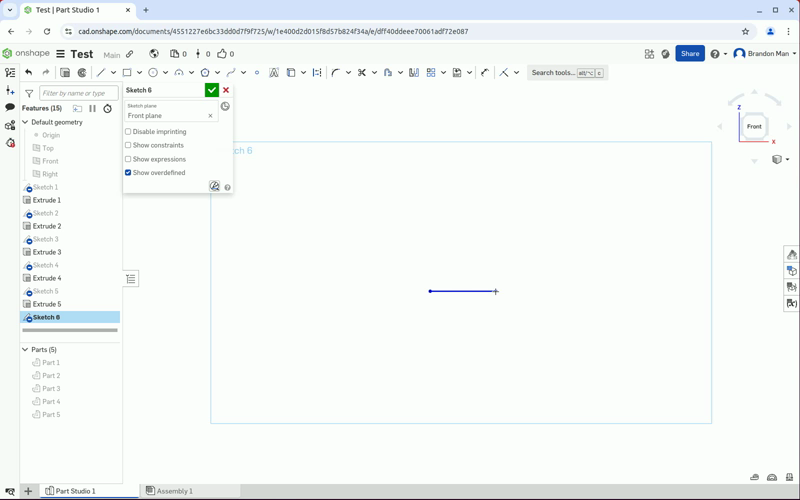
mouse_move(495, 291)
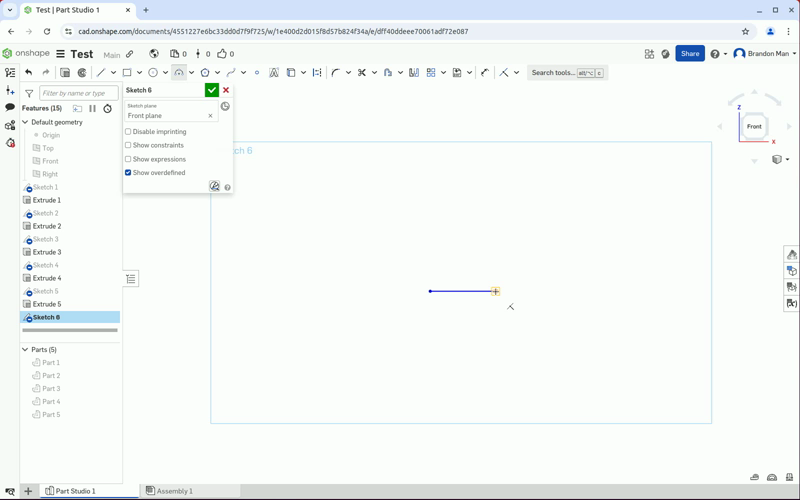
click(495, 291)
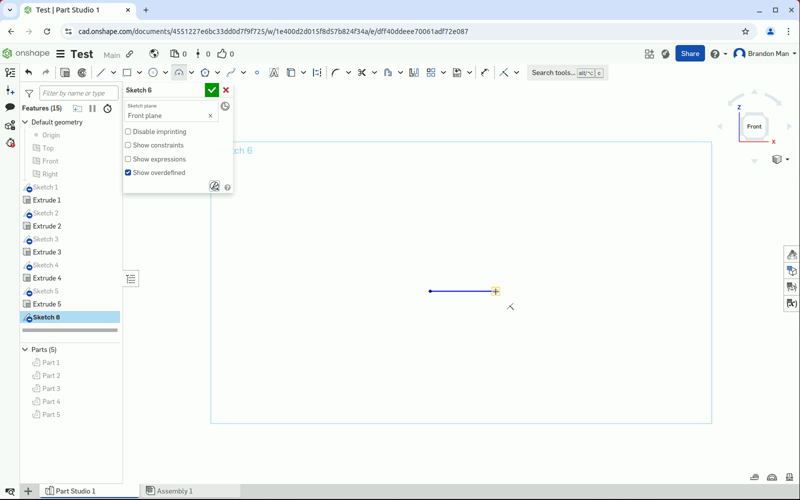
key_down(shift)
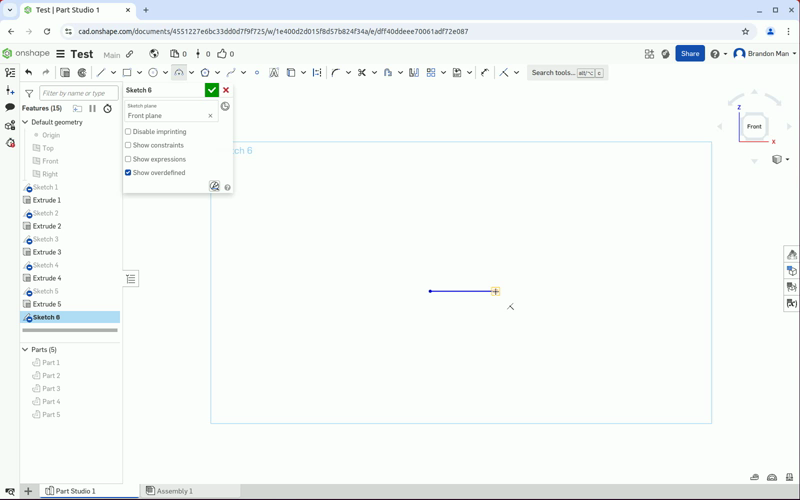
mouse_move(495, 274)
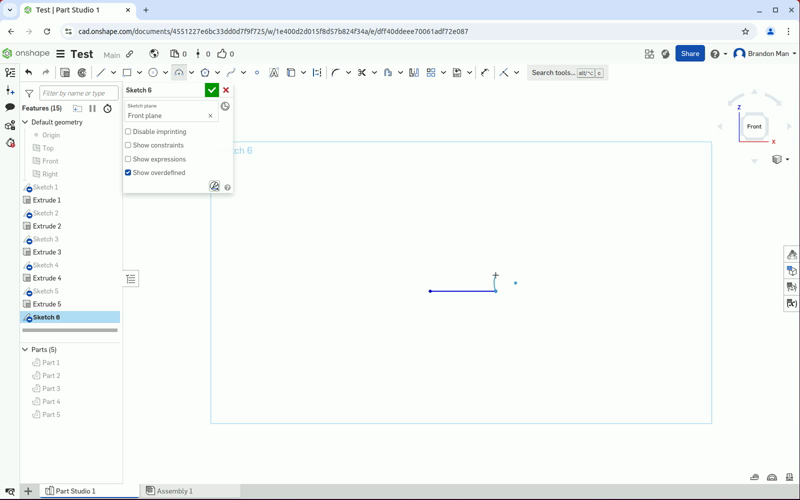
click(495, 274)
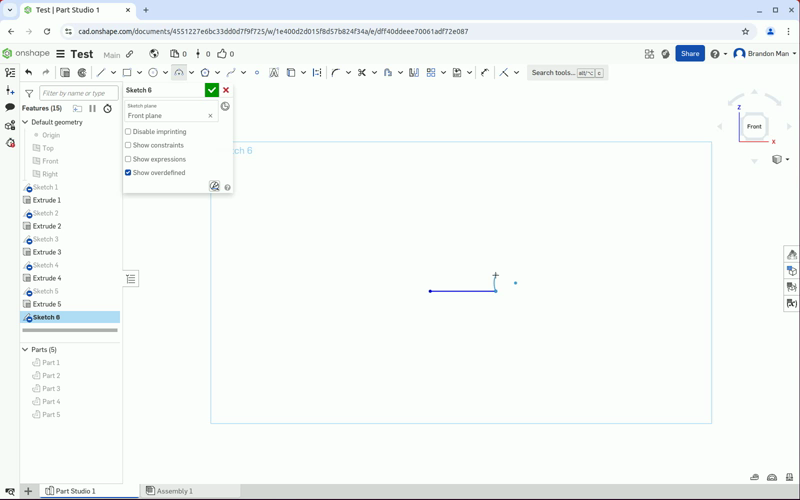
mouse_move(504, 282)
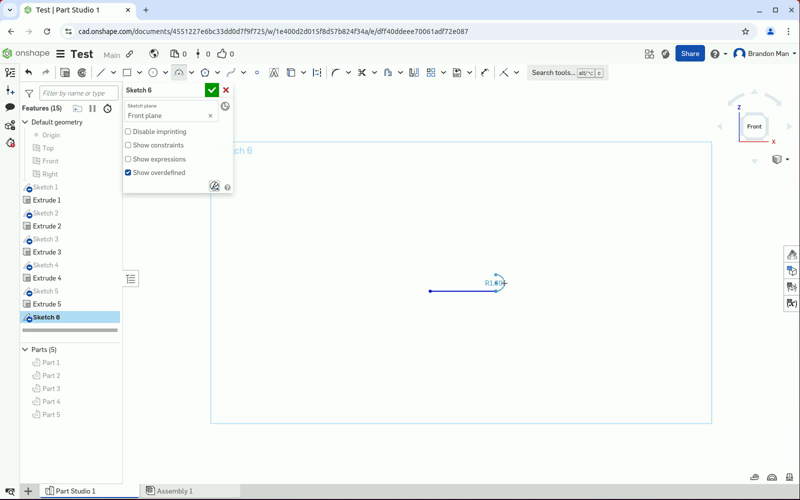
click(504, 282)
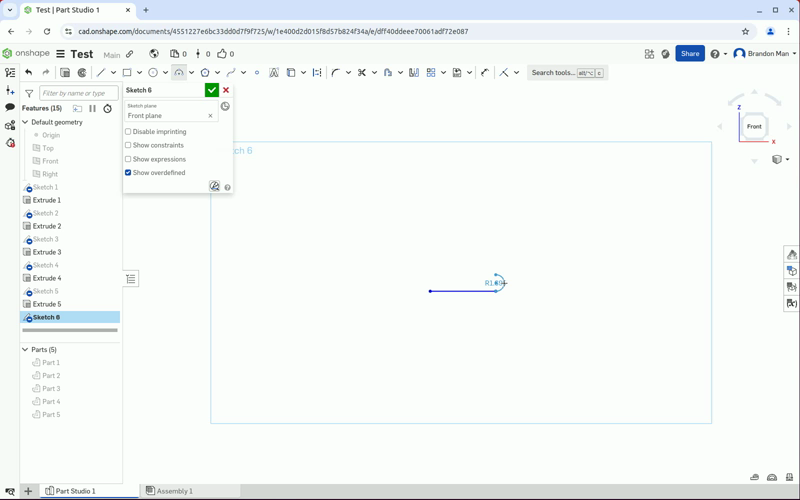
key_up(shift)
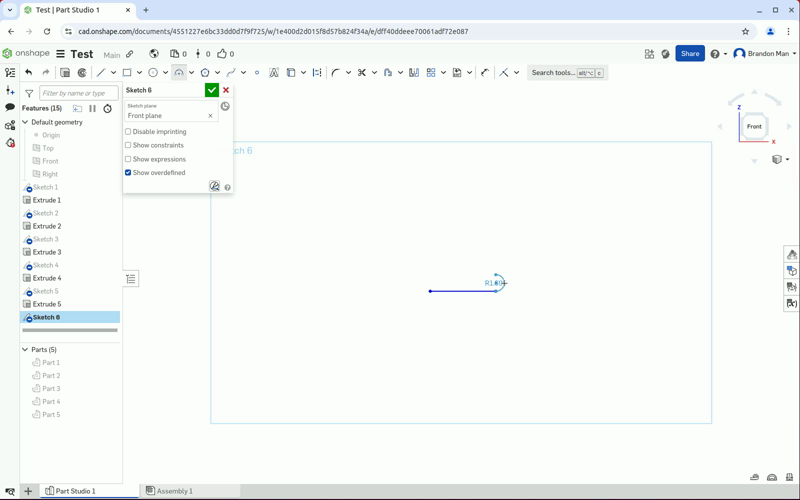
key(esc)
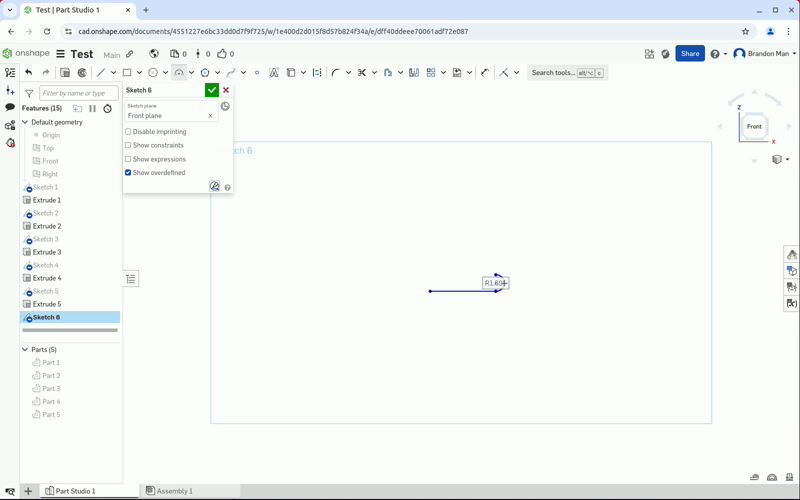
key(l)
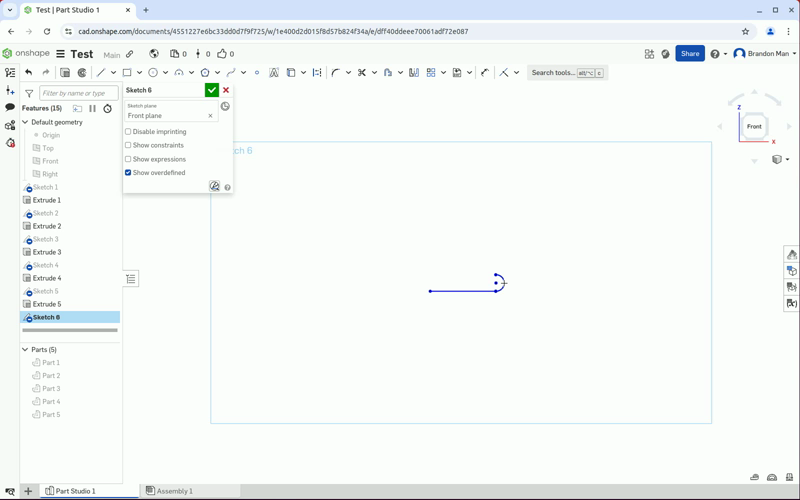
mouse_move(495, 274)
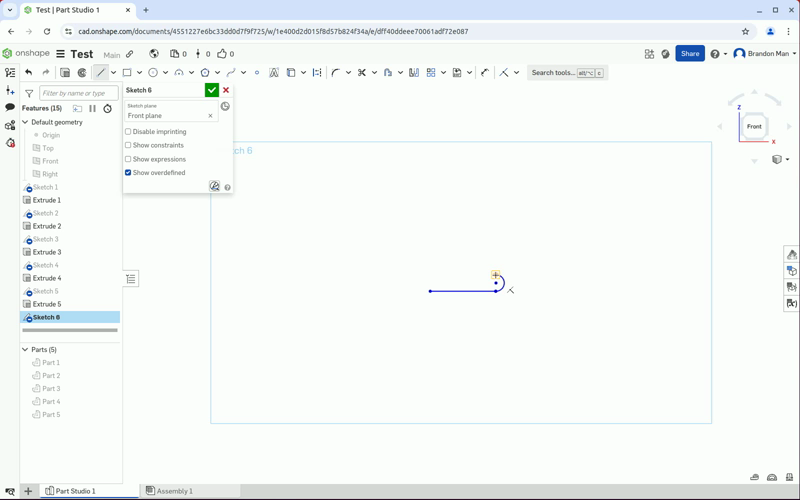
click(495, 274)
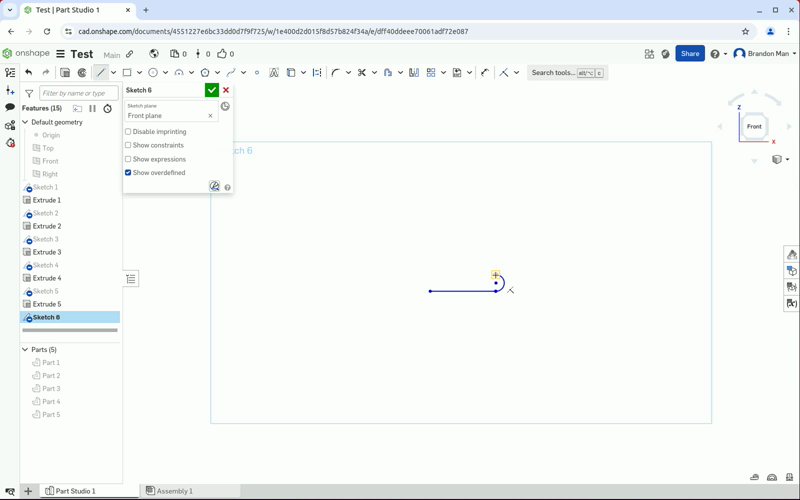
key_down(shift)
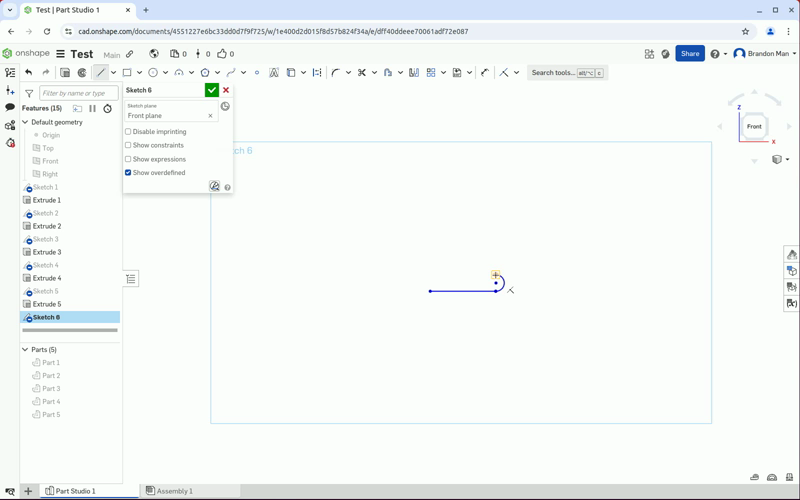
mouse_move(430, 274)
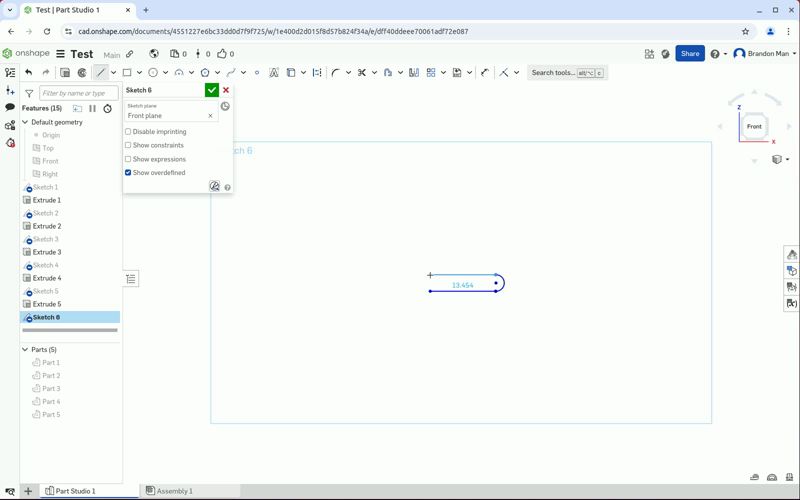
click(430, 274)
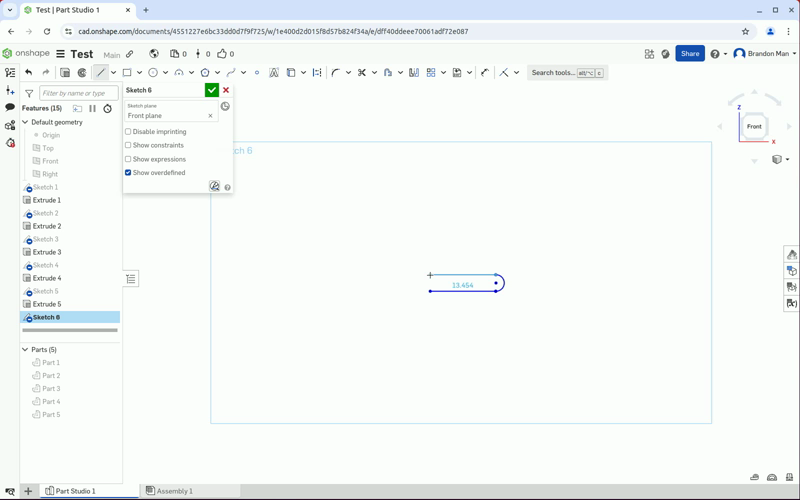
key_up(shift)
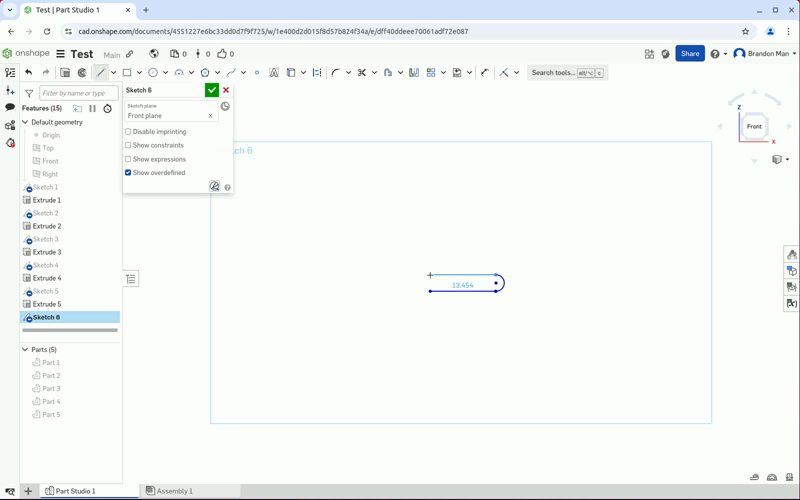
key(esc)
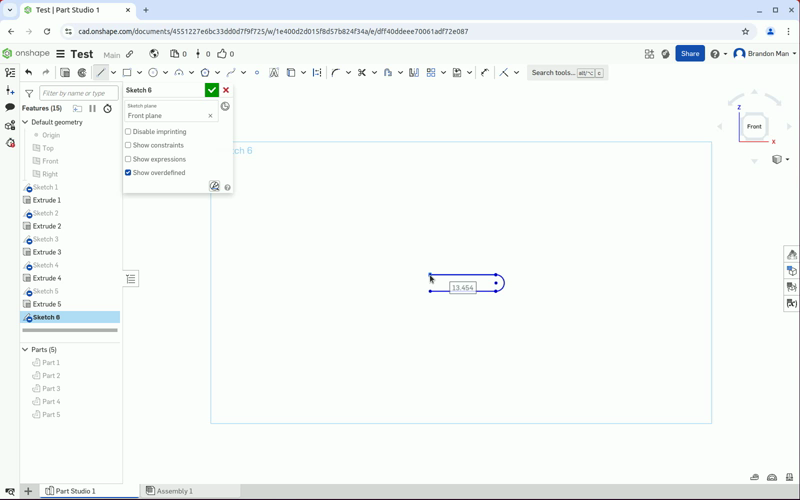
key(a)
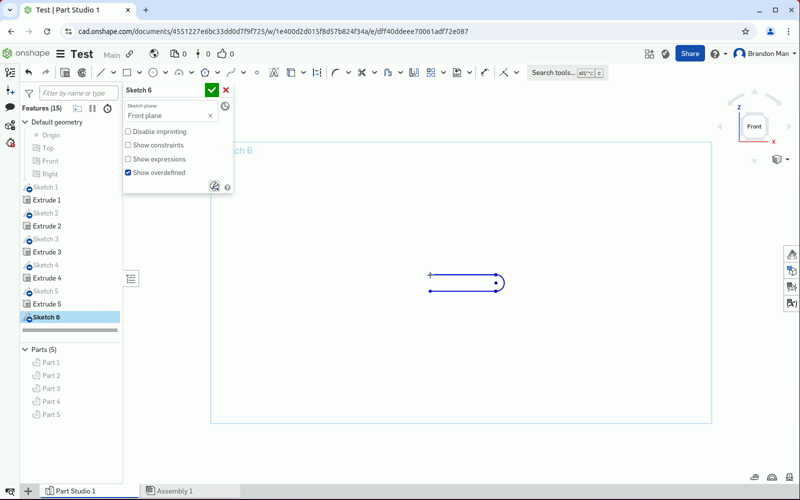
mouse_move(430, 274)
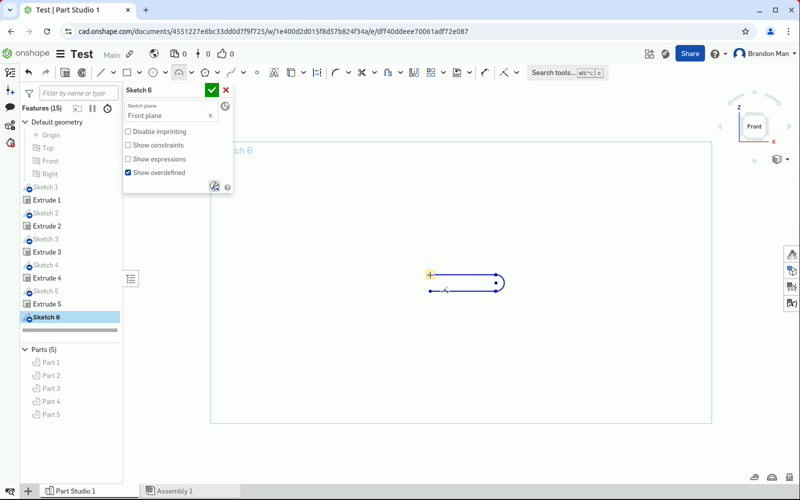
click(430, 274)
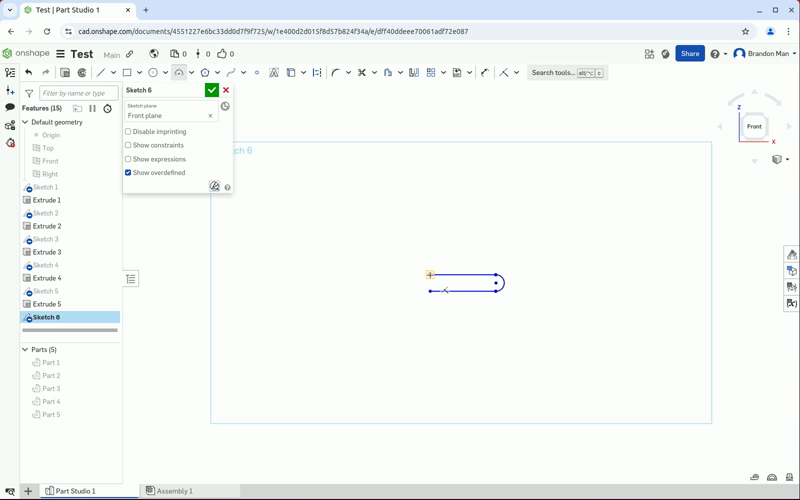
mouse_move(430, 291)
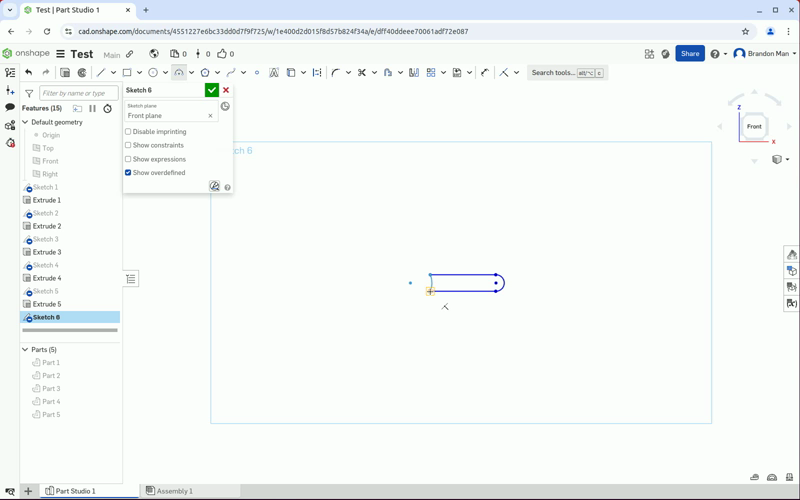
click(430, 291)
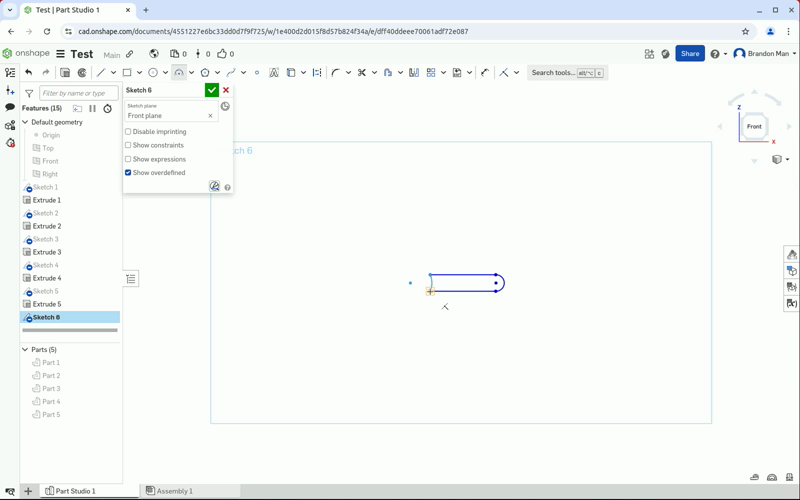
key_down(shift)
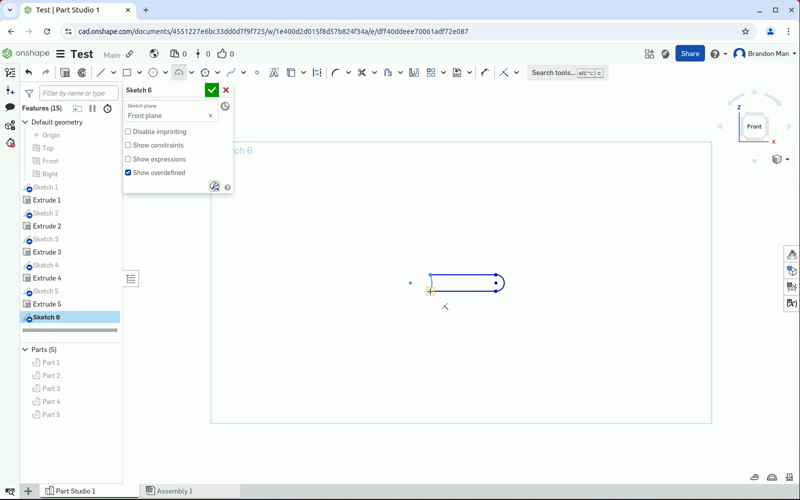
mouse_move(422, 282)
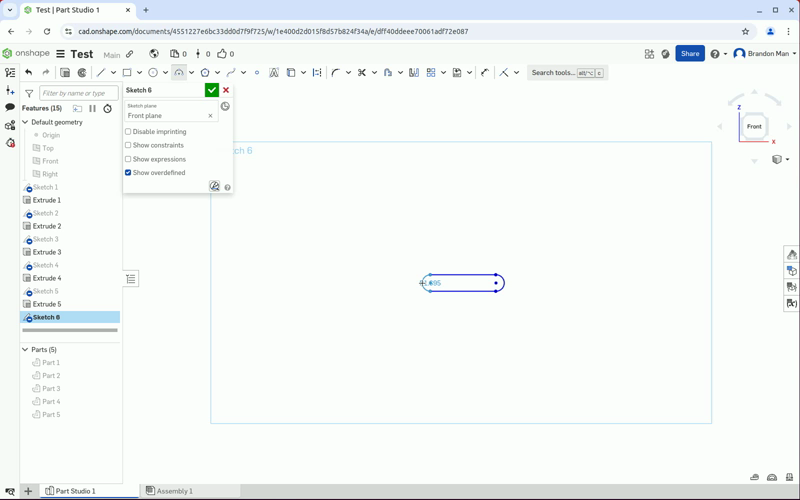
click(422, 282)
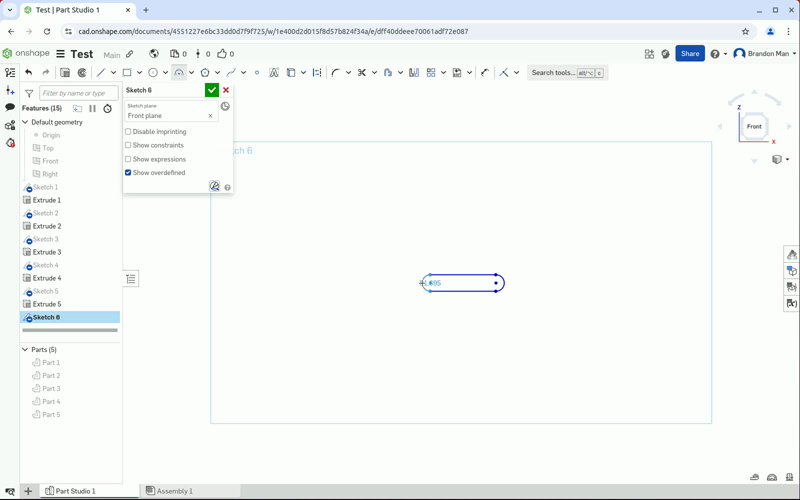
key_up(shift)
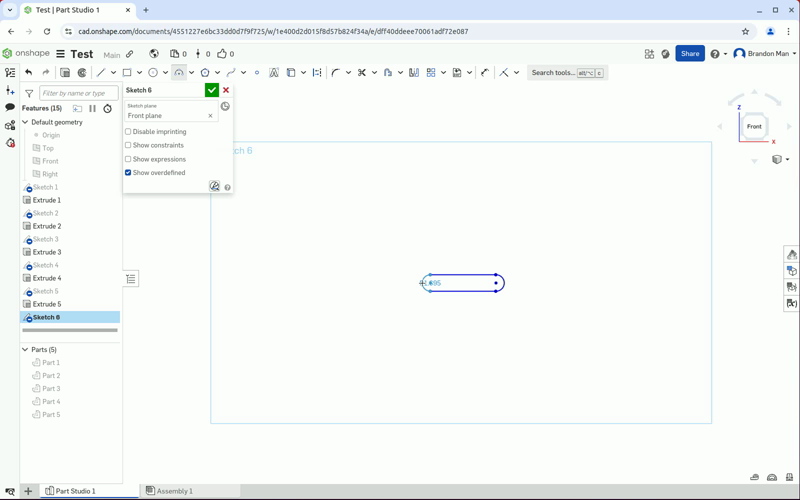
key(esc)
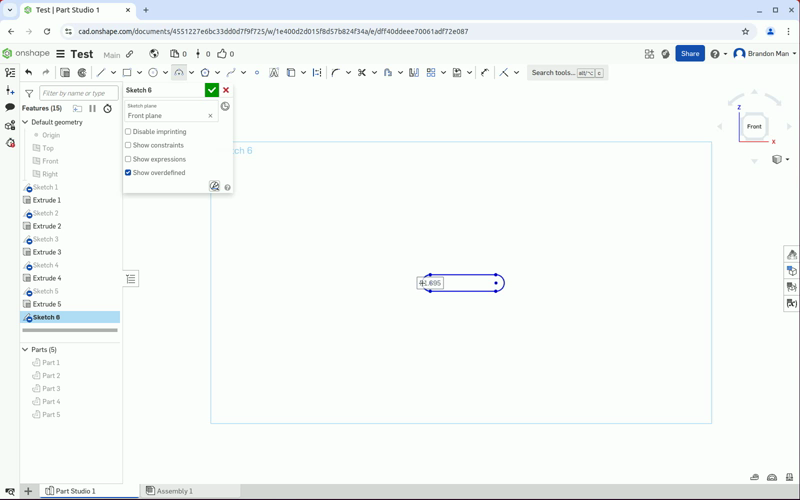
mouse_move(475, 276)
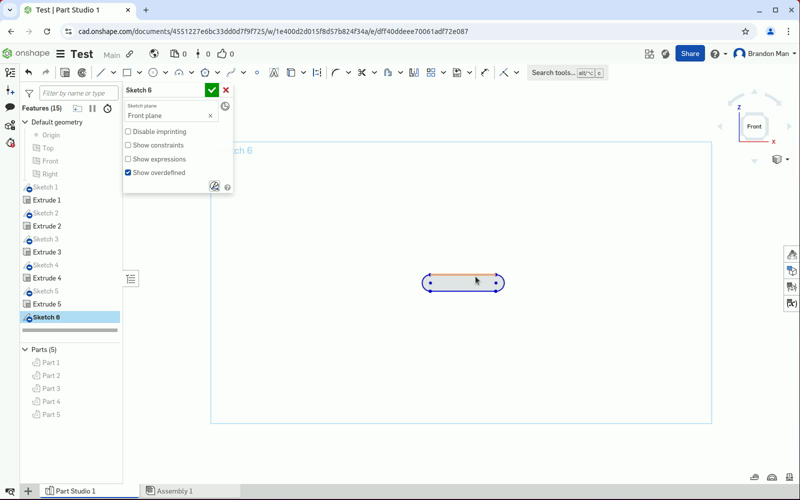
scroll(6)
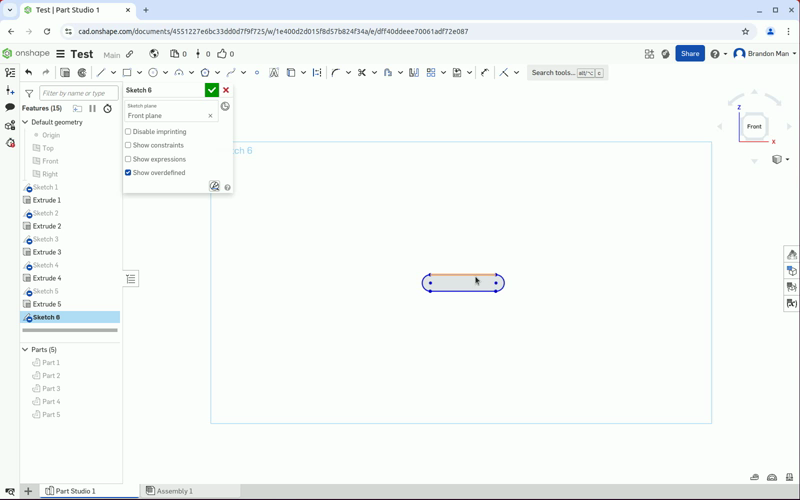
scroll(6)
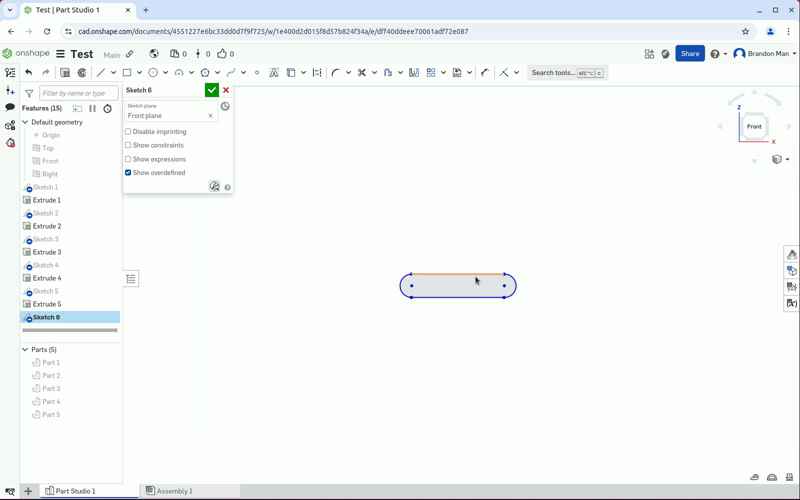
scroll(6)
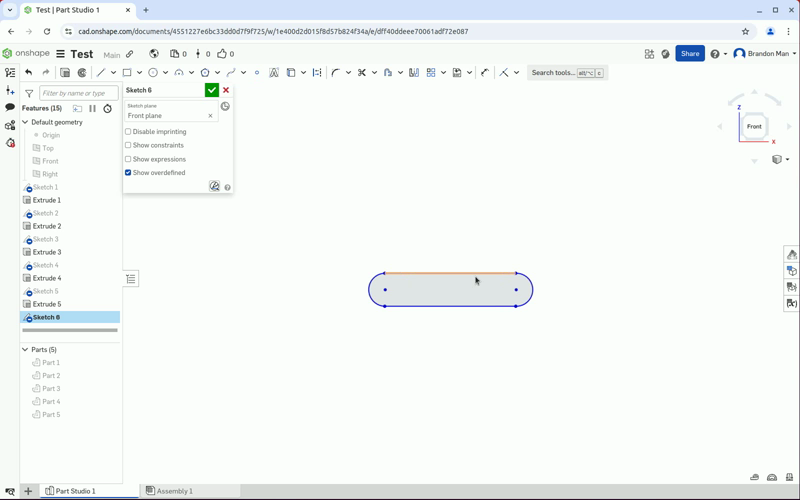
scroll(6)
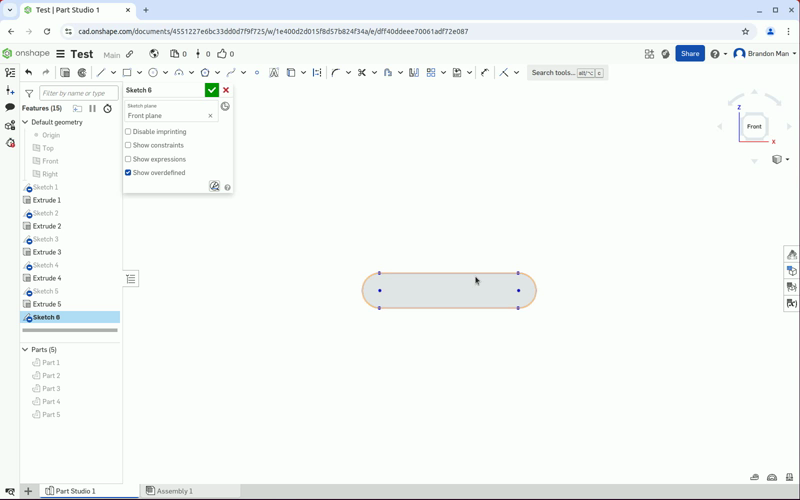
scroll(6)
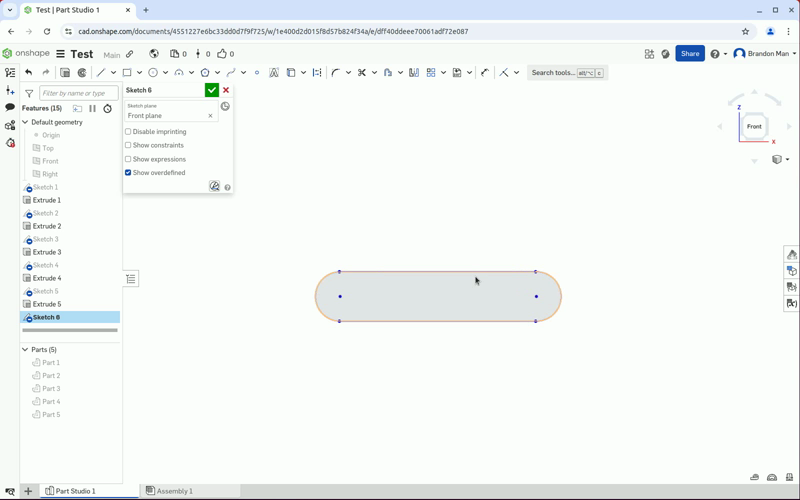
scroll(6)
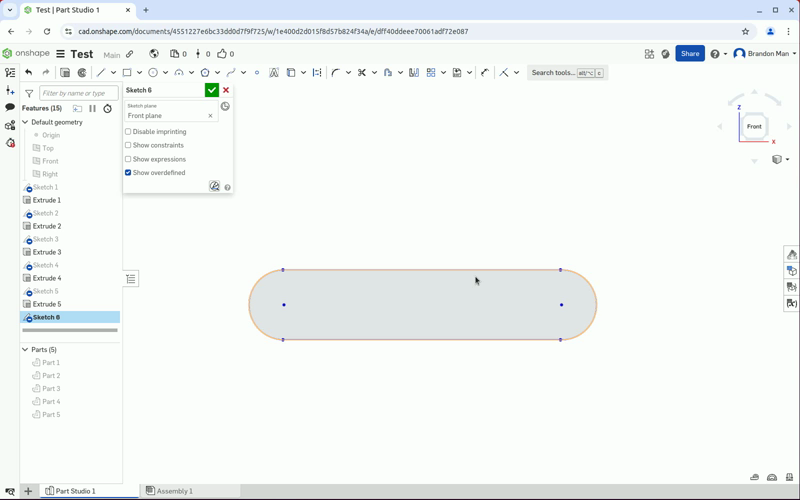
scroll(6)
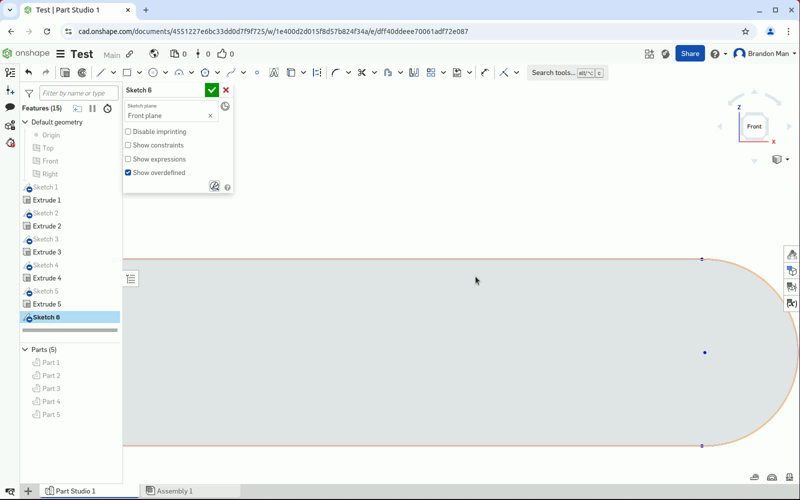
click(475, 276)
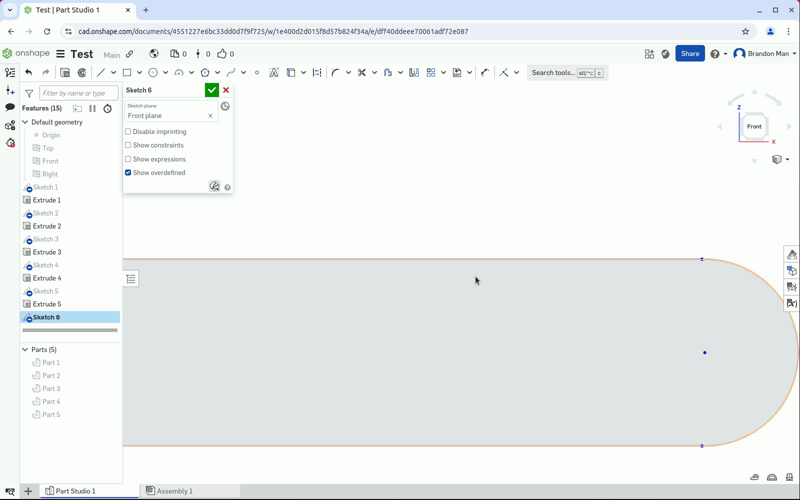
scroll(-6)
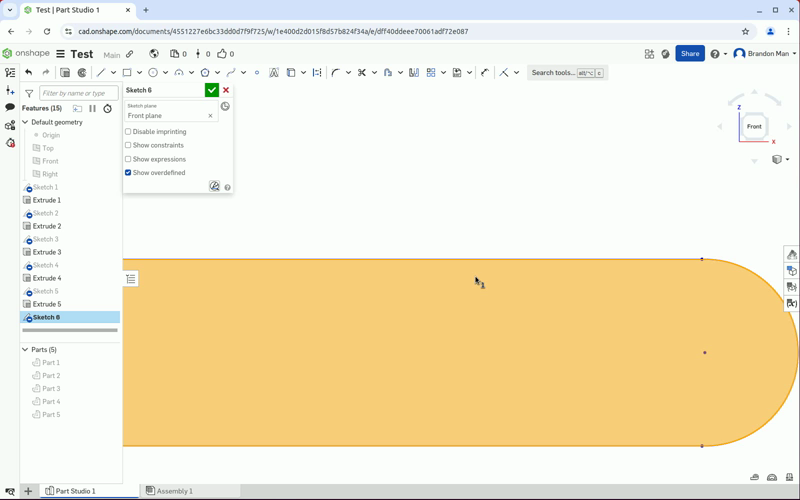
scroll(-6)
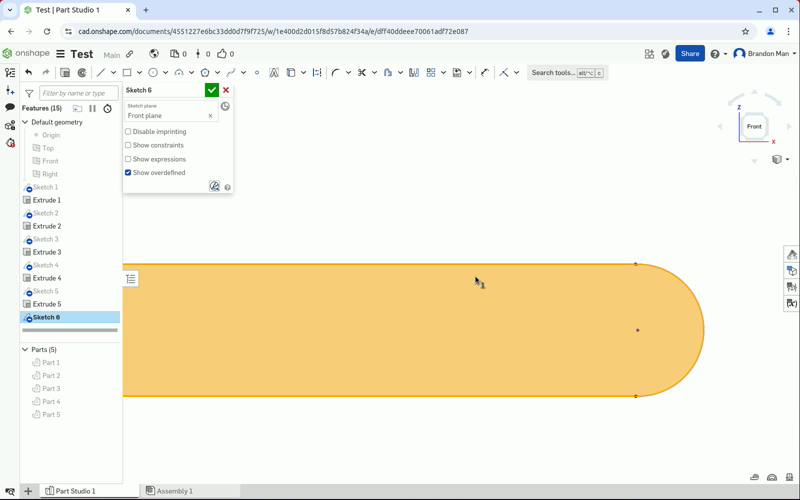
scroll(-6)
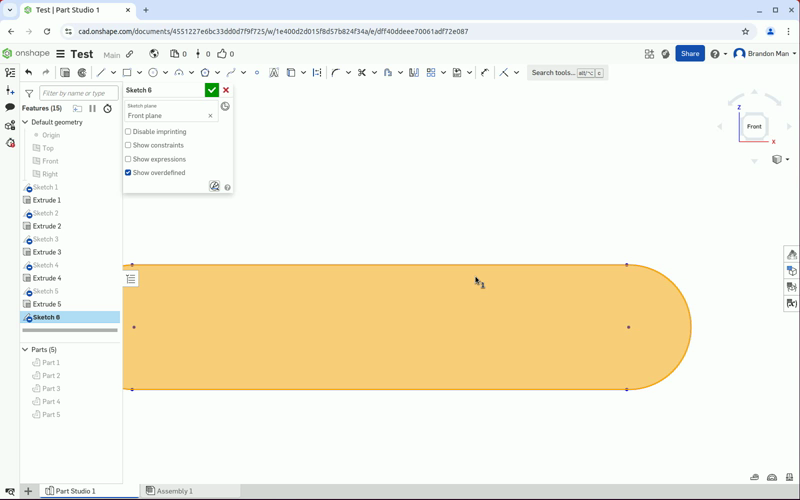
scroll(-6)
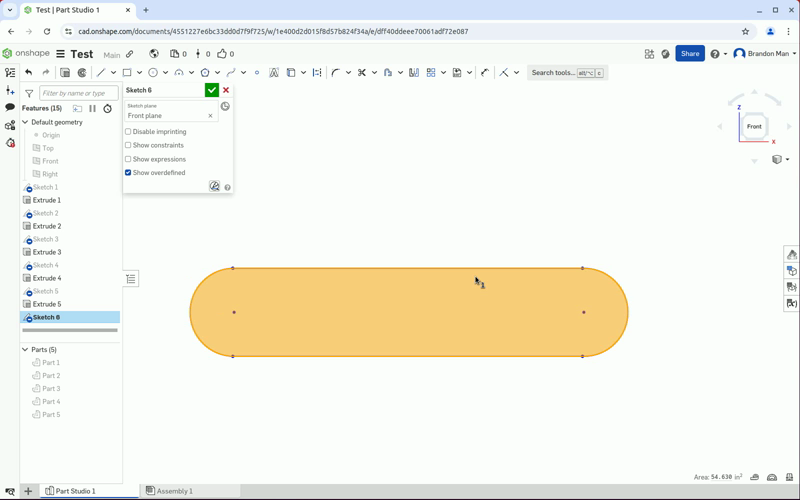
scroll(-6)
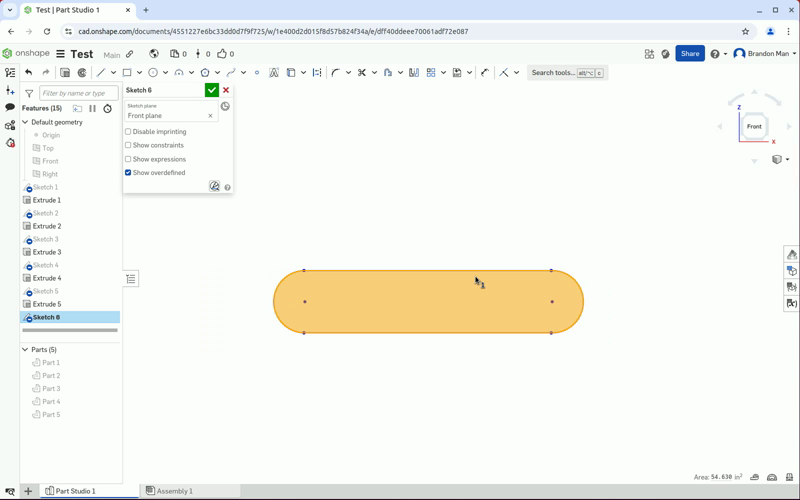
scroll(-6)
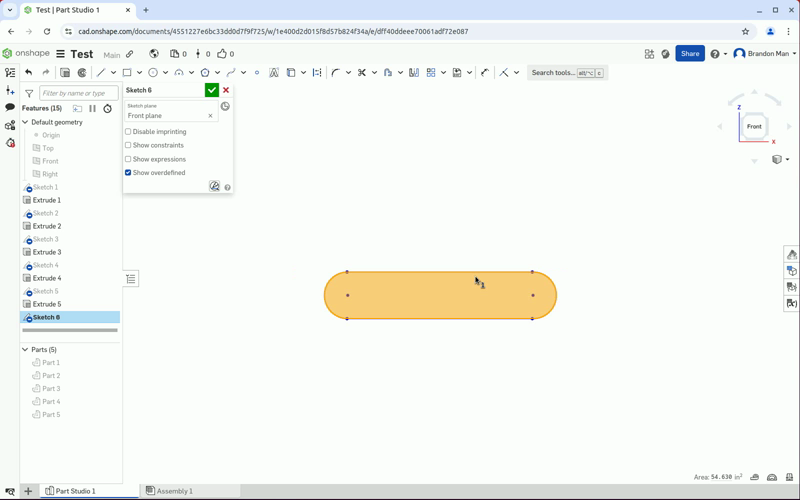
scroll(-6)
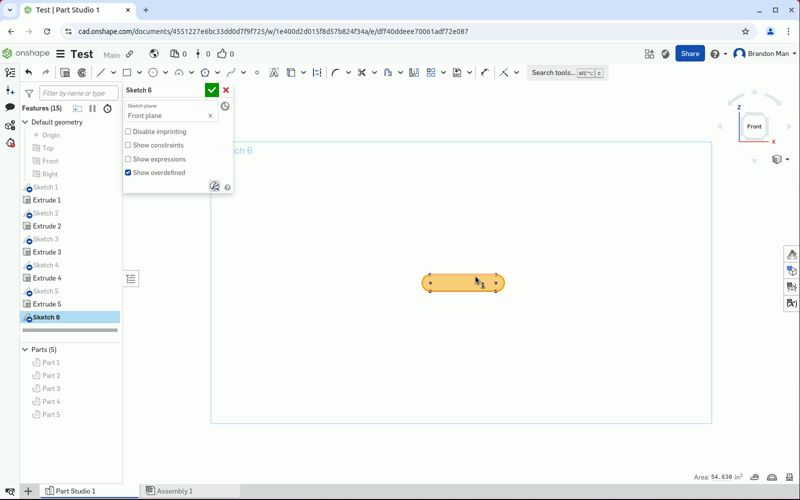
mouse_move(73, 352)
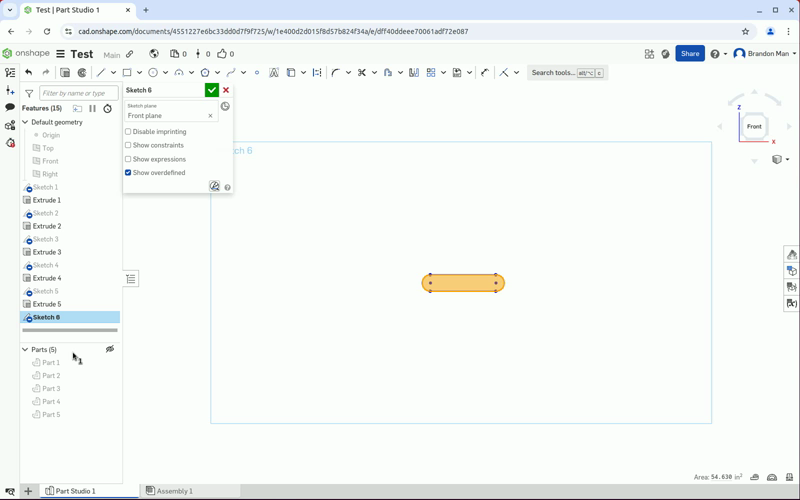
key(shift+y)
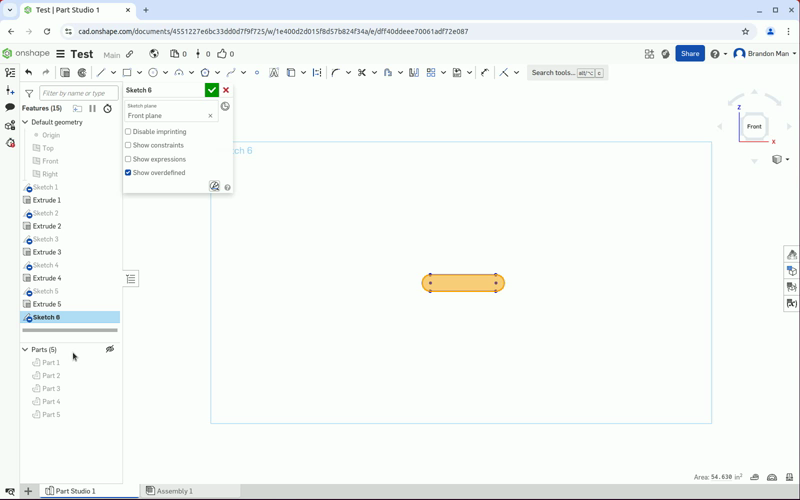
key(shift+e)
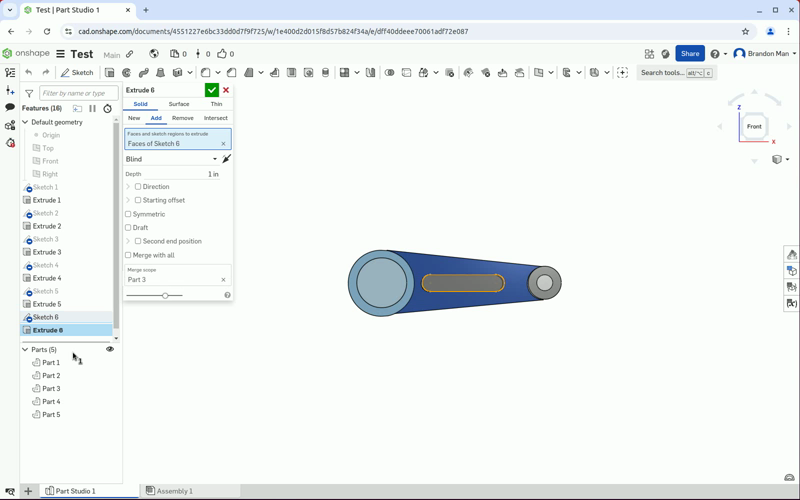
mouse_move(143, 106)
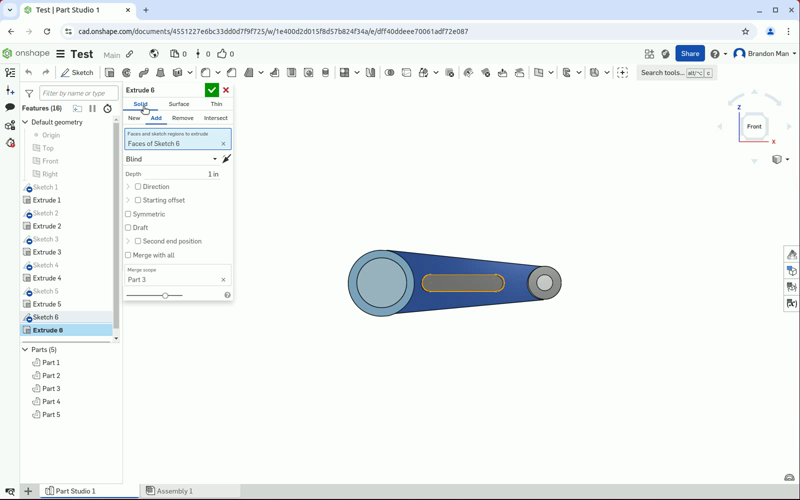
click(143, 106)
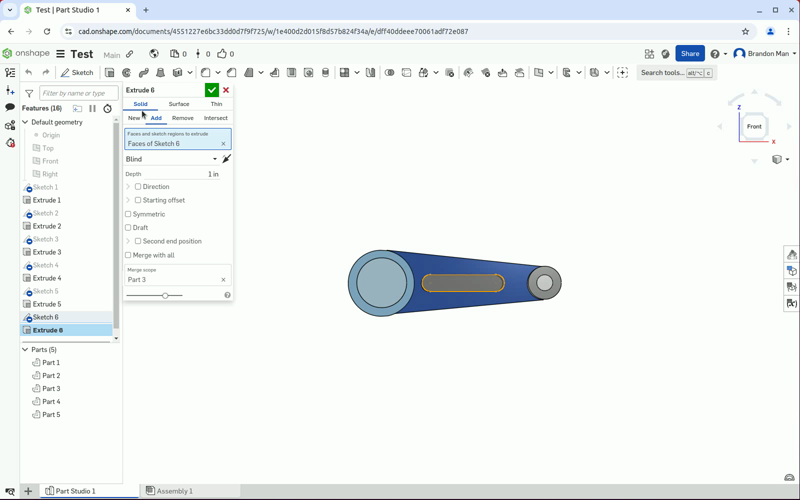
mouse_move(137, 120)
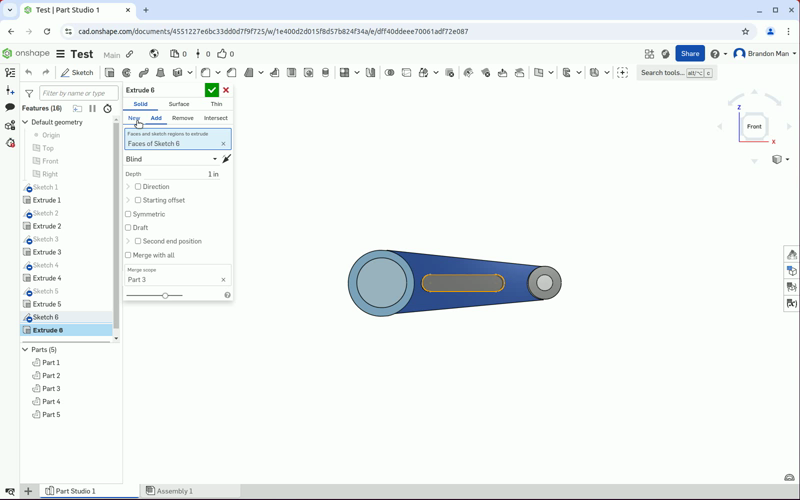
click(137, 120)
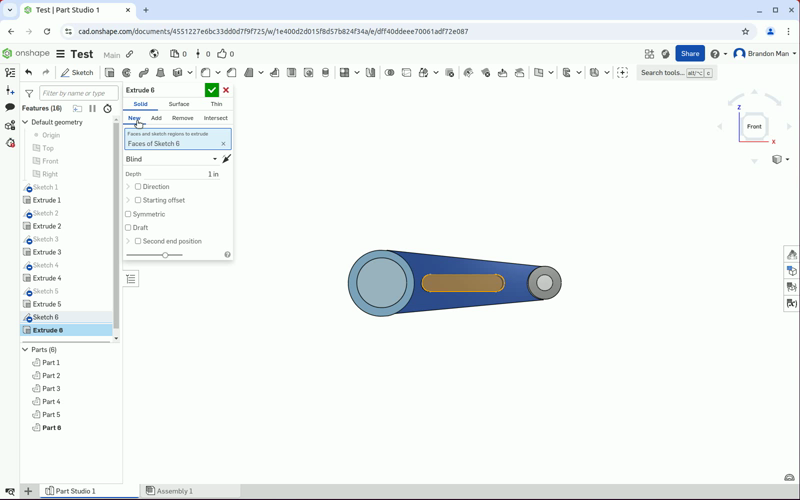
key(tab, 4)
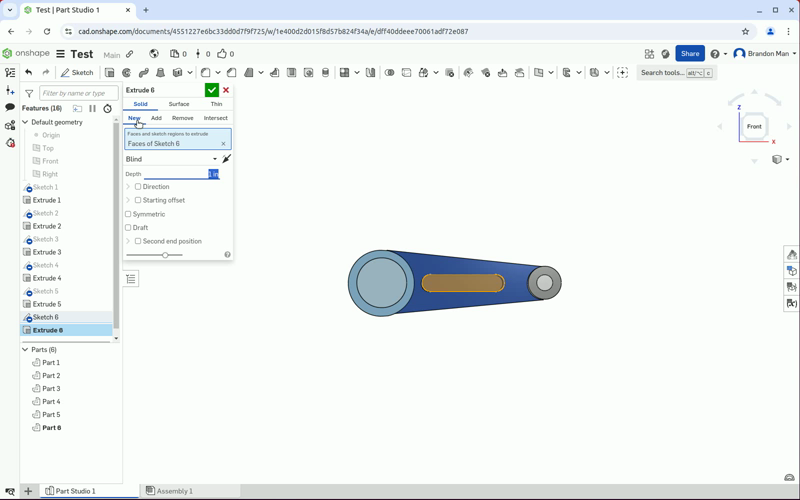
text(6.74)
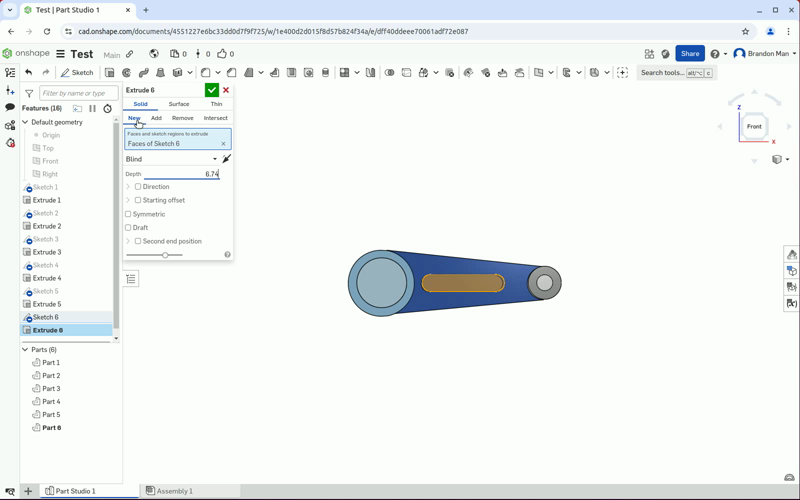
key(enter)
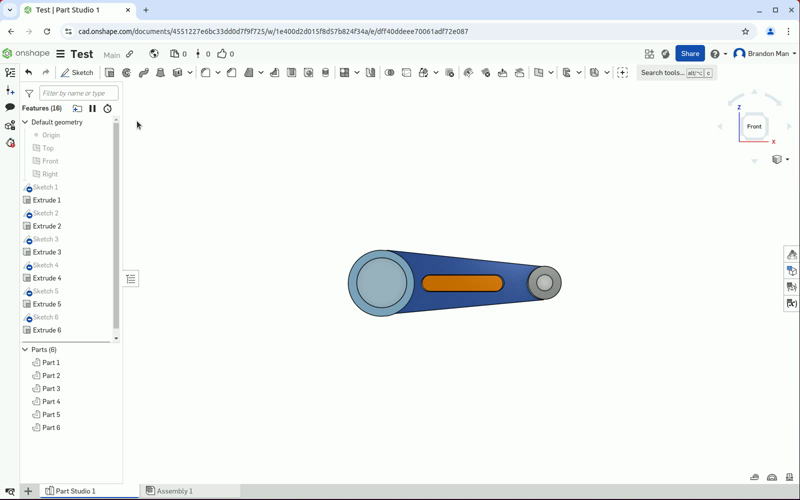
key(shift+h)
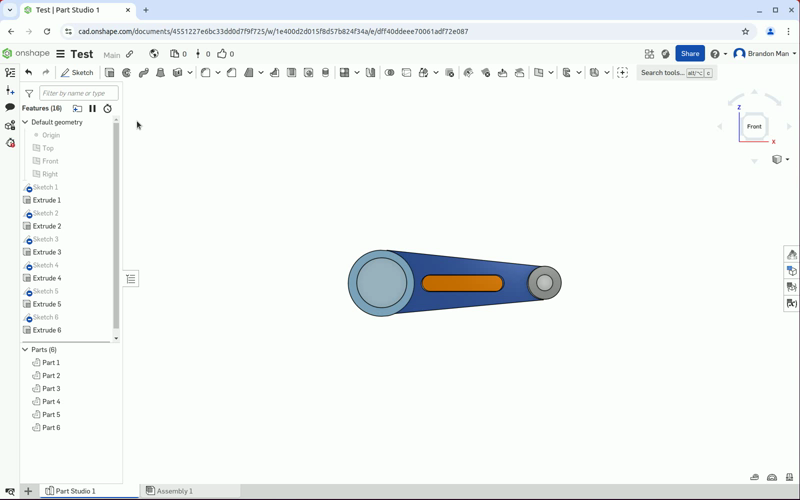
key(shift+h)
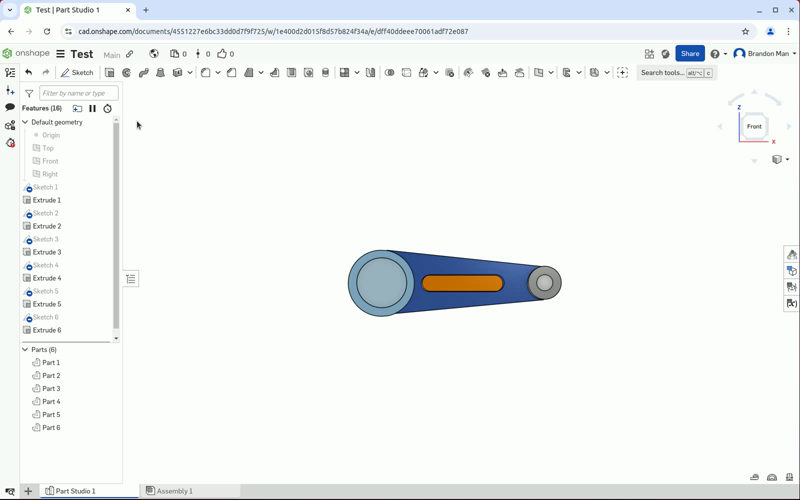
mouse_move(69, 189)
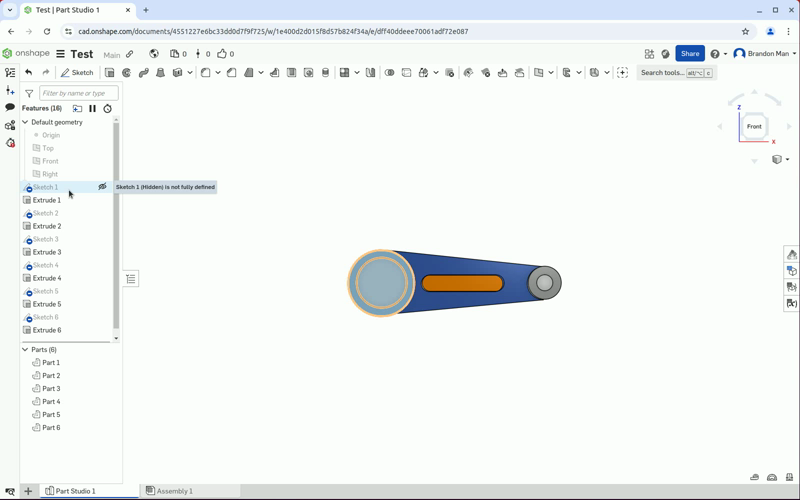
click(69, 189)
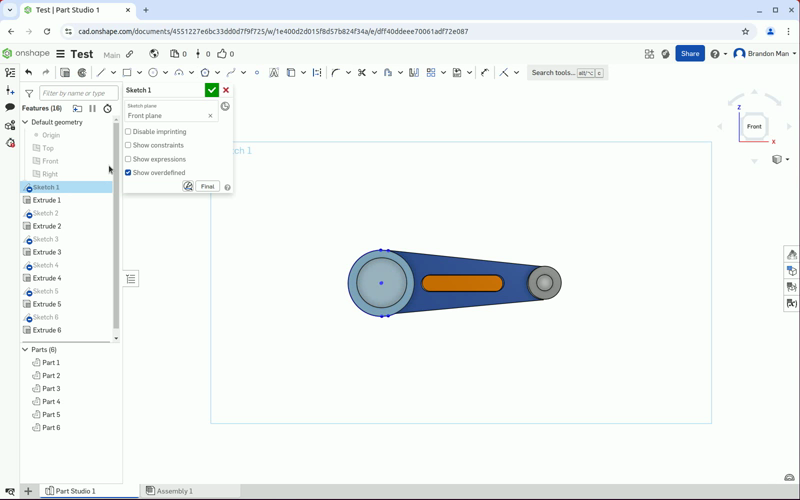
mouse_move(229, 92)
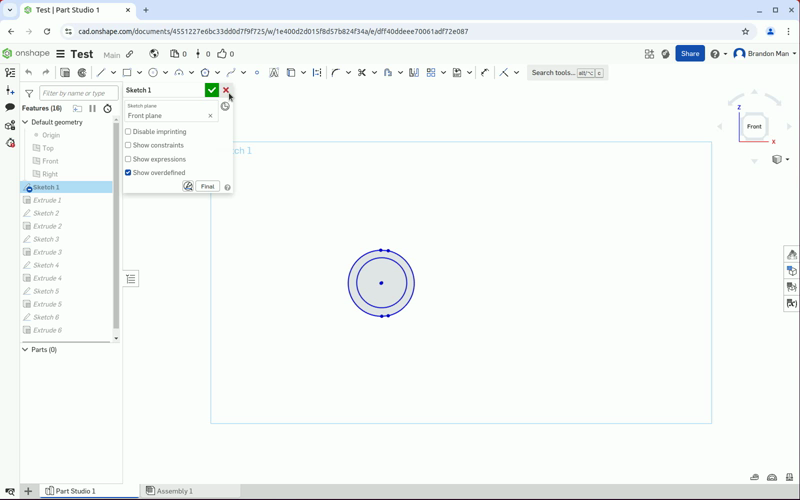
click(229, 92)
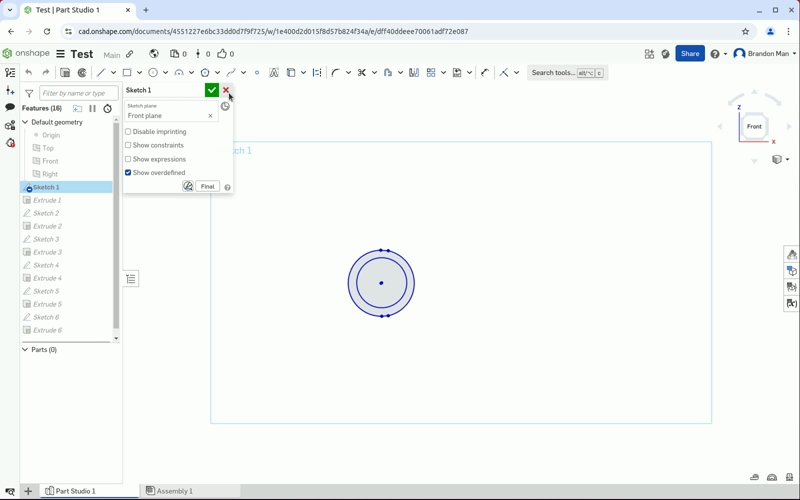
key(shift+s)
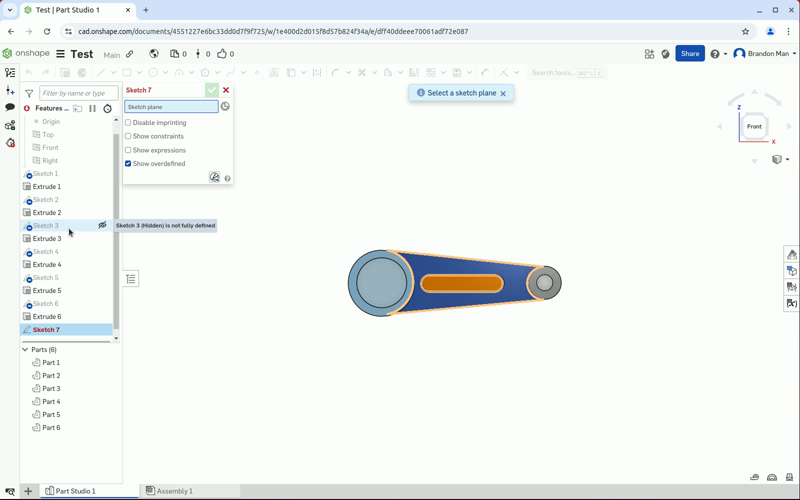
scroll(3)
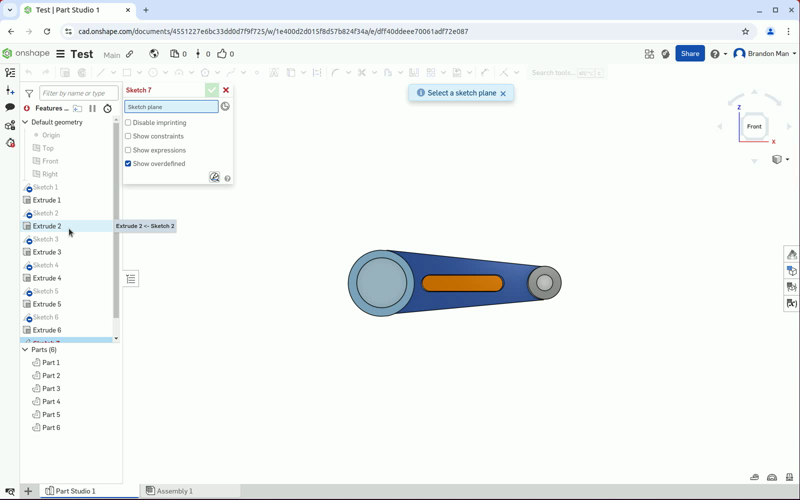
mouse_move(69, 163)
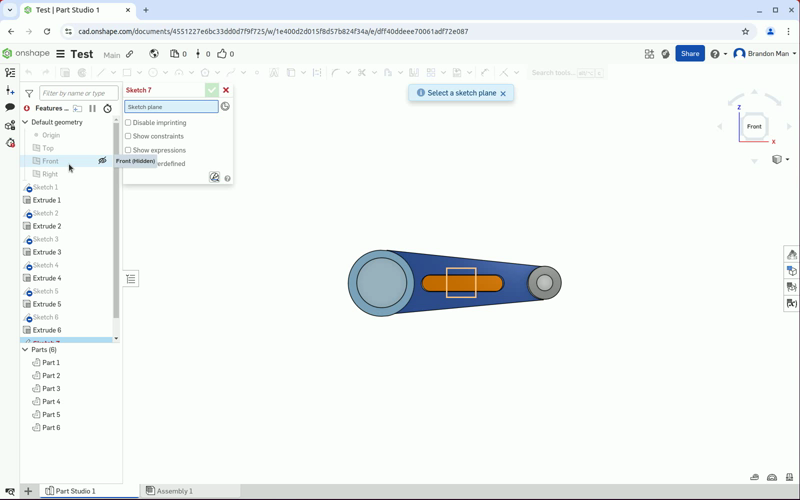
click(69, 163)
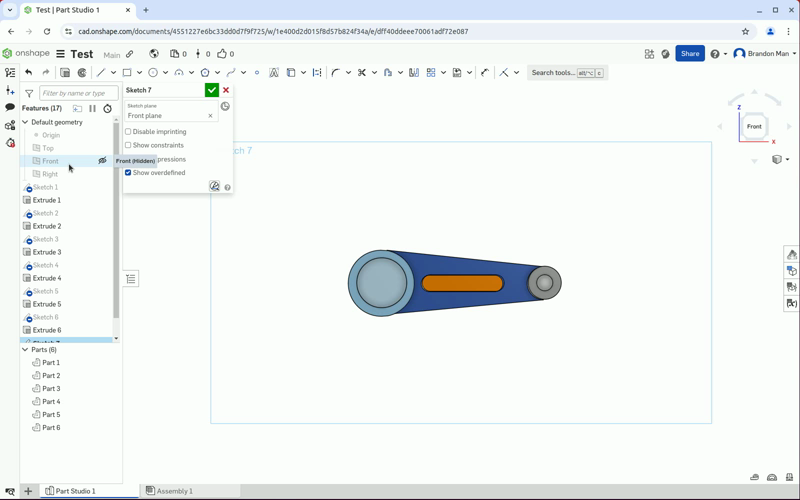
mouse_move(73, 352)
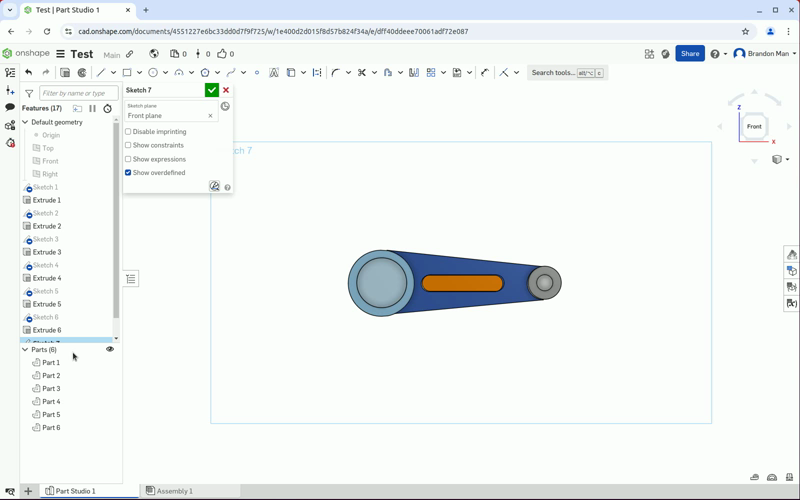
key(y)
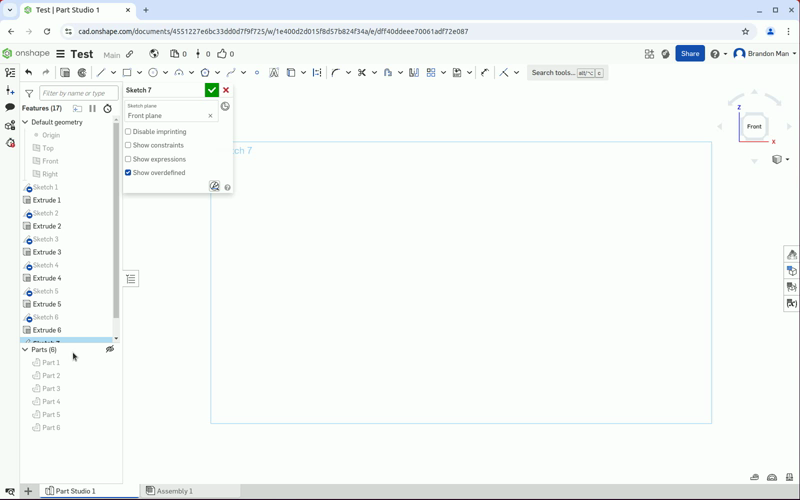
key(c)
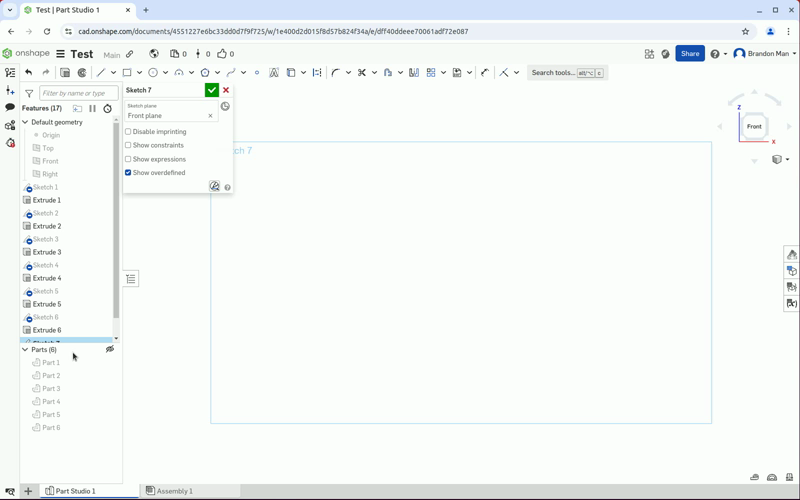
key_down(shift)
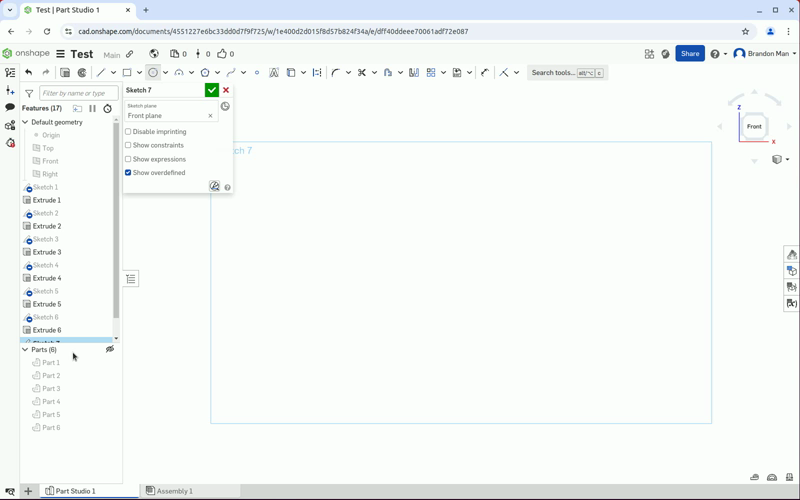
mouse_move(544, 282)
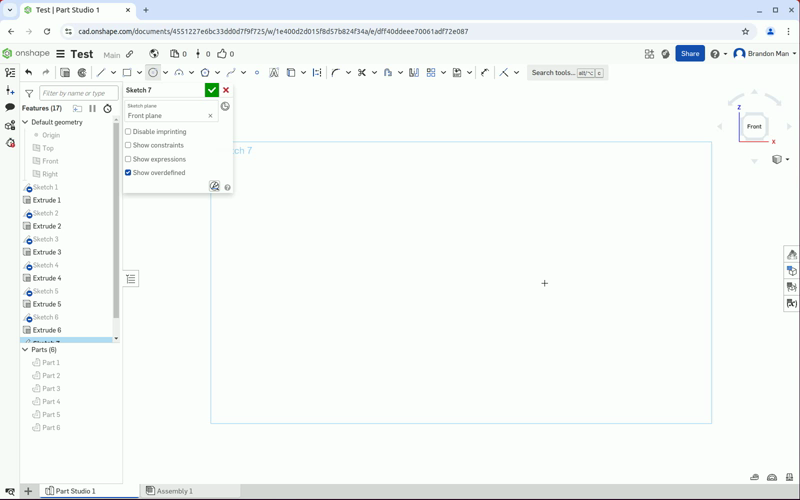
click(544, 282)
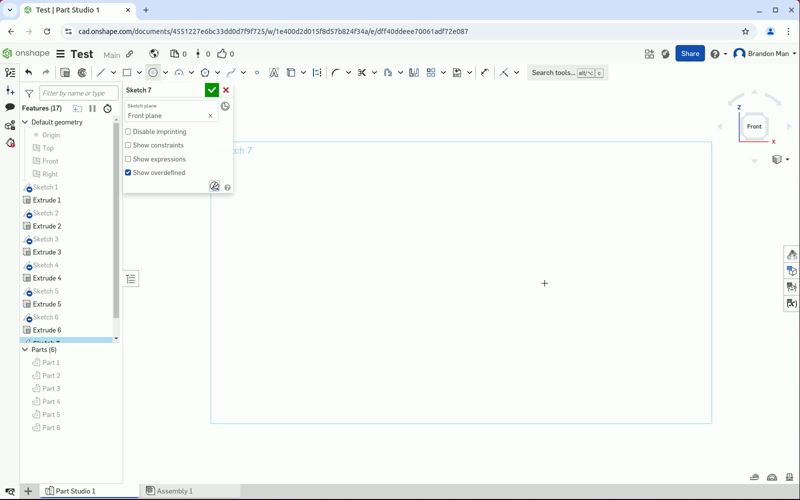
key_up(shift)
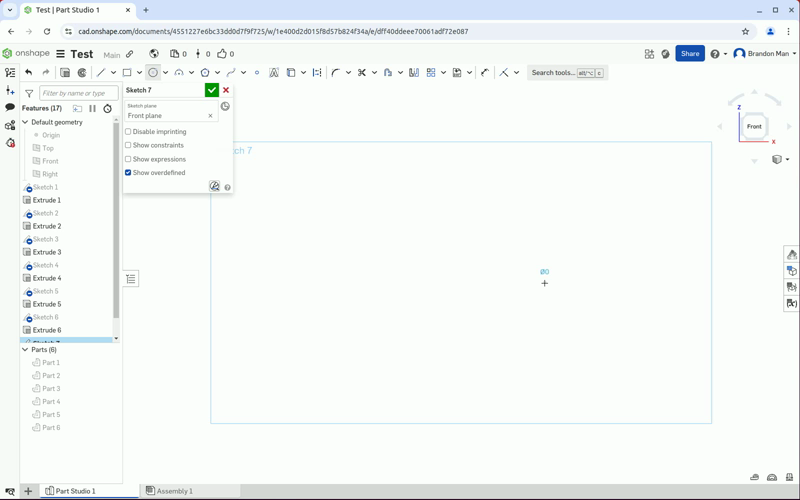
mouse_move(561, 282)
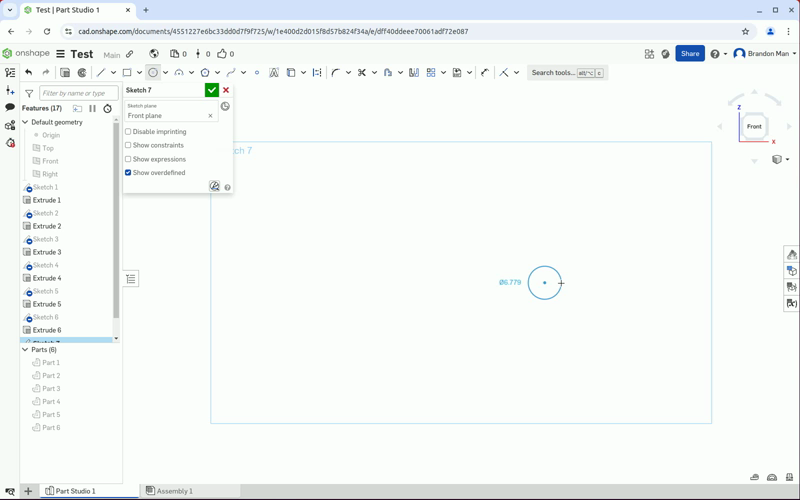
click(561, 282)
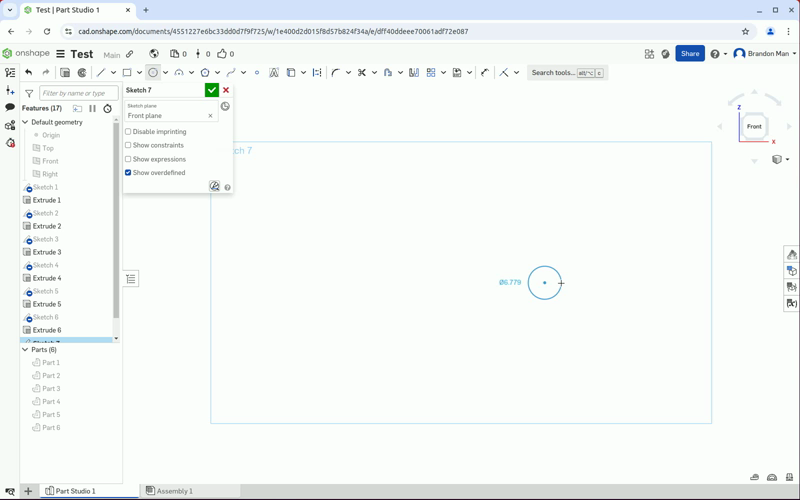
key(esc)
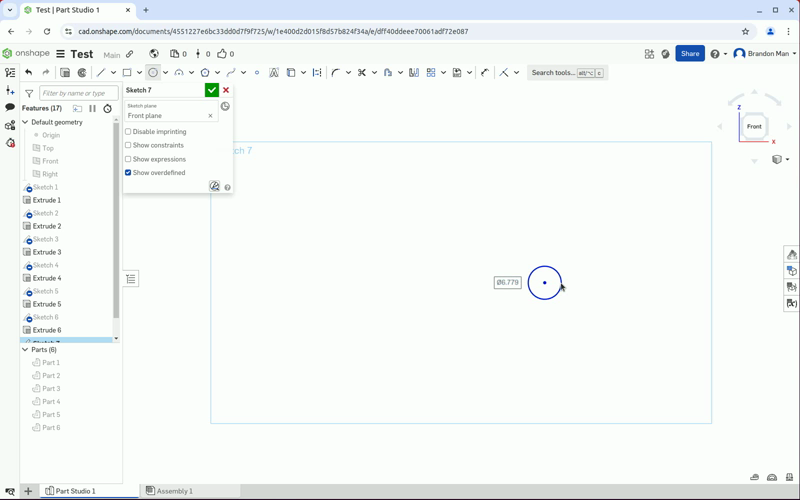
key(c)
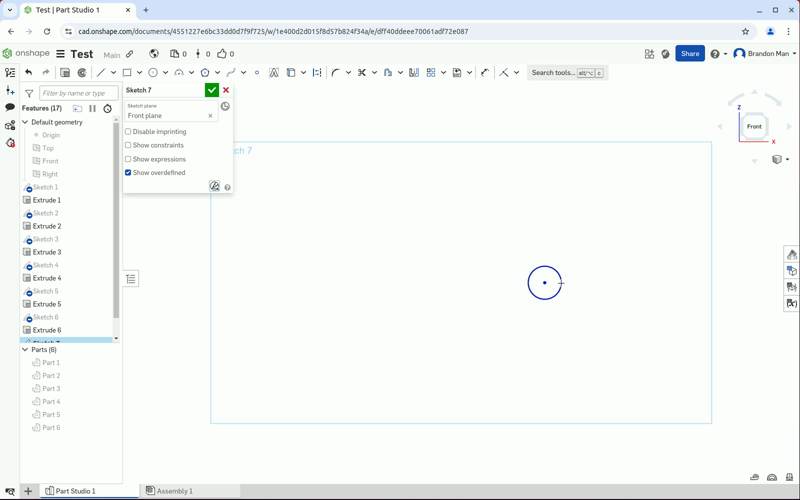
key_down(shift)
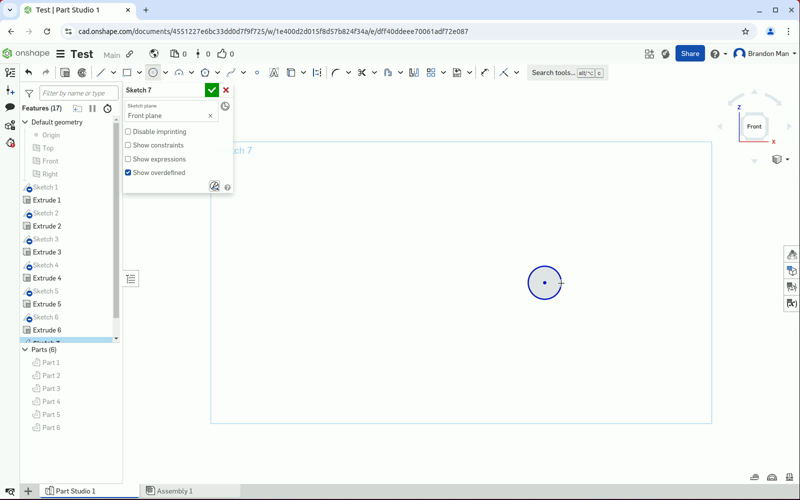
mouse_move(544, 282)
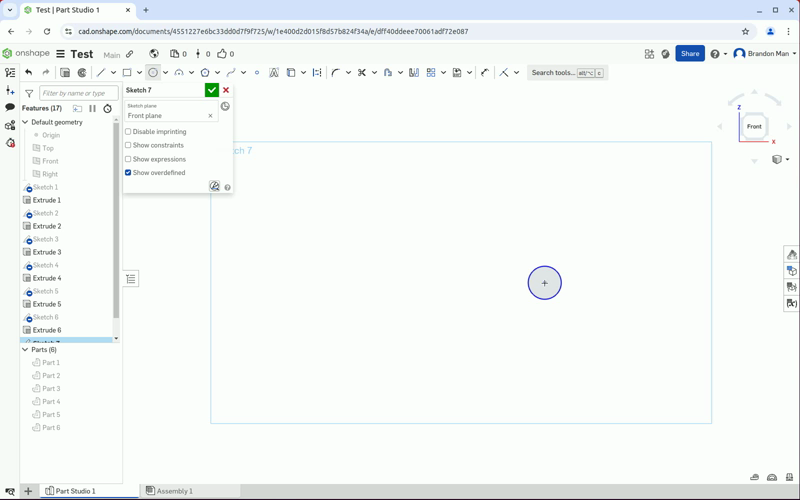
click(544, 282)
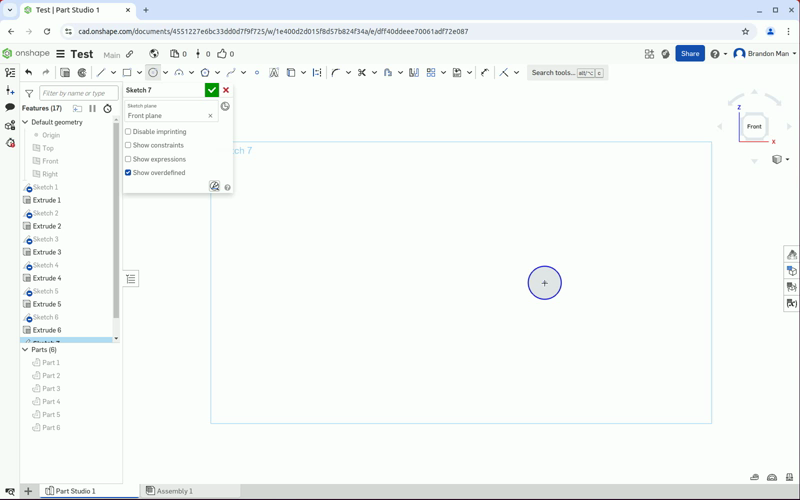
key_up(shift)
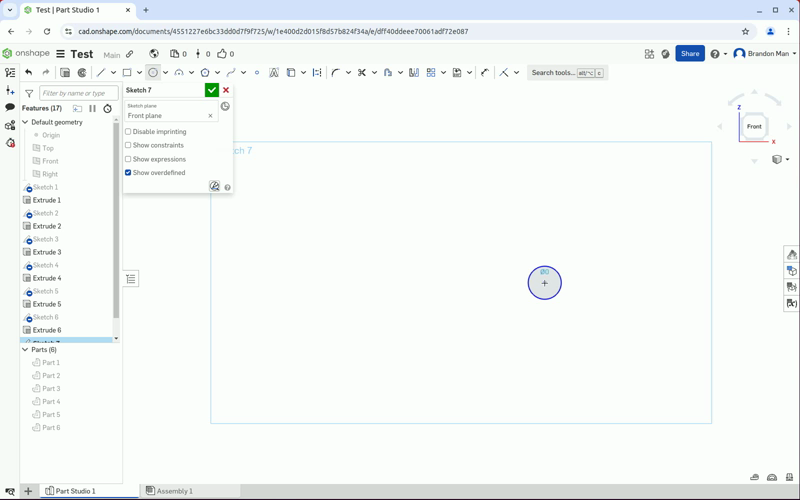
mouse_move(552, 282)
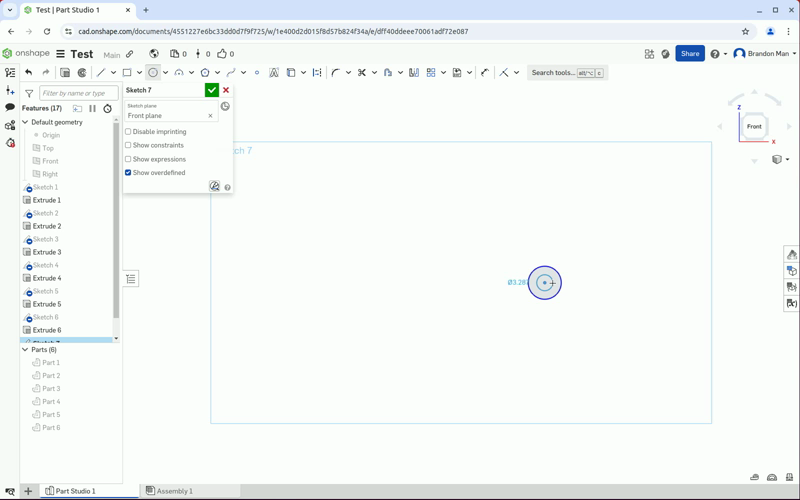
click(552, 282)
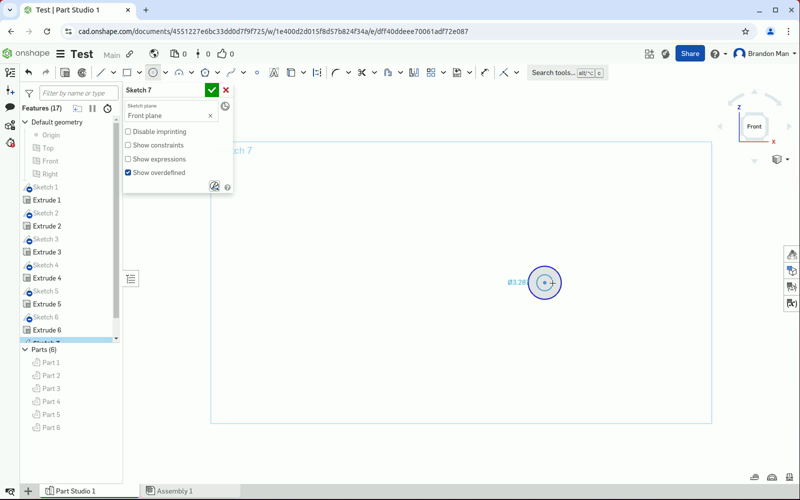
key(esc)
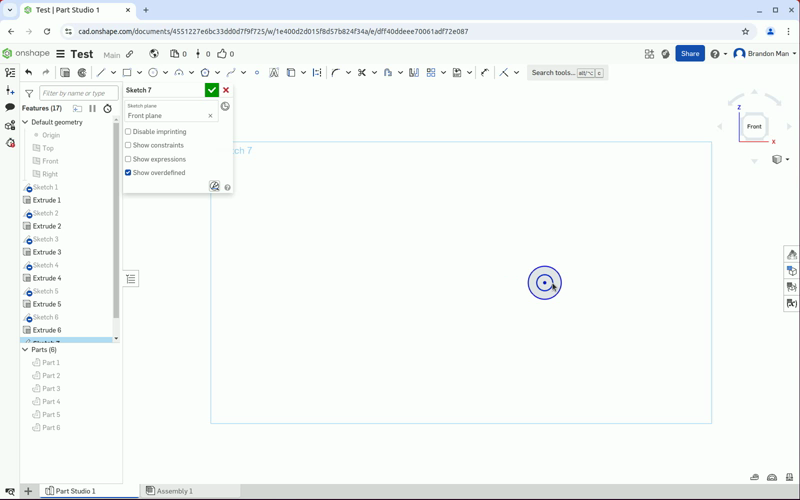
mouse_move(535, 274)
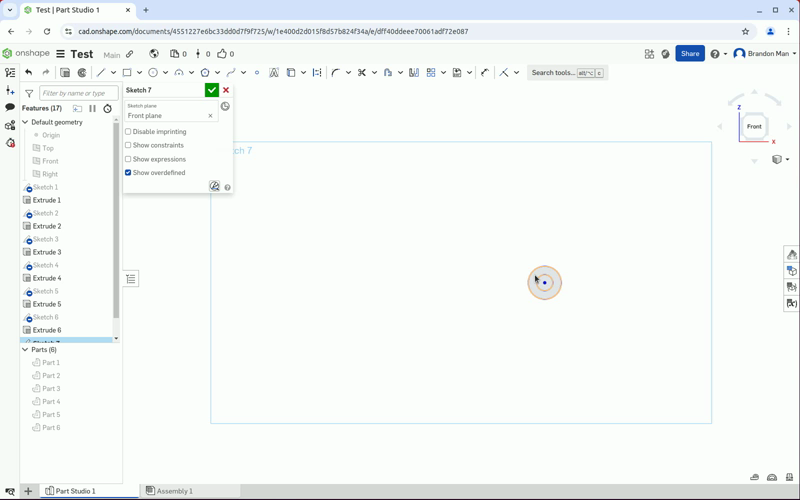
scroll(6)
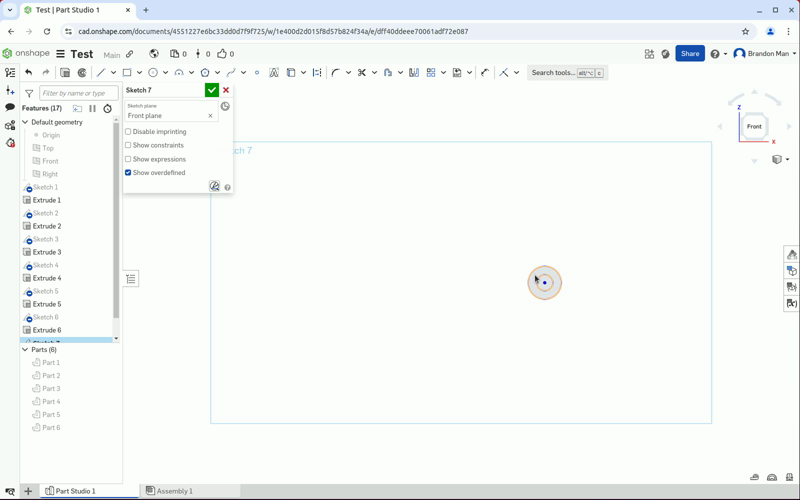
scroll(6)
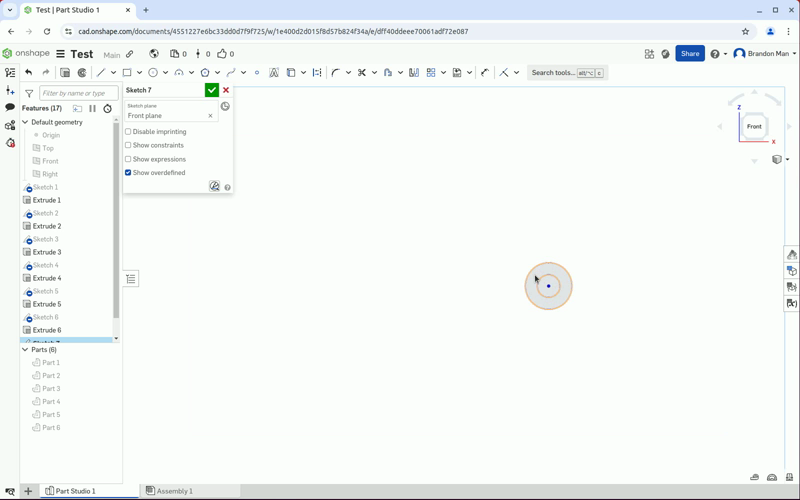
scroll(6)
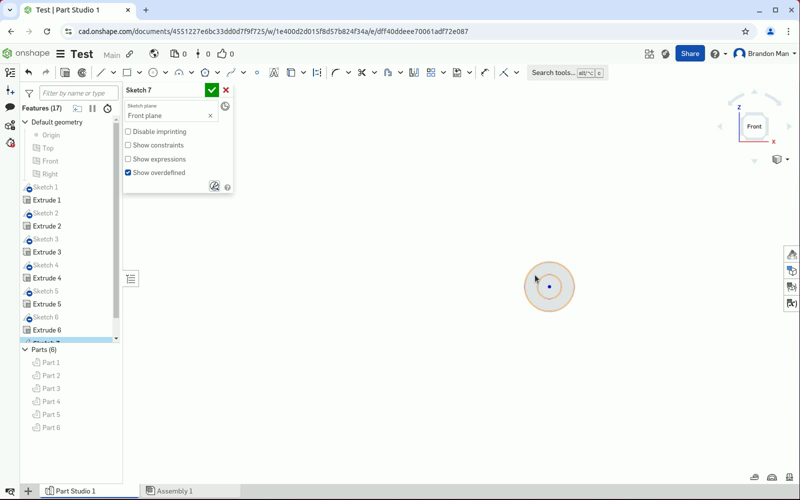
scroll(6)
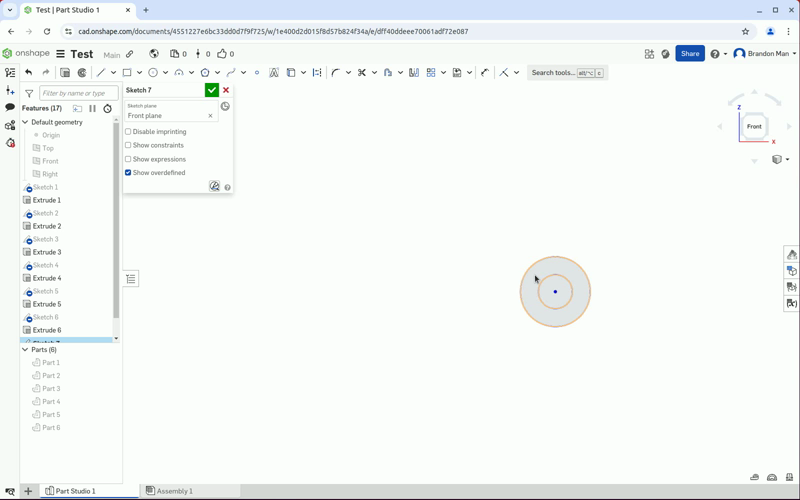
scroll(6)
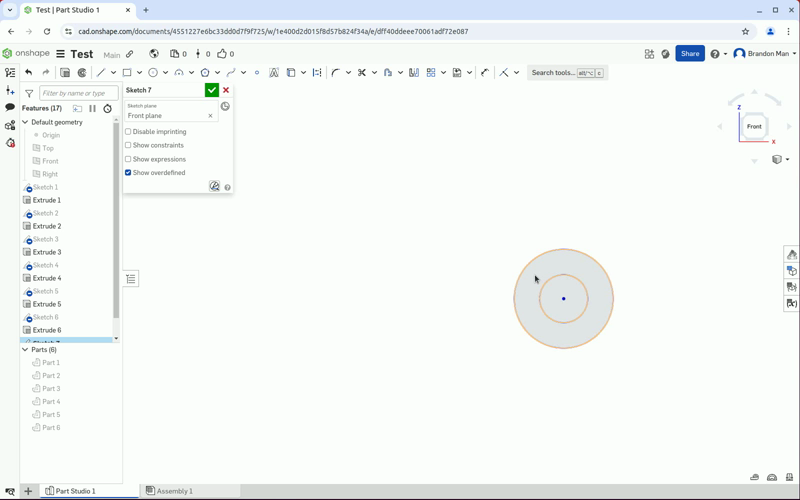
scroll(6)
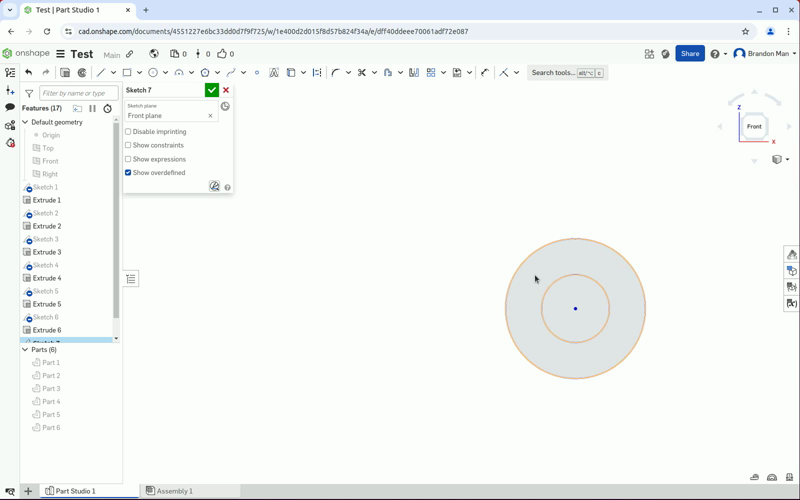
scroll(6)
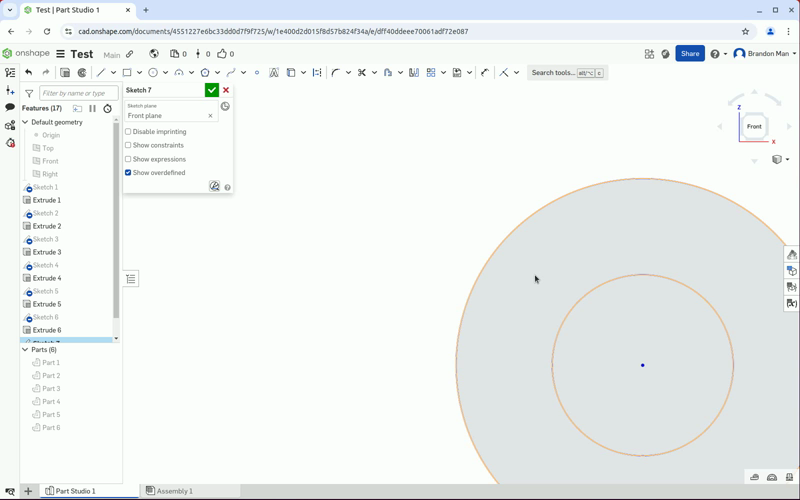
click(535, 274)
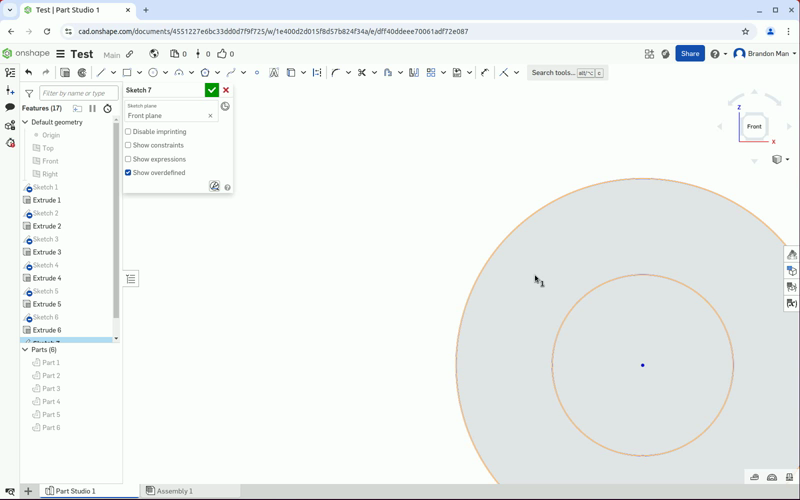
scroll(-6)
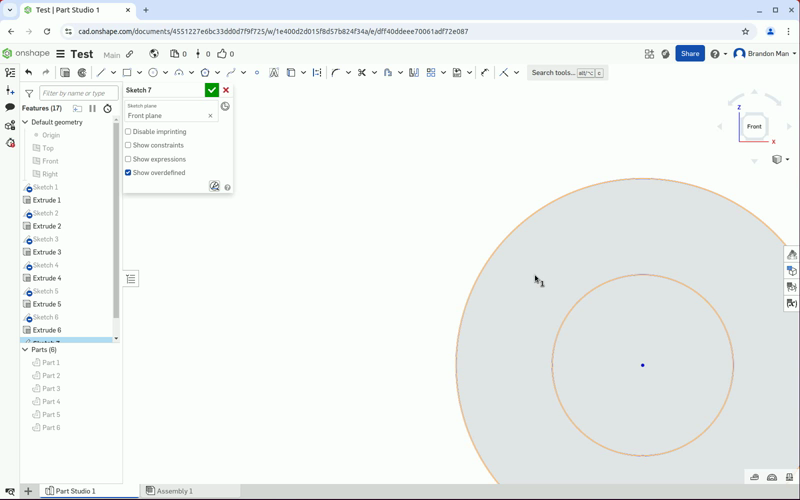
scroll(-6)
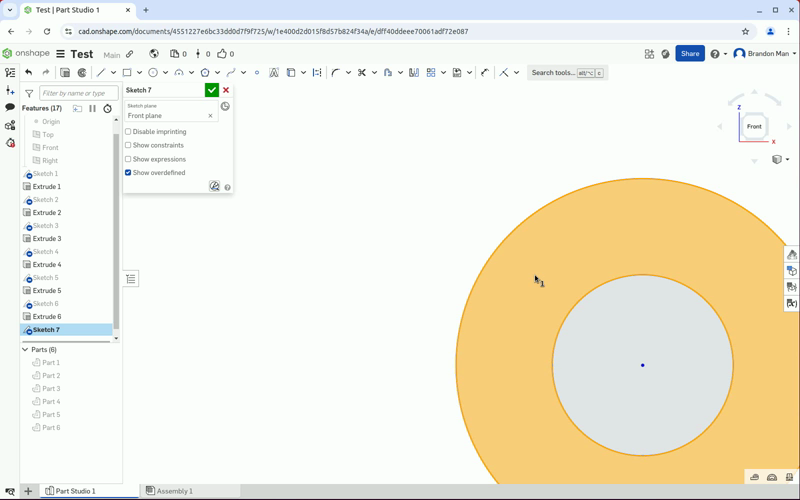
scroll(-6)
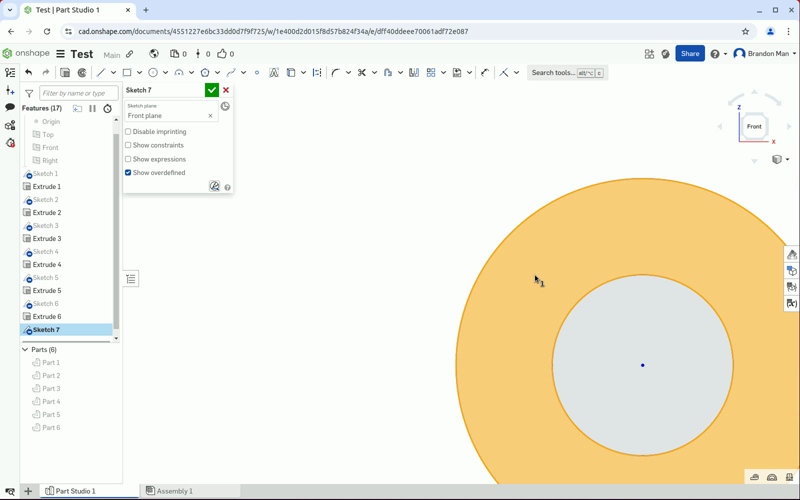
scroll(-6)
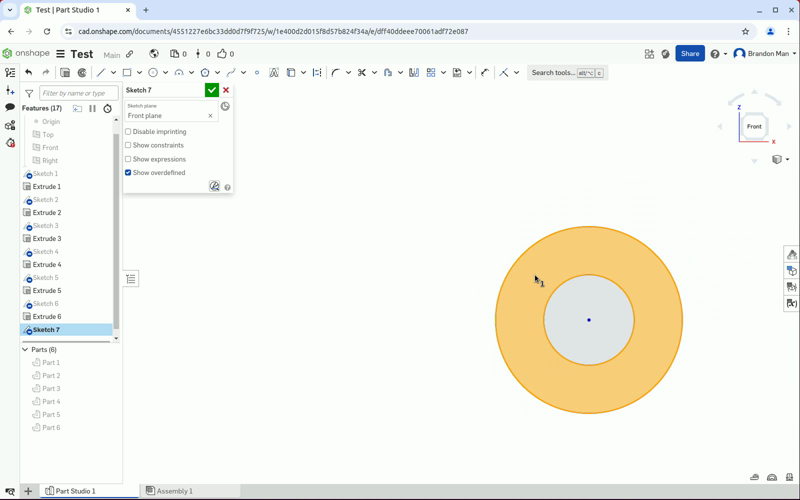
scroll(-6)
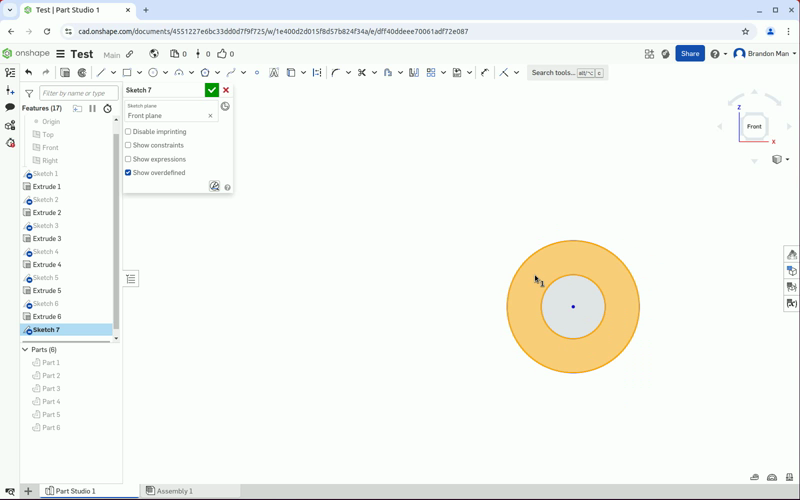
scroll(-6)
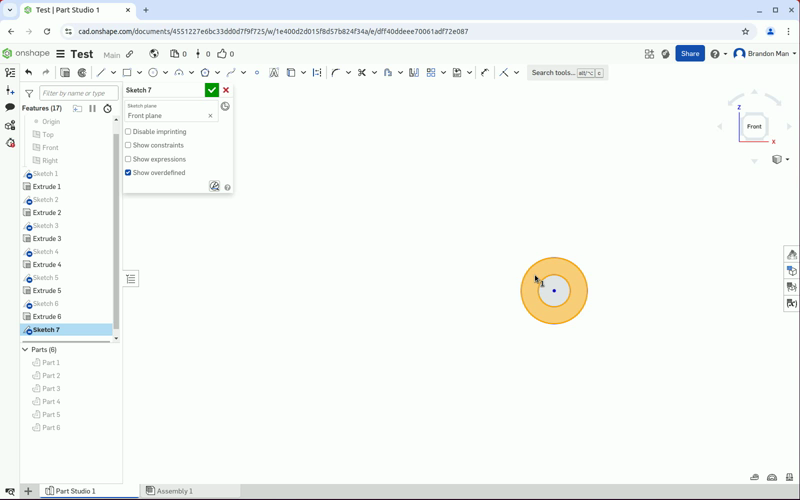
scroll(-6)
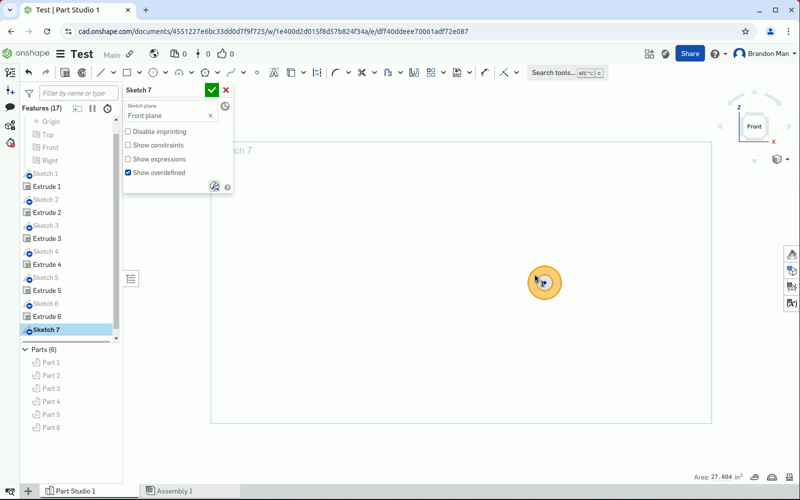
mouse_move(73, 352)
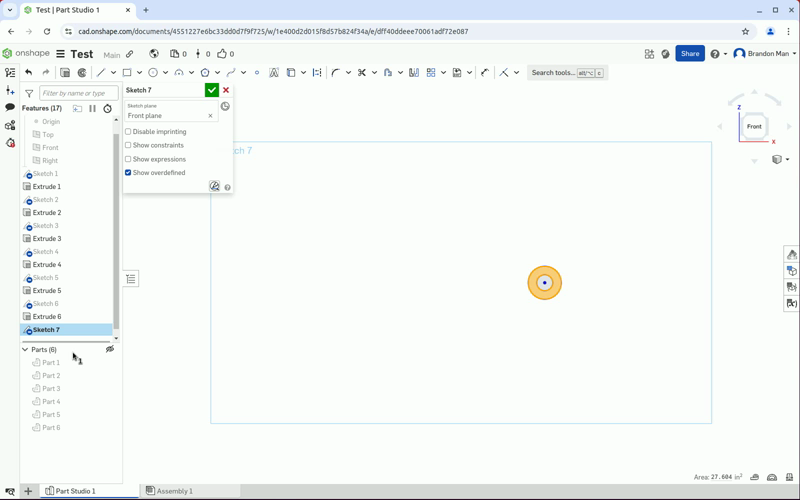
key(shift+y)
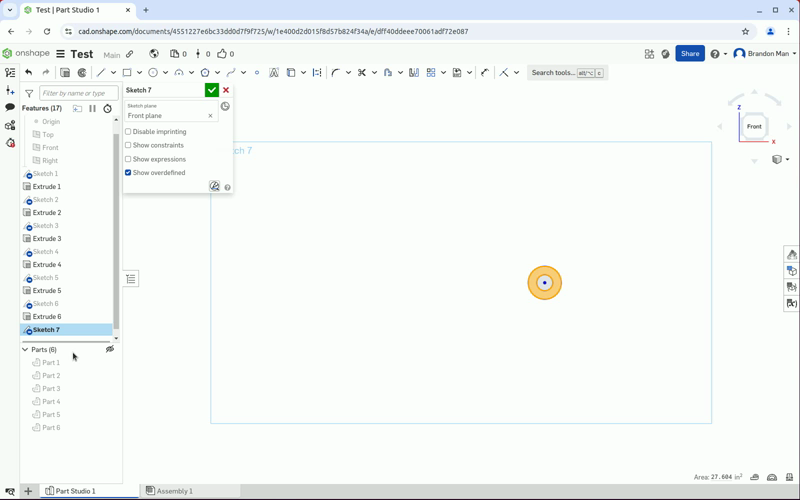
key(shift+e)
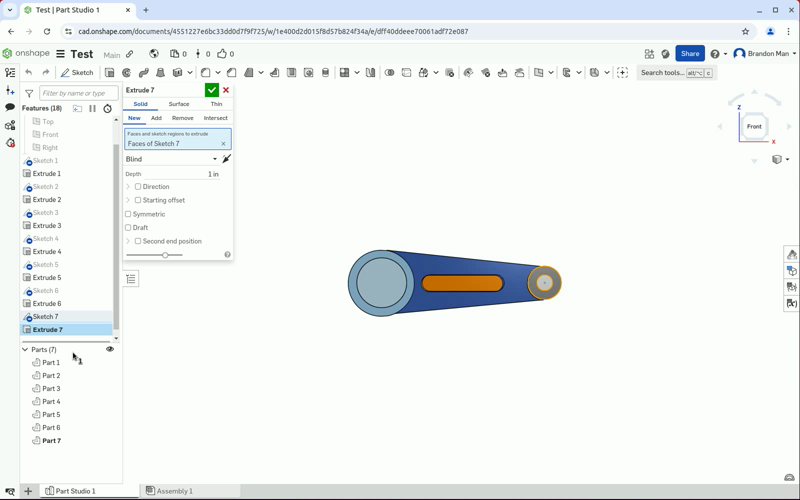
mouse_move(143, 106)
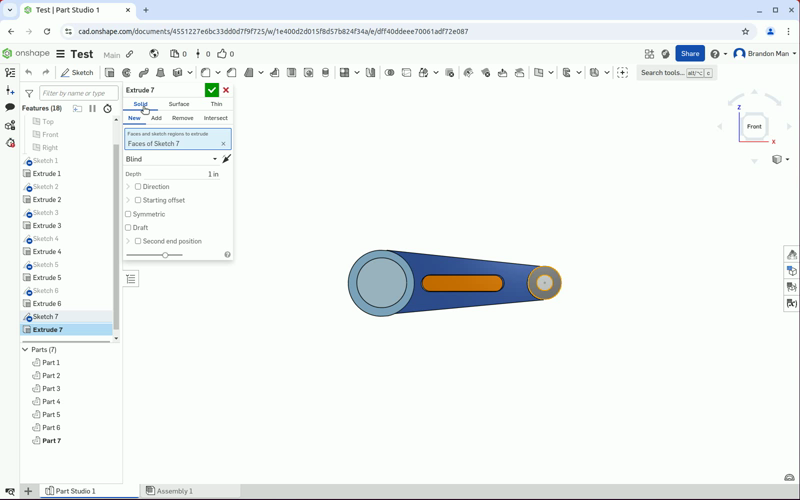
click(143, 106)
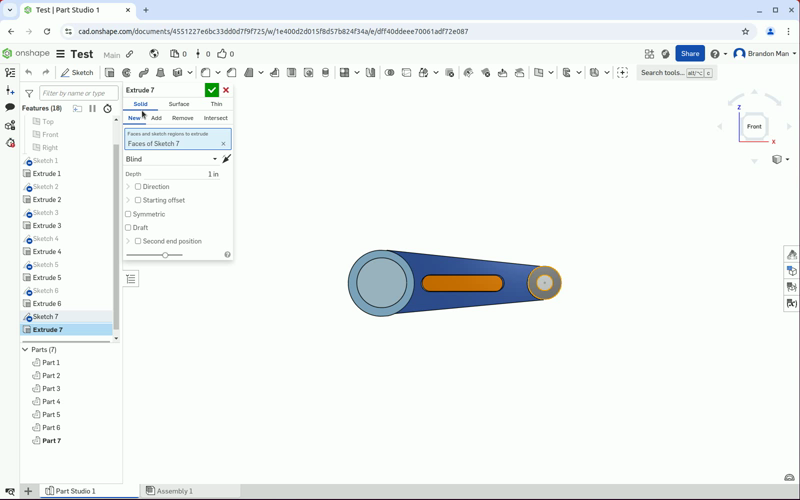
mouse_move(137, 120)
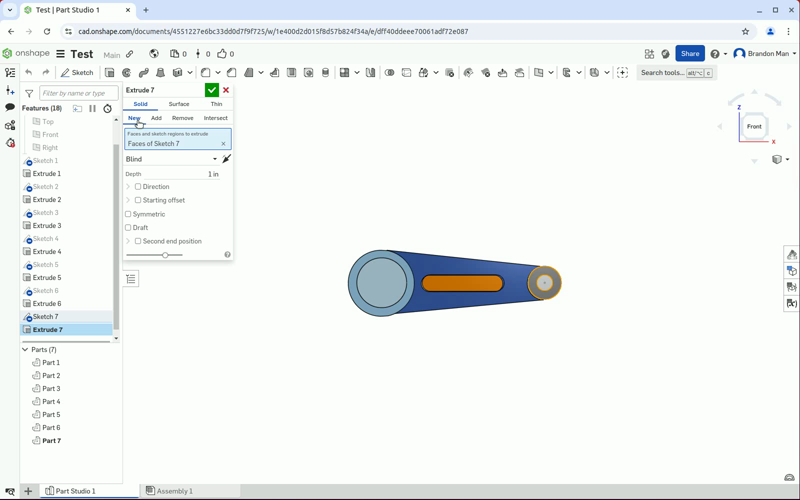
click(137, 120)
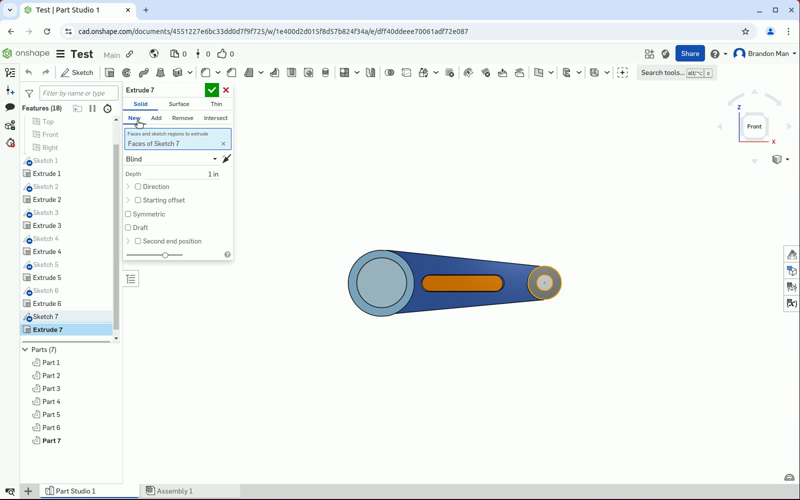
key(tab, 4)
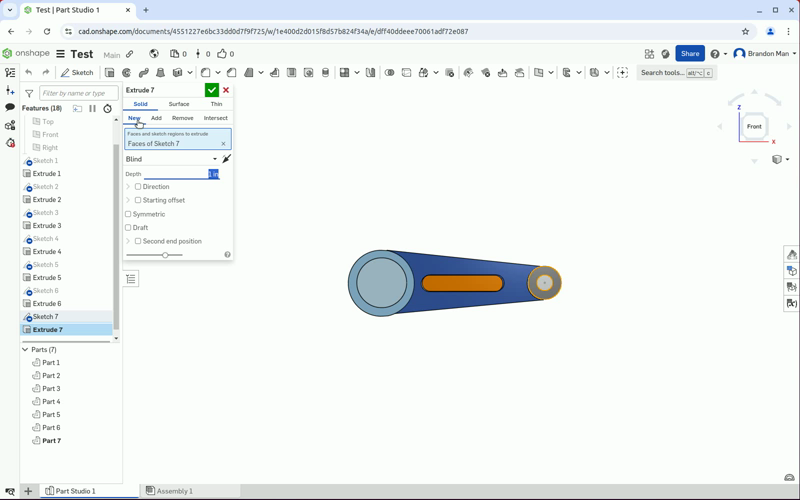
text(8.425)
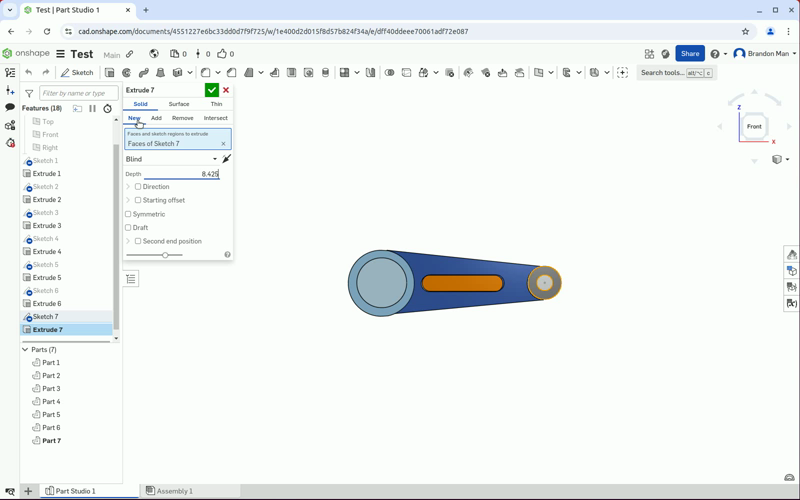
key(enter)
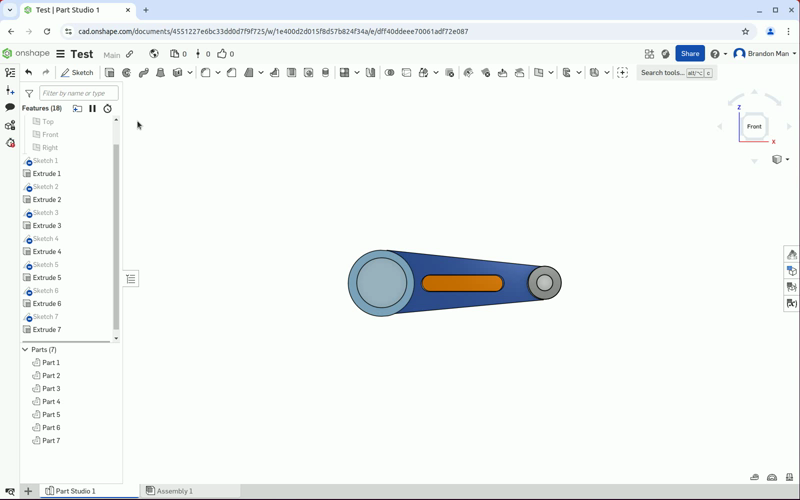
key(shift+h)
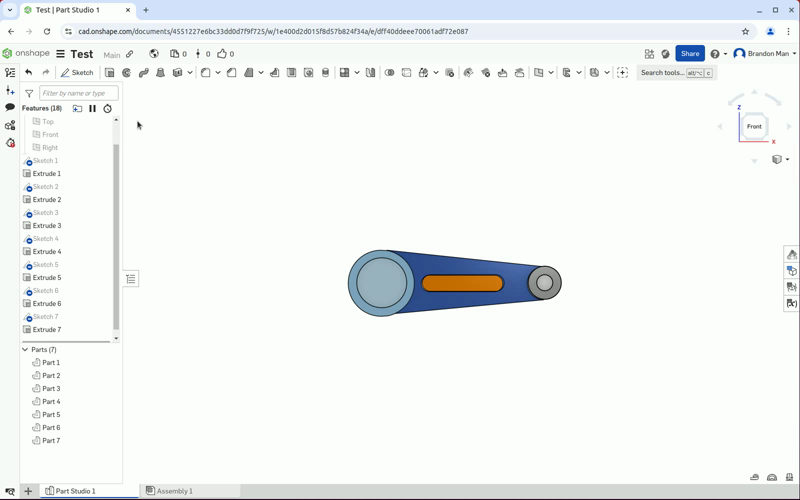
key(shift+h)
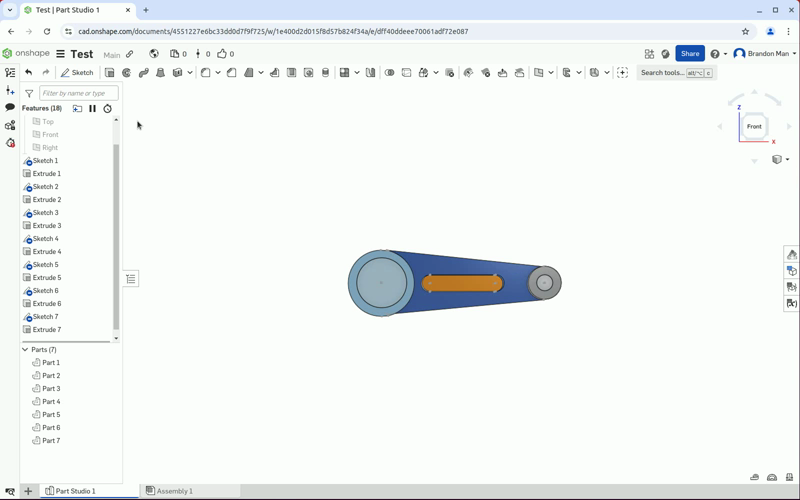
key(shift+7)
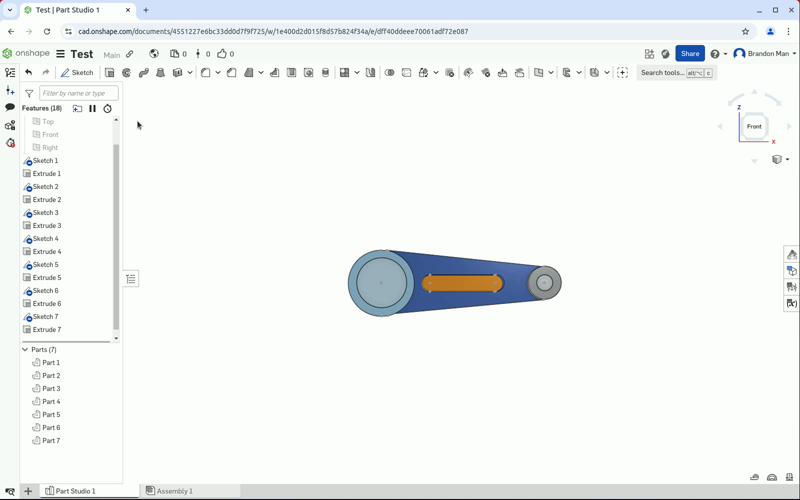
key(left, 2)
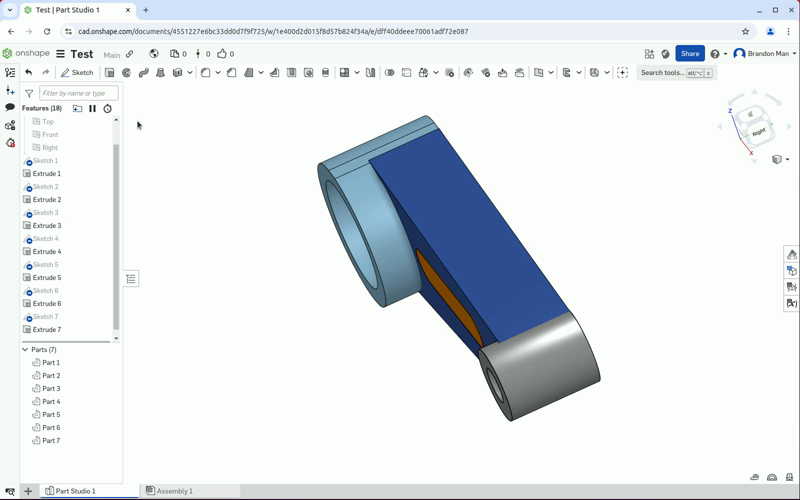
key(down, 2)
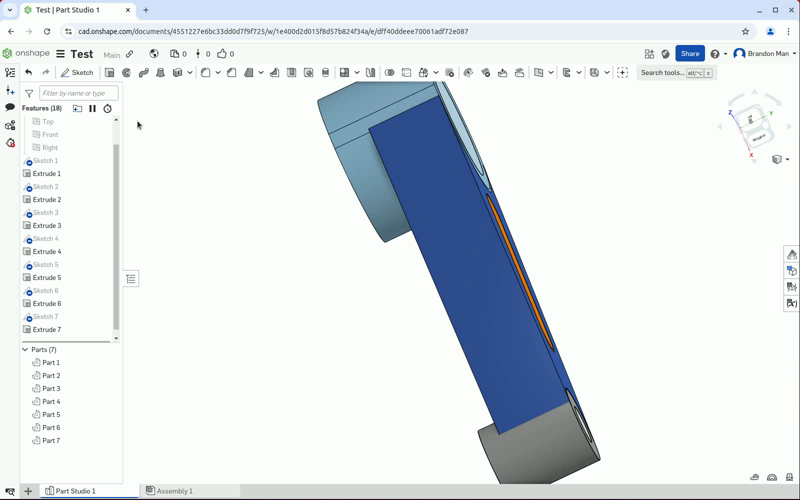
key(up, 2)
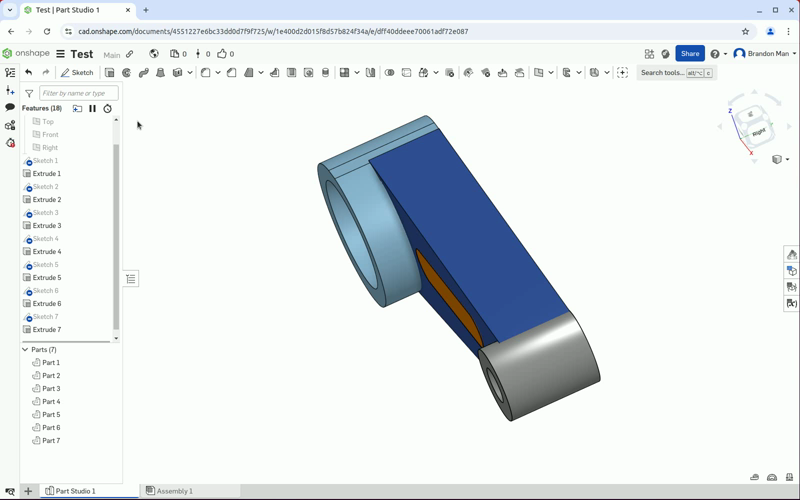
key(right, 2)
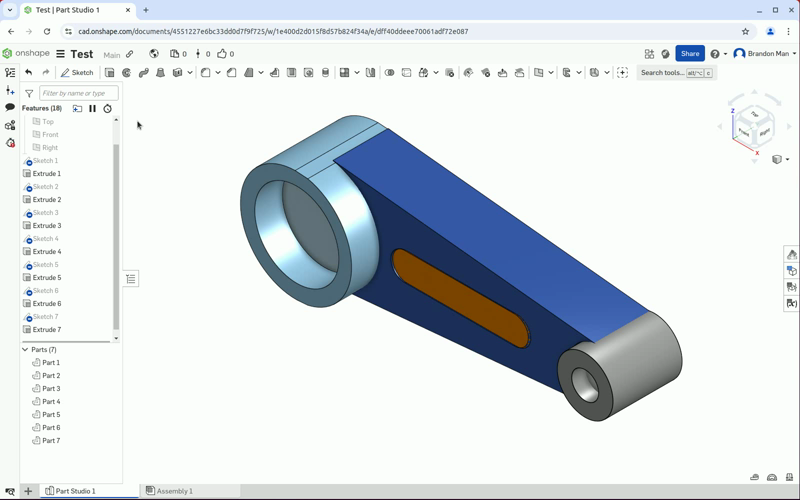
mouse_move(69, 163)
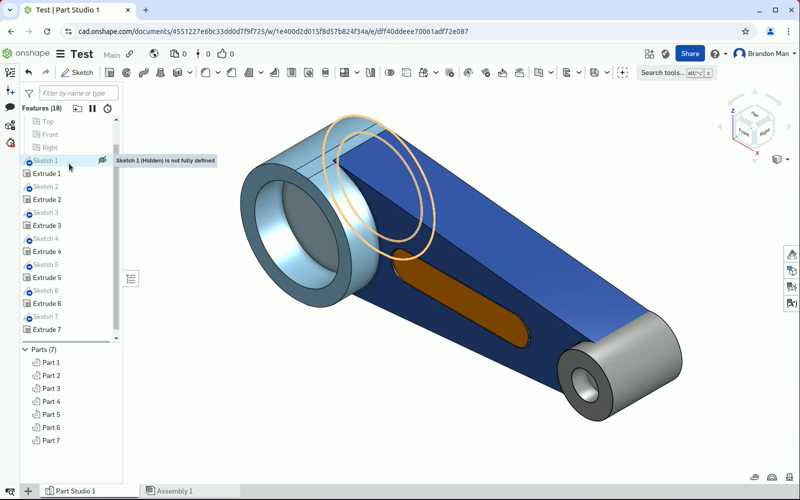
click(69, 163)